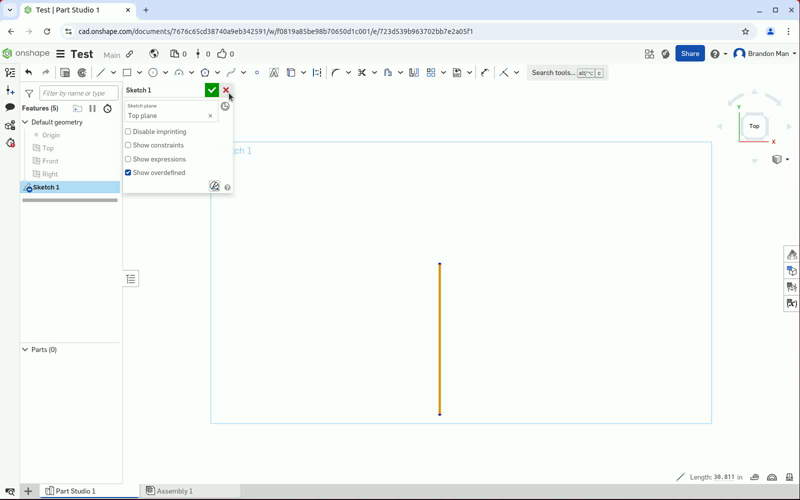
key(shift+h)
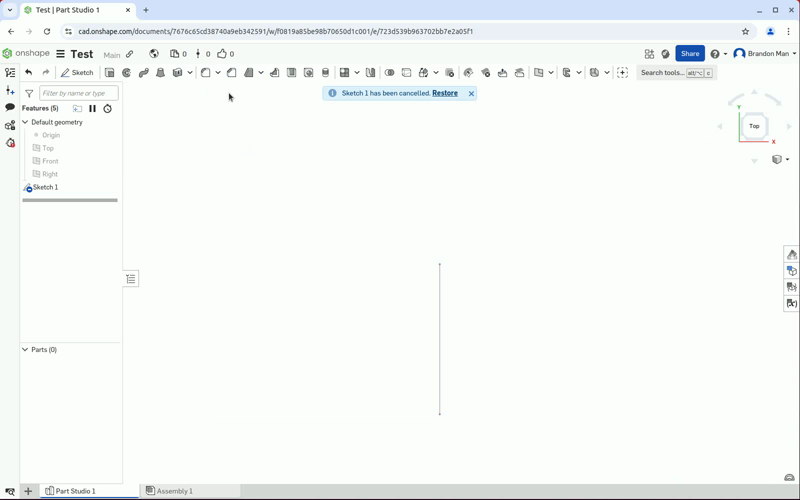
key(shift+s)
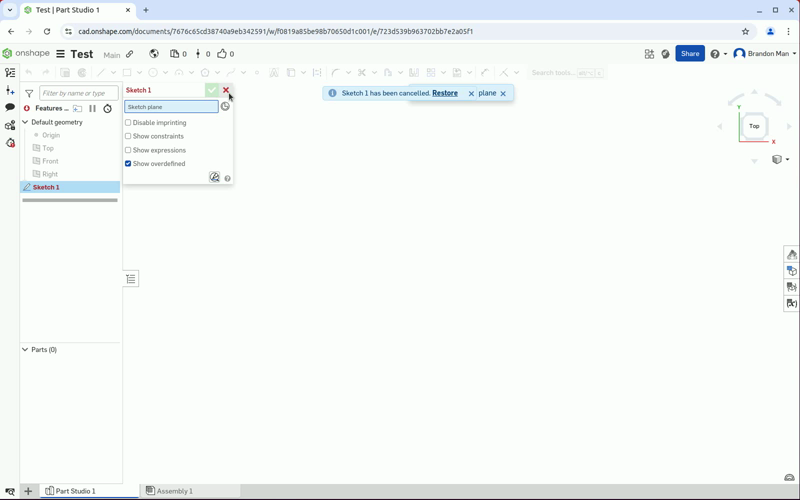
mouse_move(73, 150)
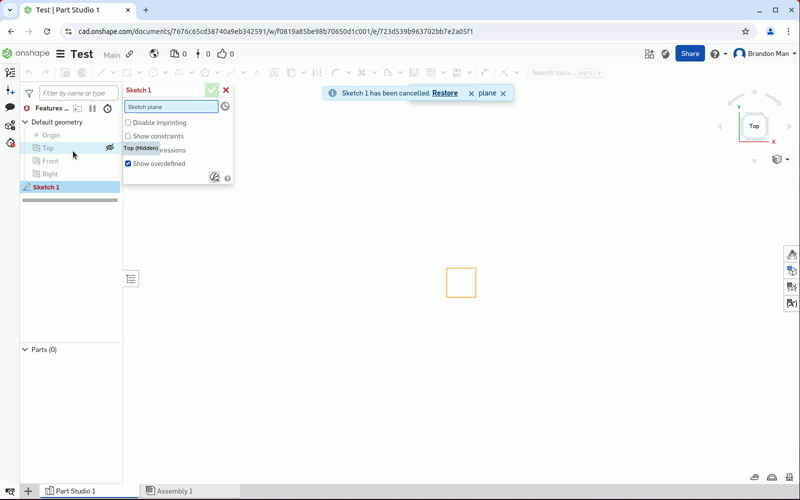
click(73, 150)
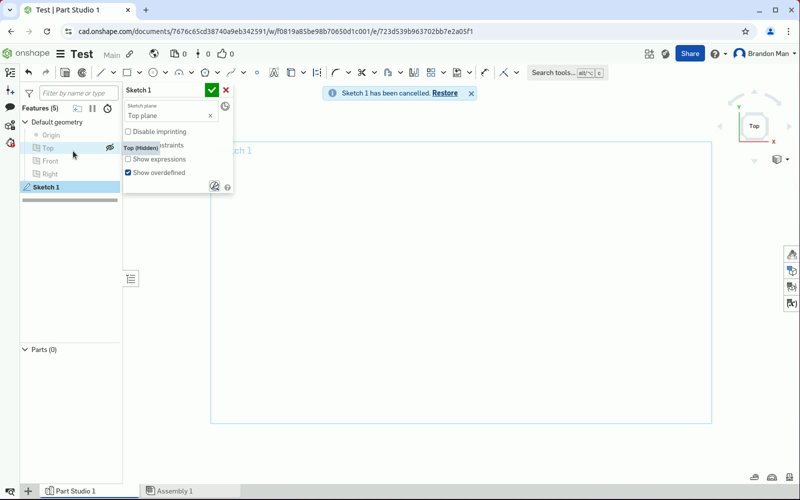
mouse_move(73, 352)
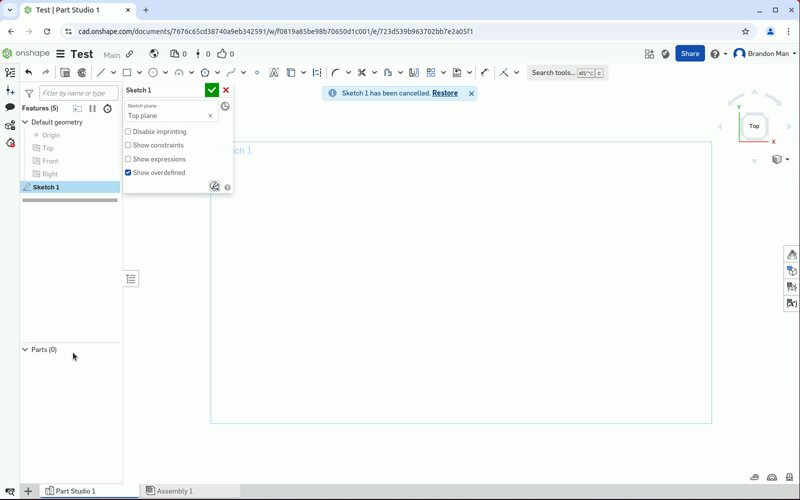
key(y)
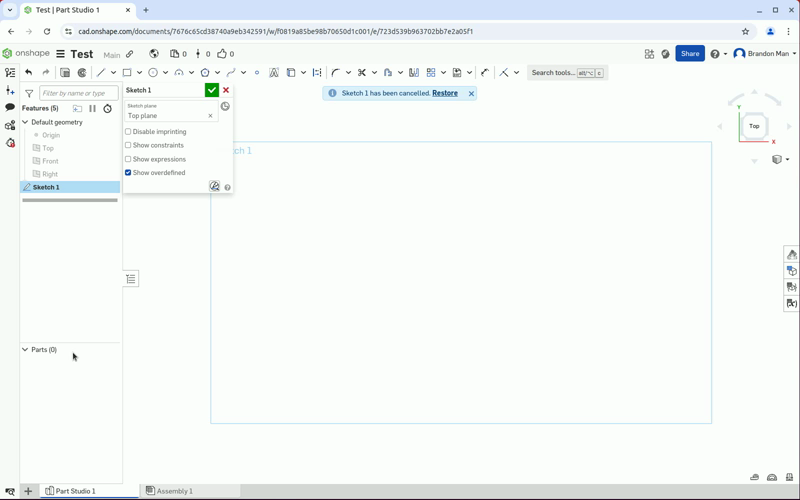
key(l)
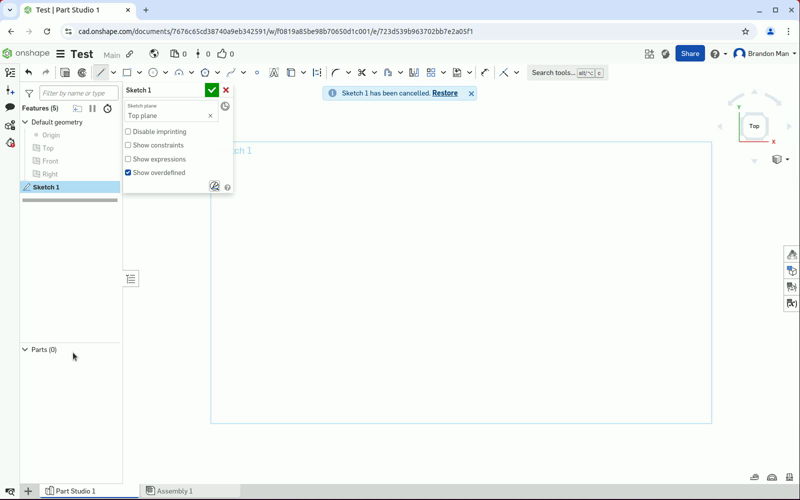
key_down(shift)
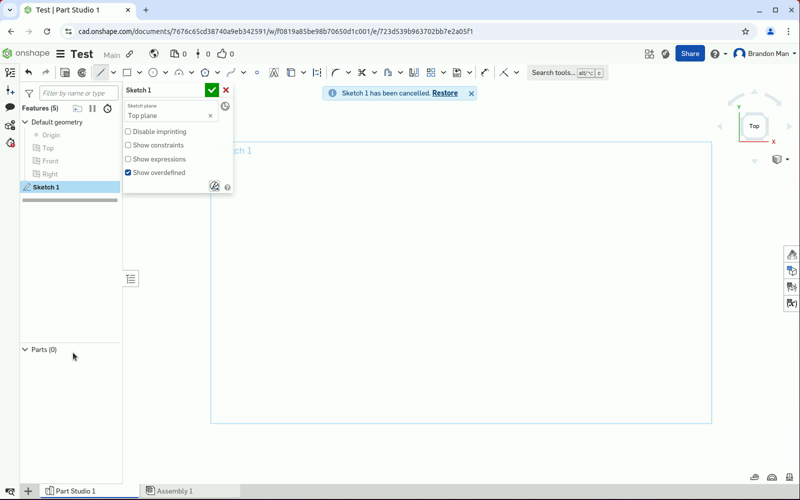
mouse_move(378, 395)
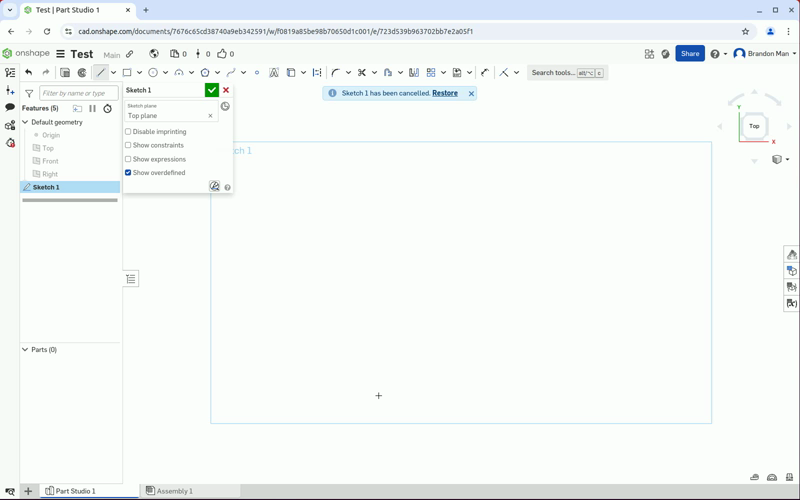
click(378, 395)
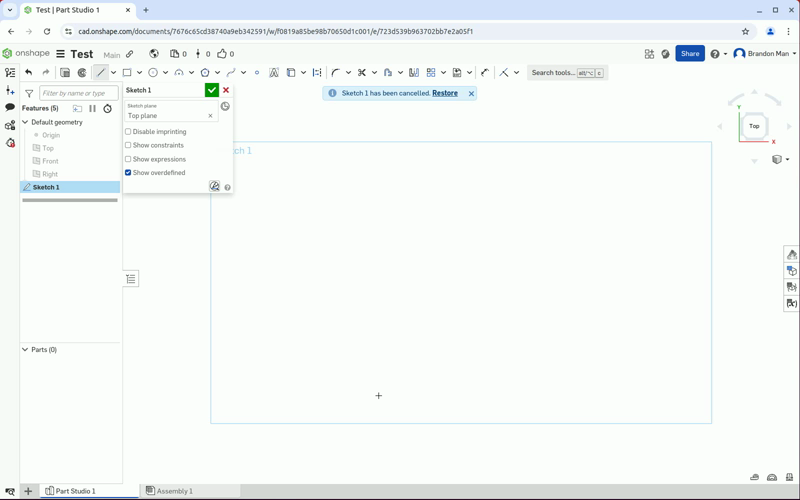
key_up(shift)
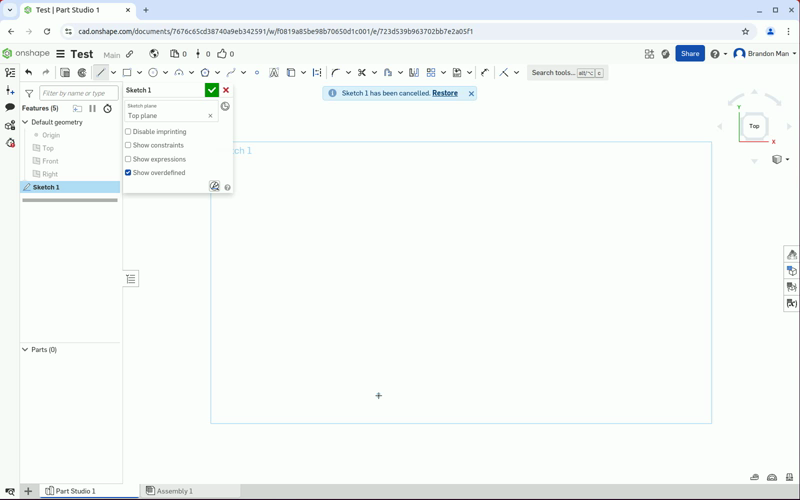
key_down(shift)
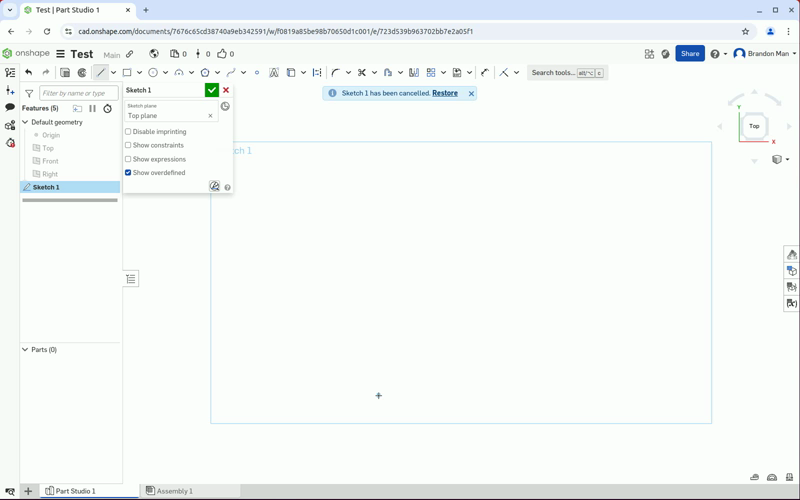
mouse_move(495, 395)
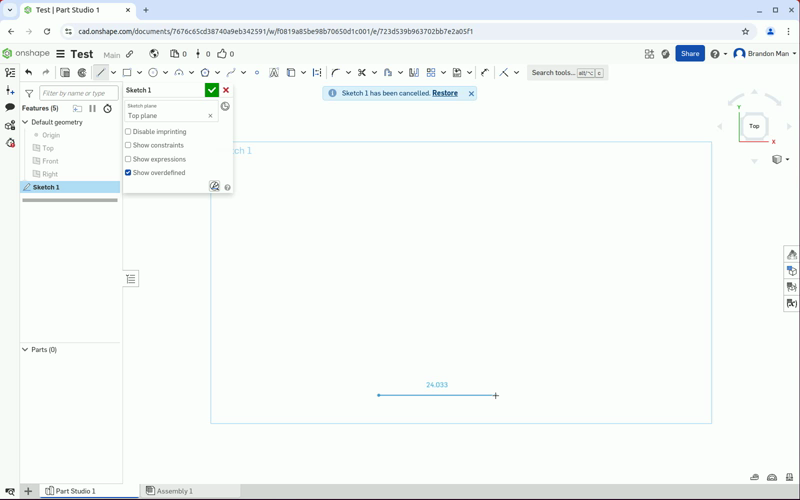
click(495, 395)
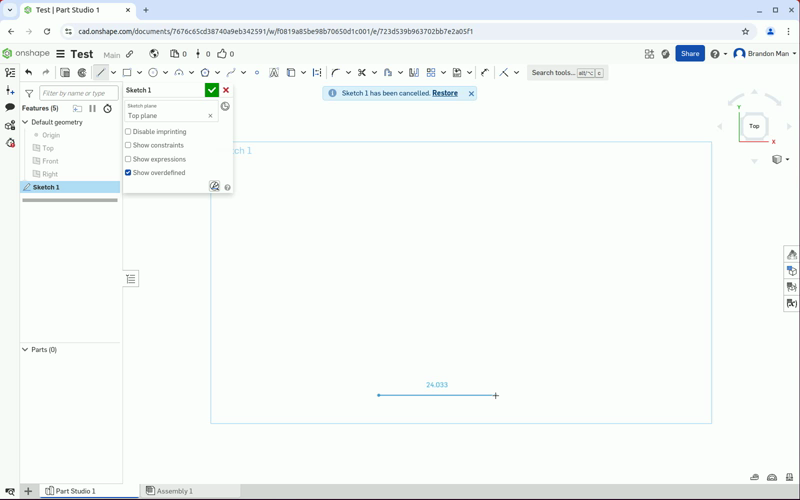
key_up(shift)
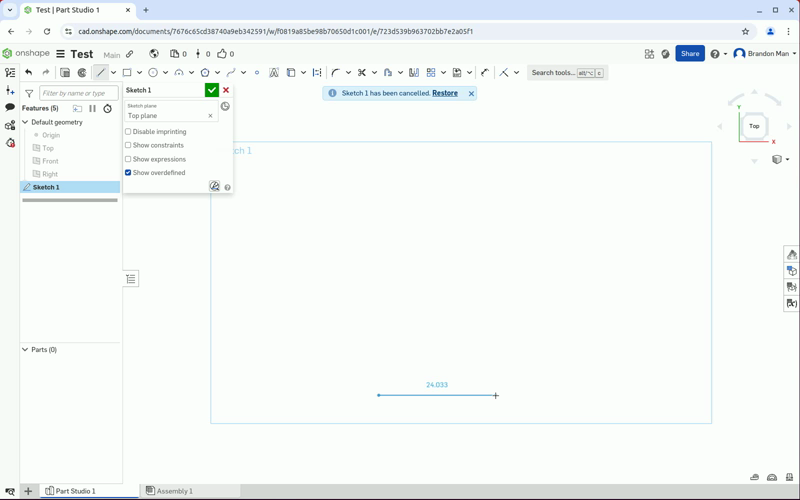
key_down(shift)
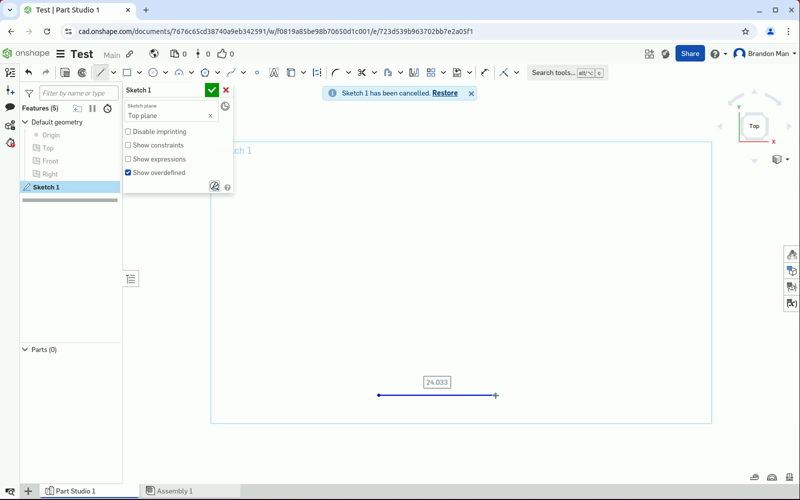
mouse_move(495, 197)
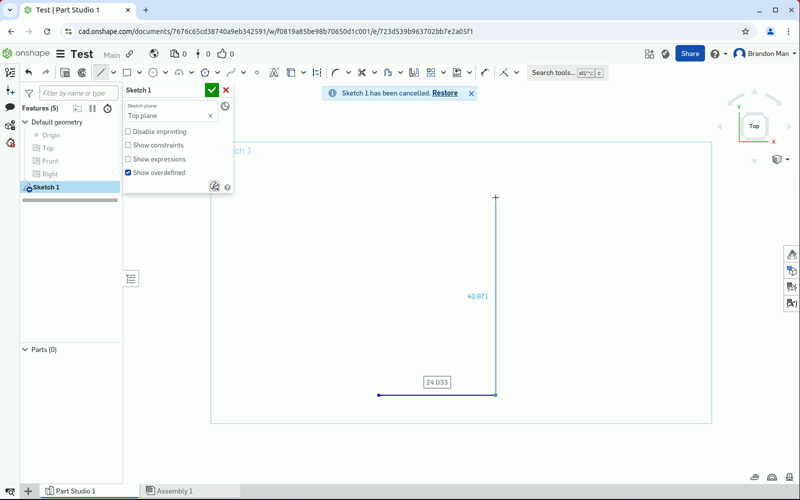
click(495, 197)
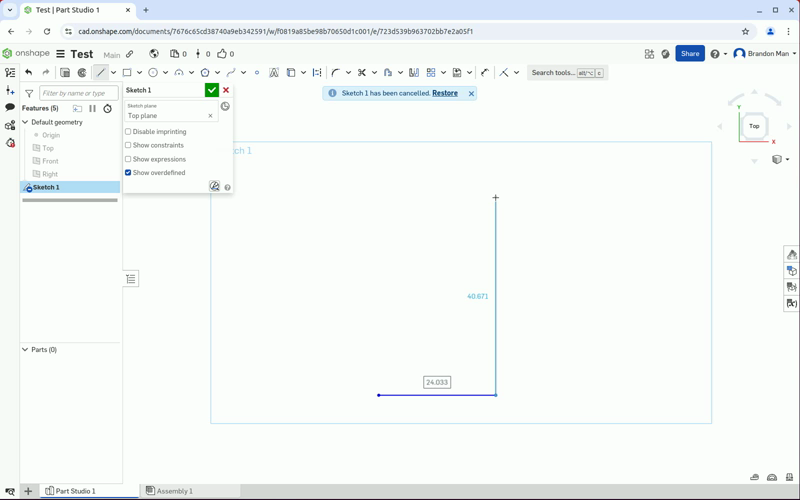
key_up(shift)
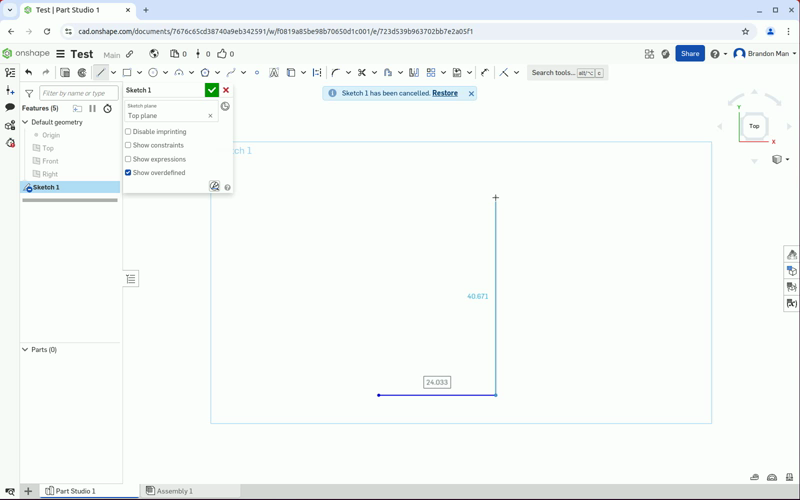
key_down(shift)
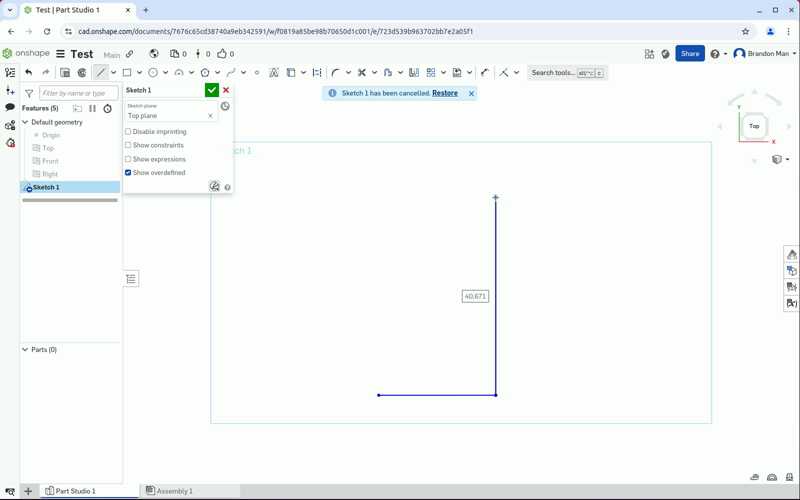
mouse_move(378, 197)
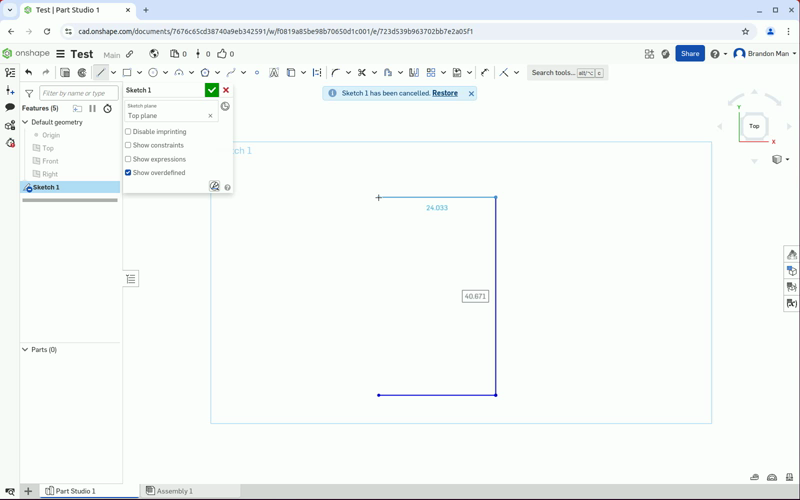
click(378, 197)
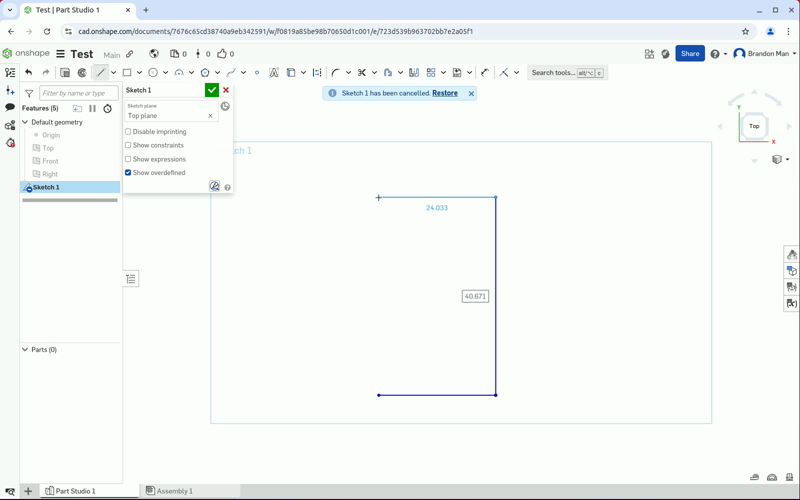
key_up(shift)
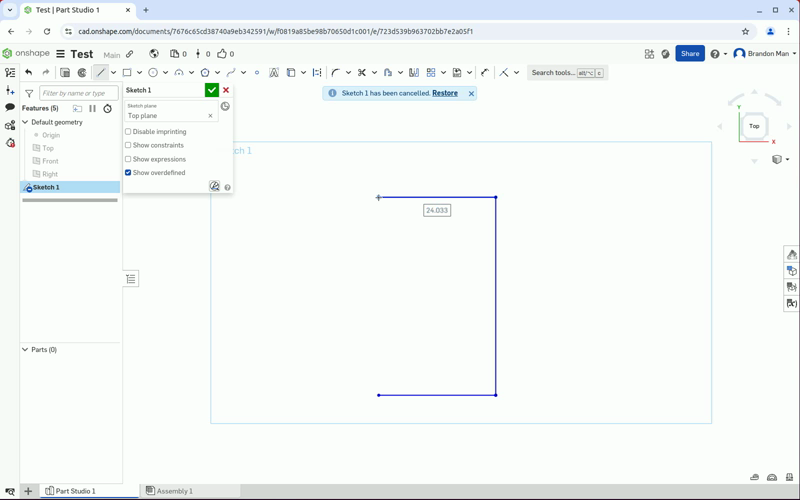
key_down(shift)
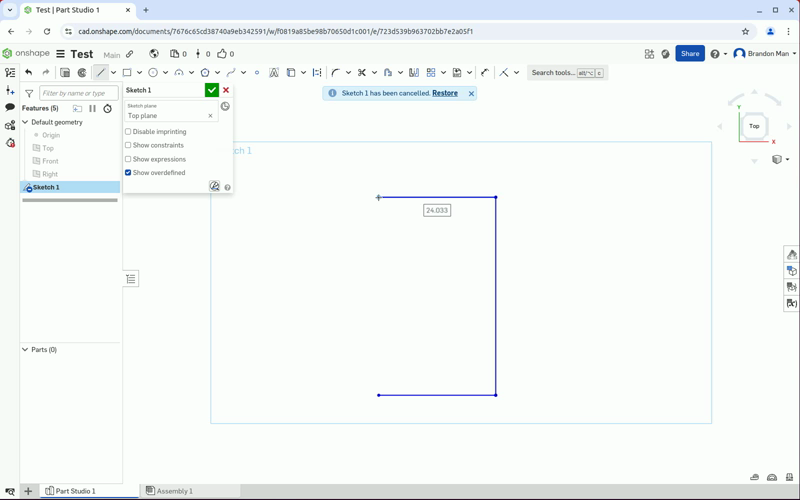
mouse_move(378, 395)
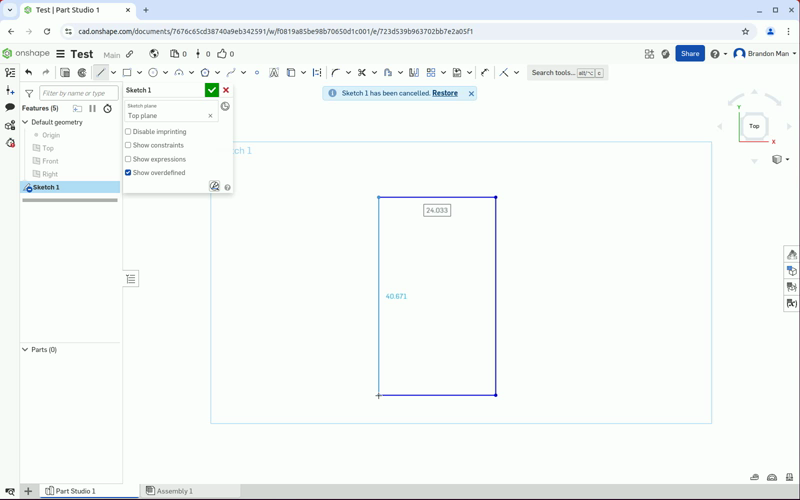
key_up(shift)
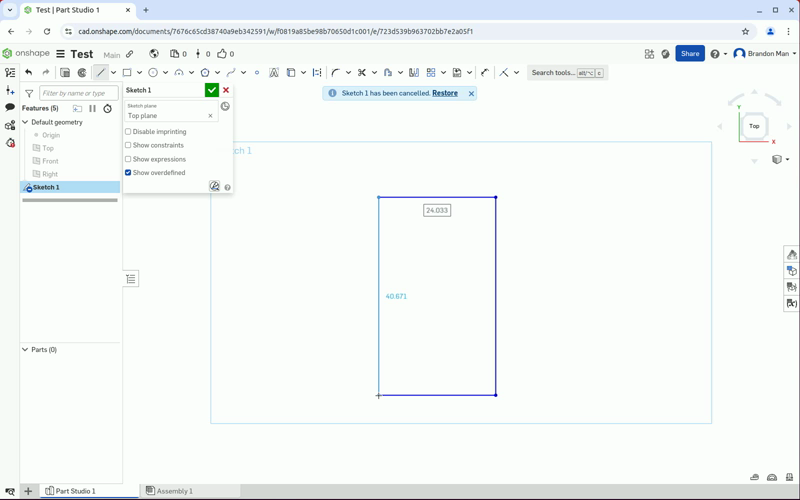
click(378, 395)
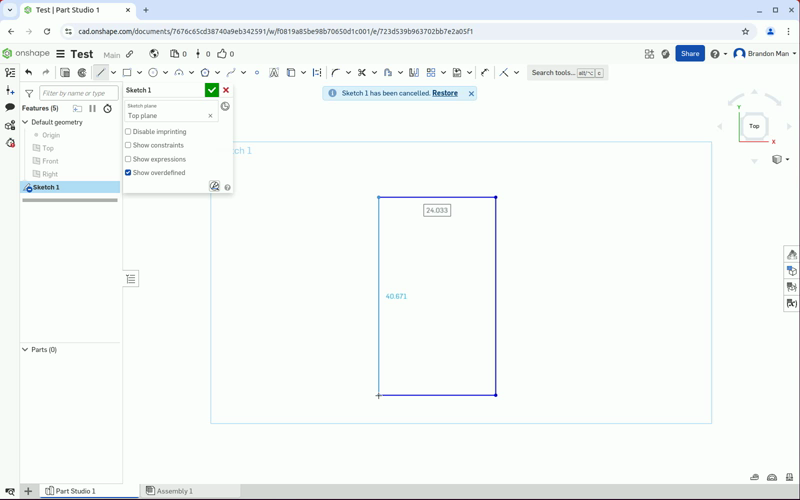
key(esc)
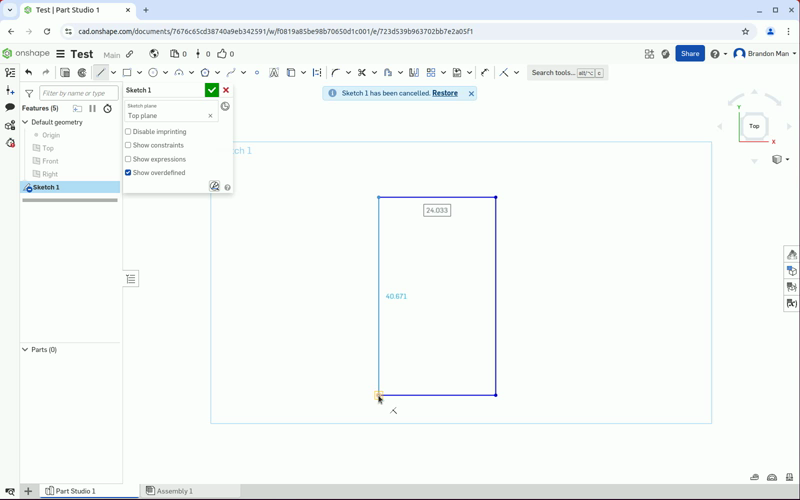
mouse_move(430, 321)
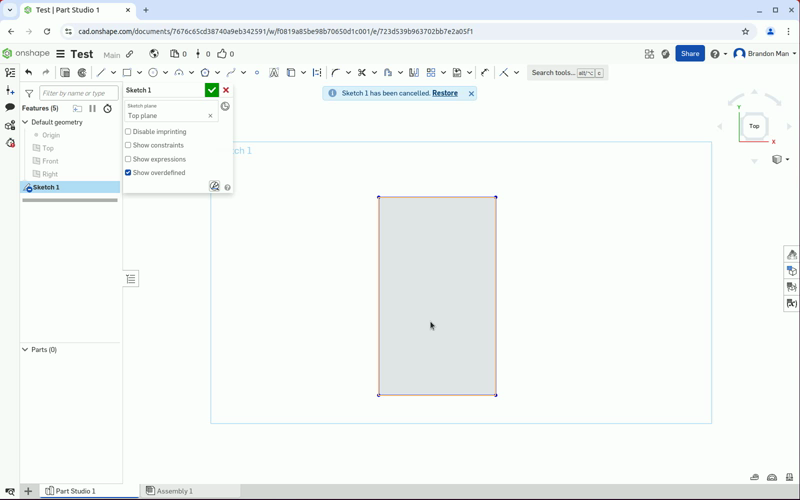
click(430, 321)
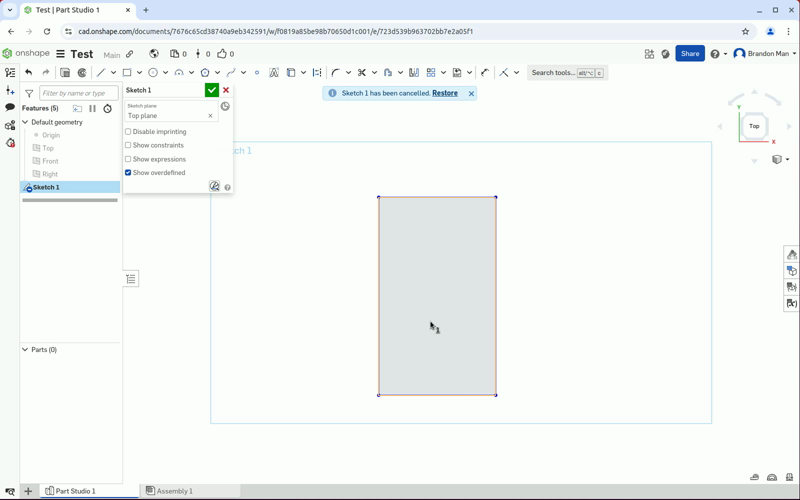
mouse_move(73, 352)
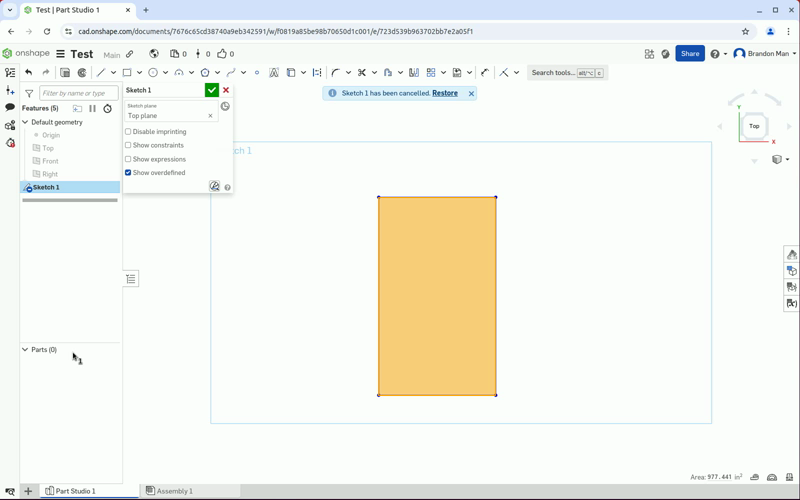
key(shift+y)
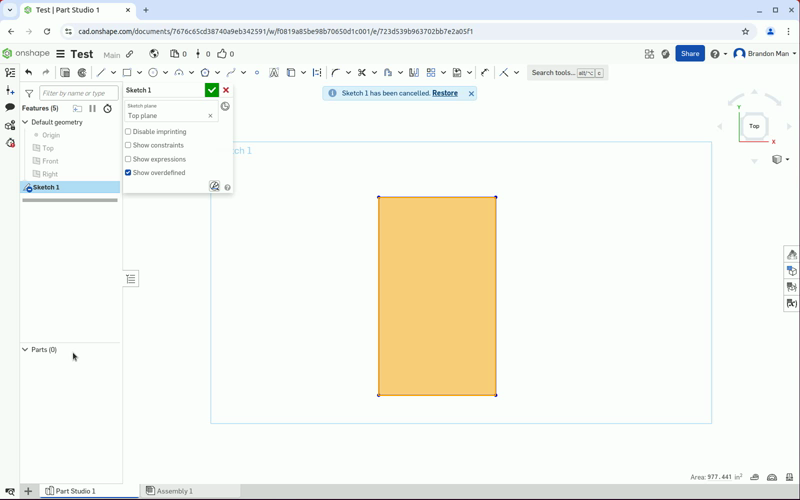
key(shift+e)
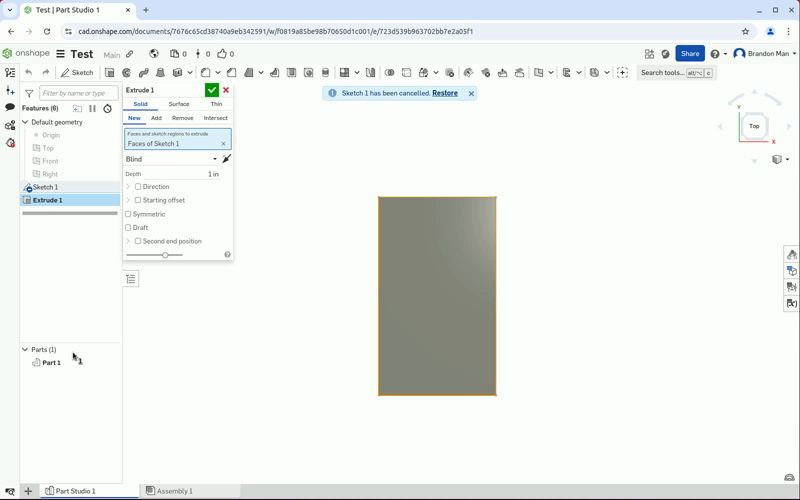
mouse_move(143, 106)
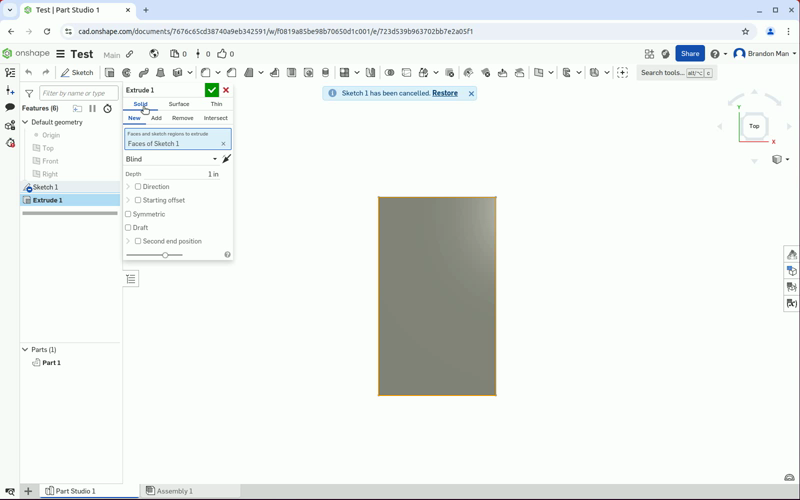
click(143, 106)
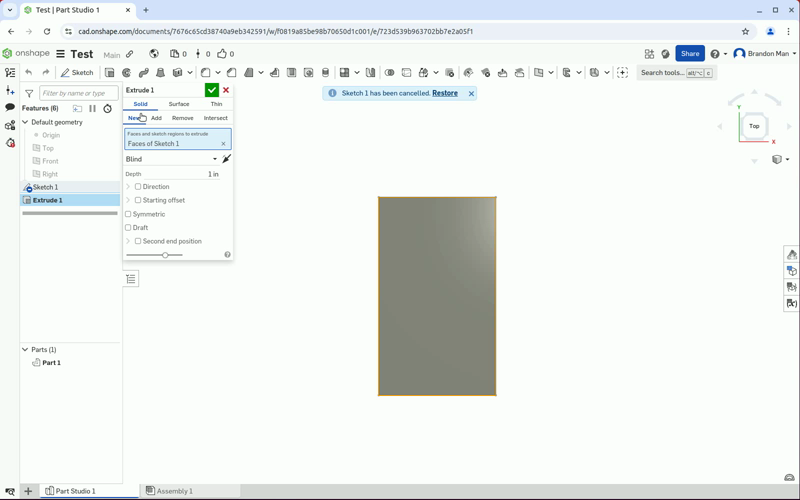
mouse_move(137, 120)
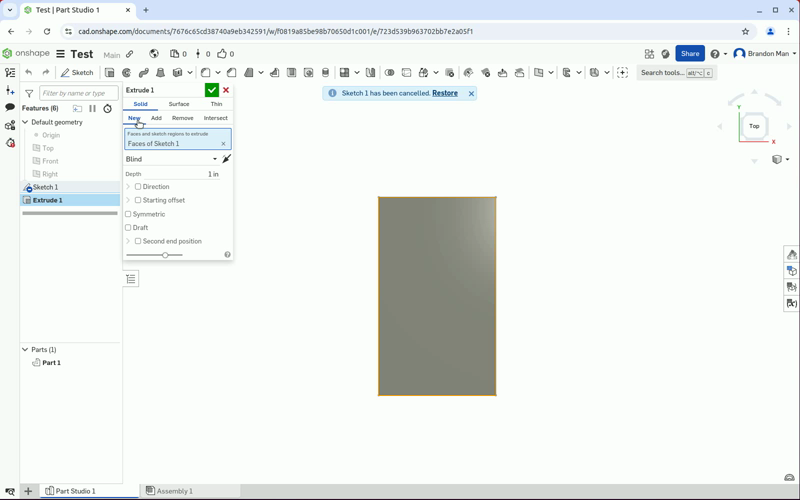
click(137, 120)
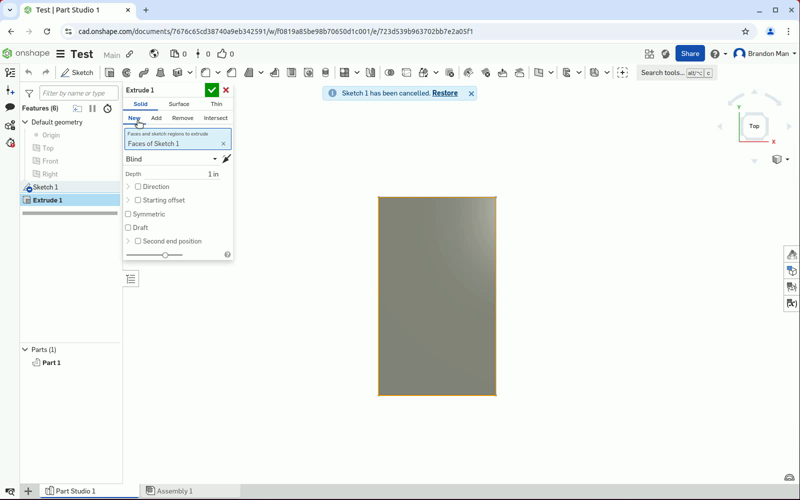
key(tab, 4)
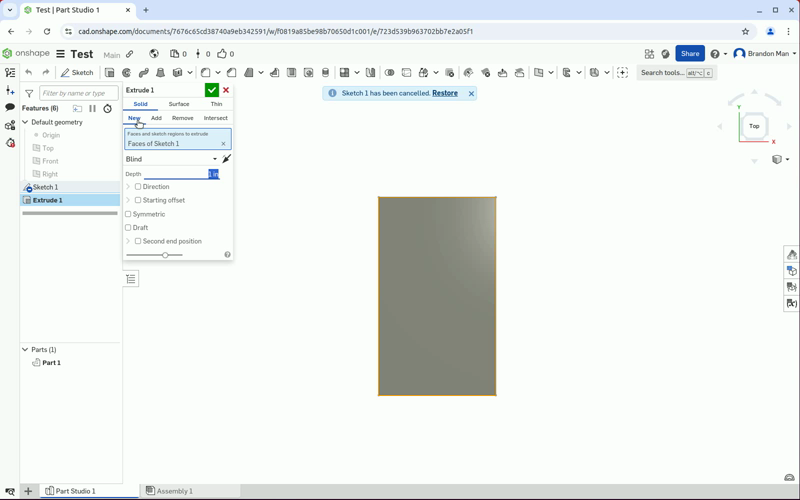
text(19.257)
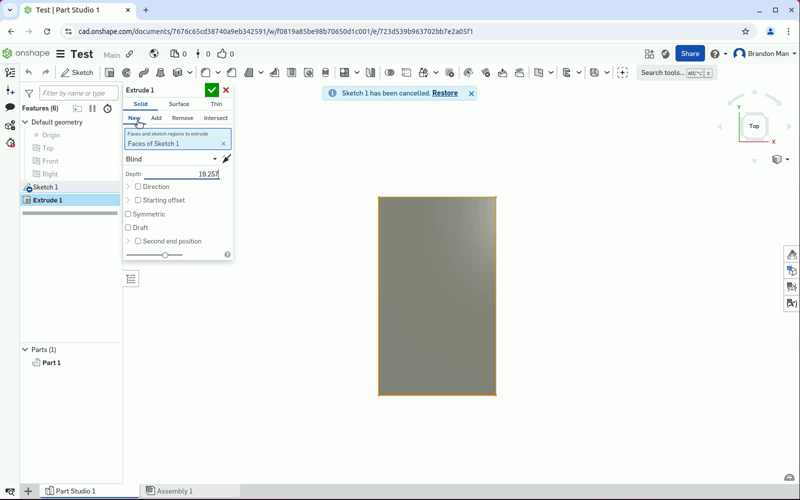
key(enter)
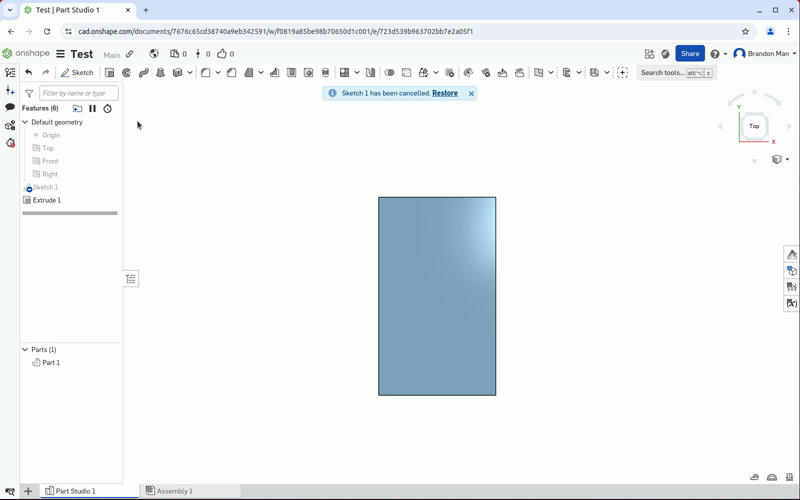
key(shift+h)
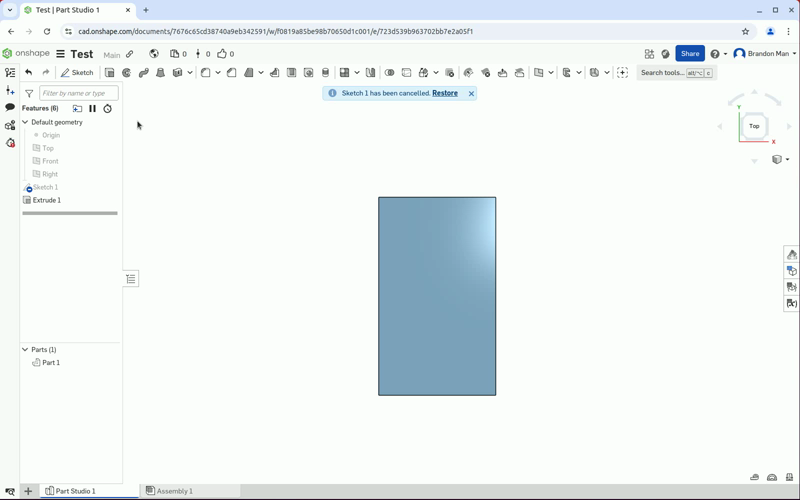
key(shift+h)
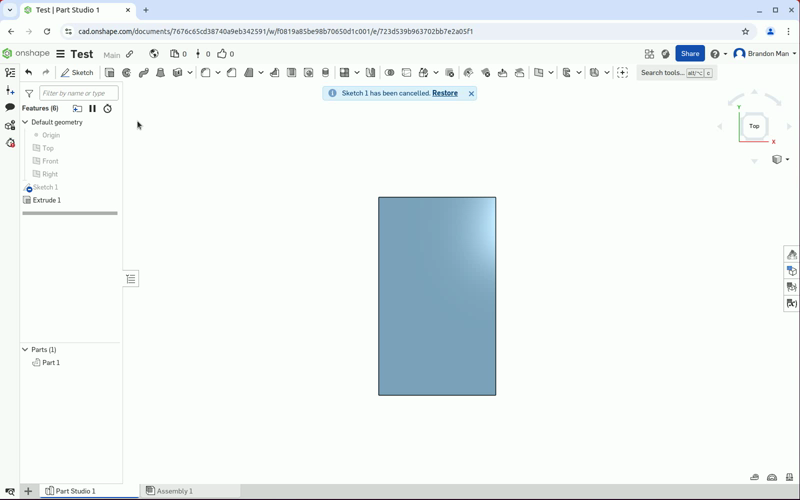
mouse_move(73, 189)
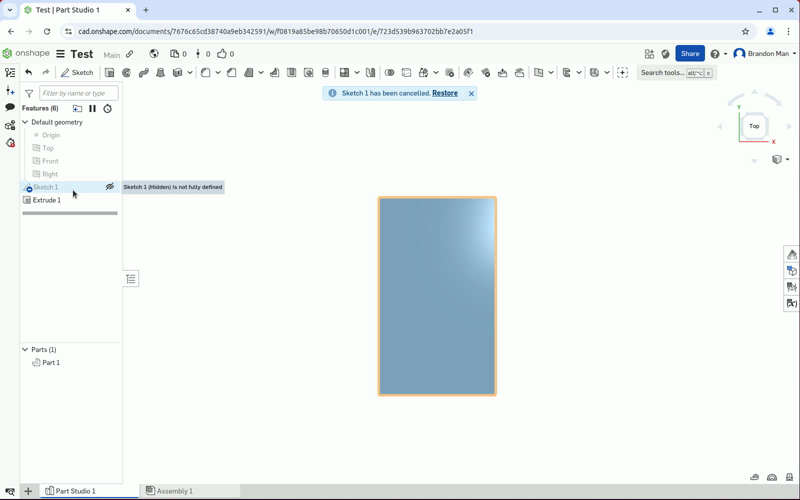
click(73, 189)
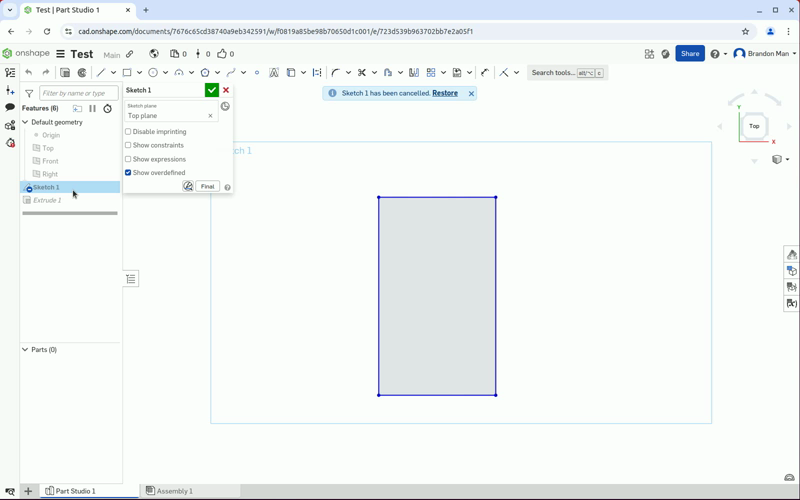
mouse_move(229, 92)
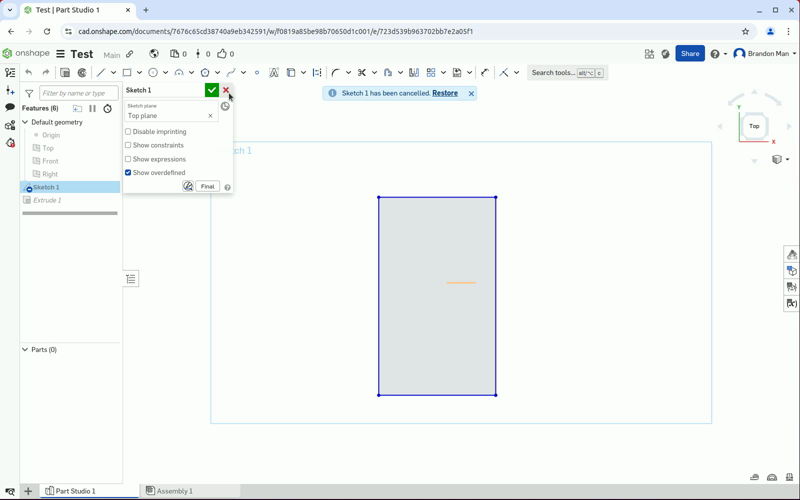
click(229, 92)
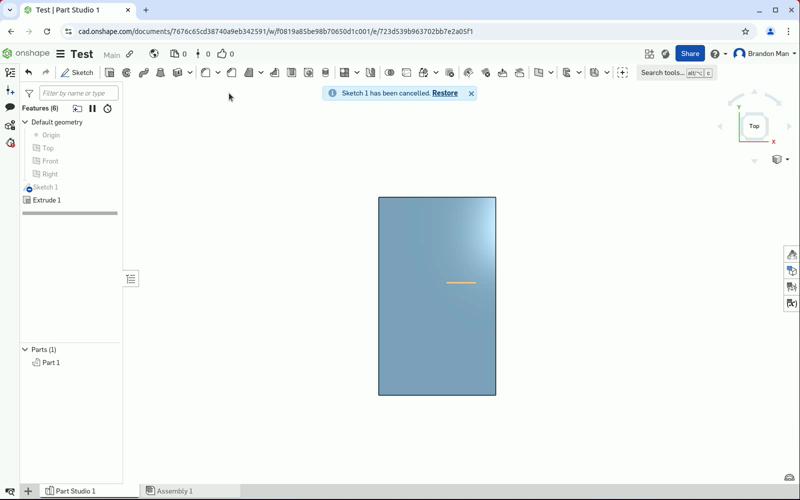
mouse_move(541, 75)
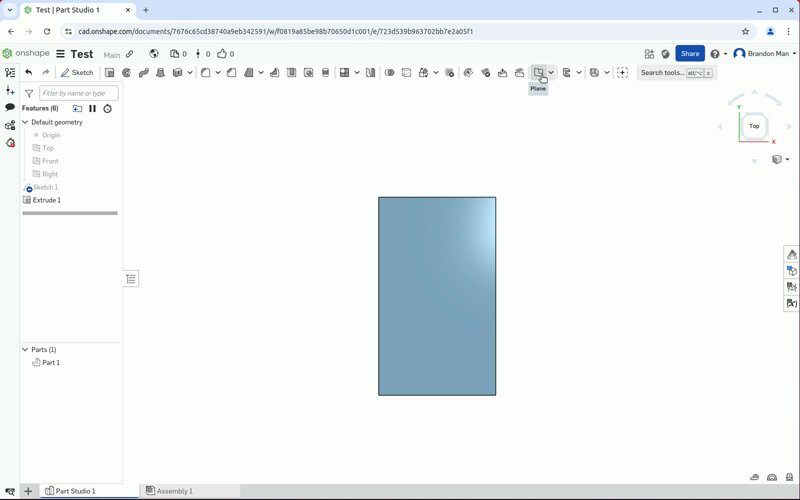
click(541, 75)
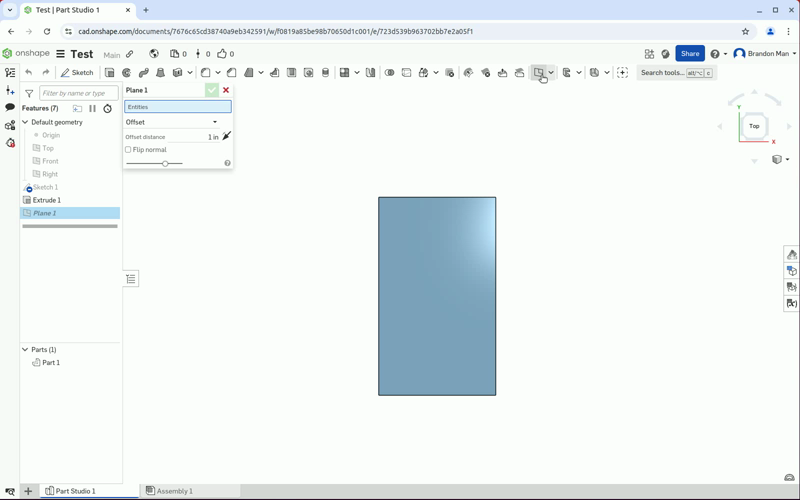
mouse_move(73, 150)
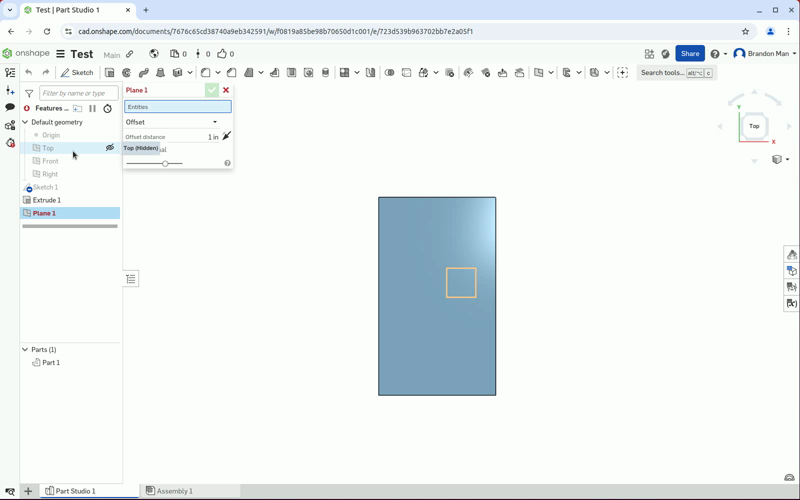
click(73, 150)
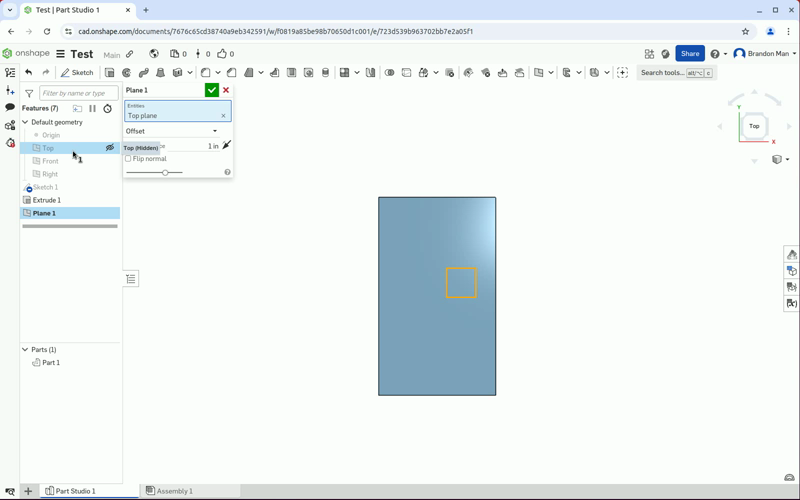
key(tab, 2)
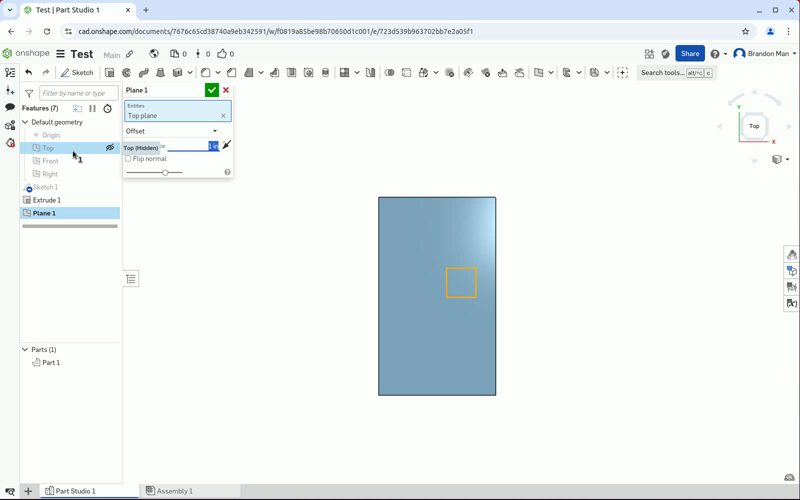
text(19.257)
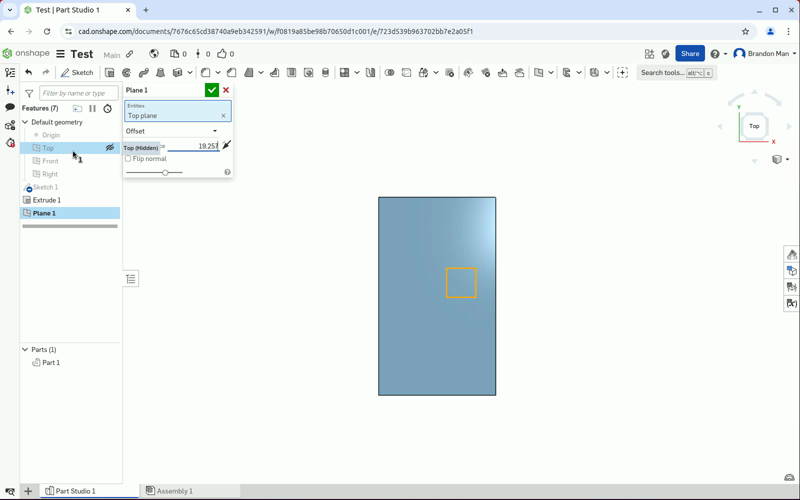
key(enter, 2)
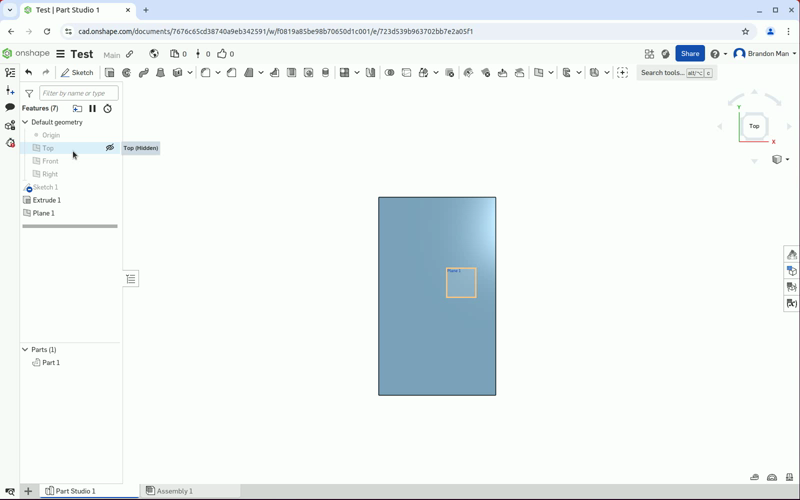
key(shift+s)
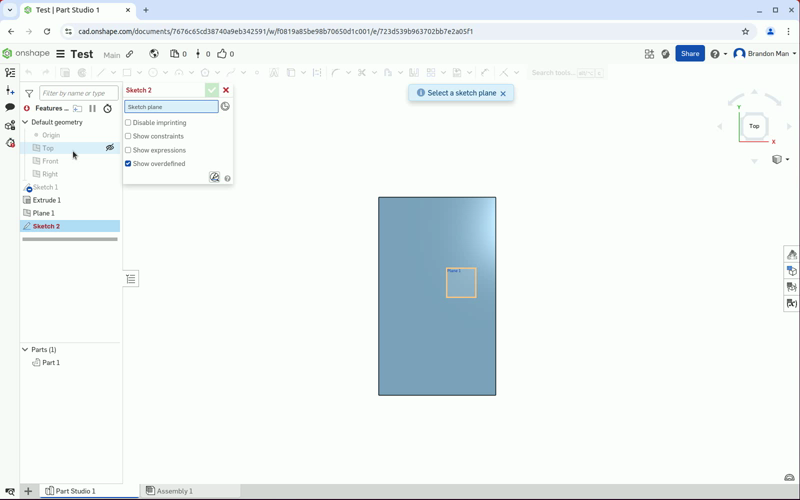
mouse_move(73, 215)
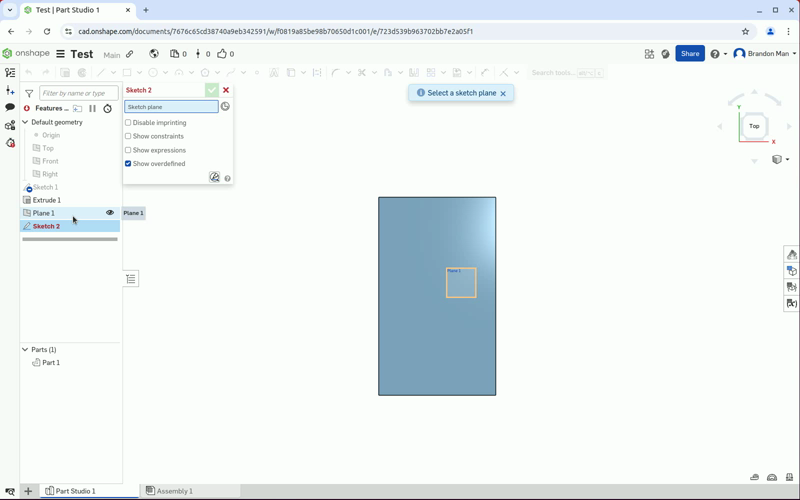
click(73, 215)
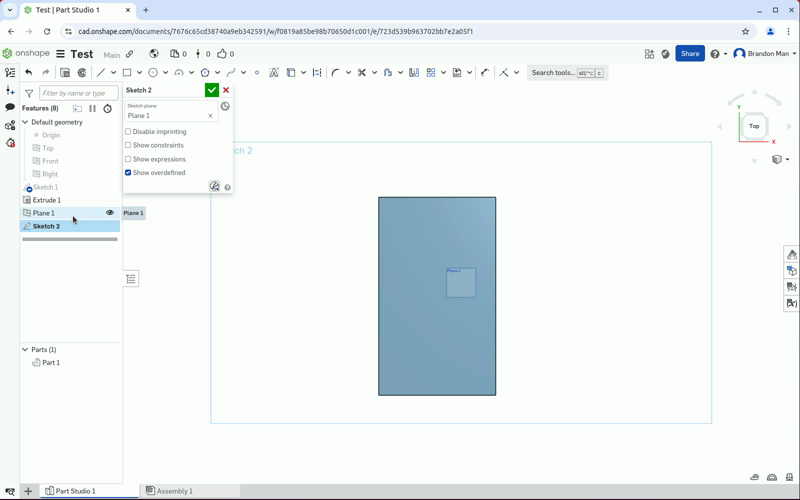
mouse_move(73, 352)
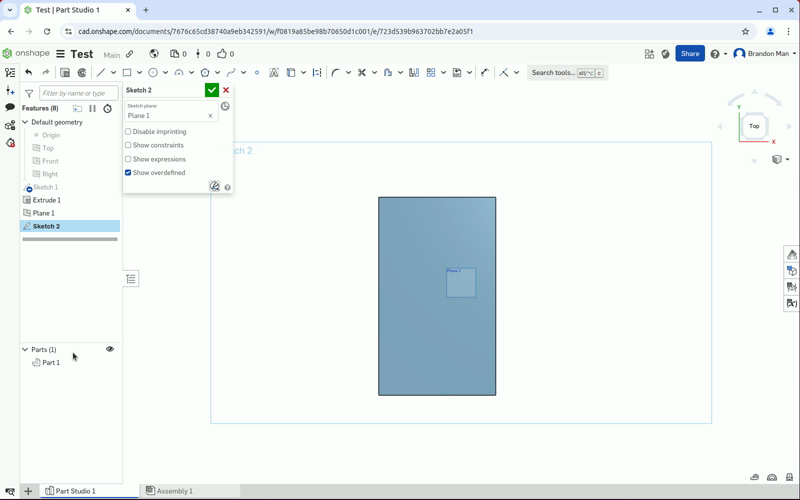
key(y)
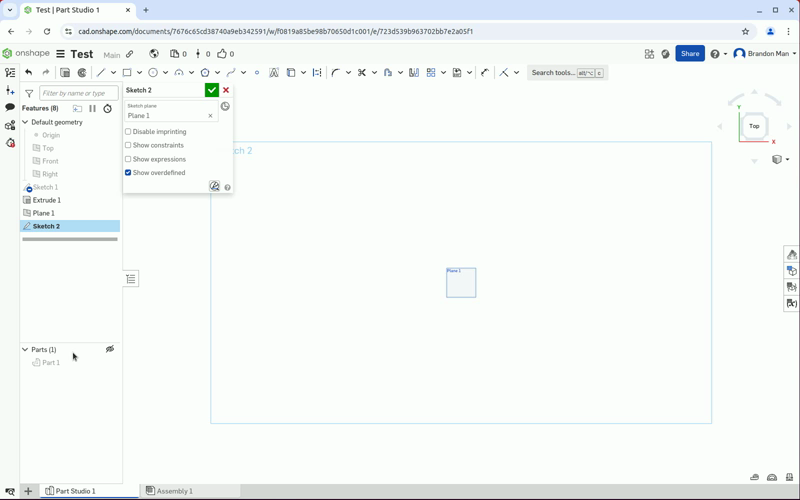
key(l)
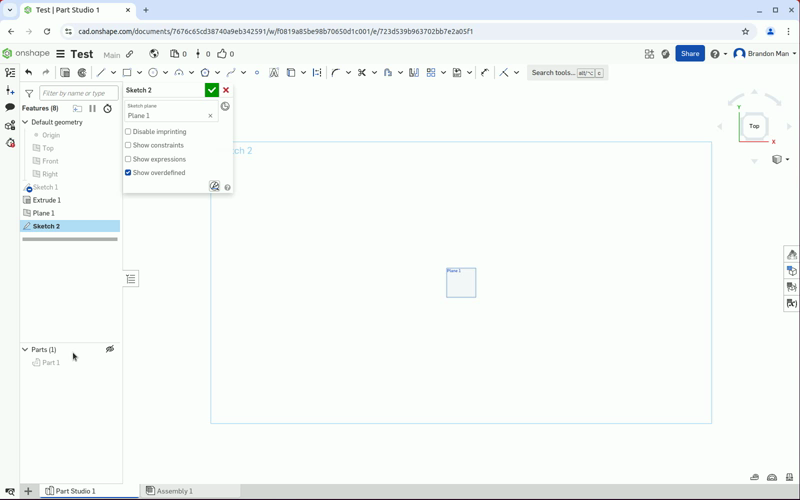
key_down(shift)
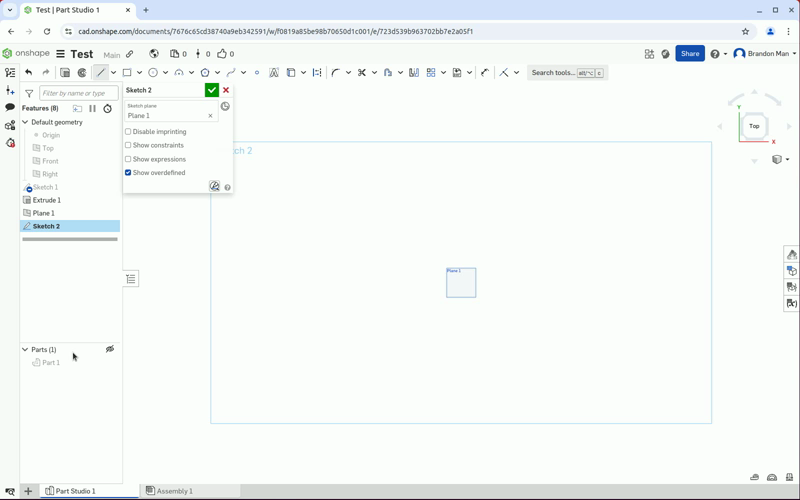
mouse_move(380, 393)
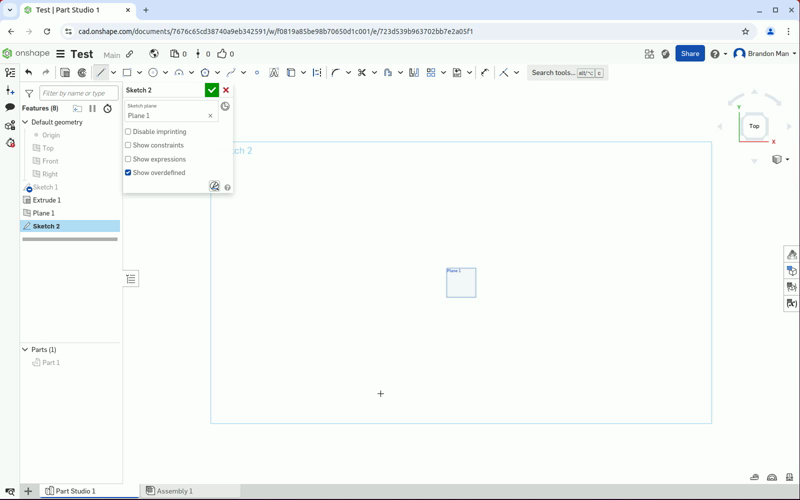
click(380, 393)
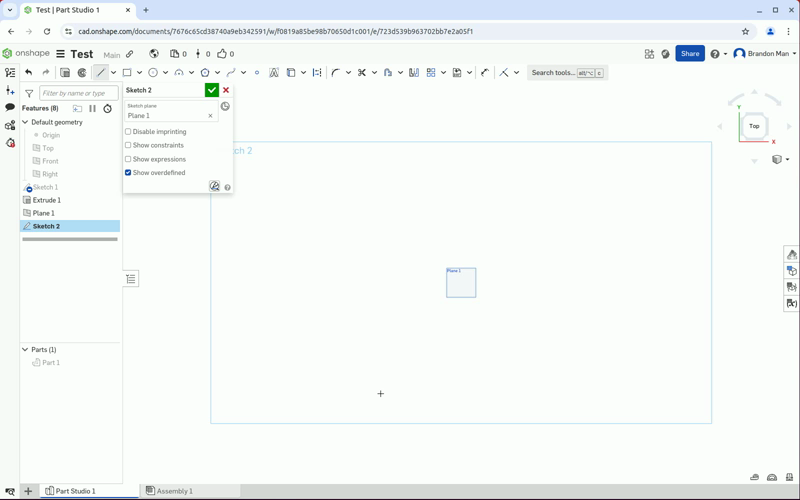
key_up(shift)
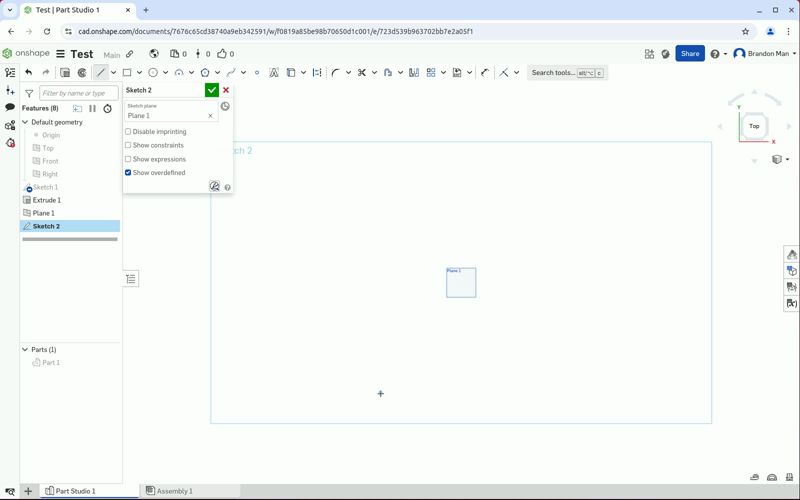
key_down(shift)
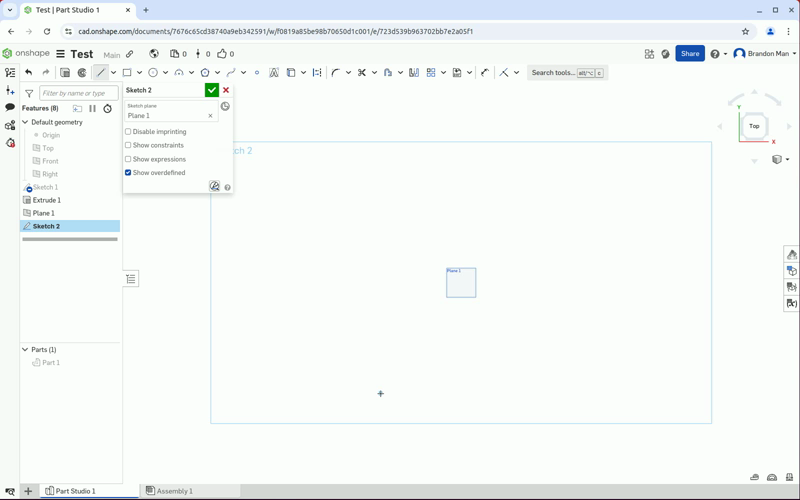
mouse_move(493, 393)
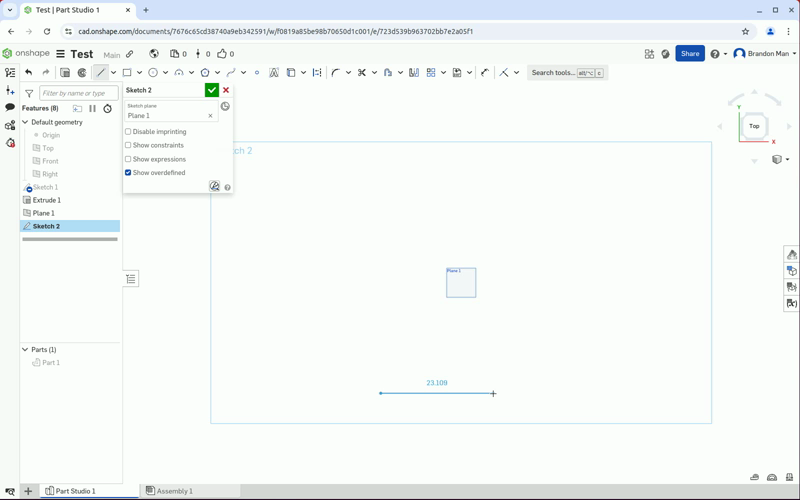
click(493, 393)
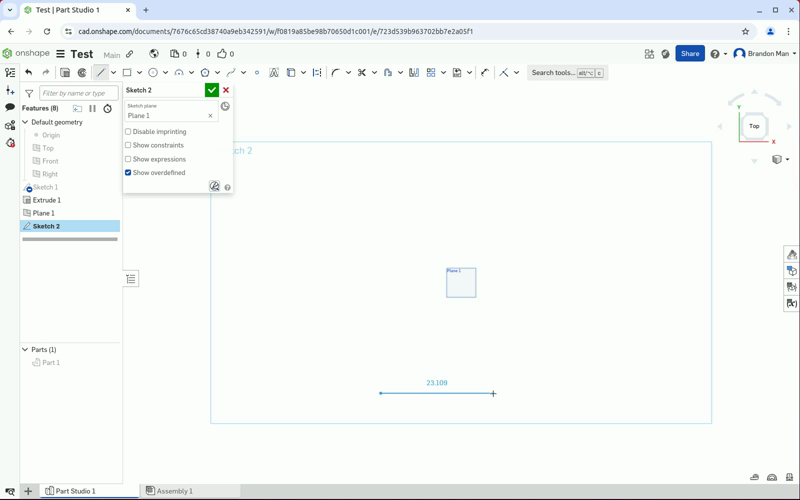
key_up(shift)
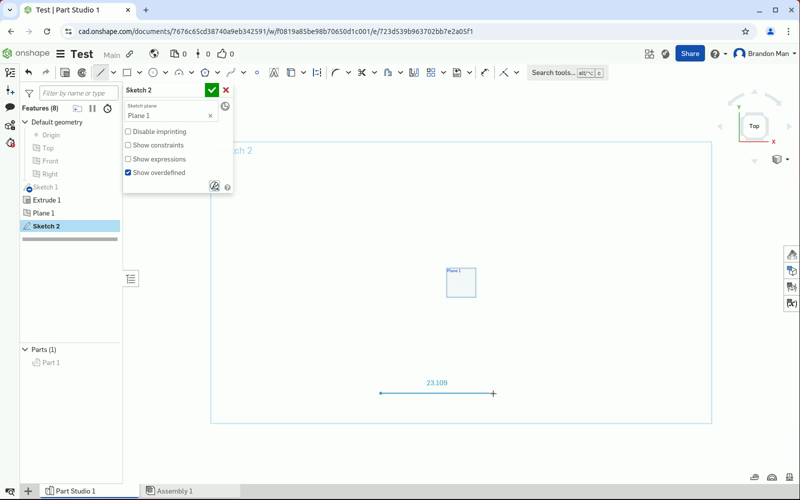
key_down(shift)
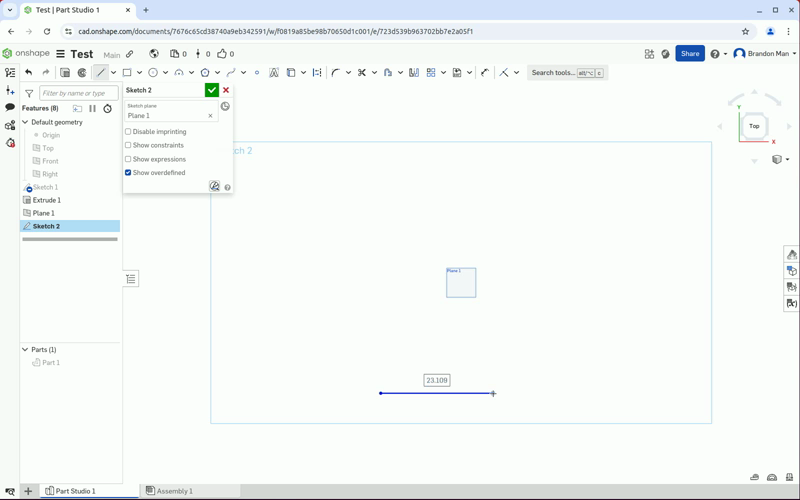
mouse_move(493, 199)
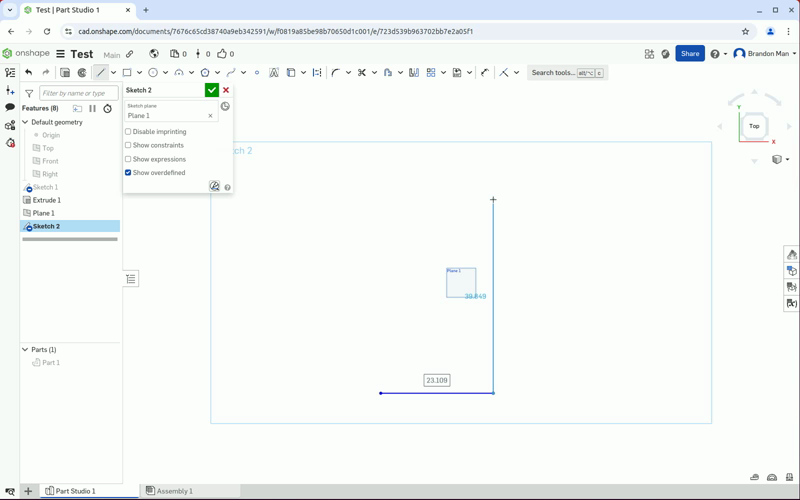
click(493, 199)
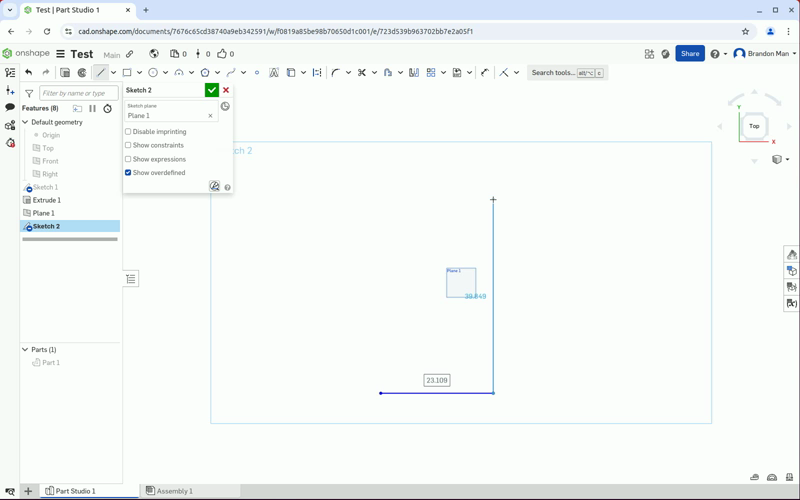
key_up(shift)
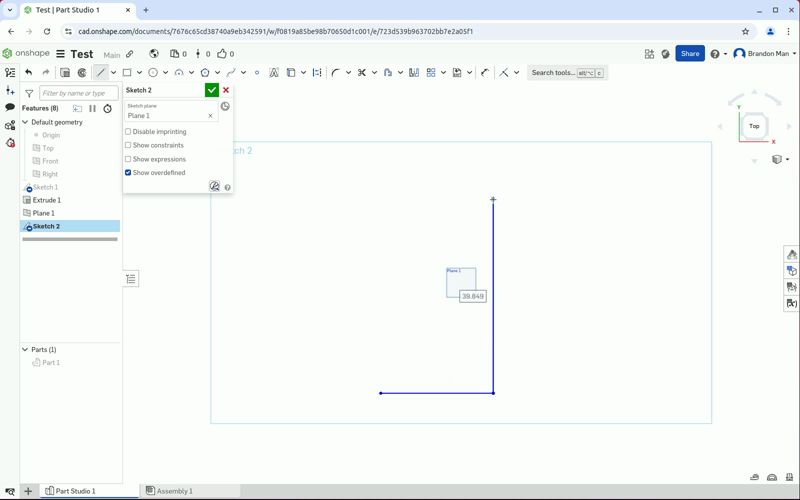
key_down(shift)
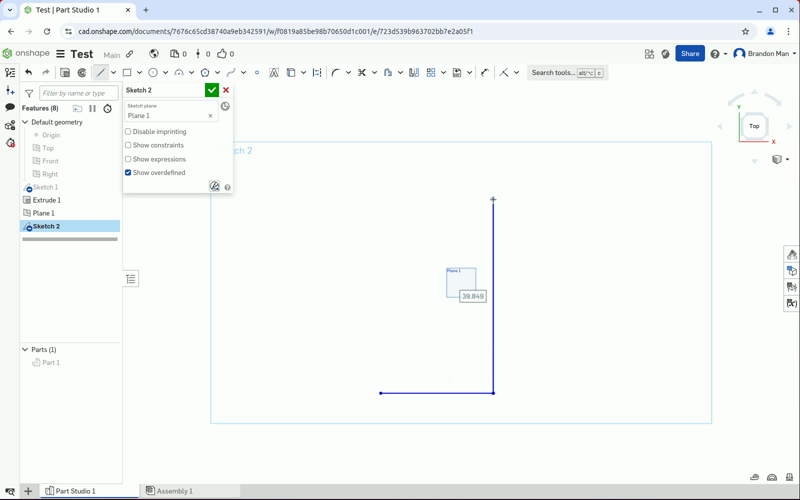
mouse_move(380, 199)
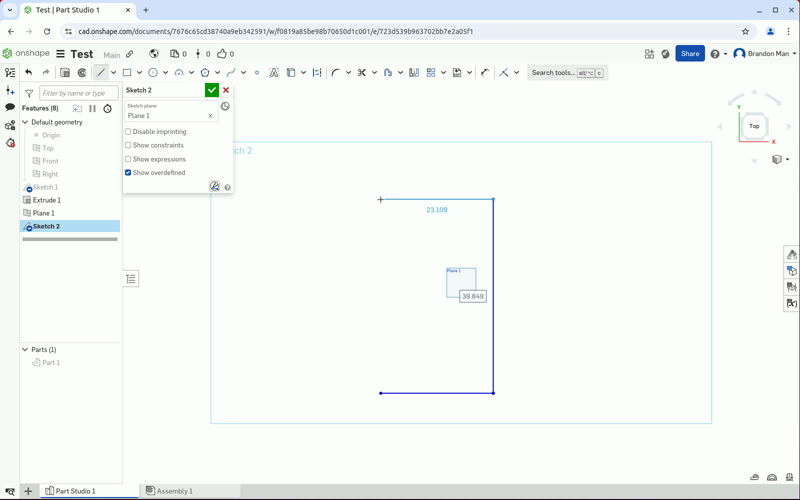
click(380, 199)
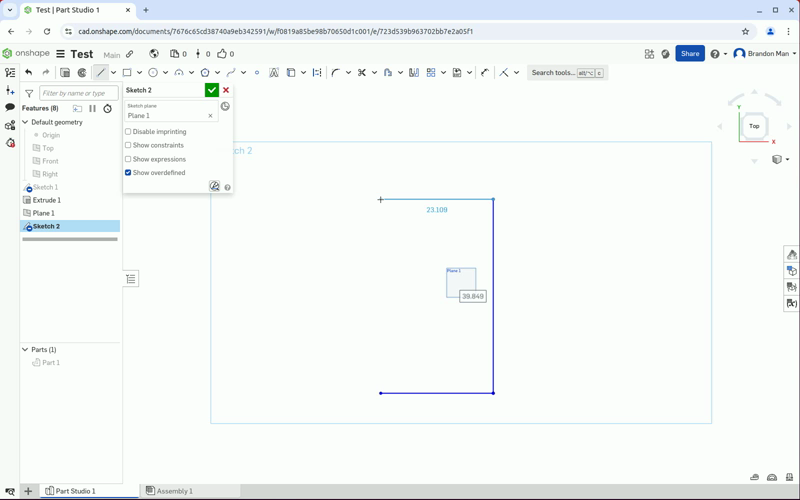
key_up(shift)
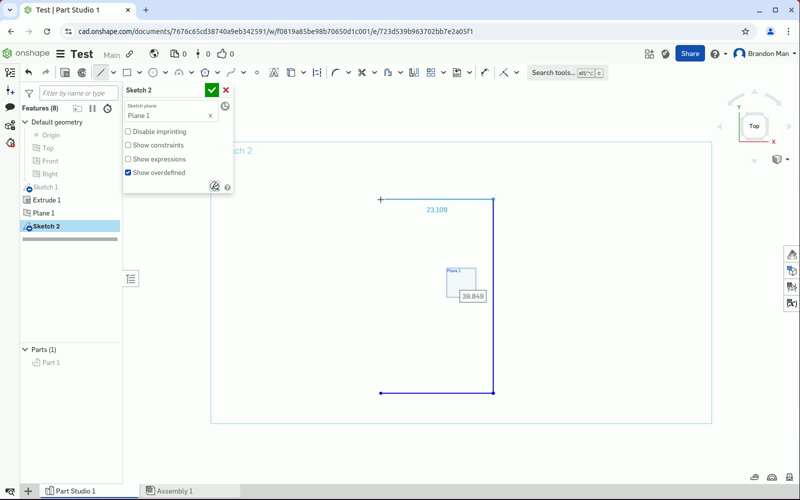
key_down(shift)
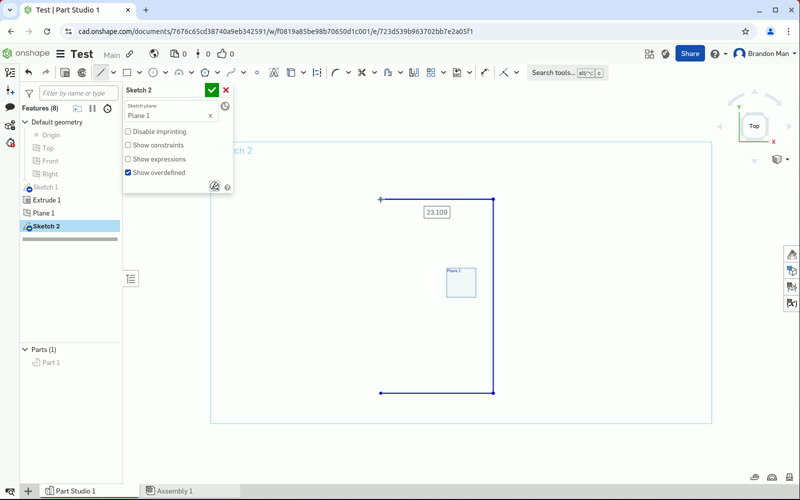
mouse_move(380, 393)
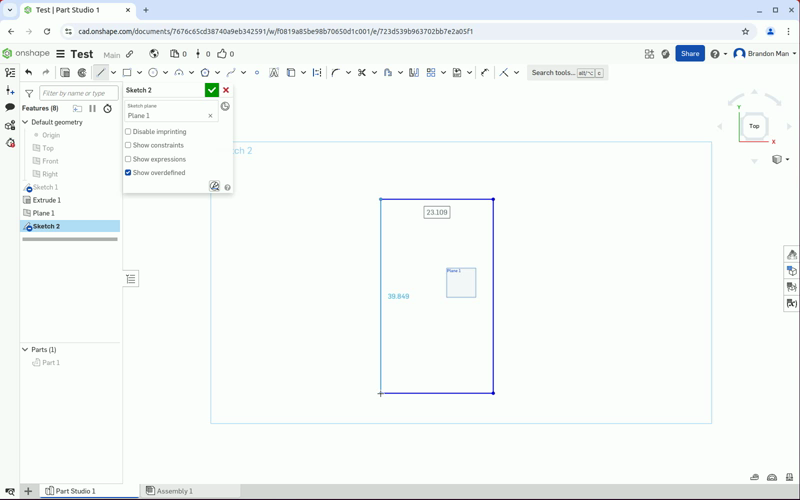
key_up(shift)
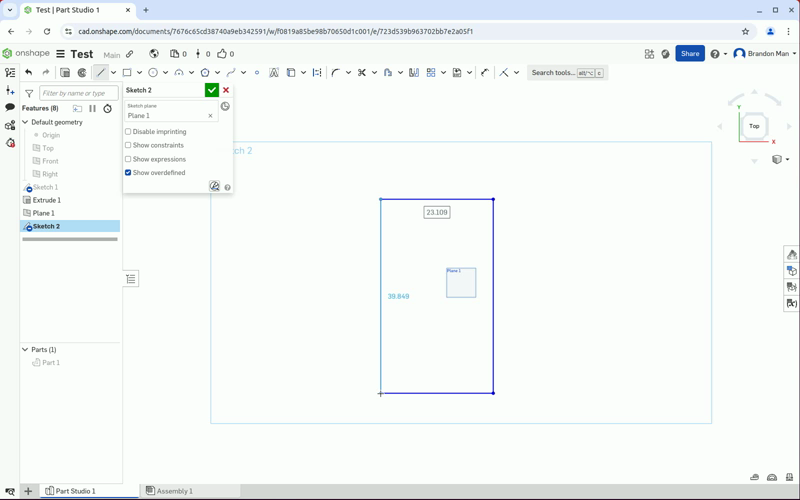
click(380, 393)
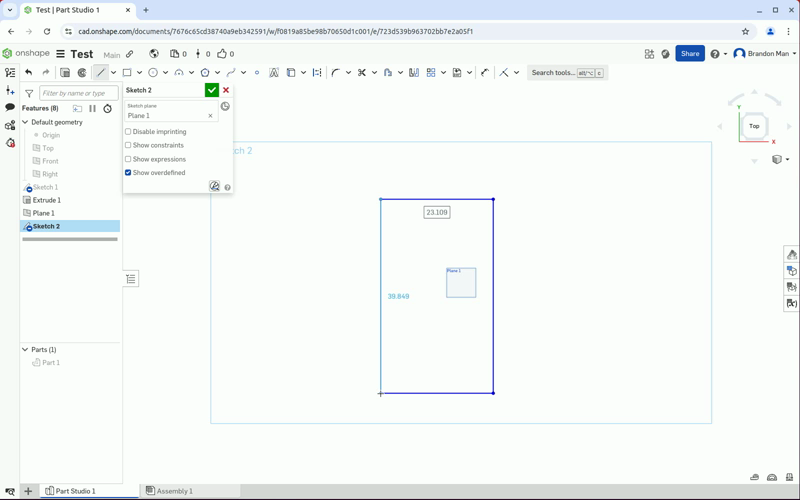
key(esc)
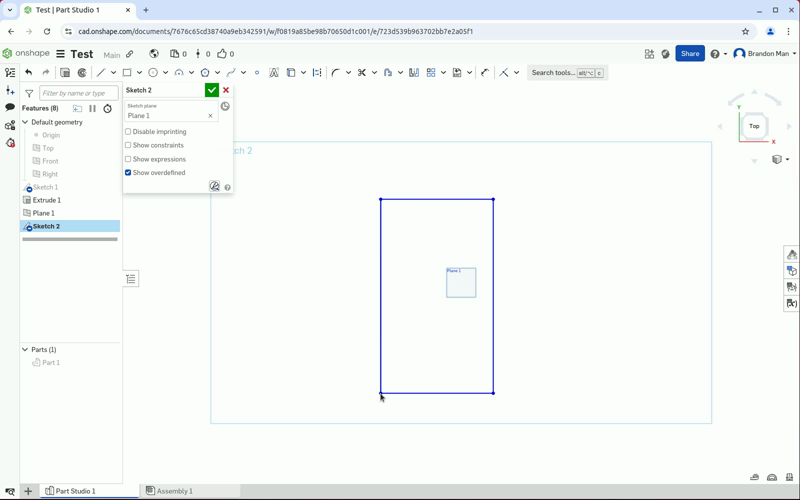
mouse_move(415, 375)
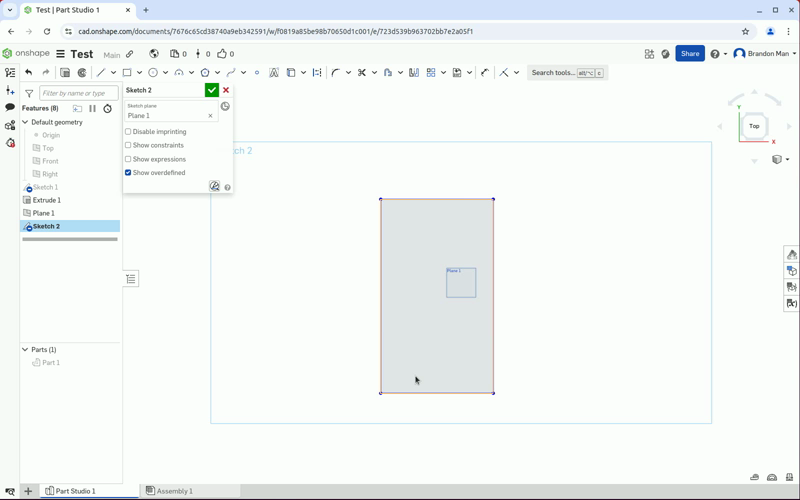
click(415, 375)
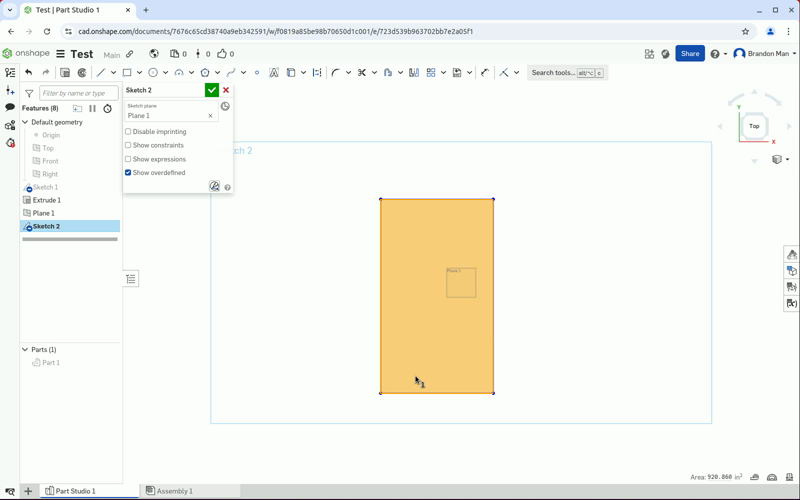
mouse_move(73, 352)
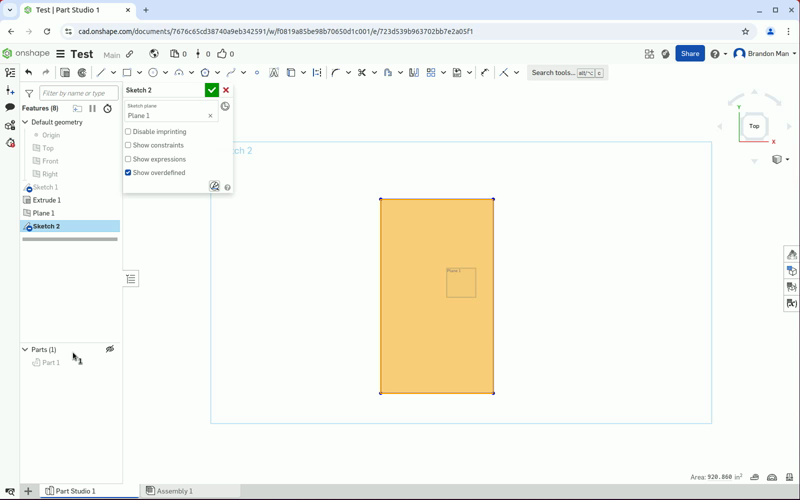
key(shift+y)
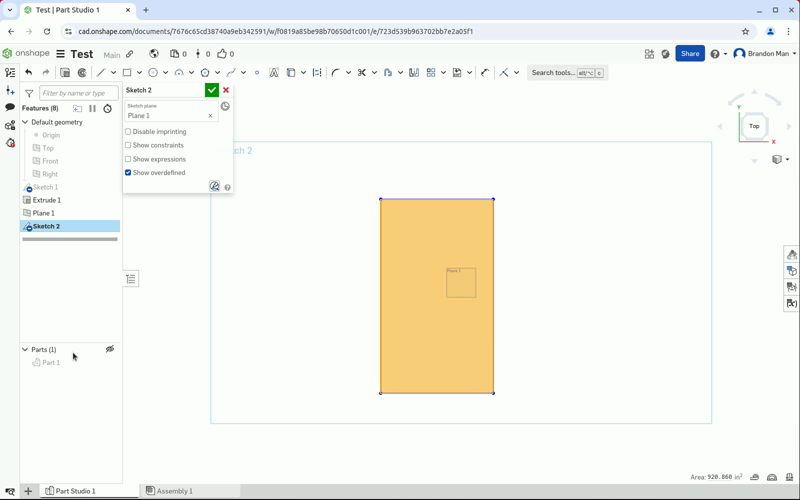
key(shift+e)
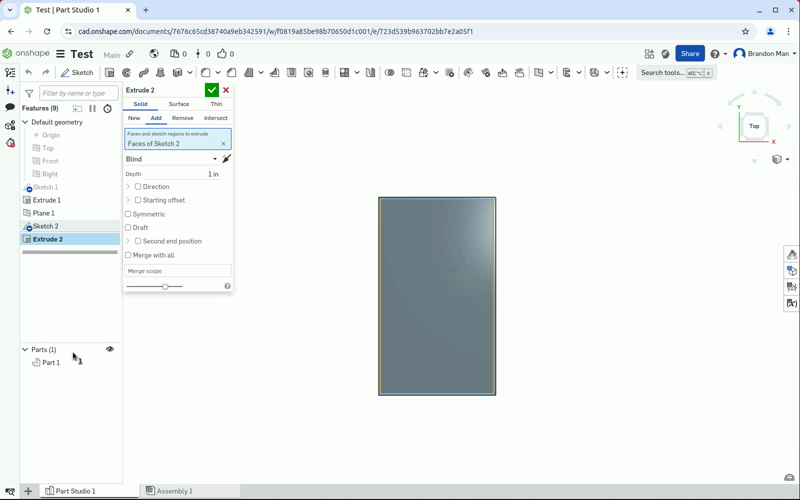
mouse_move(143, 106)
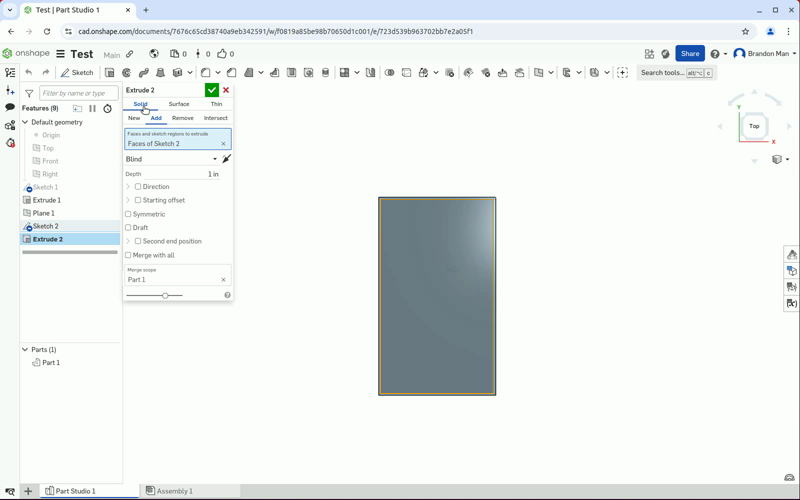
click(143, 106)
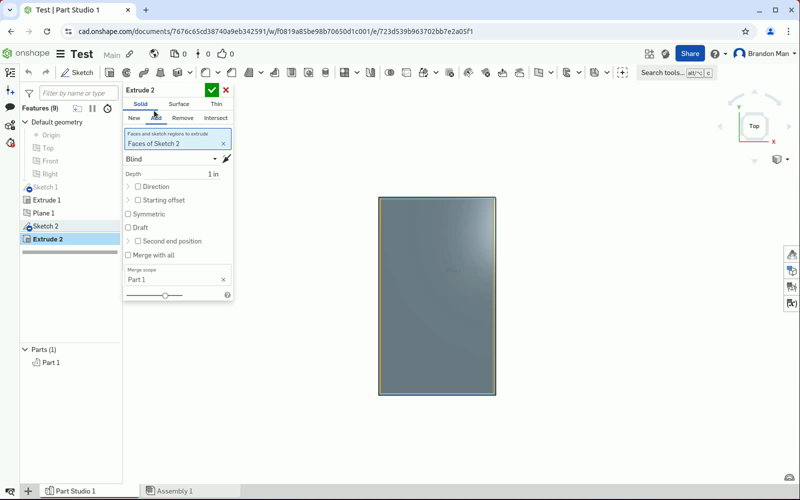
mouse_move(186, 120)
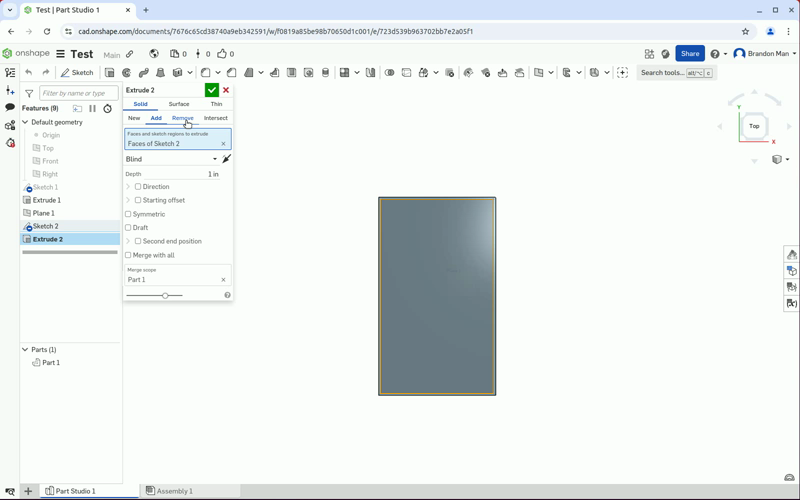
click(186, 120)
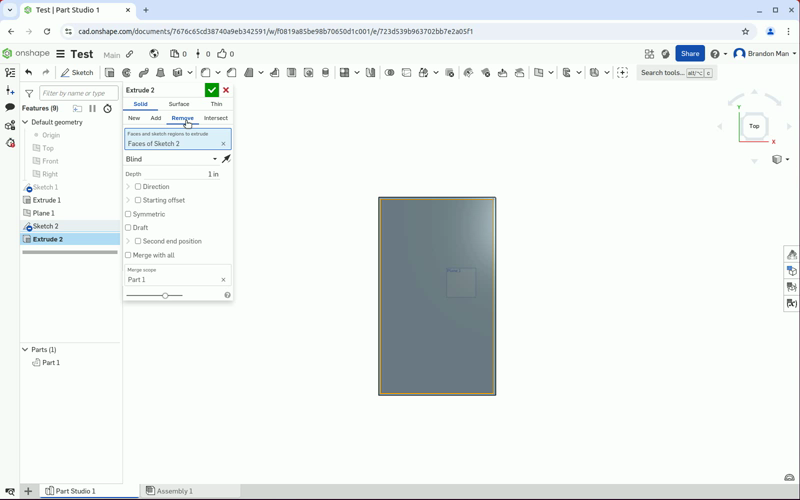
key(tab, 4)
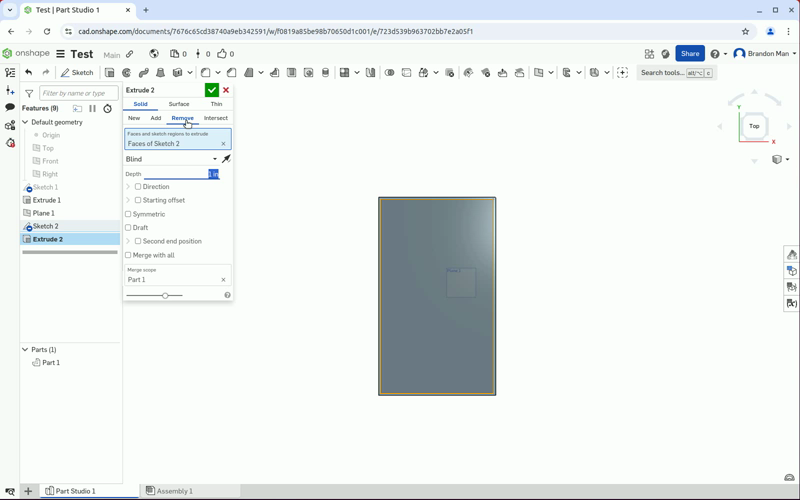
text(18.294)
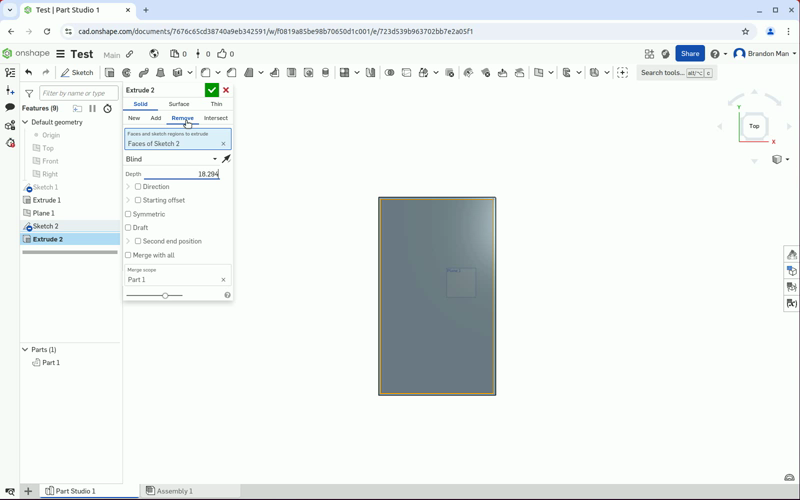
key(tab, 6)
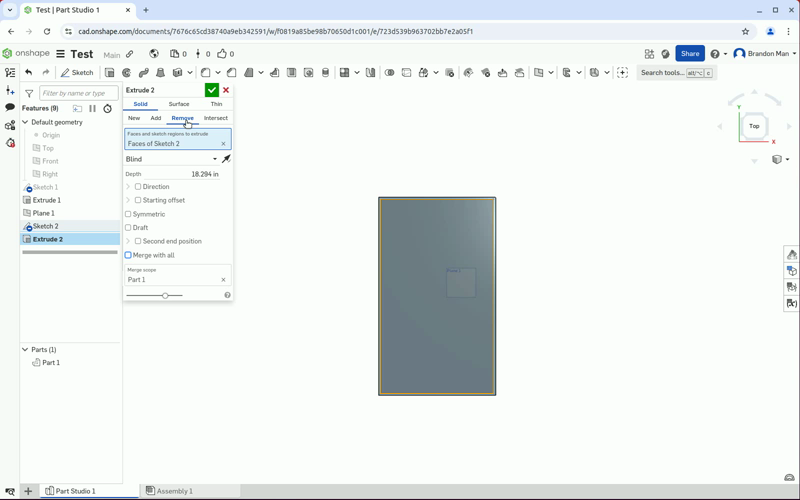
key(space)
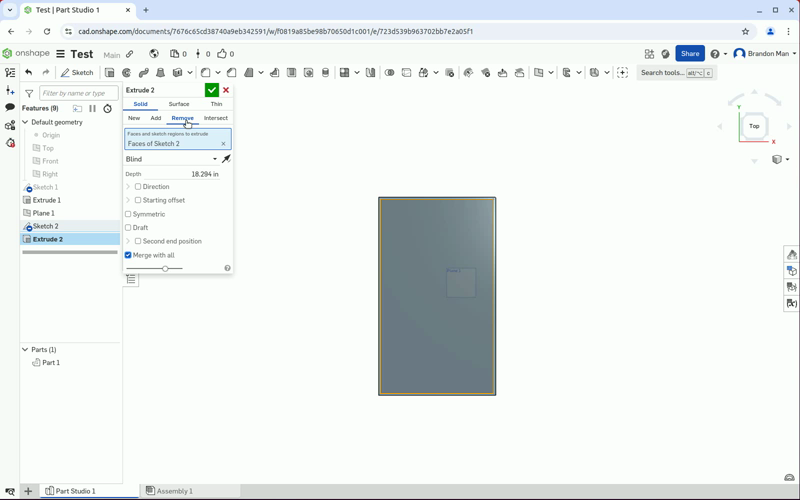
key(enter)
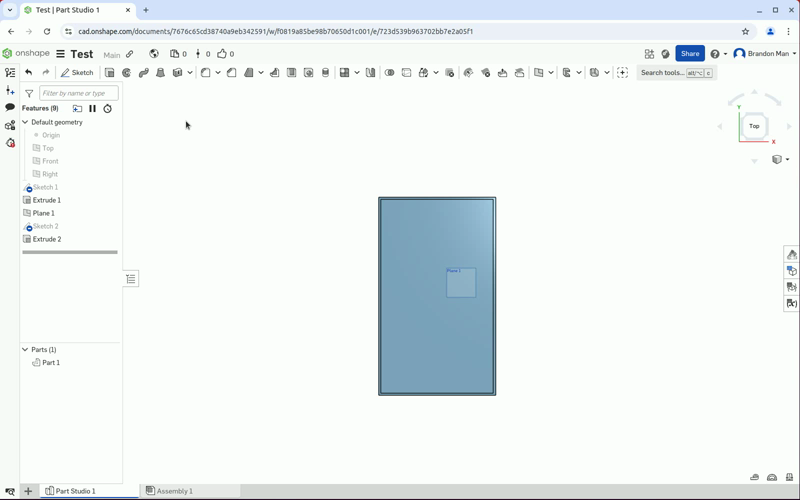
key(shift+h)
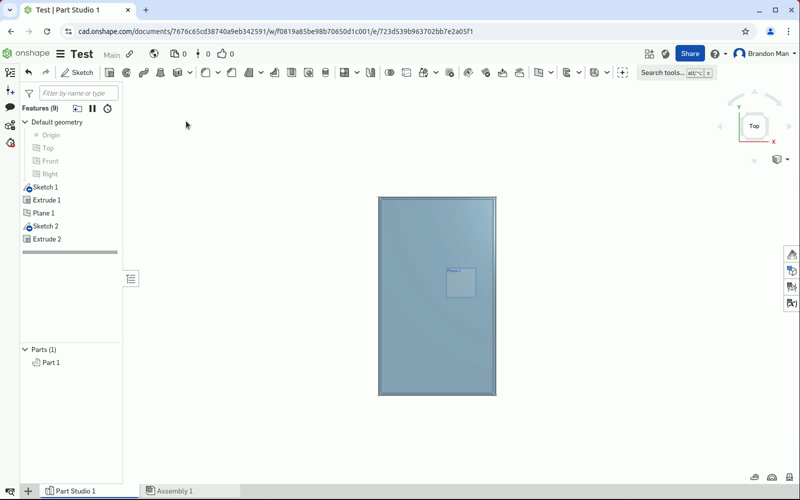
key(shift+h)
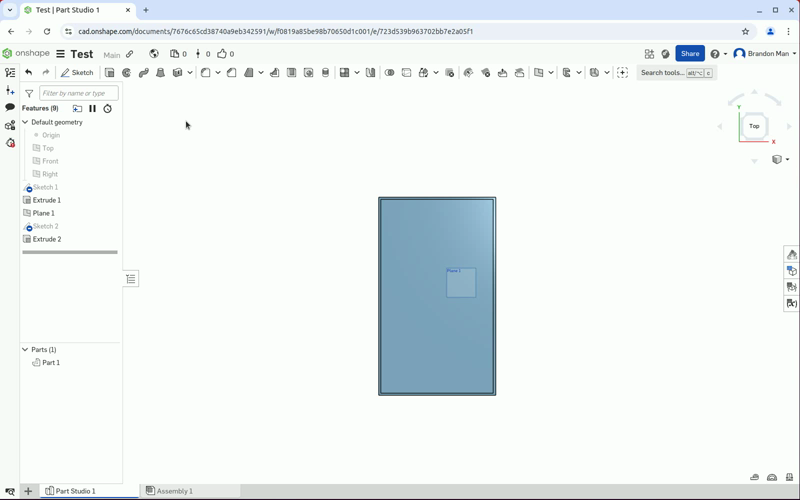
mouse_move(73, 189)
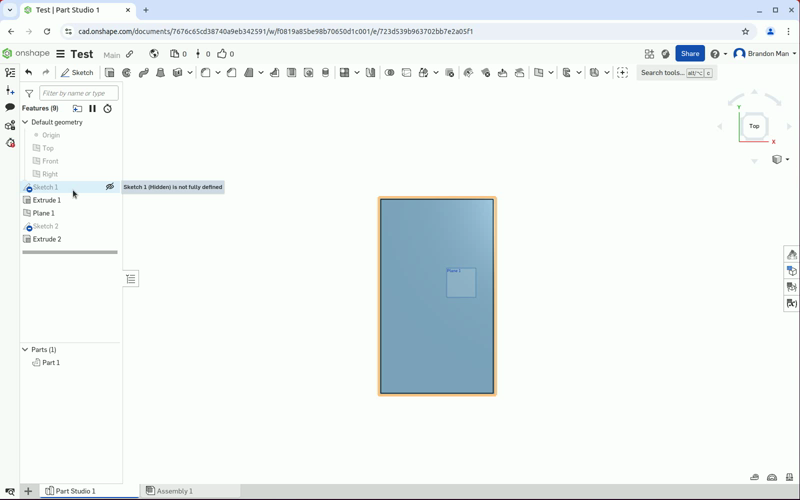
click(73, 189)
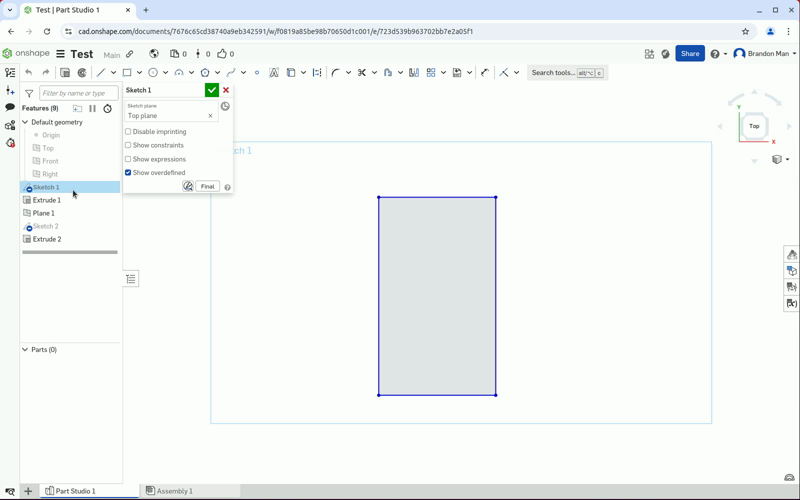
mouse_move(229, 92)
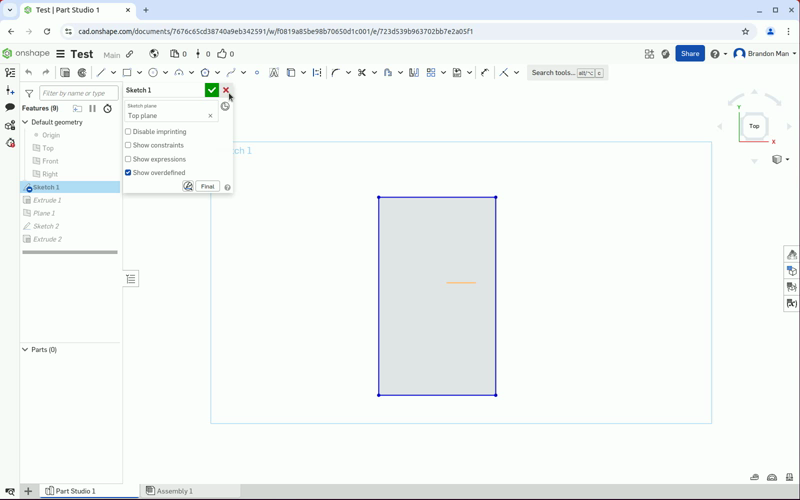
click(229, 92)
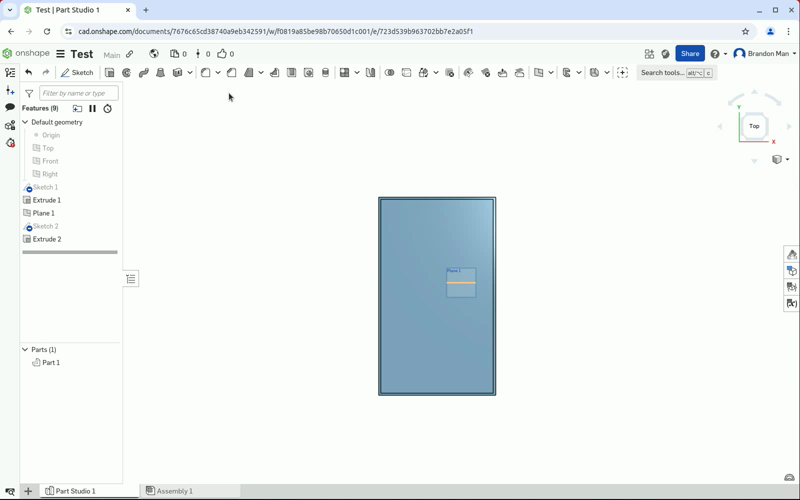
mouse_move(541, 75)
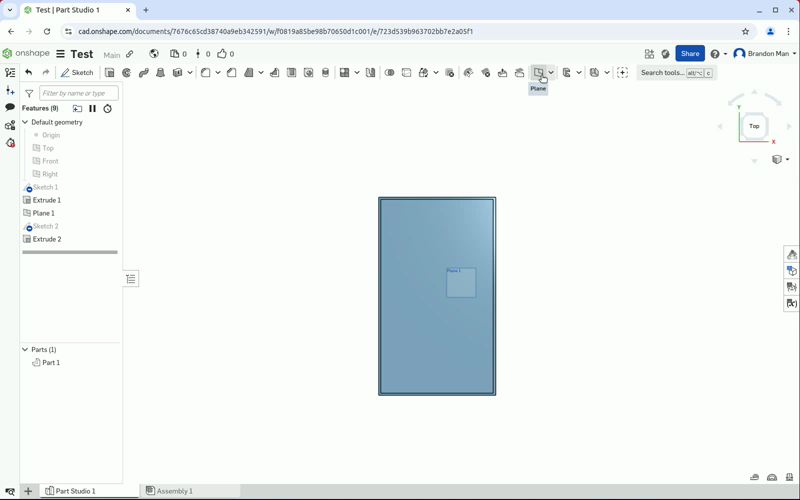
click(541, 75)
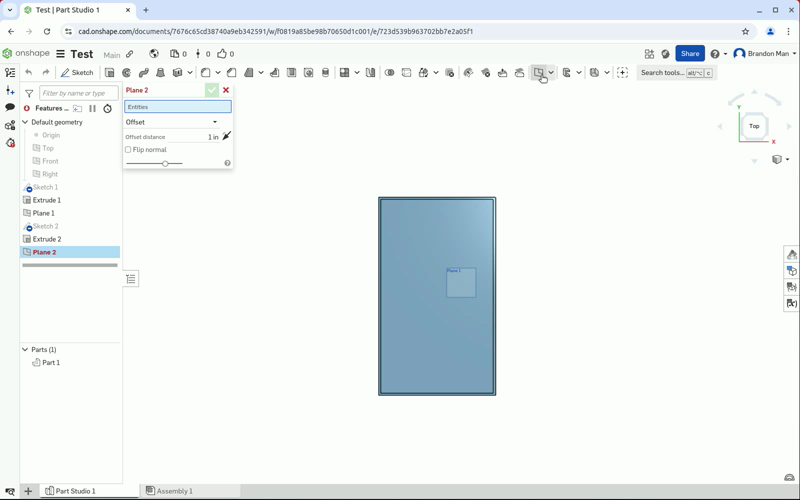
mouse_move(73, 150)
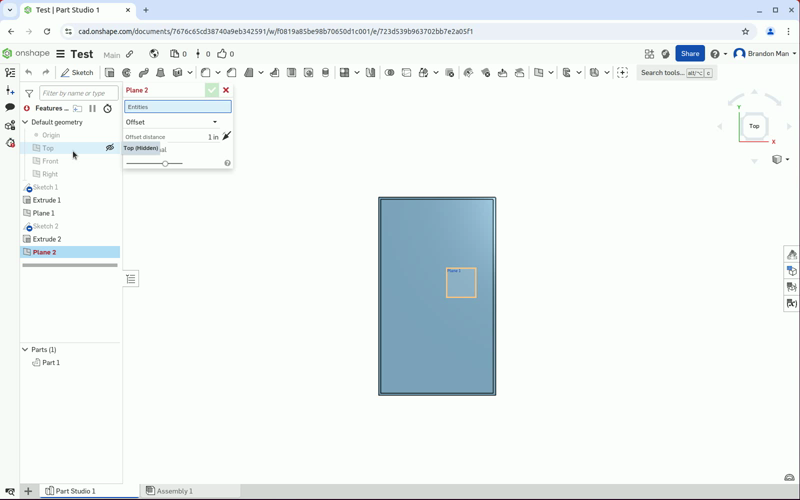
click(73, 150)
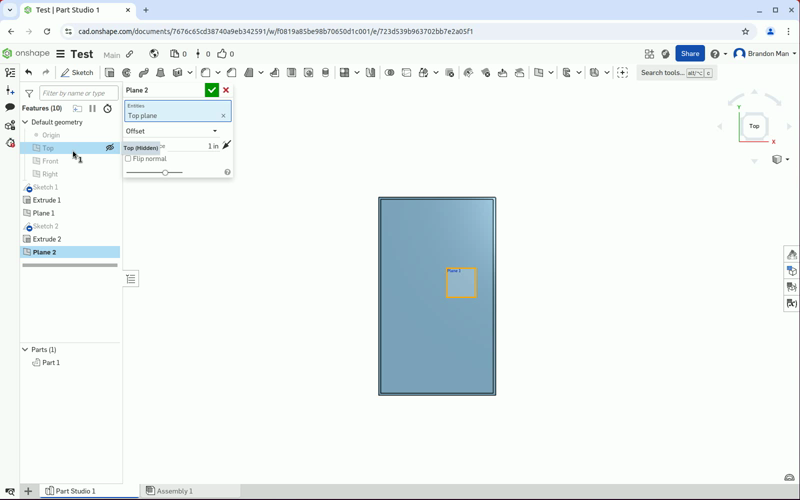
key(tab, 2)
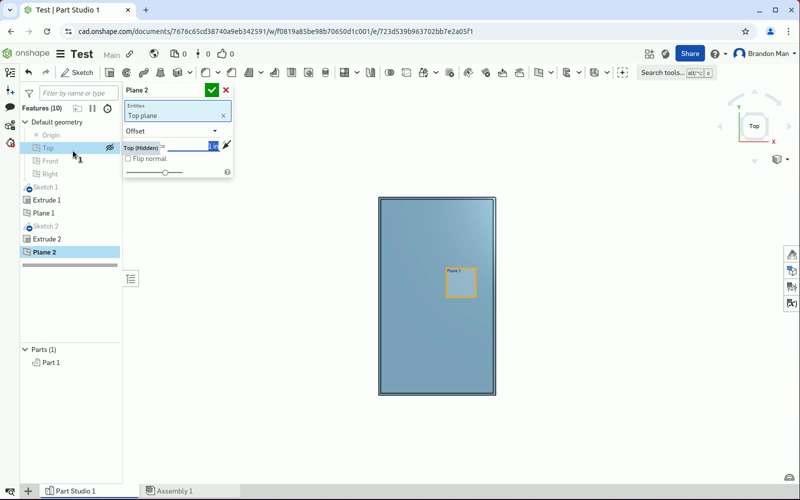
text(0.955)
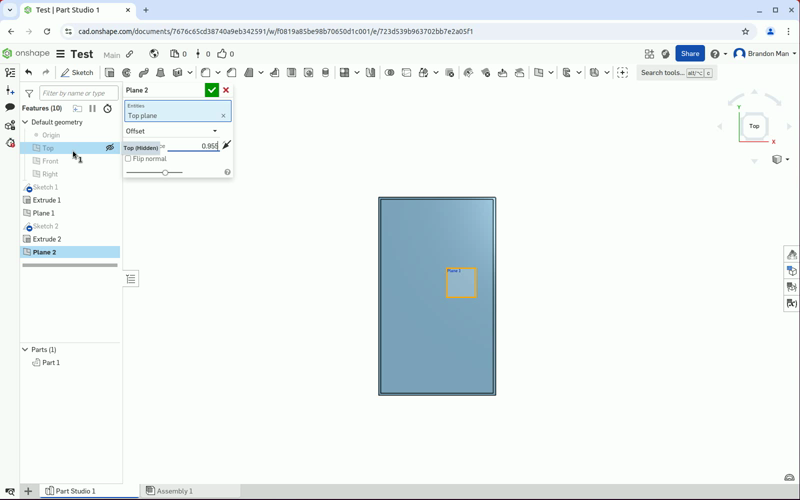
key(enter, 2)
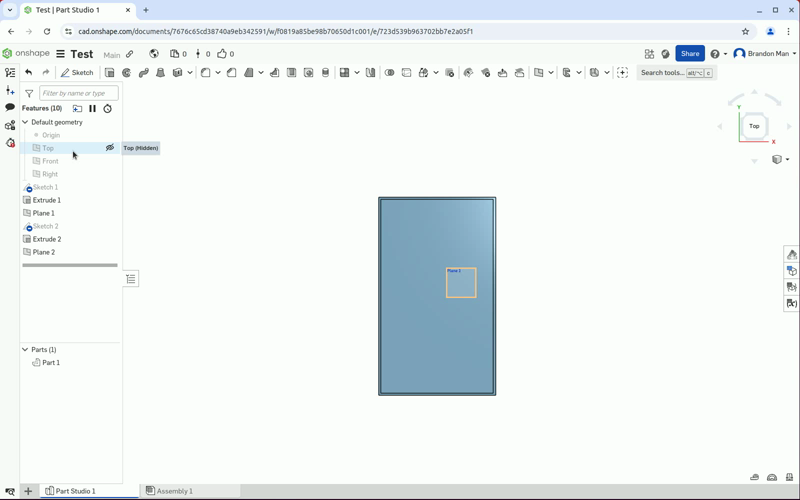
key(shift+s)
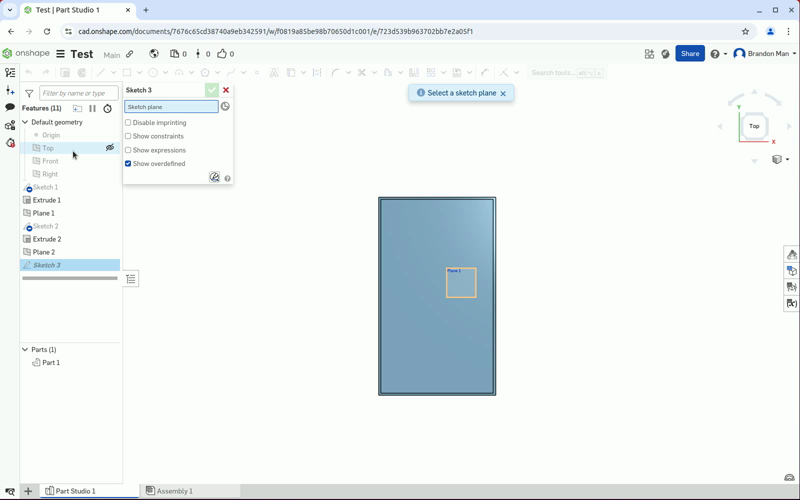
mouse_move(73, 254)
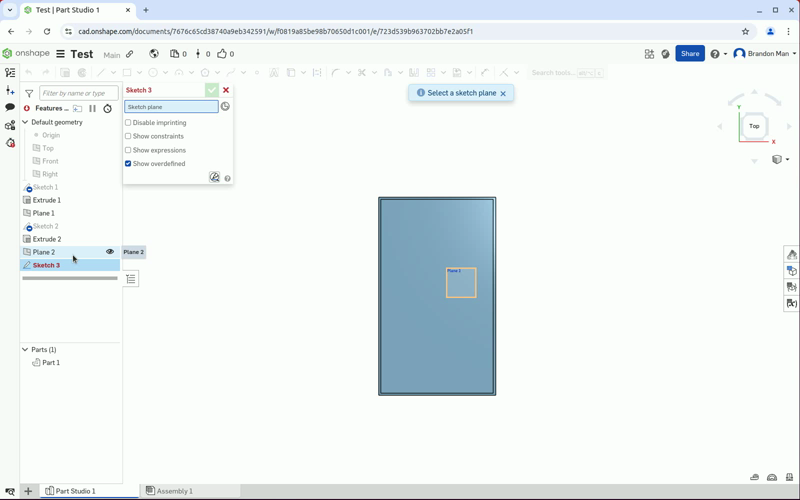
click(73, 254)
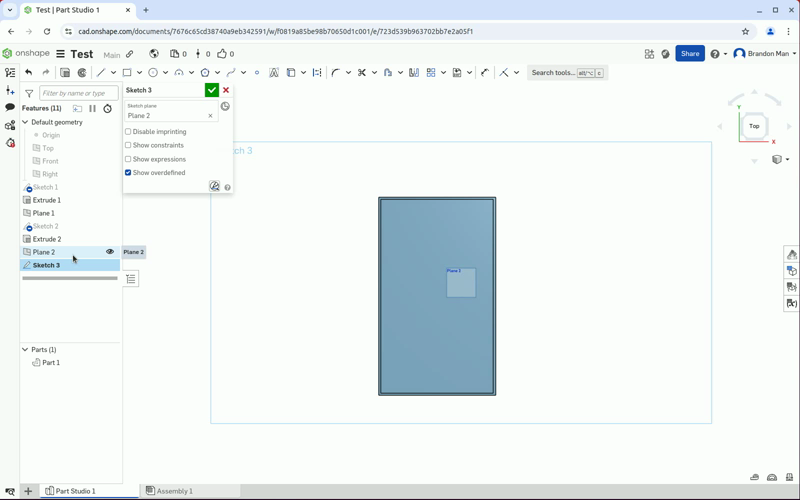
mouse_move(73, 352)
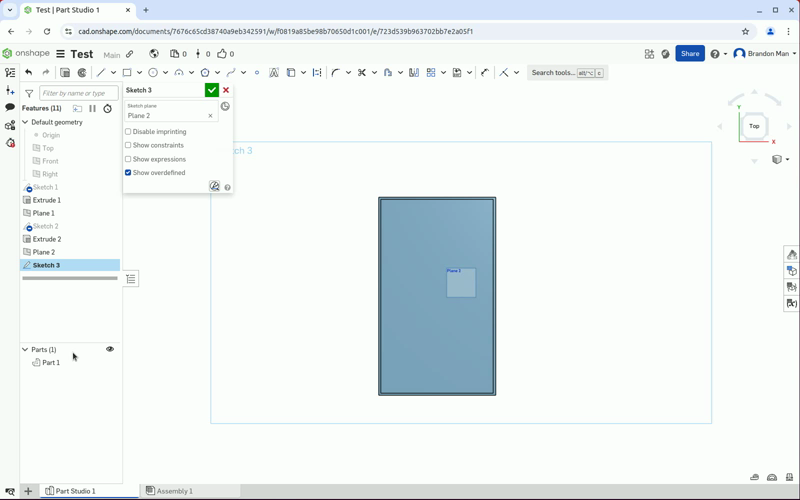
key(y)
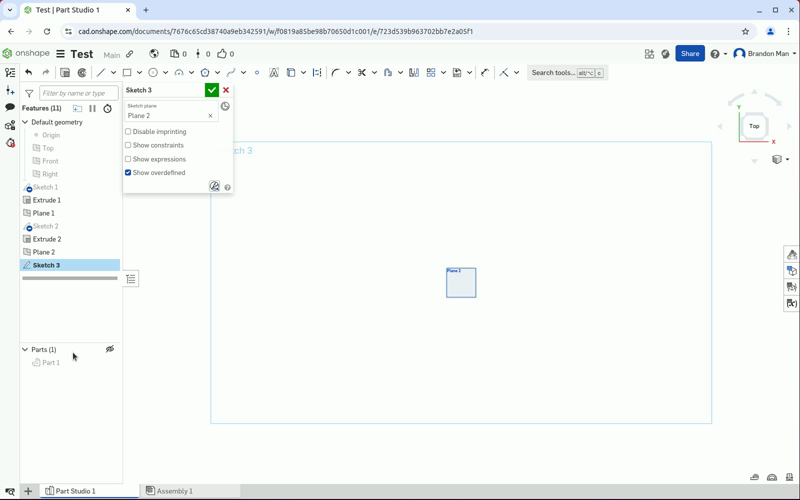
key(l)
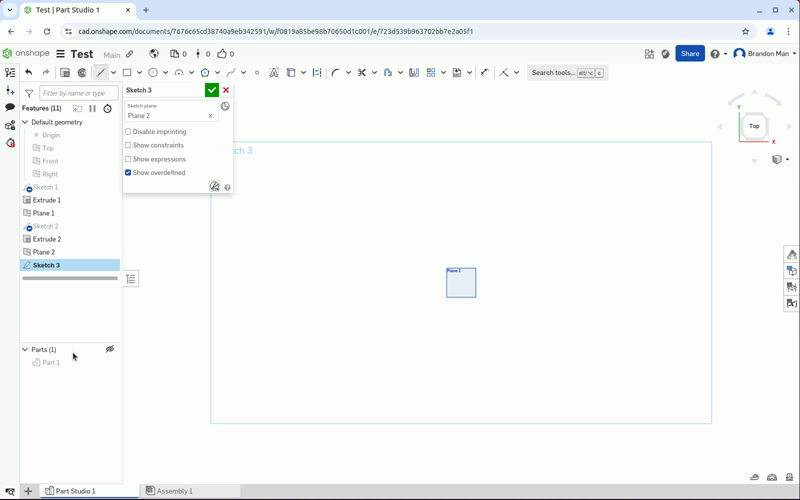
key_down(shift)
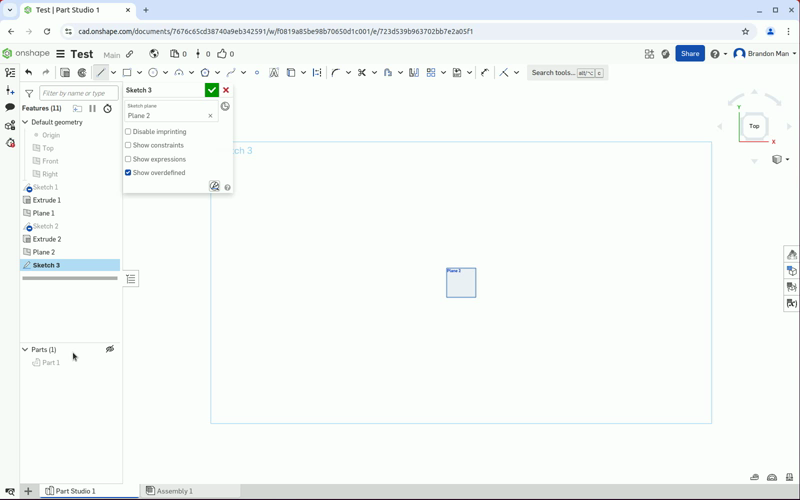
mouse_move(386, 207)
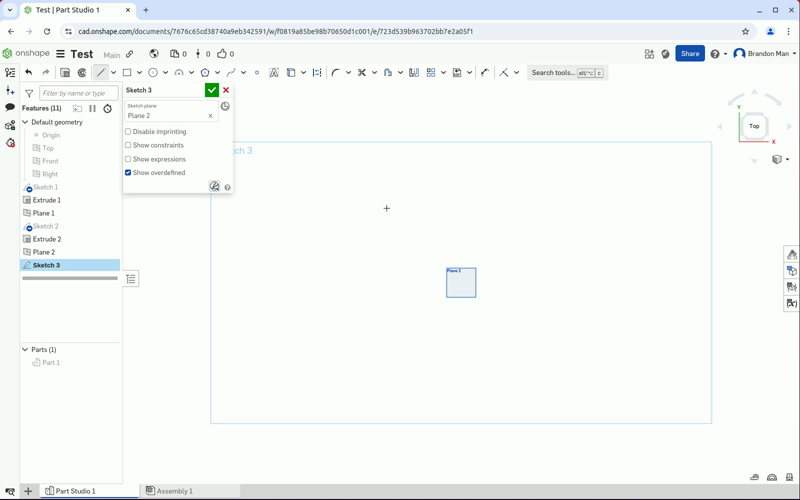
click(386, 207)
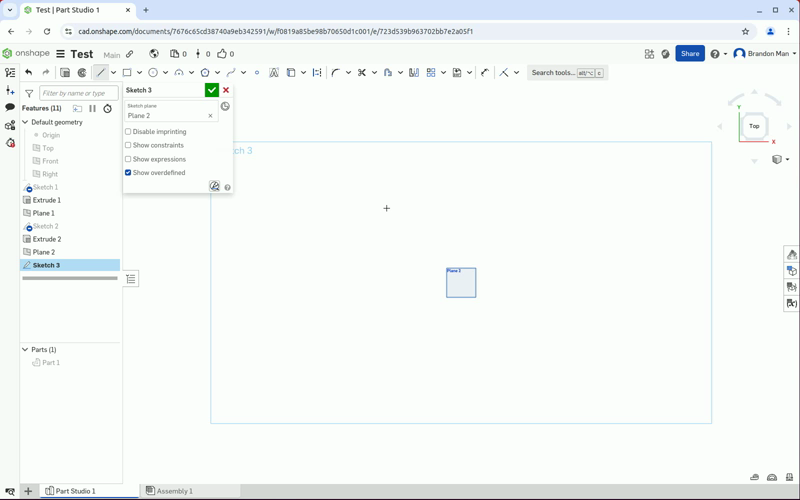
key_up(shift)
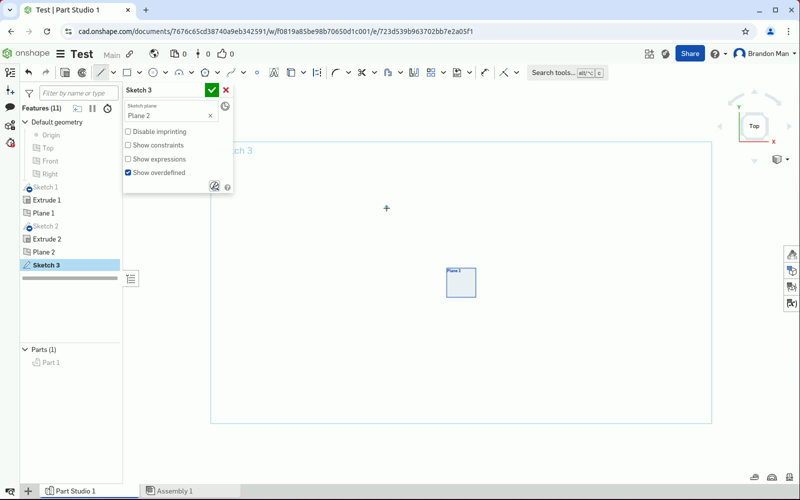
key_down(shift)
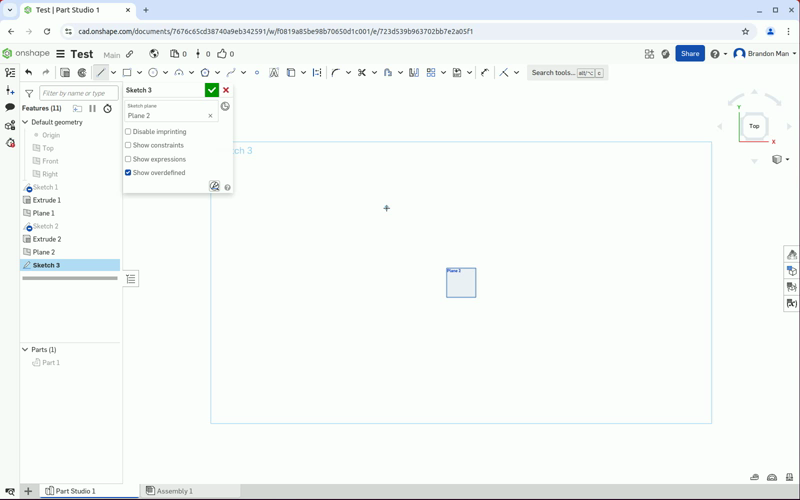
mouse_move(417, 207)
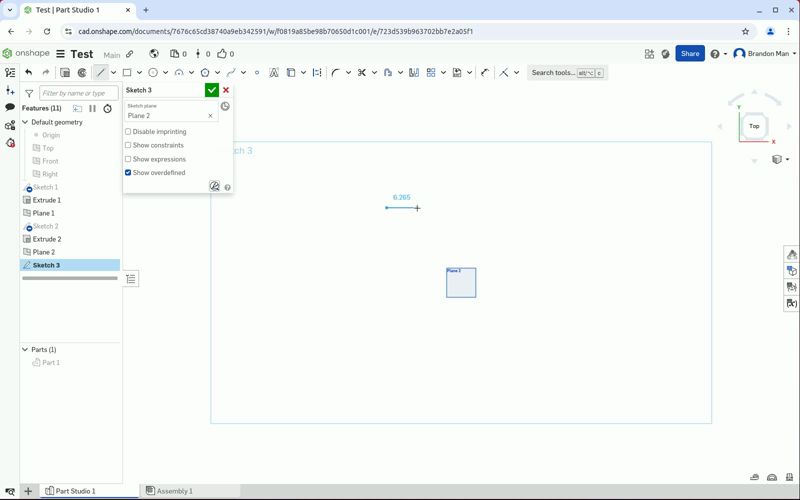
mouse_move(391, 207)
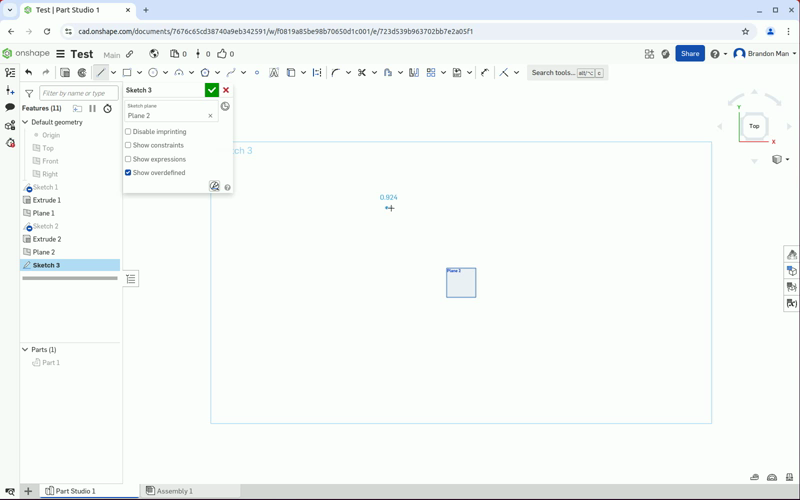
scroll(6)
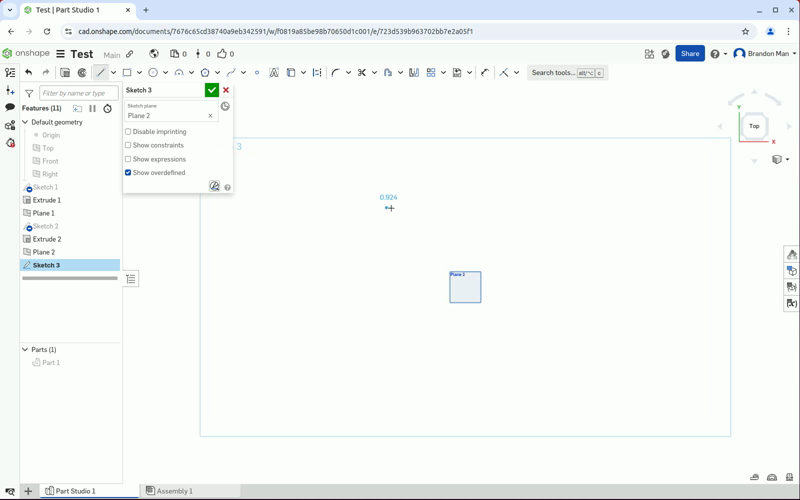
scroll(6)
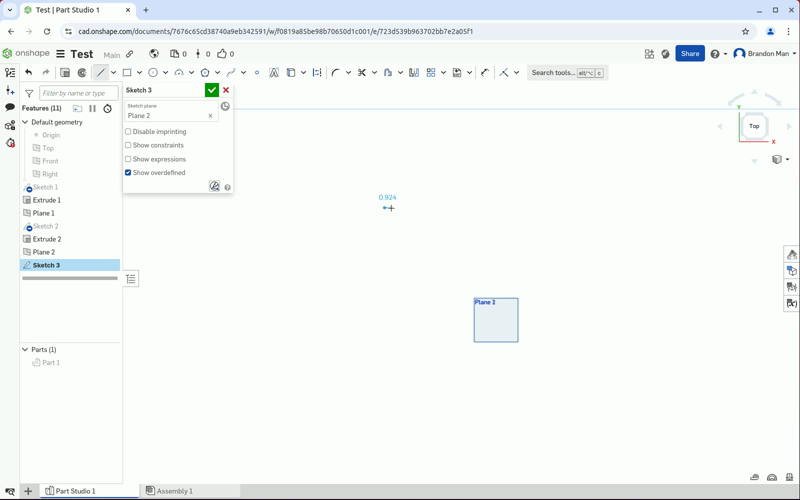
scroll(6)
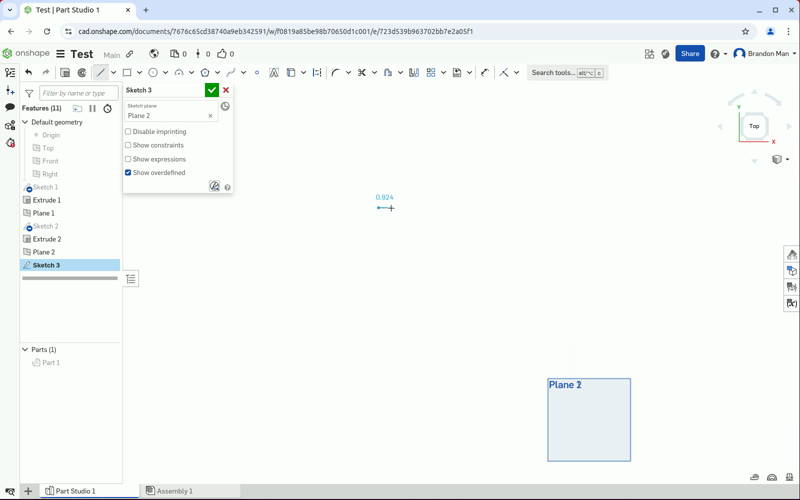
scroll(6)
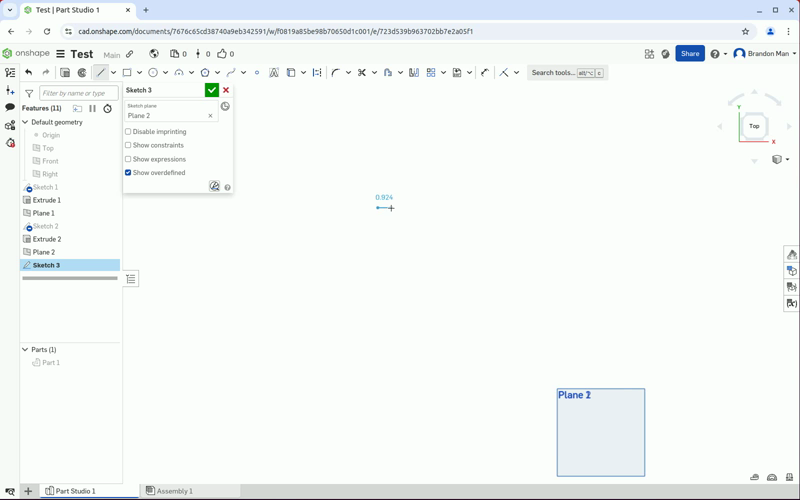
scroll(6)
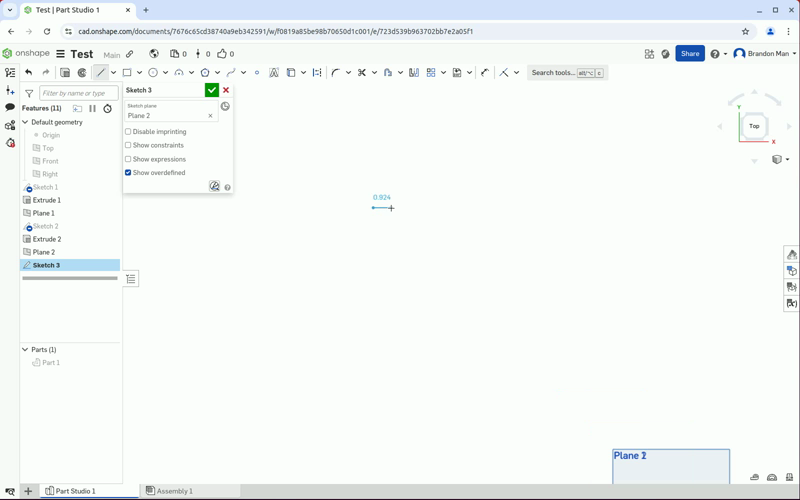
scroll(6)
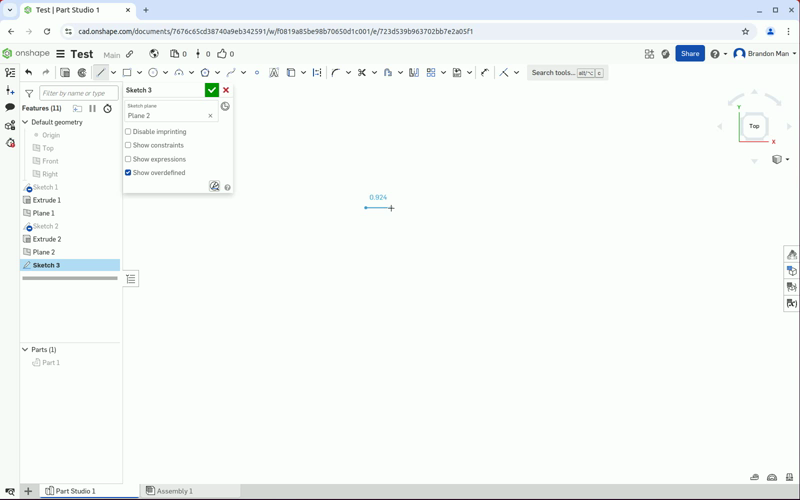
scroll(6)
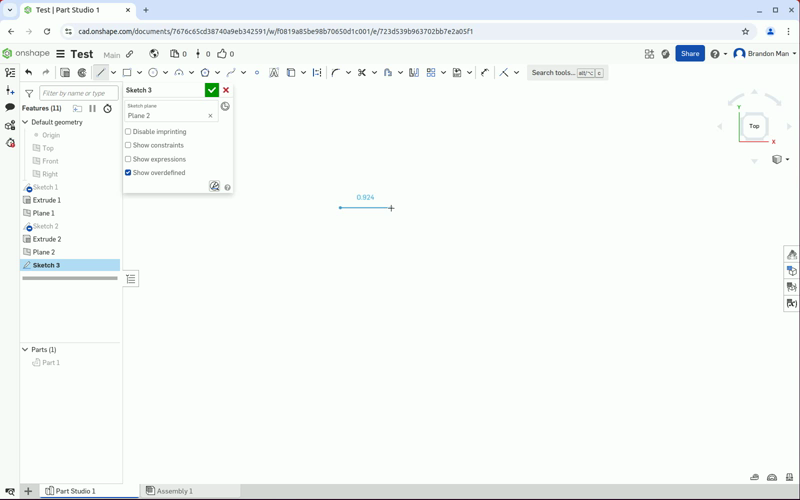
click(391, 207)
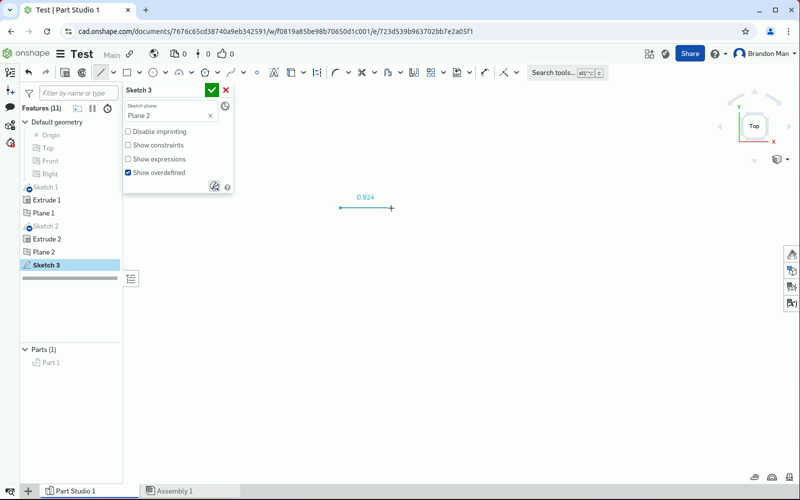
scroll(-6)
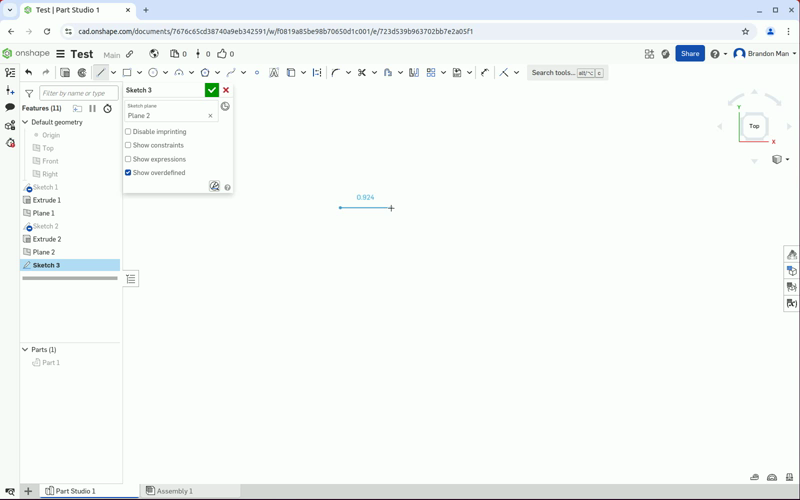
scroll(-6)
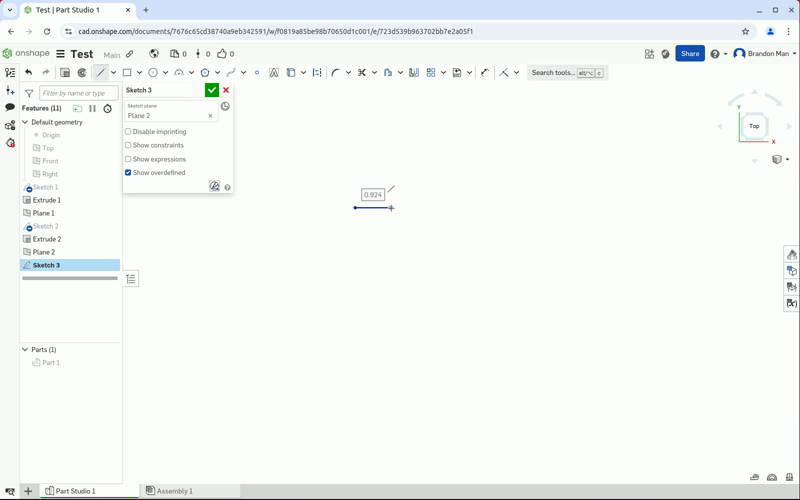
scroll(-6)
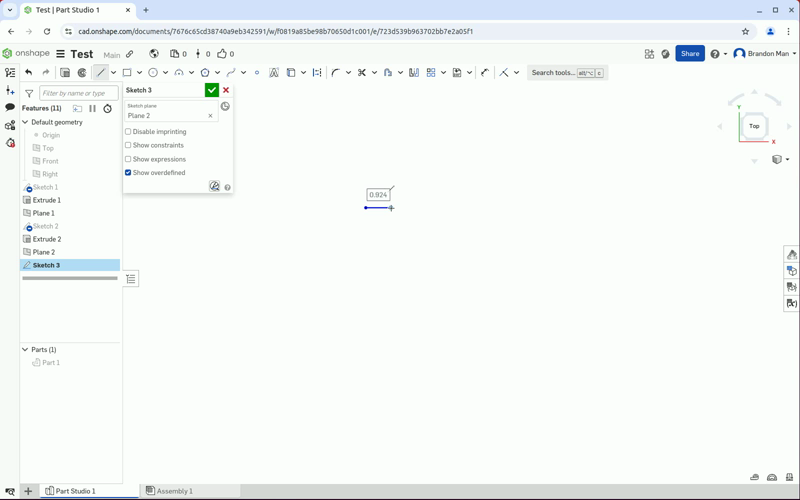
scroll(-6)
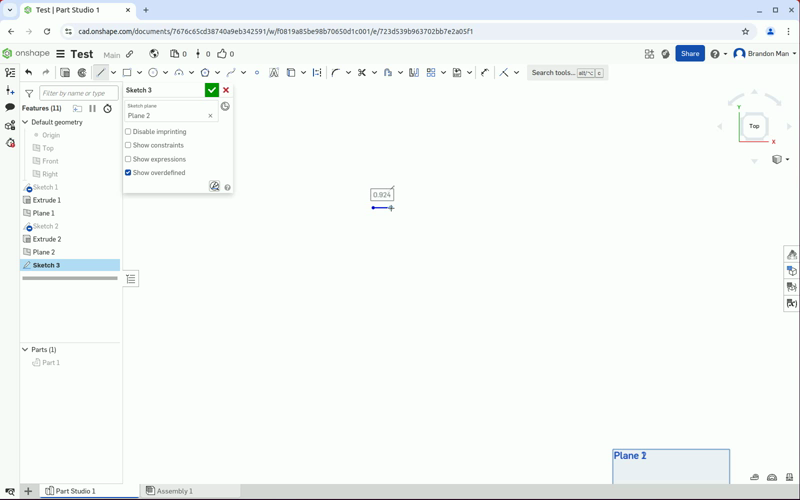
scroll(-6)
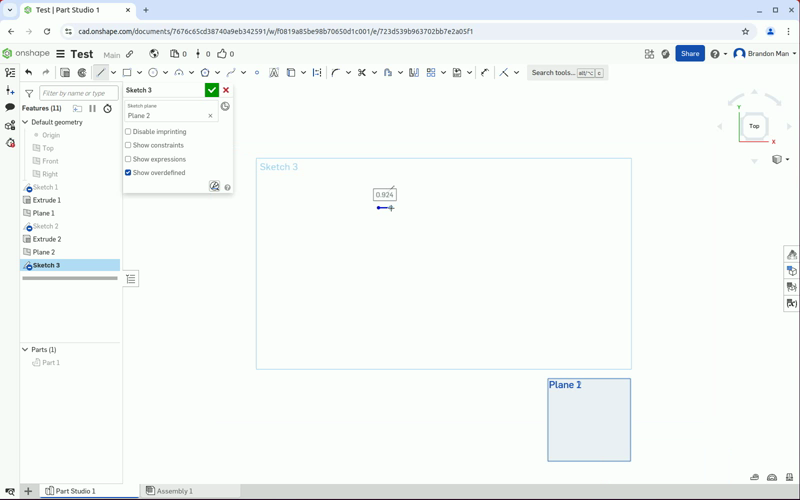
scroll(-6)
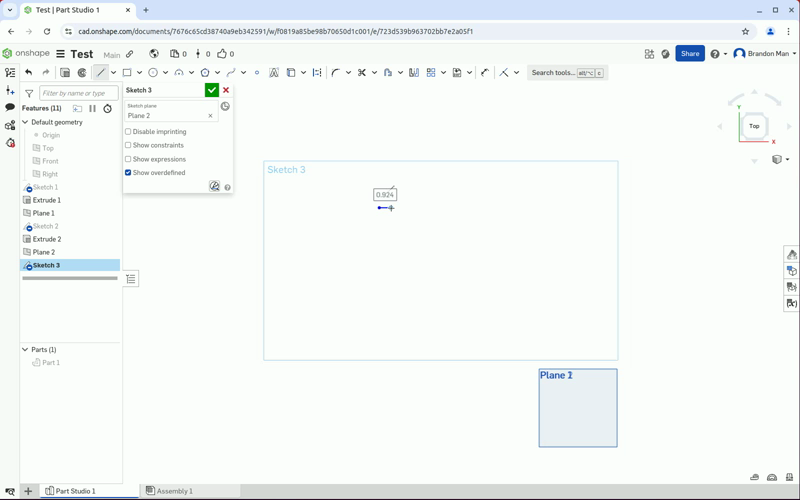
scroll(-6)
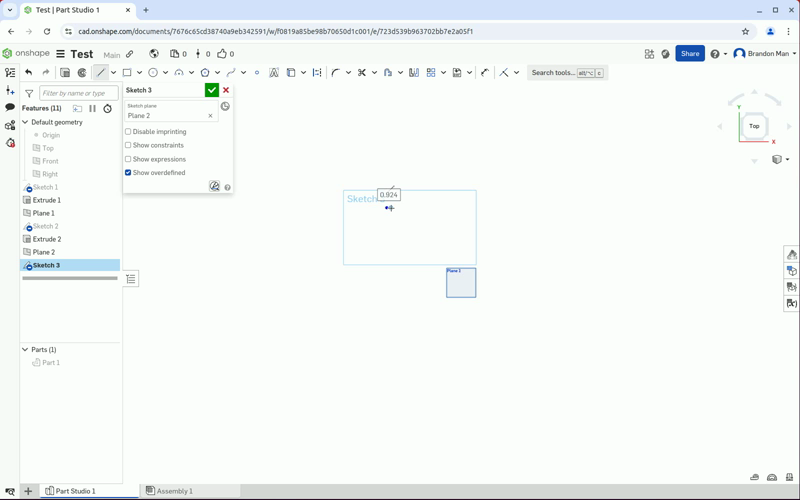
key_up(shift)
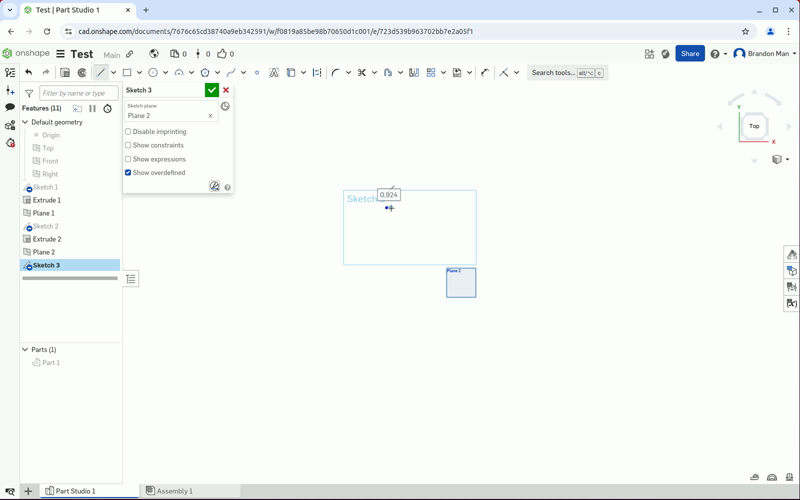
key_down(shift)
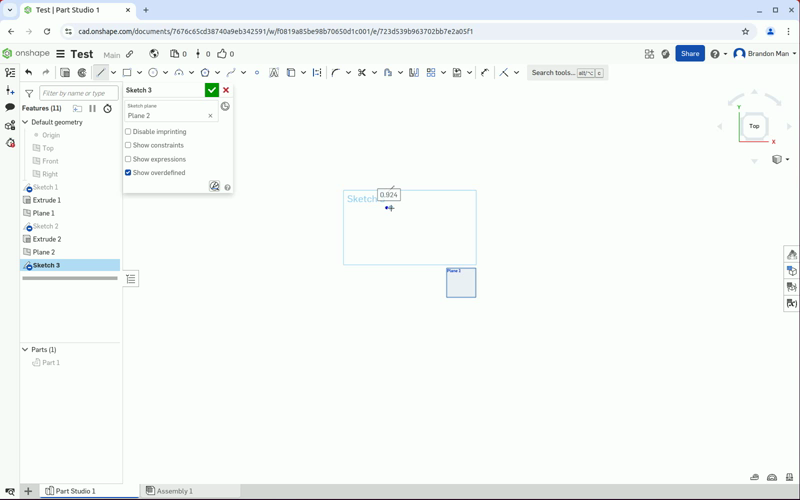
mouse_move(421, 207)
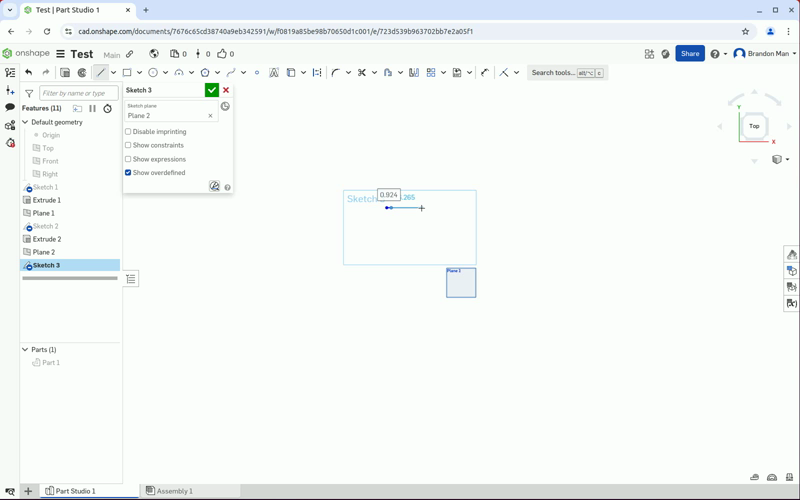
mouse_move(391, 203)
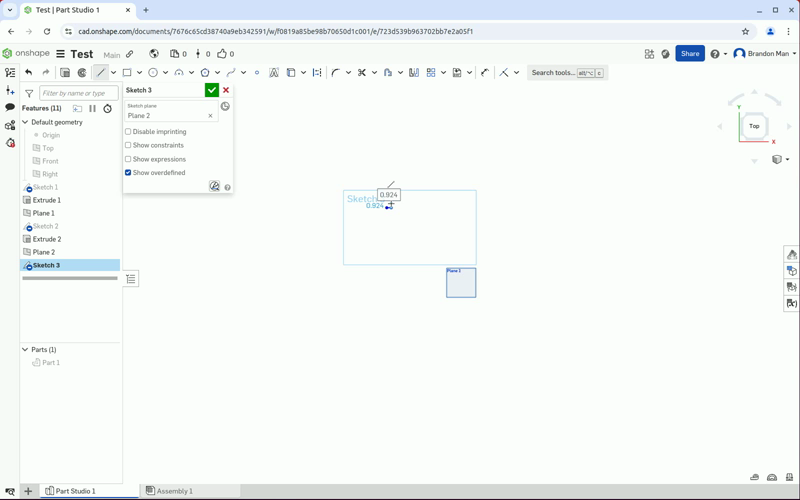
scroll(6)
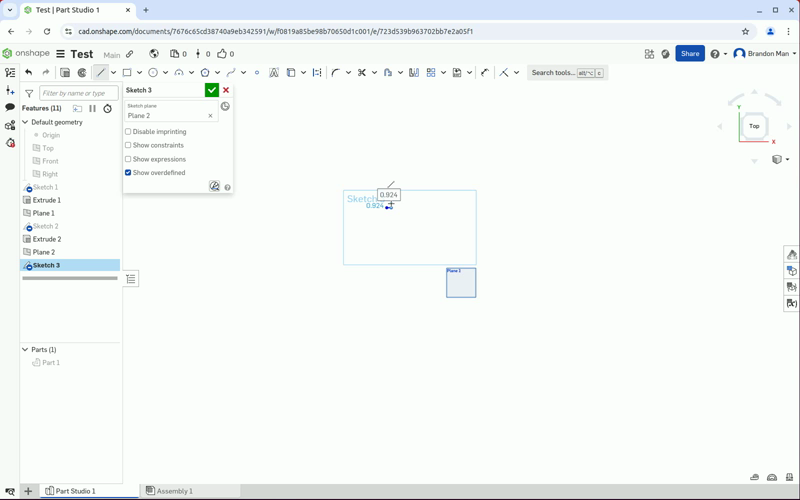
scroll(6)
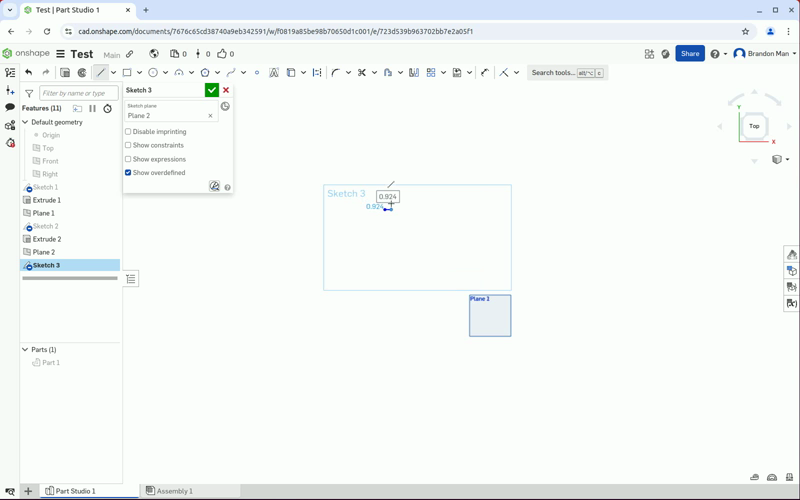
scroll(6)
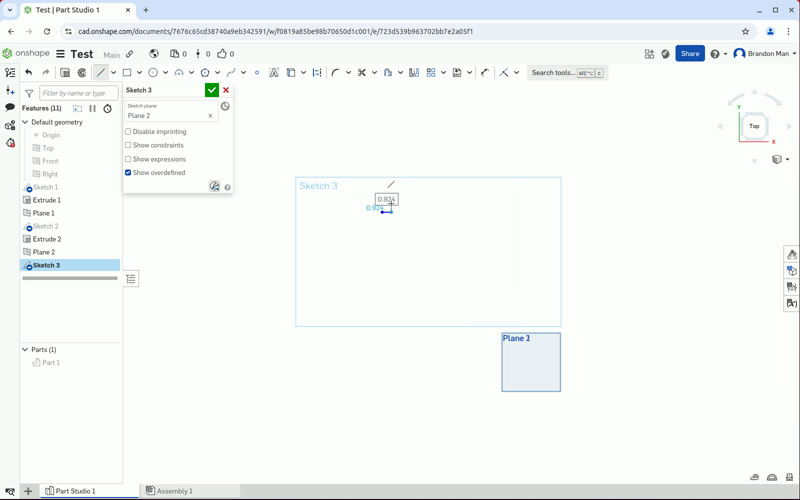
scroll(6)
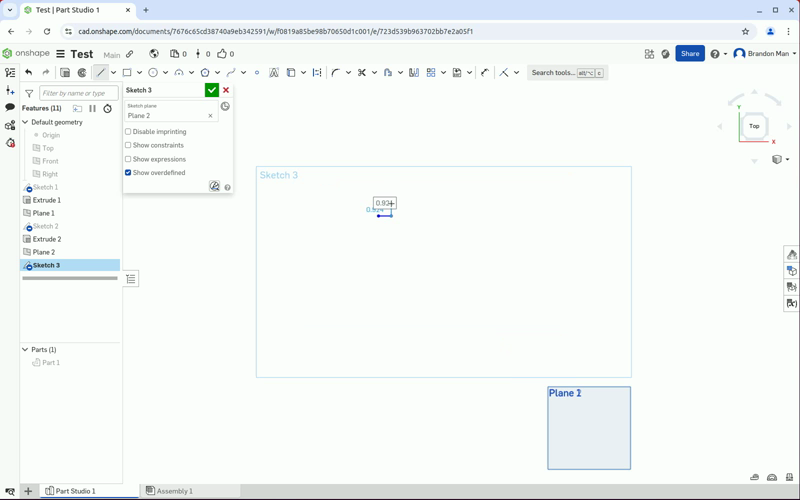
scroll(6)
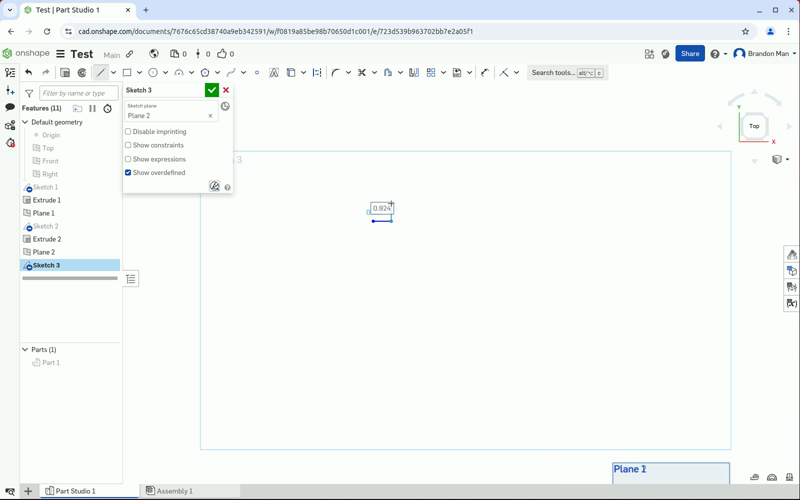
scroll(6)
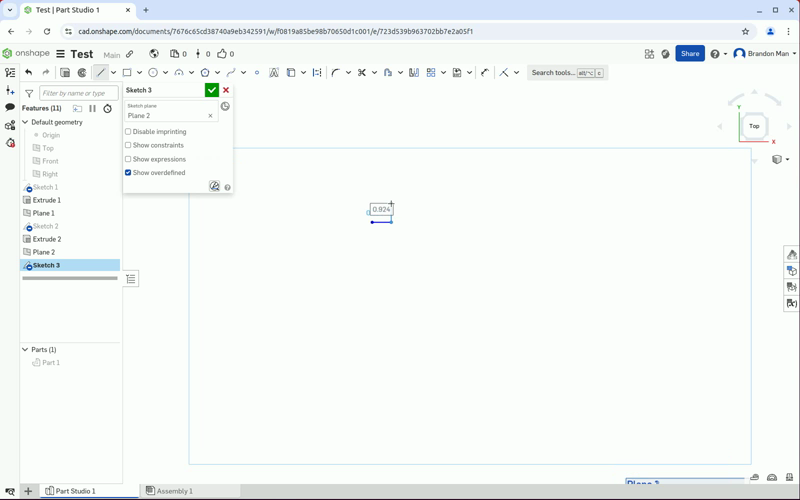
scroll(6)
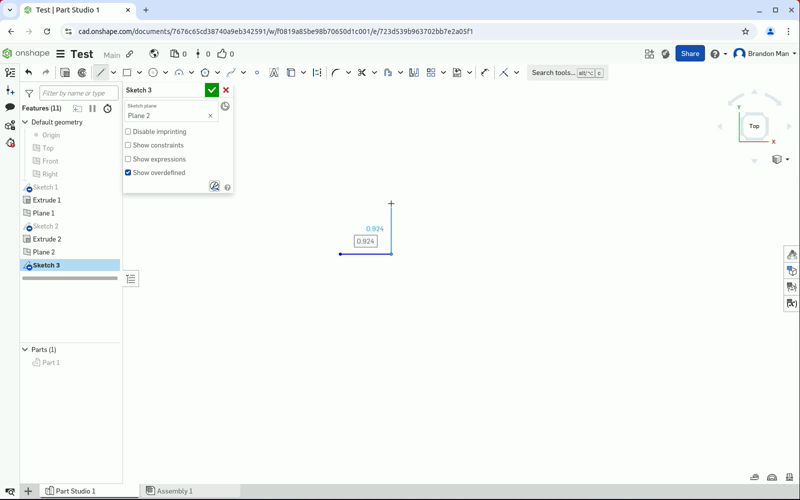
click(391, 203)
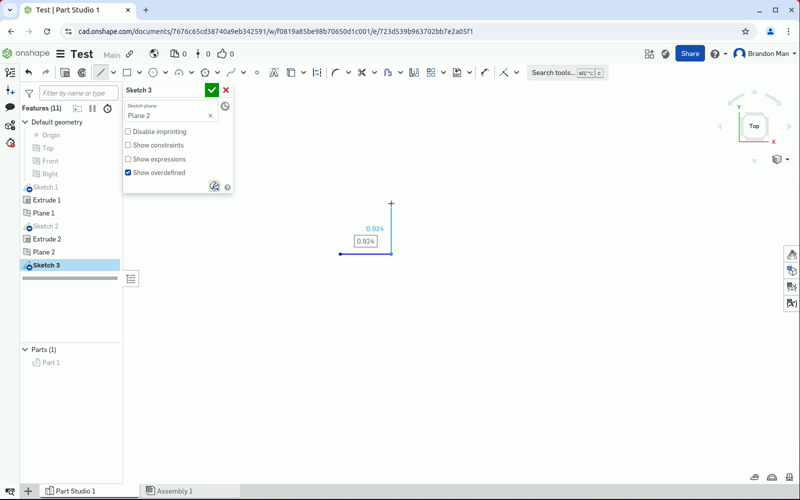
scroll(-6)
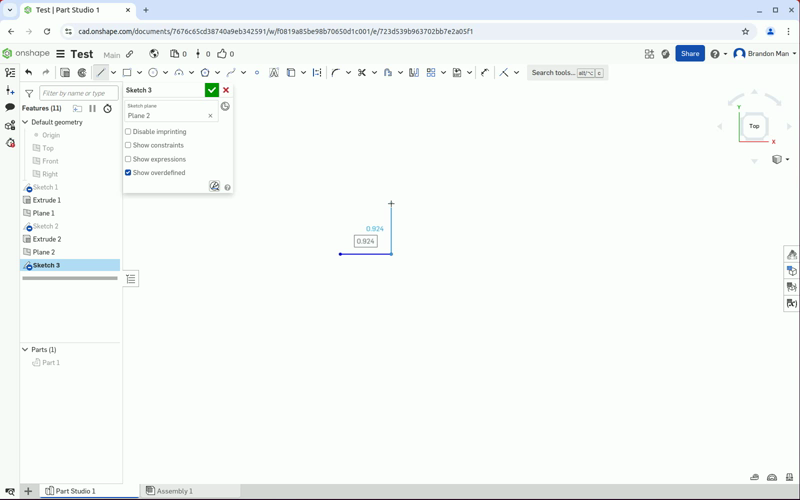
scroll(-6)
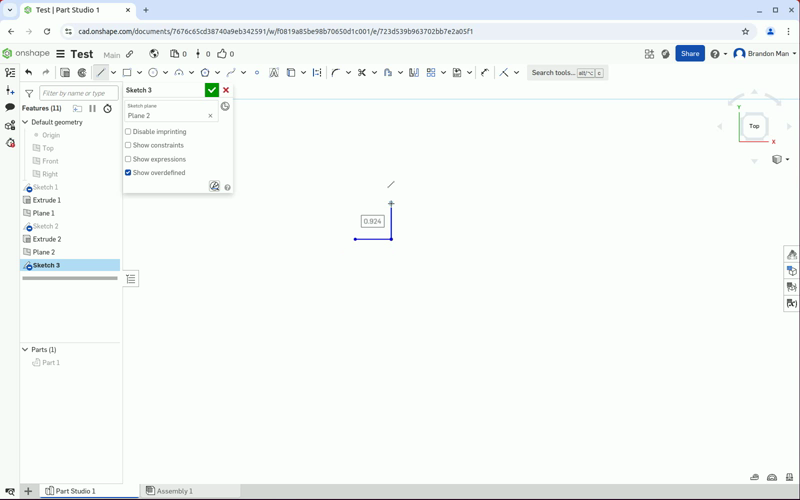
scroll(-6)
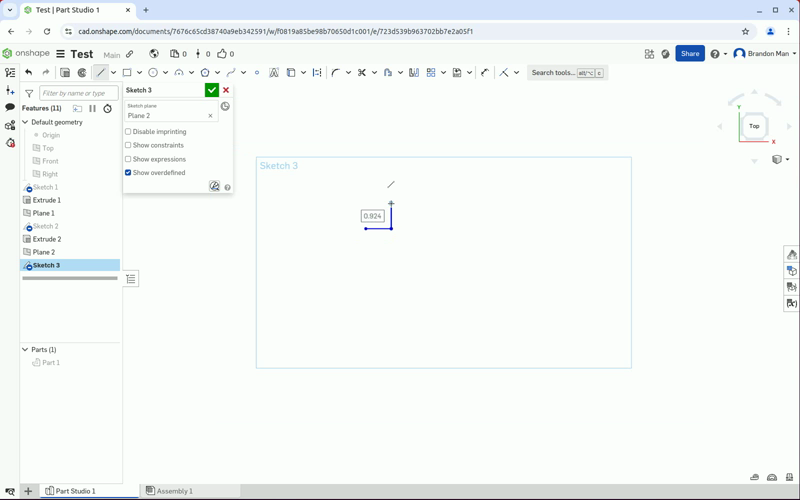
scroll(-6)
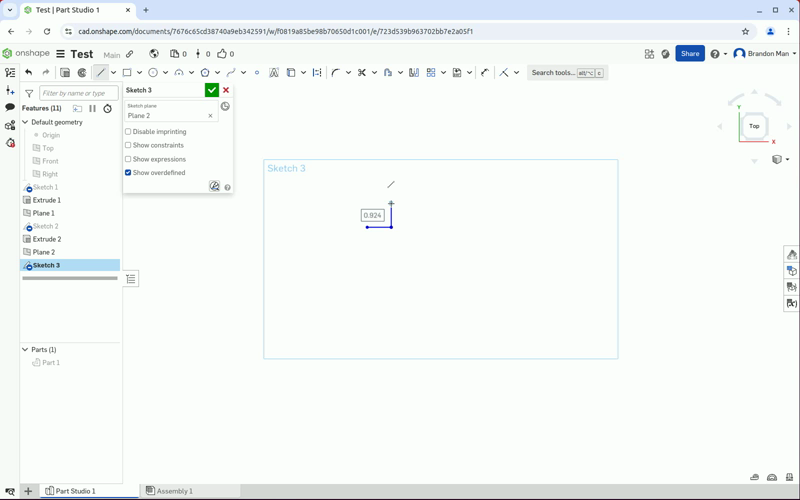
scroll(-6)
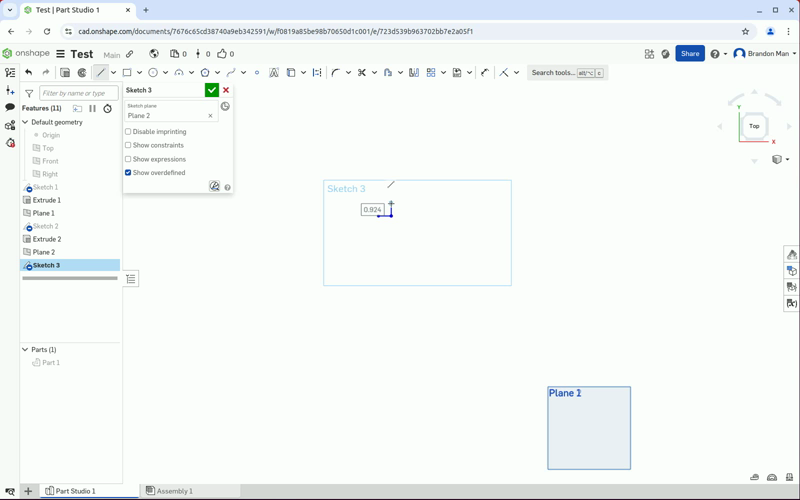
scroll(-6)
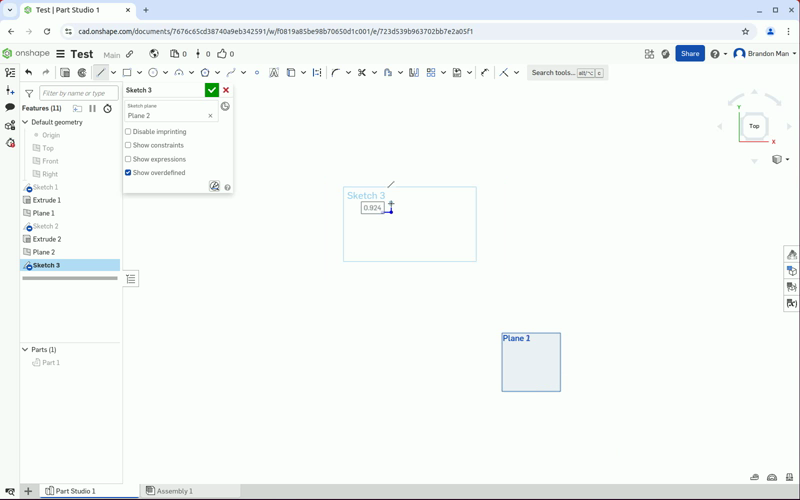
scroll(-6)
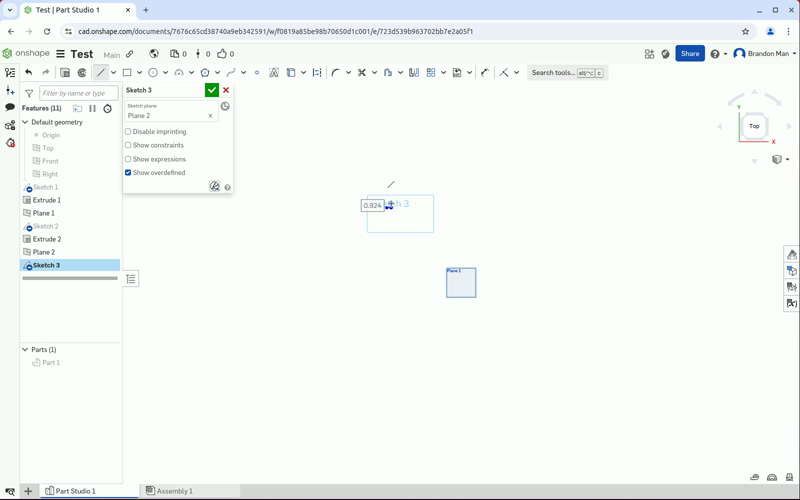
key_up(shift)
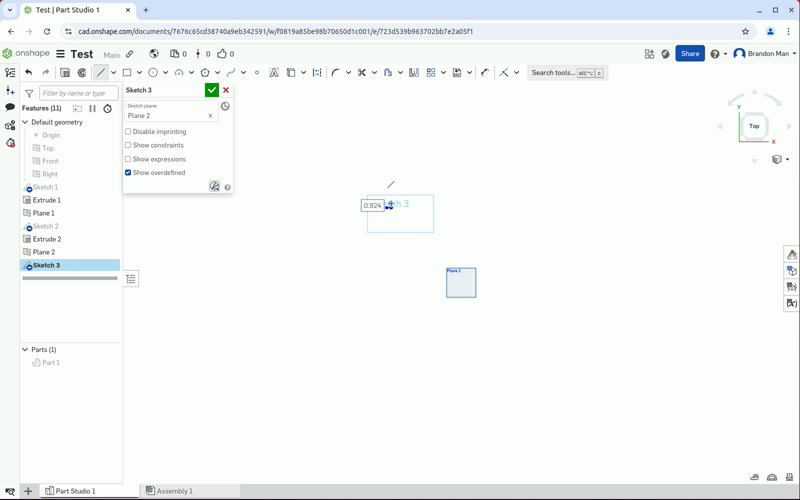
key(esc)
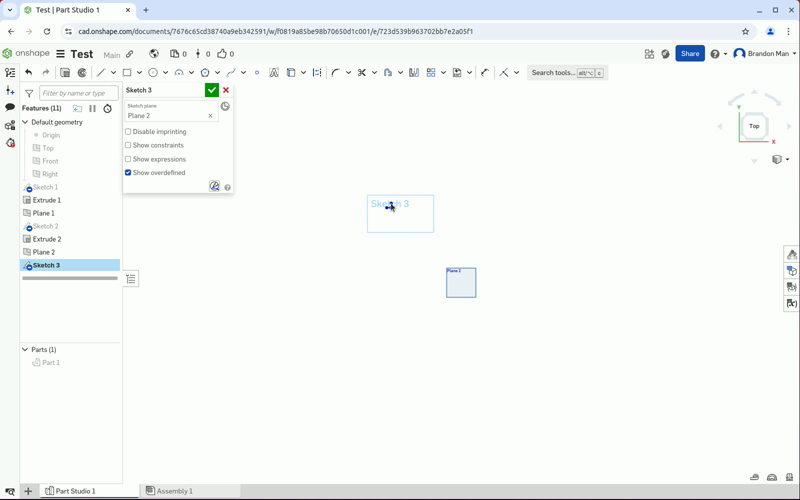
key(a)
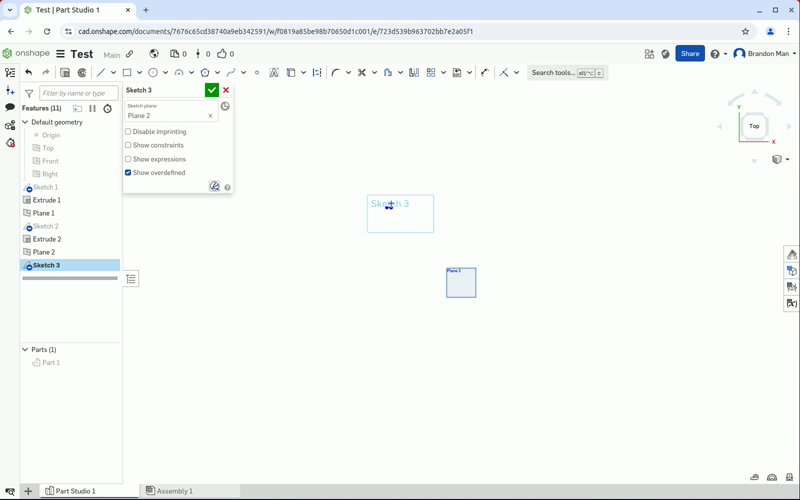
mouse_move(391, 203)
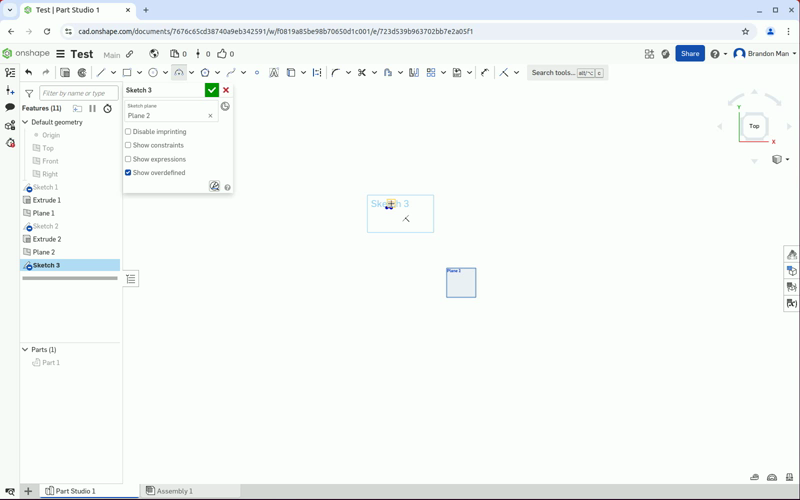
scroll(6)
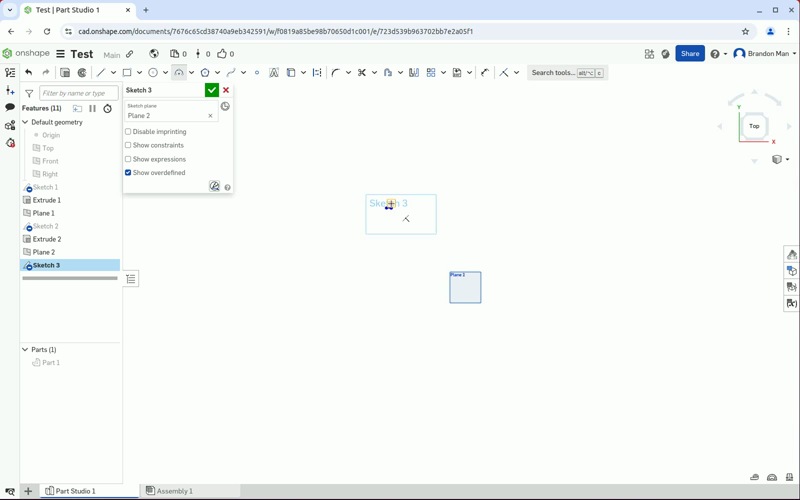
scroll(6)
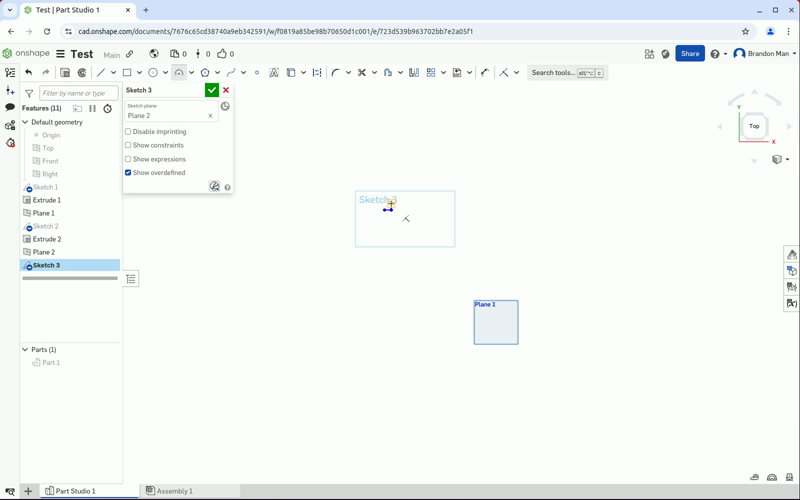
scroll(6)
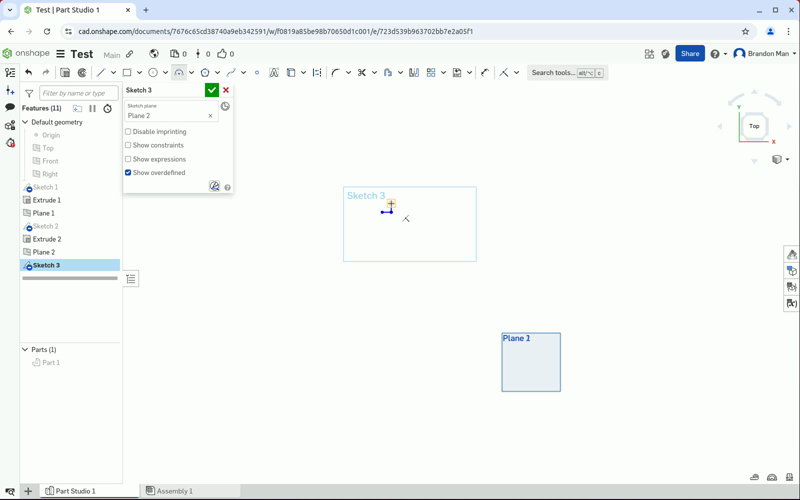
scroll(6)
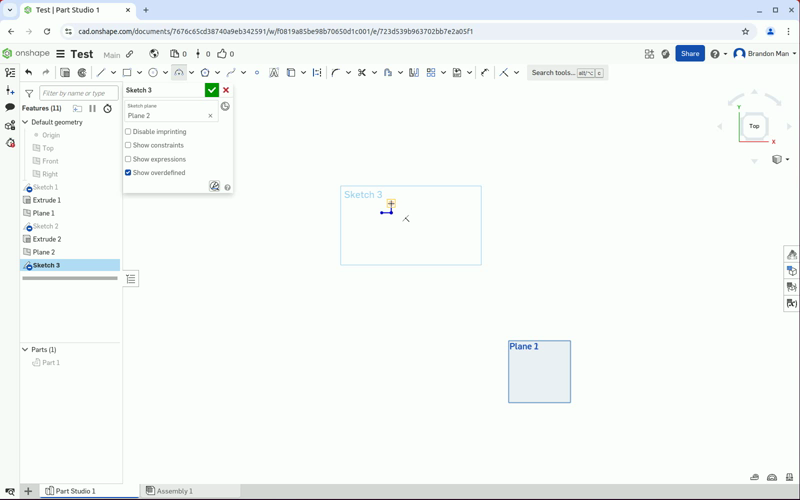
scroll(6)
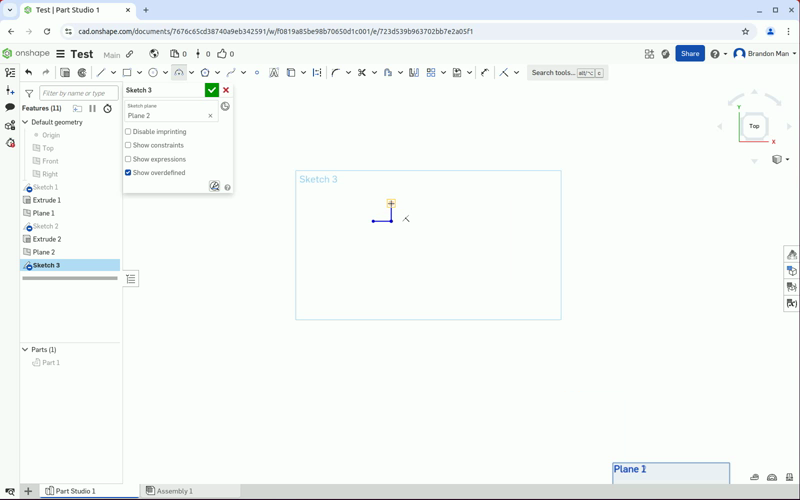
scroll(6)
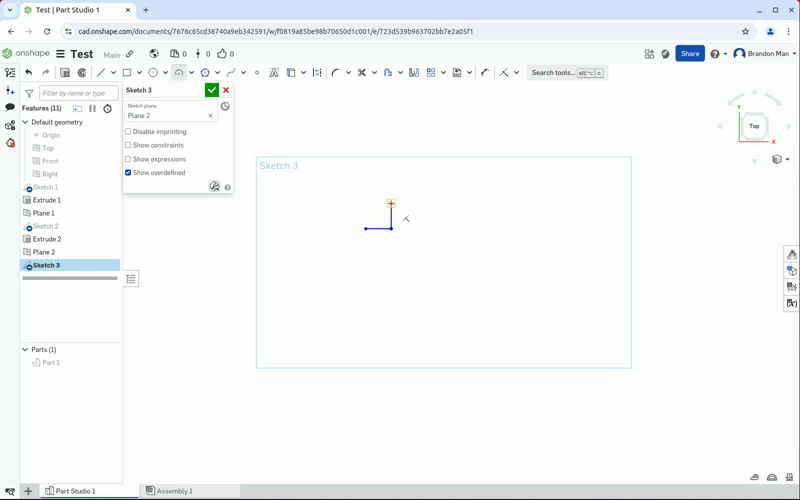
scroll(6)
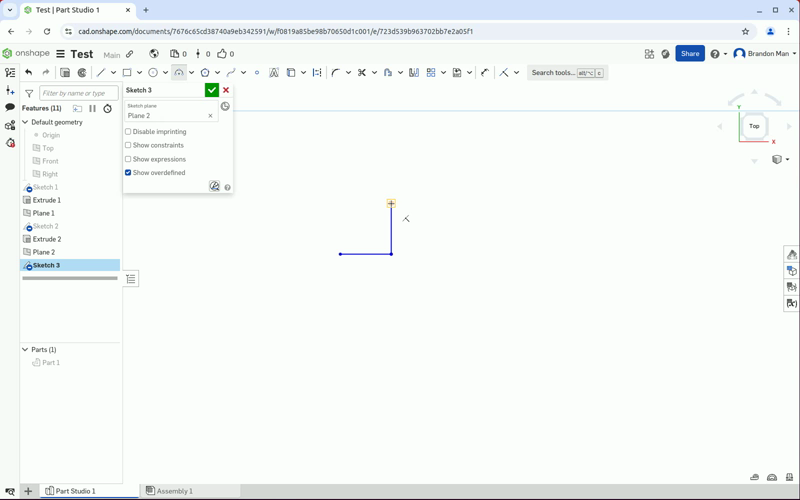
click(391, 203)
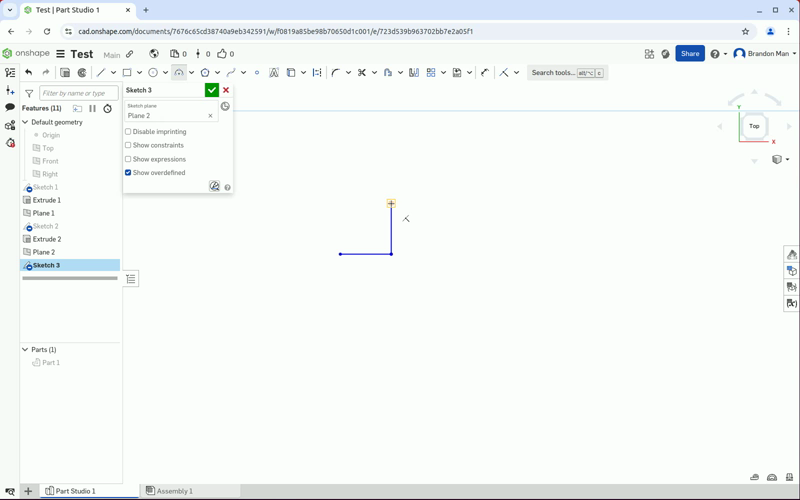
scroll(-6)
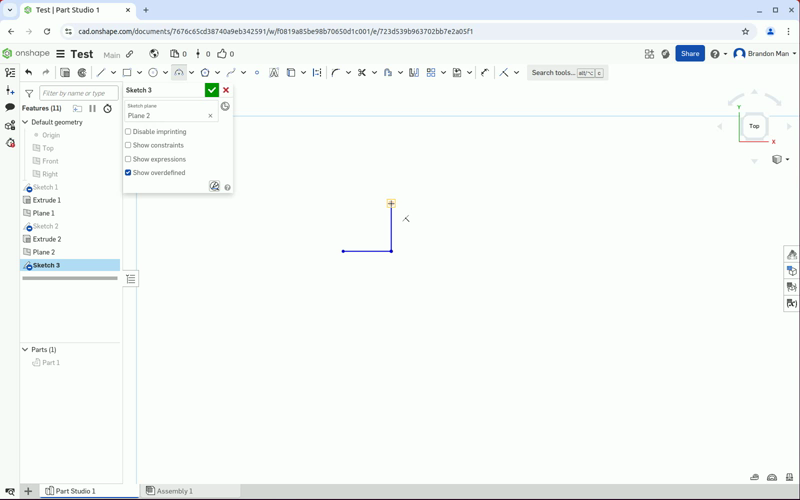
scroll(-6)
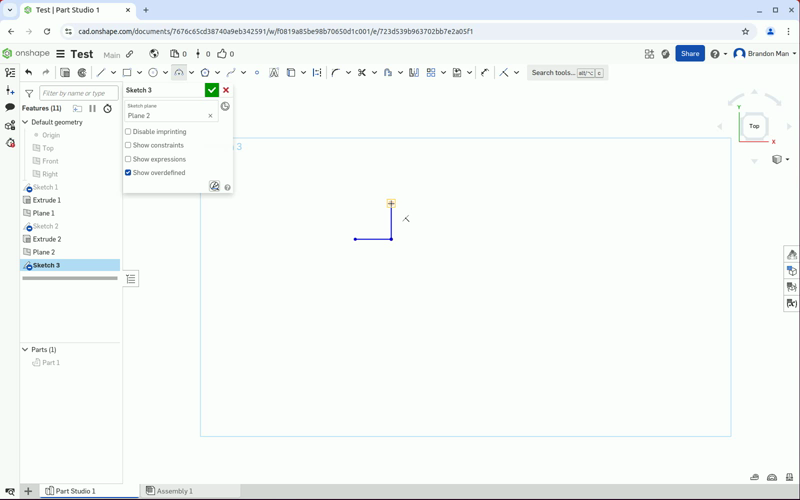
scroll(-6)
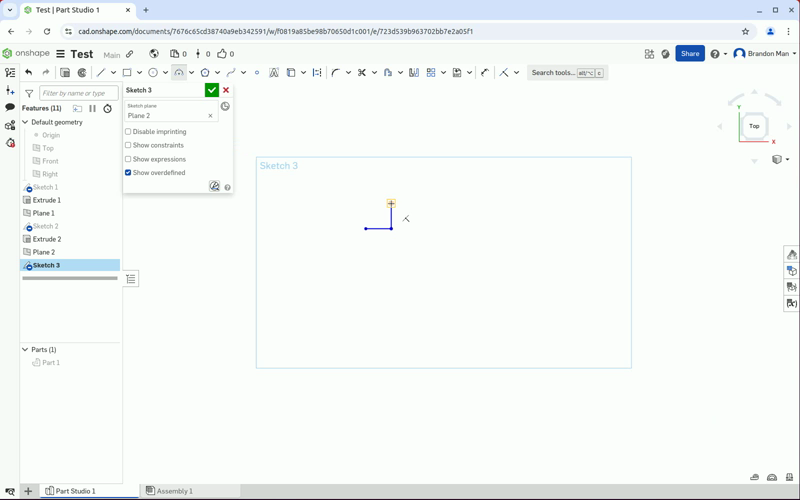
scroll(-6)
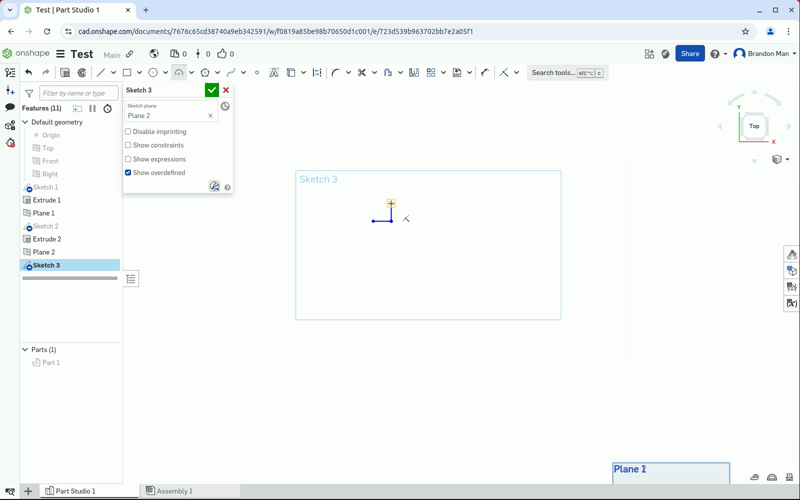
scroll(-6)
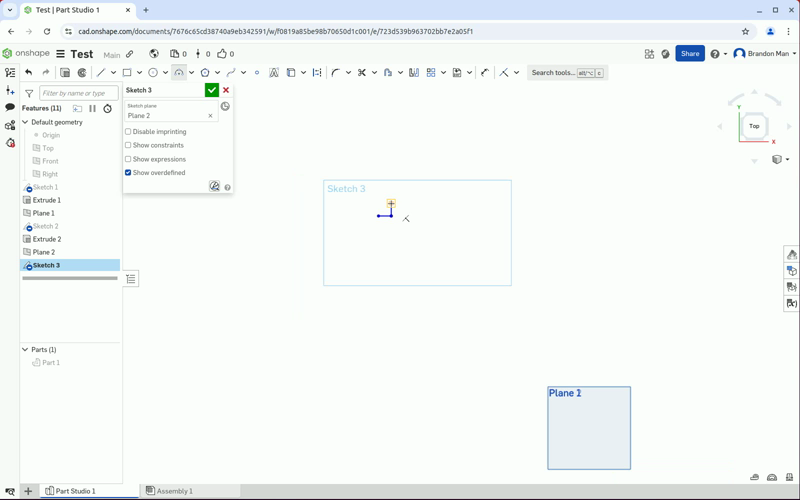
scroll(-6)
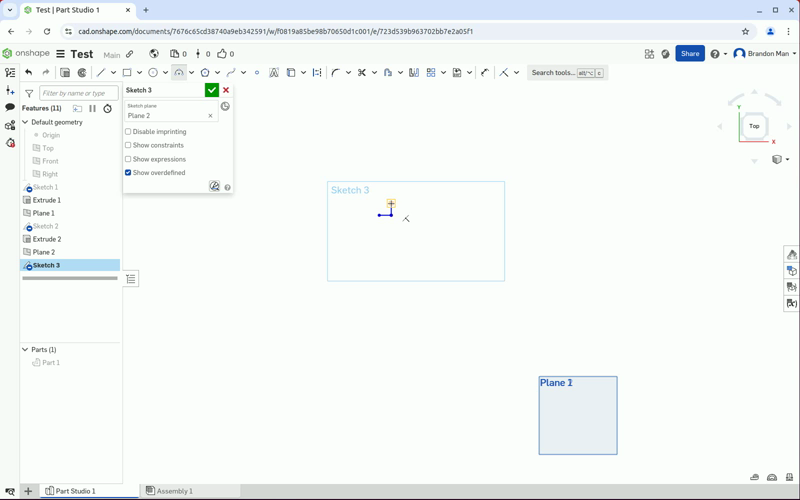
scroll(-6)
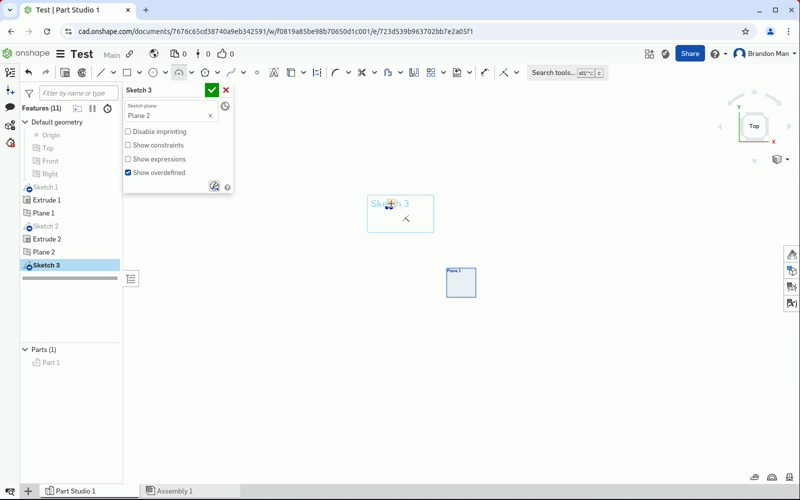
mouse_move(386, 207)
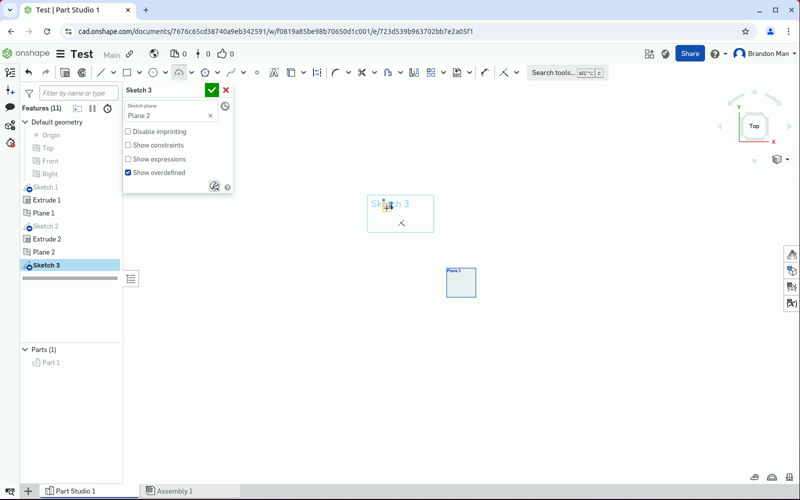
scroll(6)
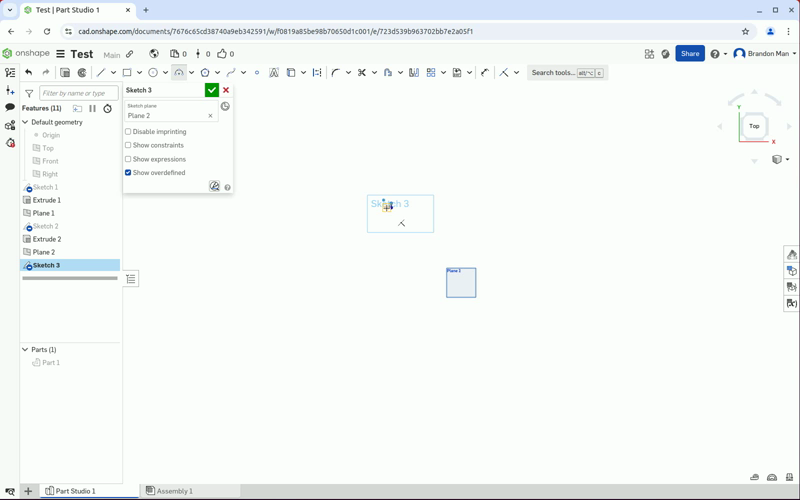
scroll(6)
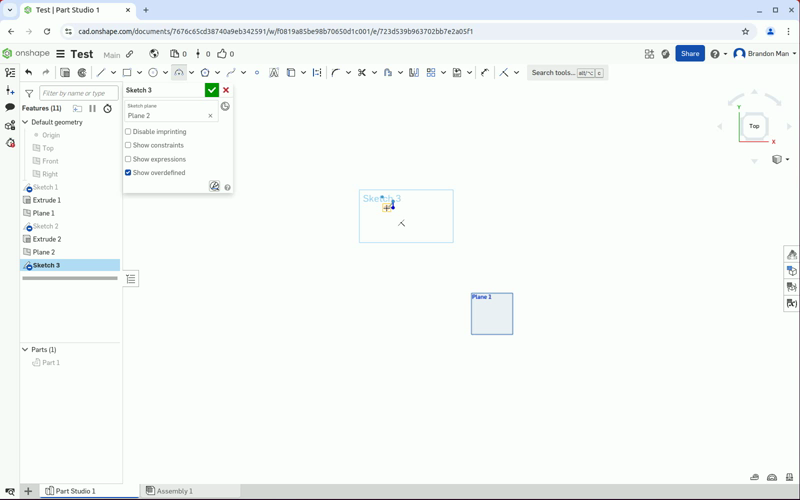
scroll(6)
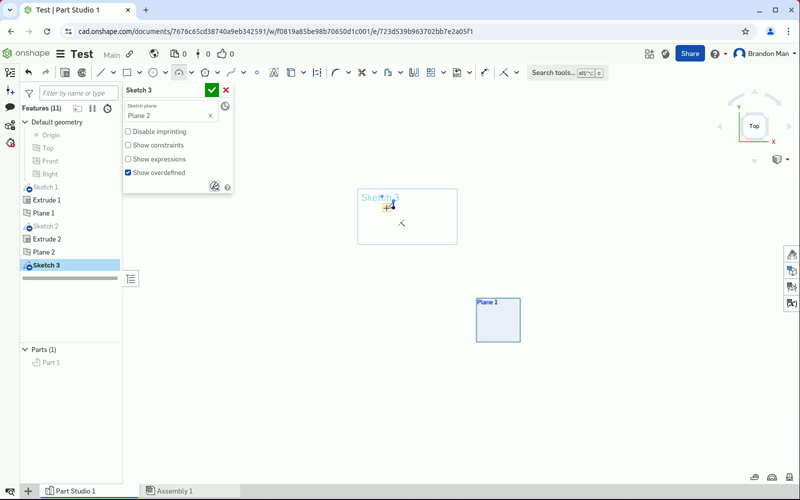
scroll(6)
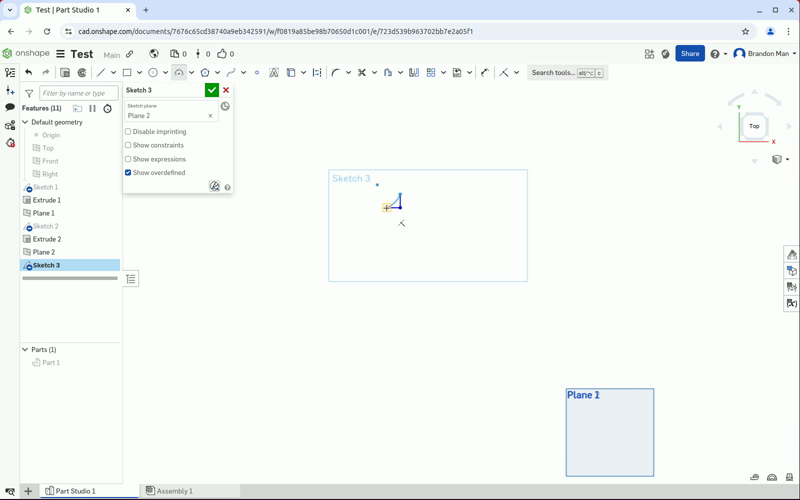
scroll(6)
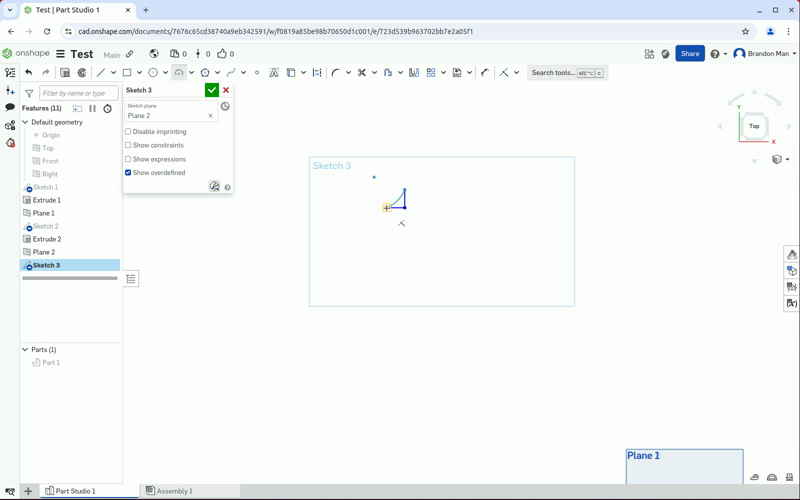
scroll(6)
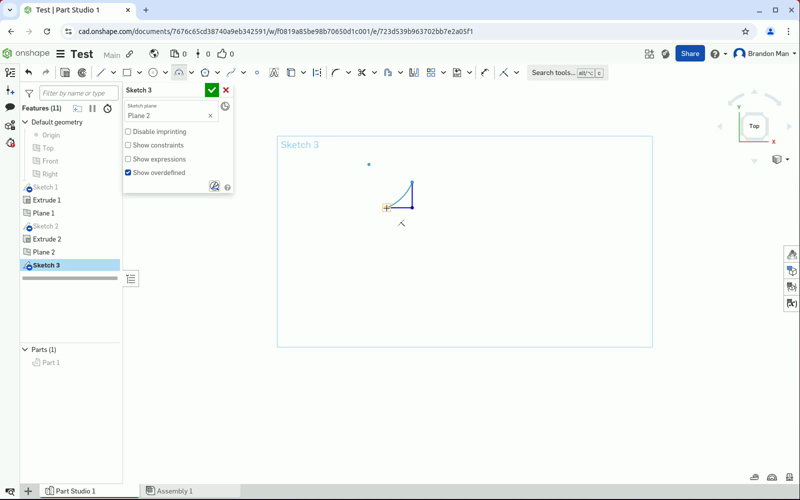
scroll(6)
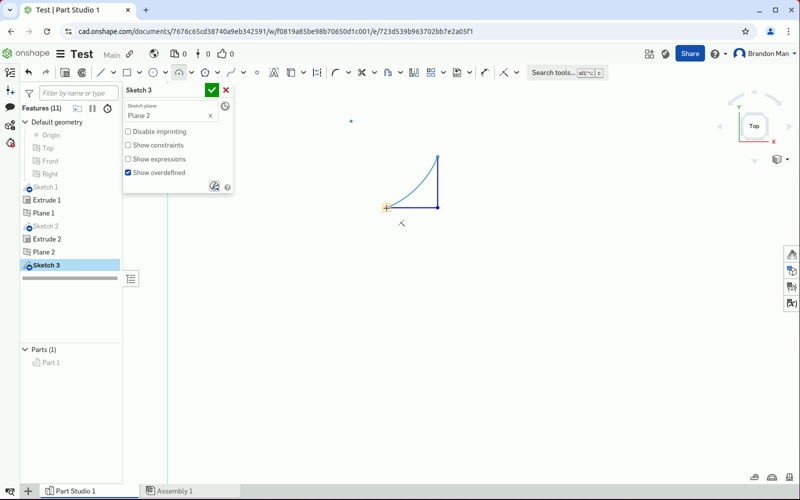
click(386, 207)
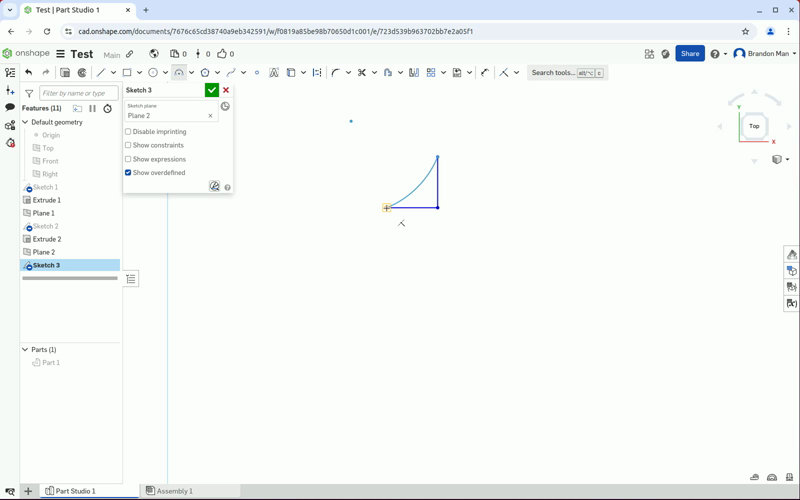
scroll(-6)
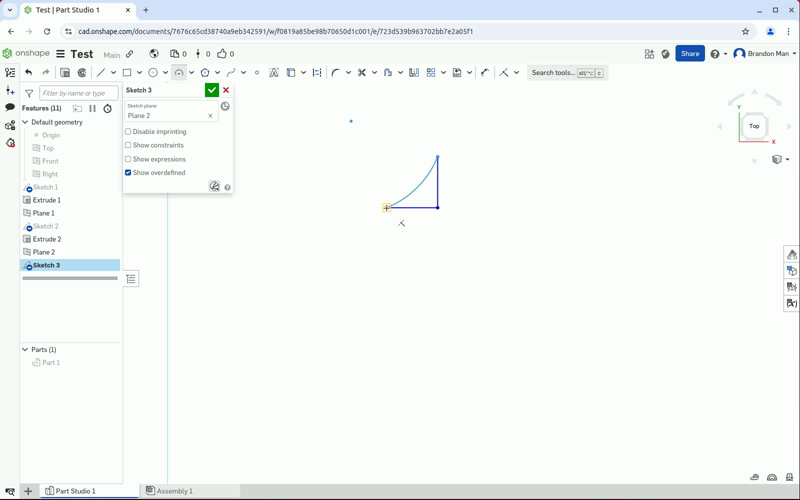
scroll(-6)
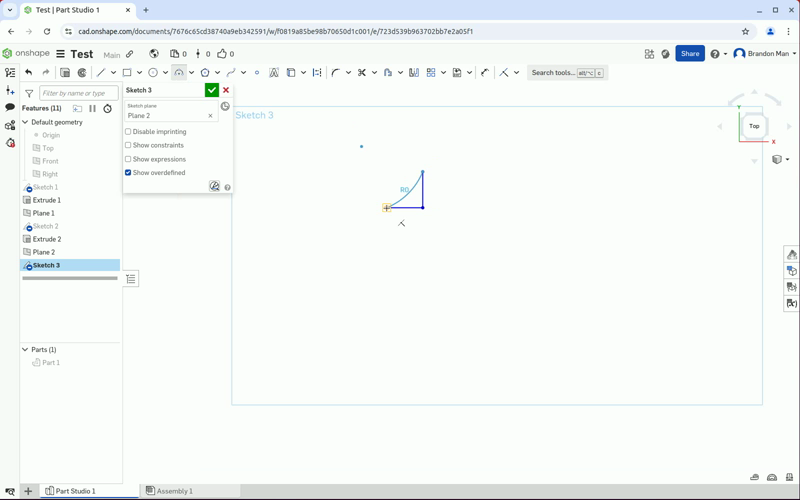
scroll(-6)
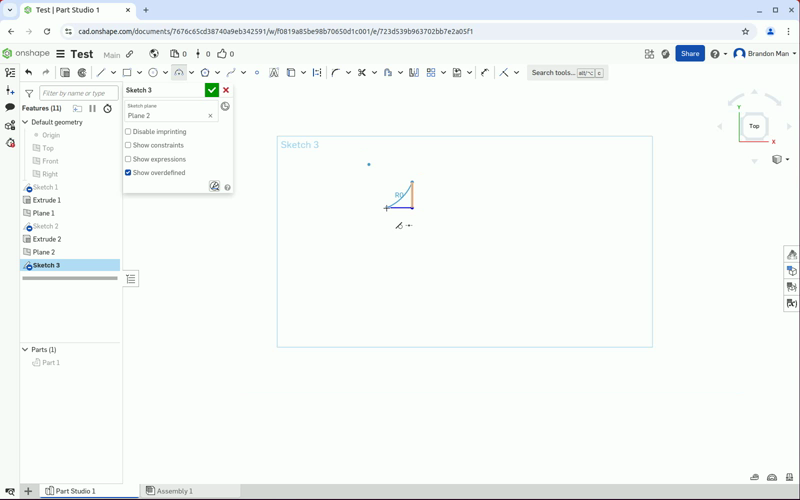
scroll(-6)
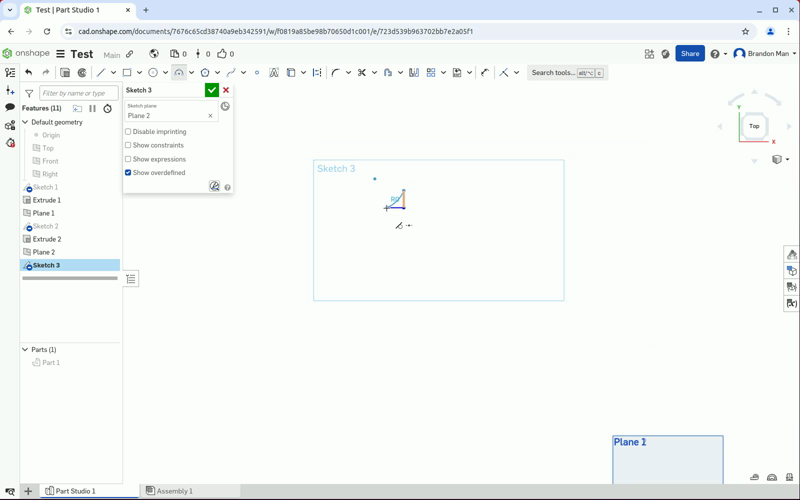
scroll(-6)
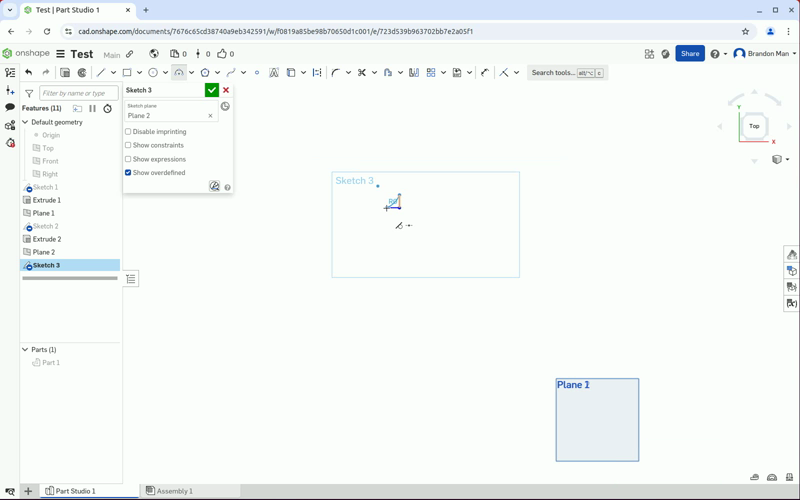
scroll(-6)
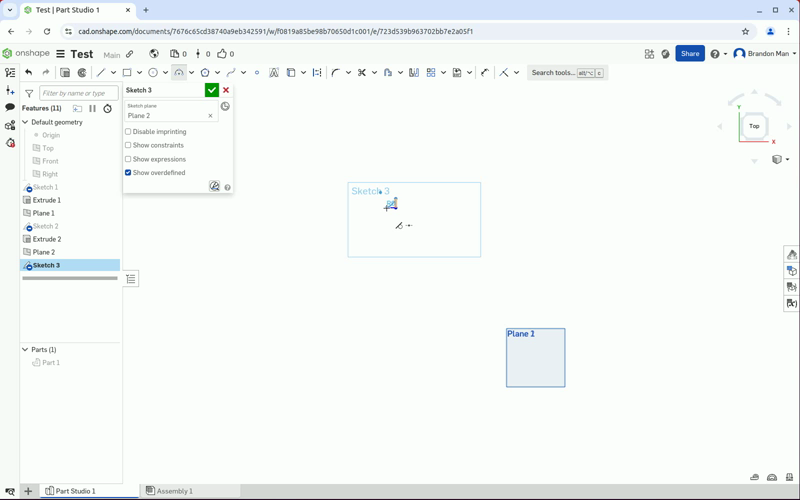
scroll(-6)
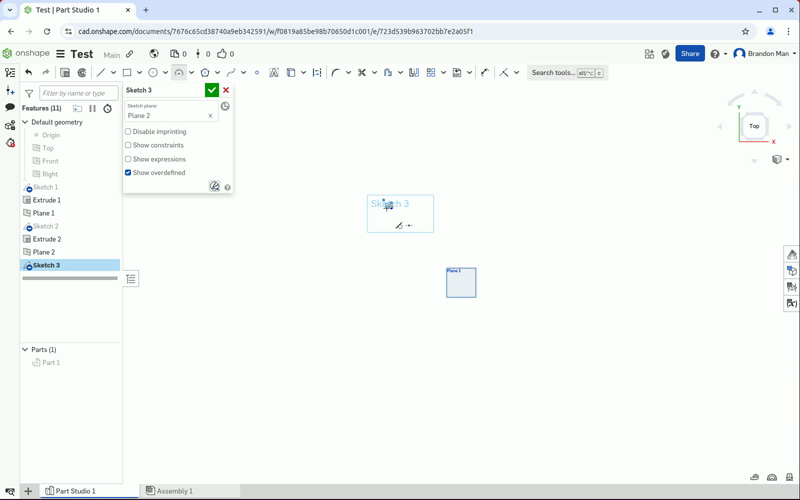
key_down(shift)
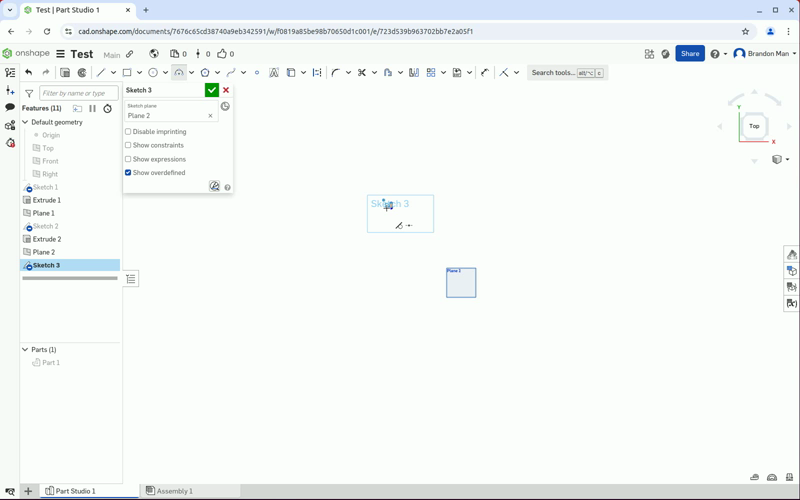
mouse_move(388, 204)
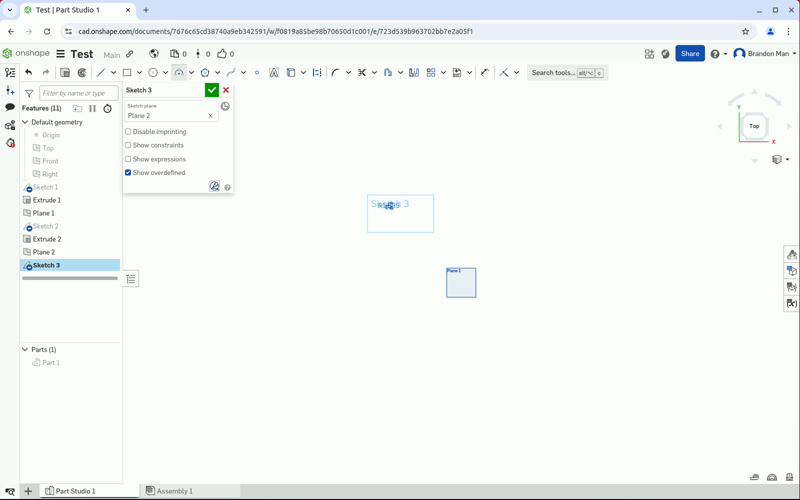
scroll(6)
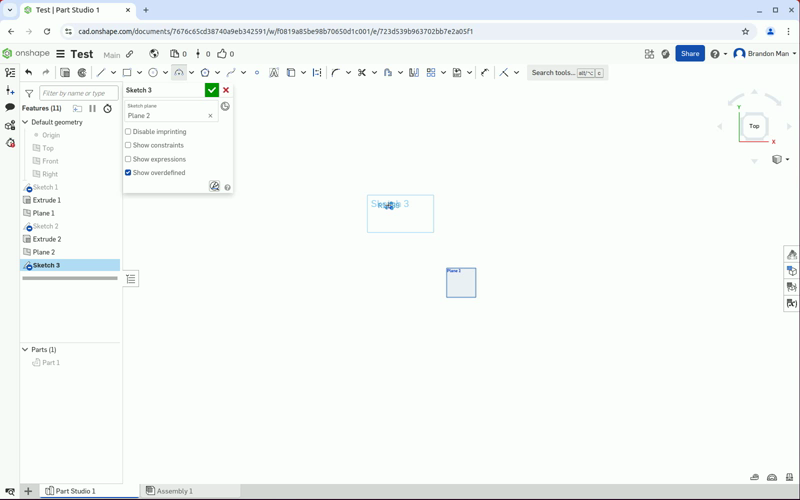
scroll(6)
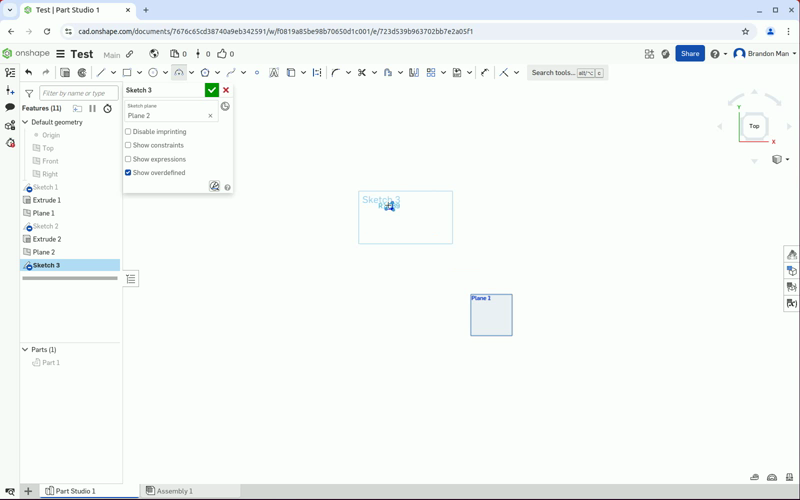
scroll(6)
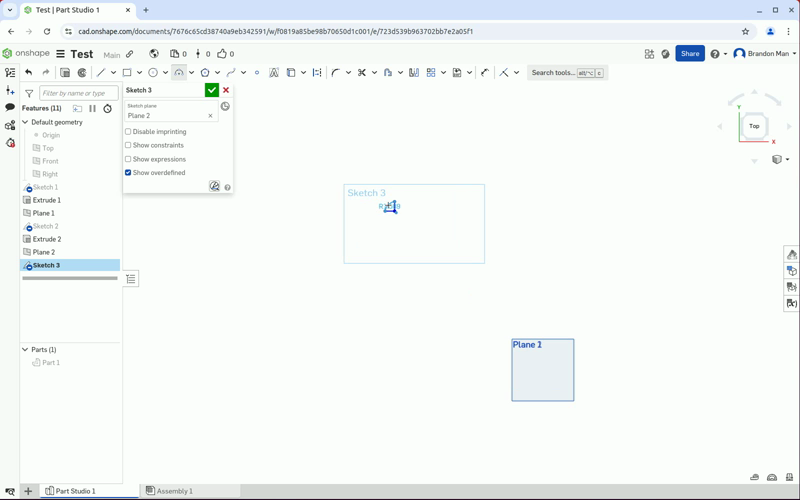
scroll(6)
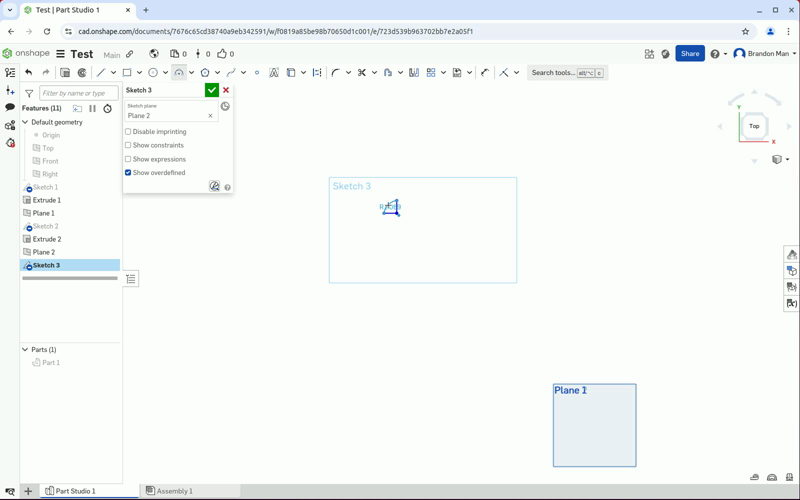
scroll(6)
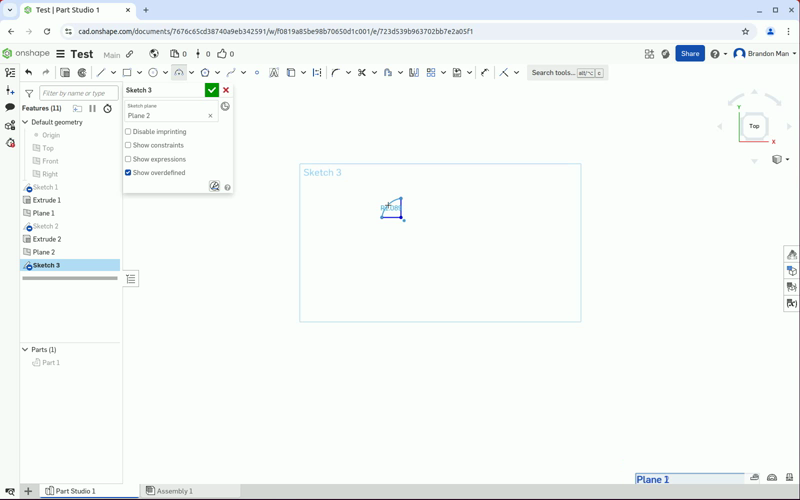
scroll(6)
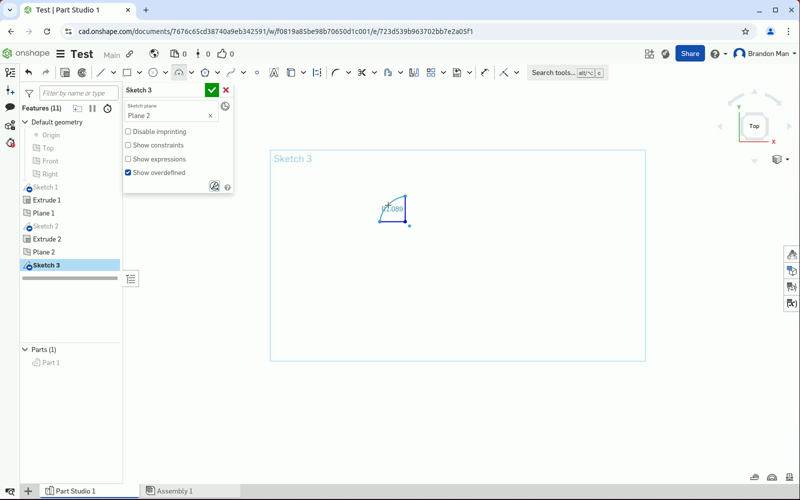
scroll(6)
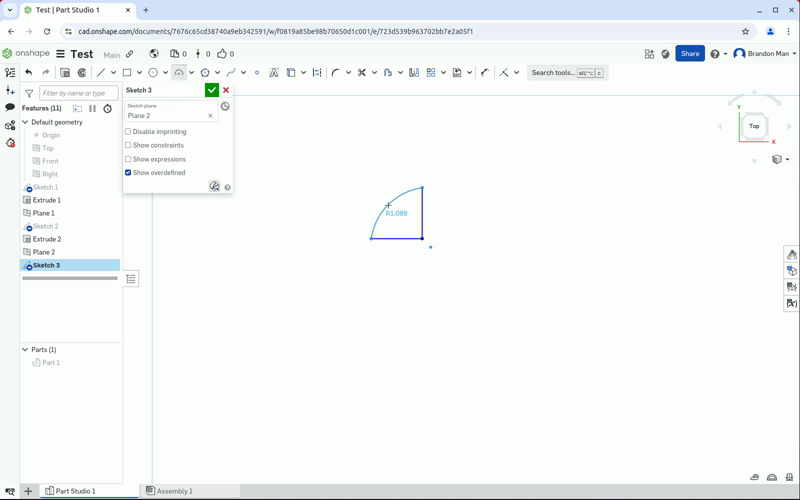
click(388, 204)
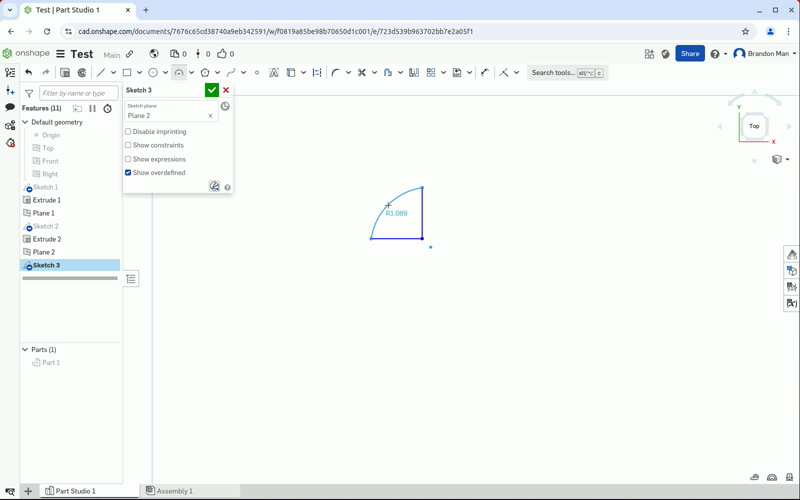
scroll(-6)
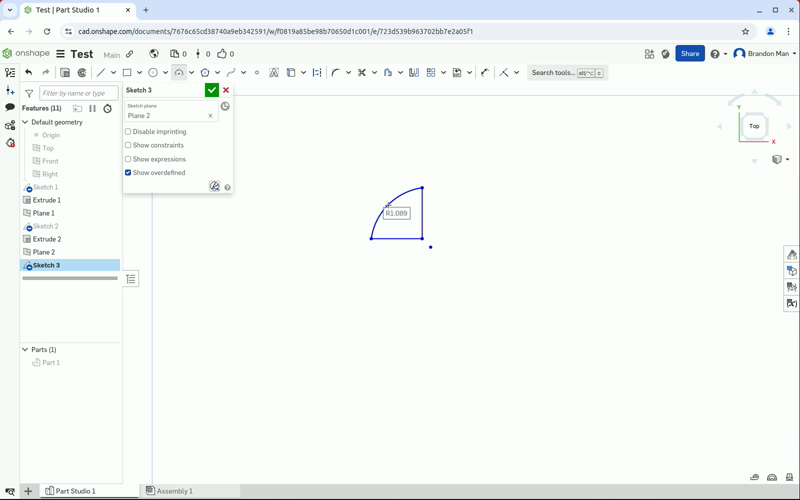
scroll(-6)
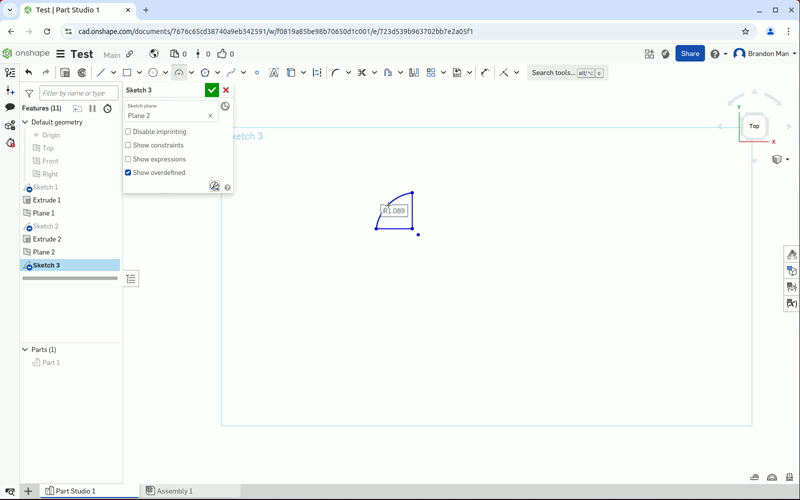
scroll(-6)
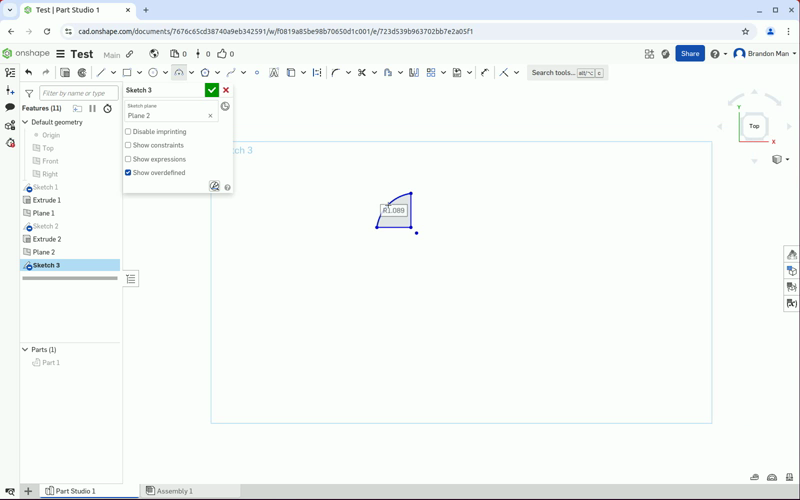
scroll(-6)
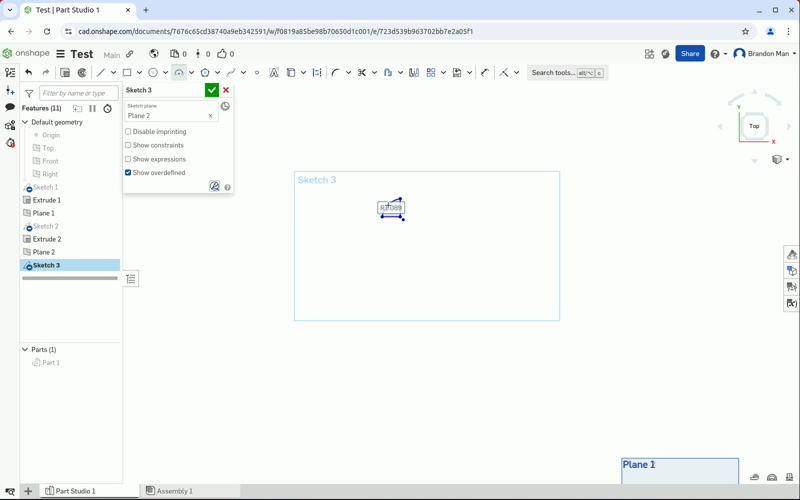
scroll(-6)
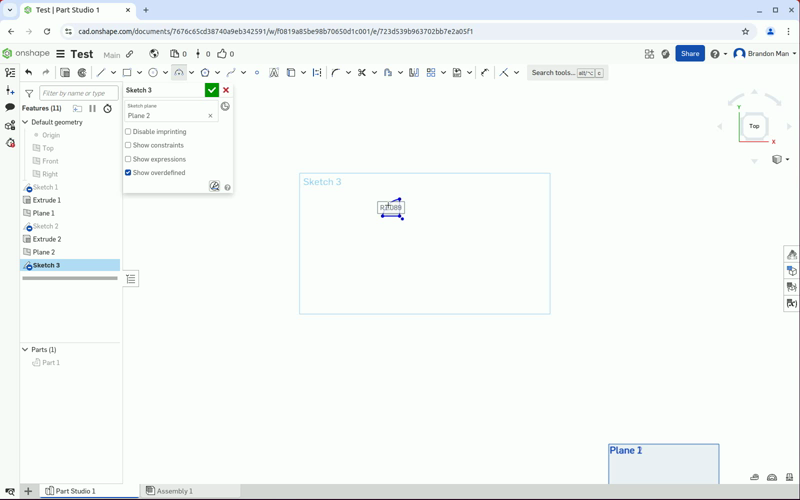
scroll(-6)
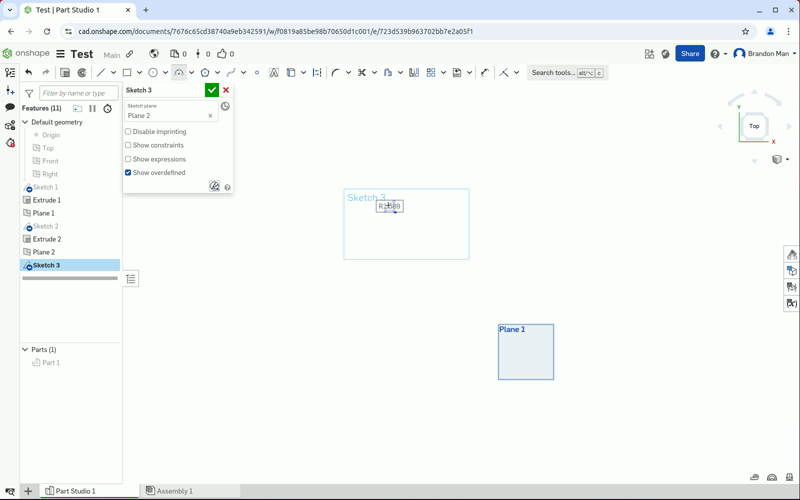
scroll(-6)
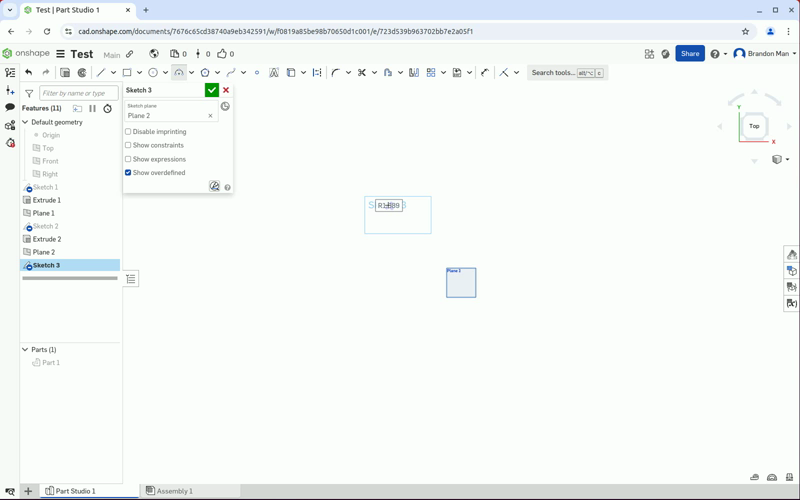
key_up(shift)
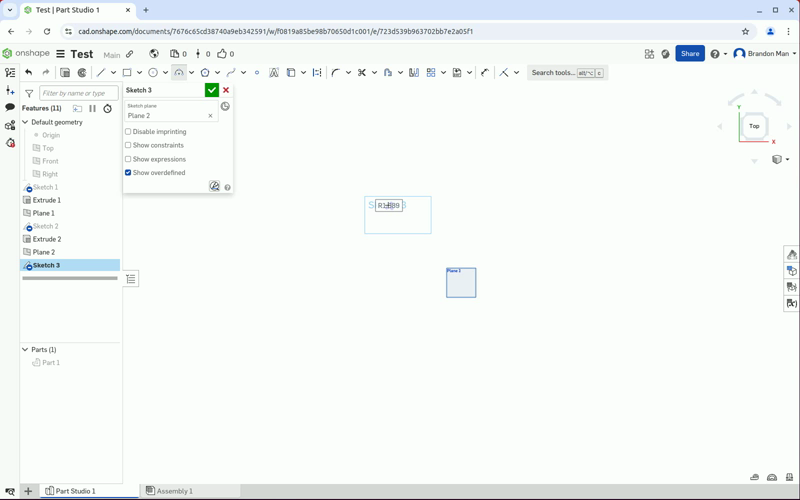
key(esc)
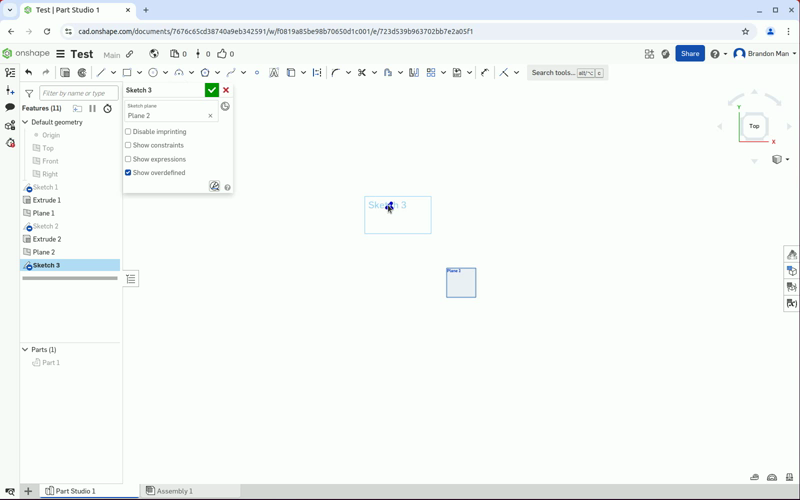
mouse_move(390, 204)
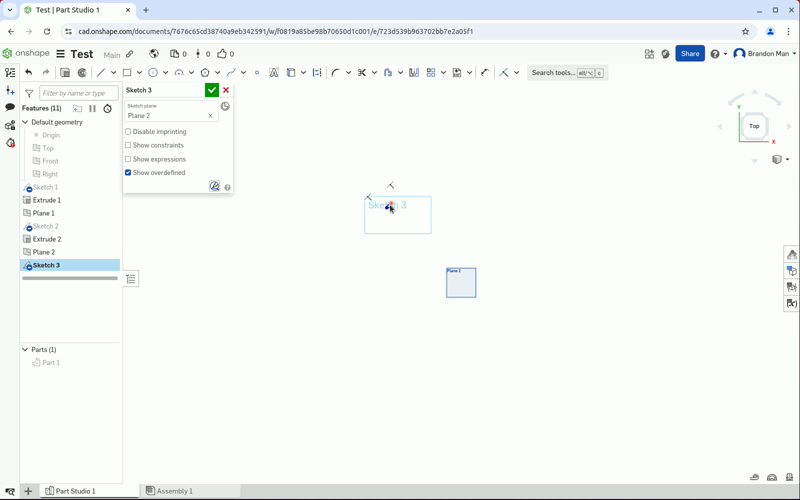
scroll(6)
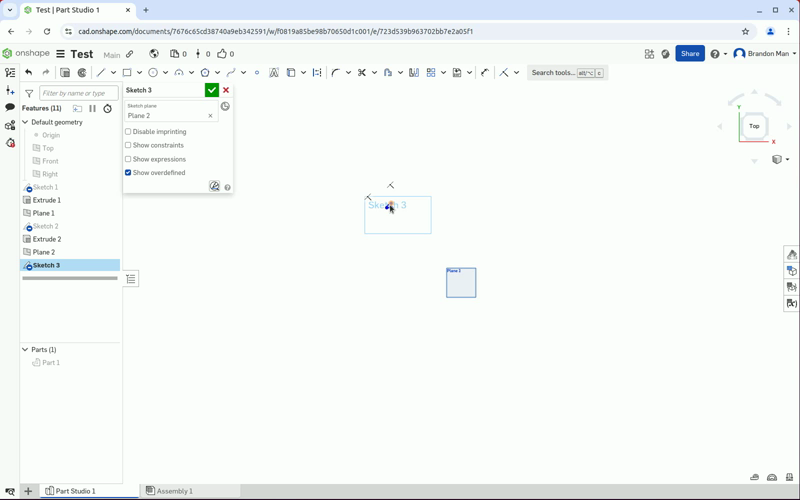
scroll(6)
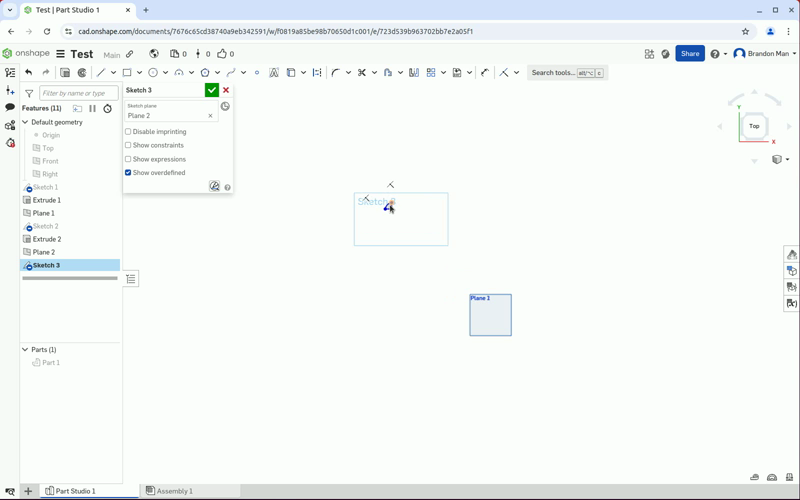
scroll(6)
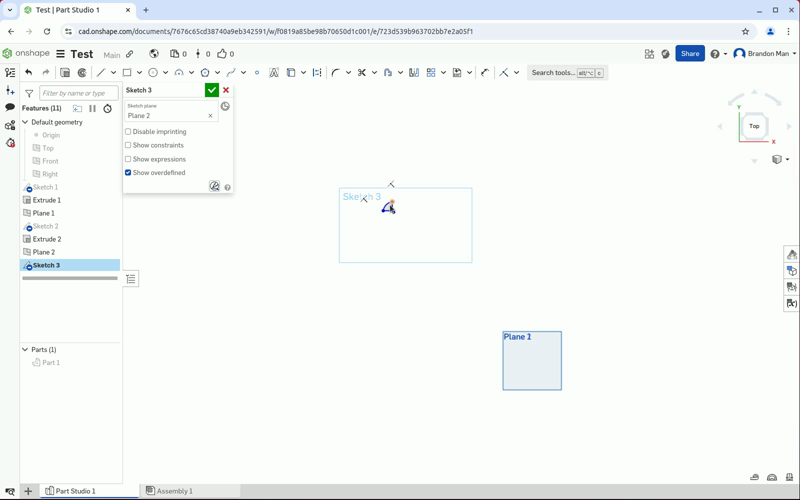
scroll(6)
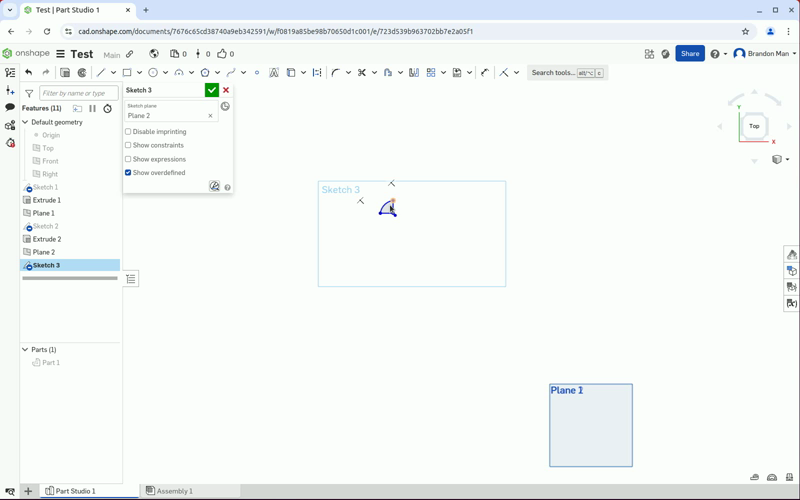
scroll(6)
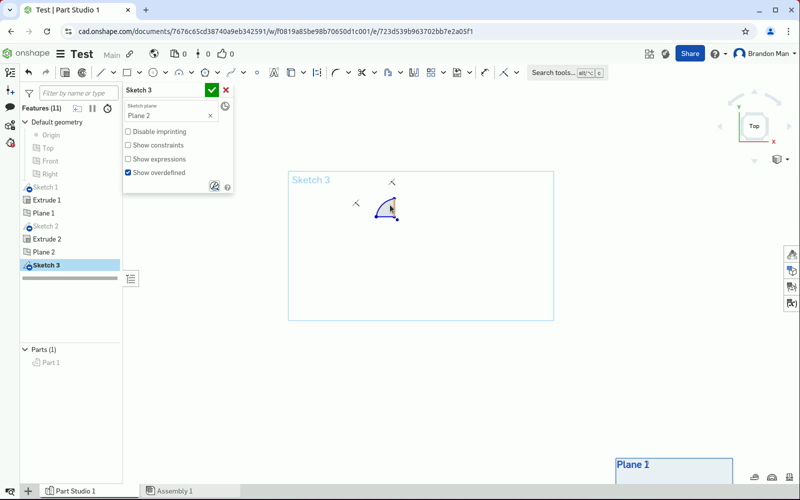
scroll(6)
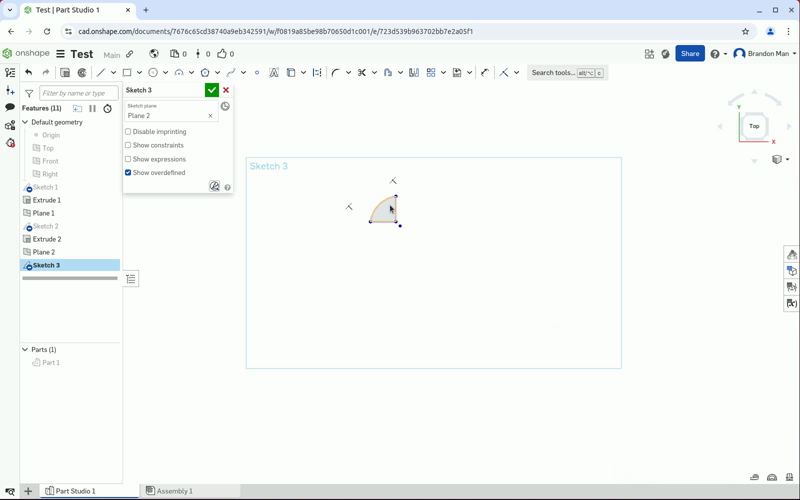
scroll(6)
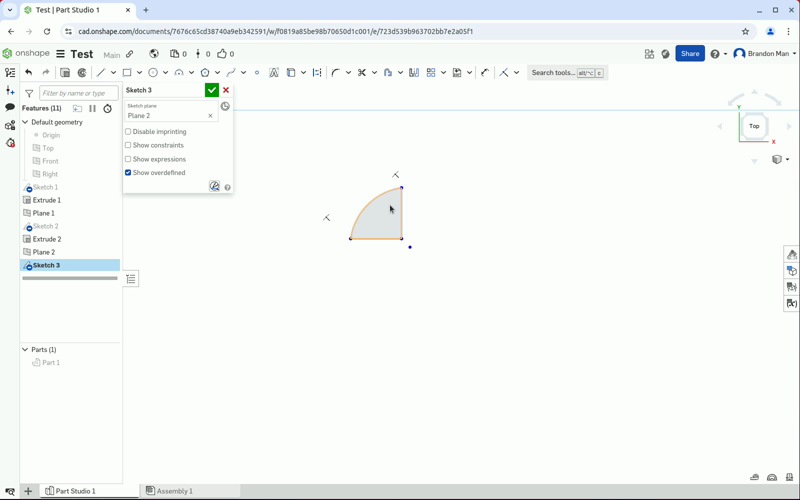
click(390, 204)
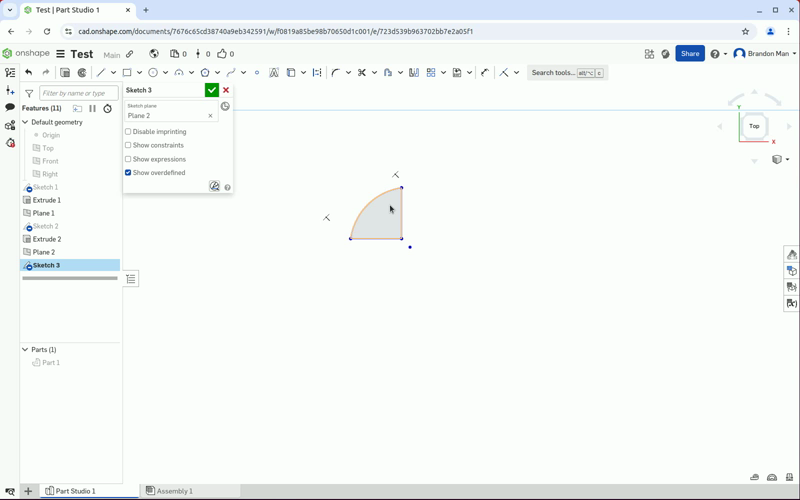
scroll(-6)
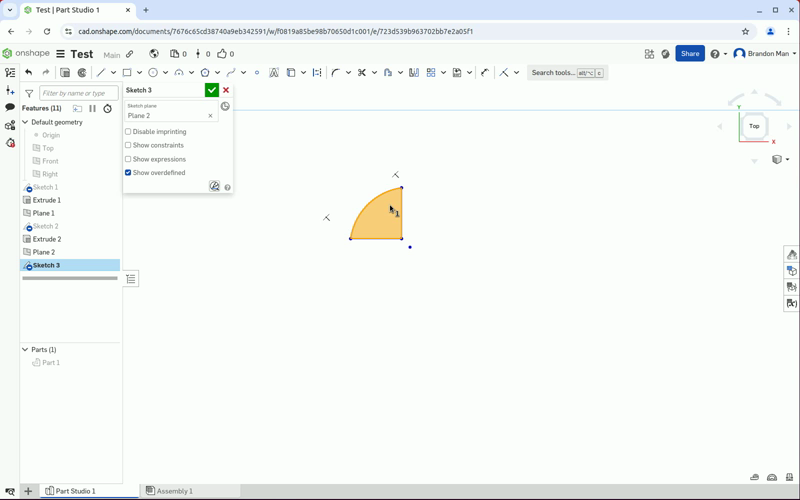
scroll(-6)
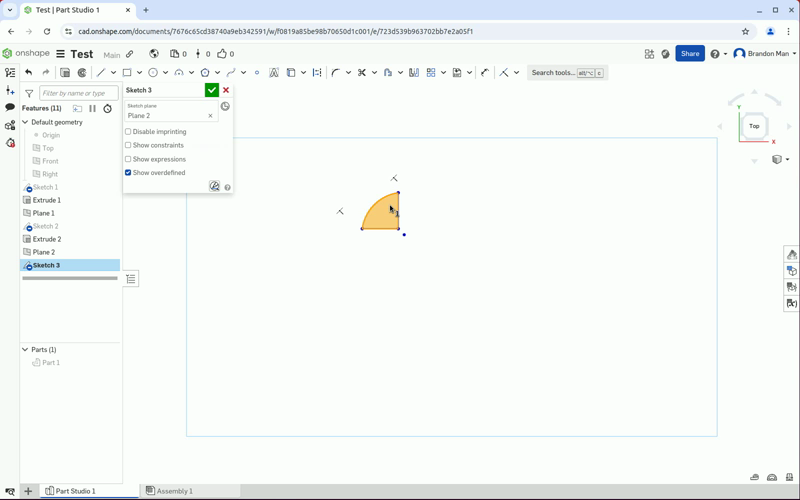
scroll(-6)
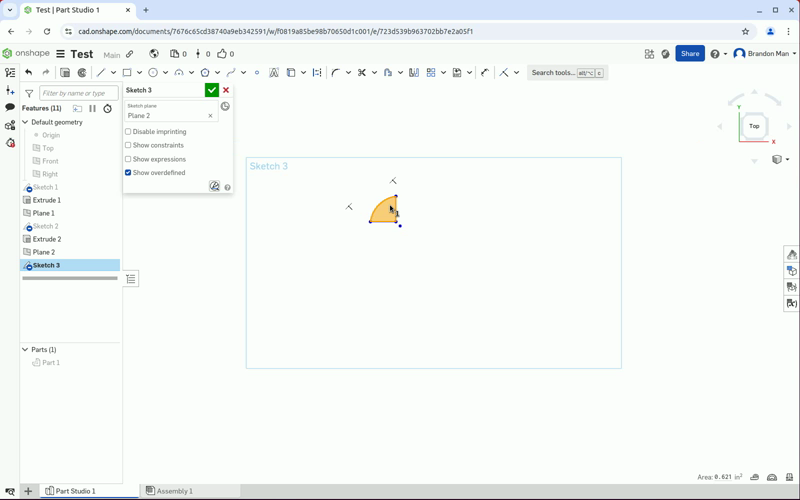
scroll(-6)
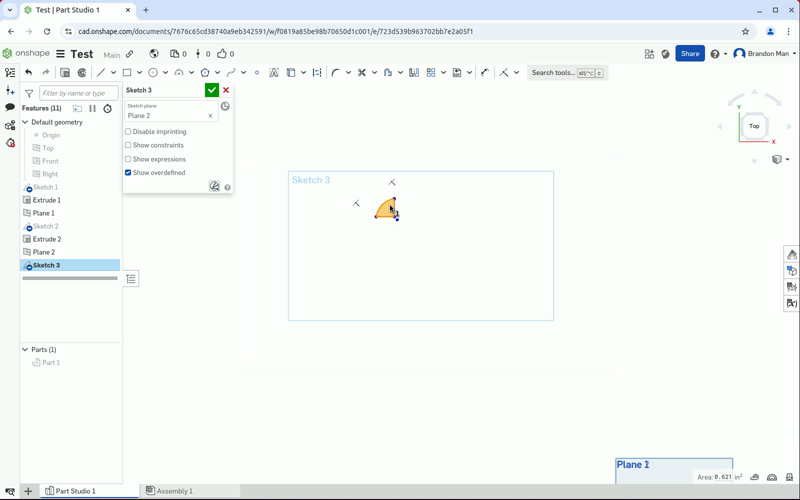
scroll(-6)
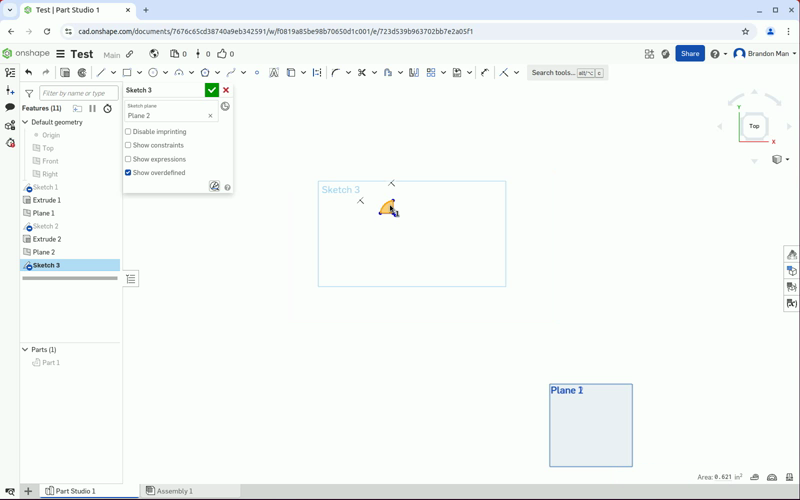
scroll(-6)
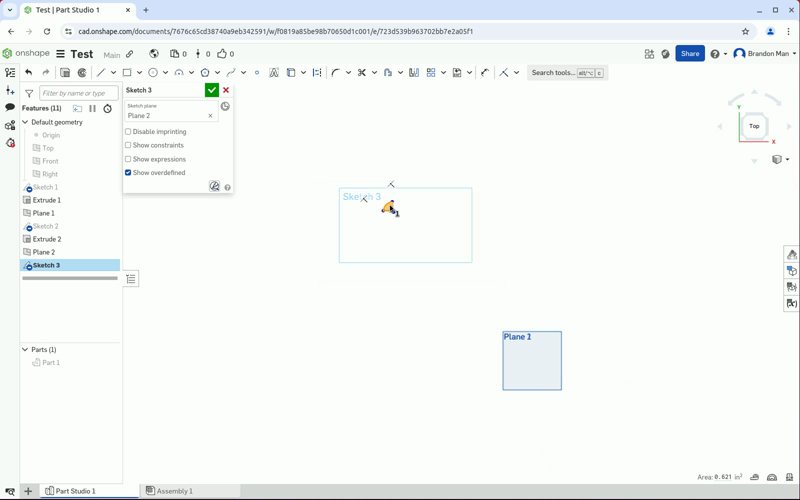
scroll(-6)
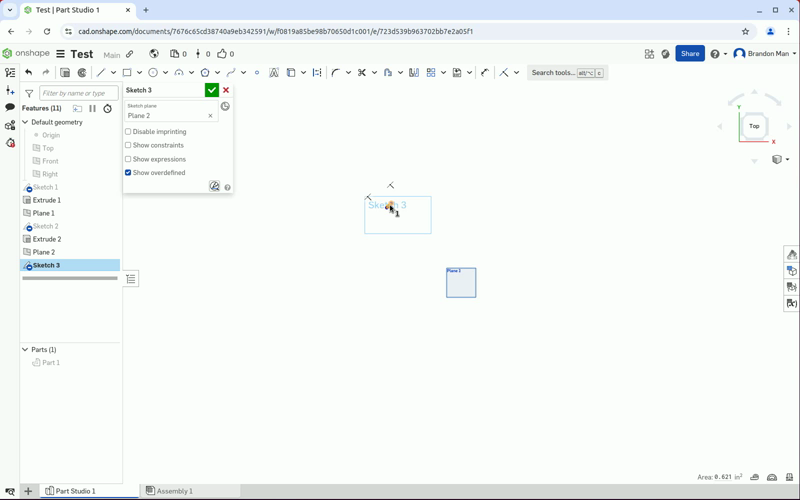
mouse_move(73, 352)
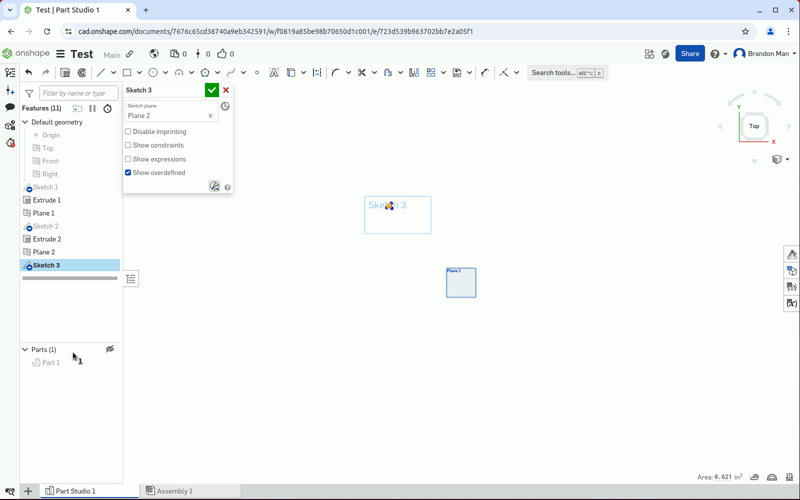
key(shift+y)
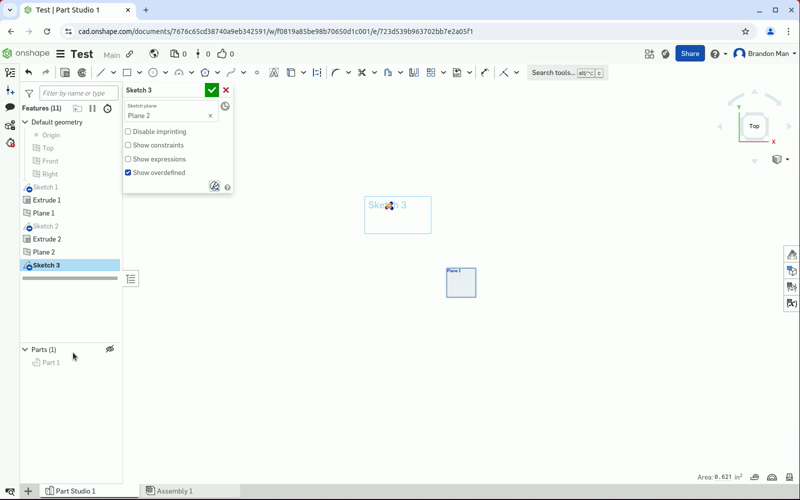
key(shift+e)
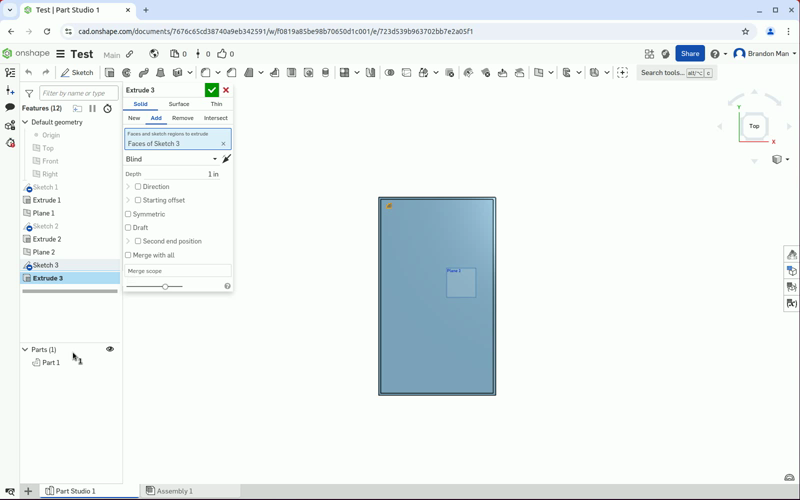
mouse_move(143, 106)
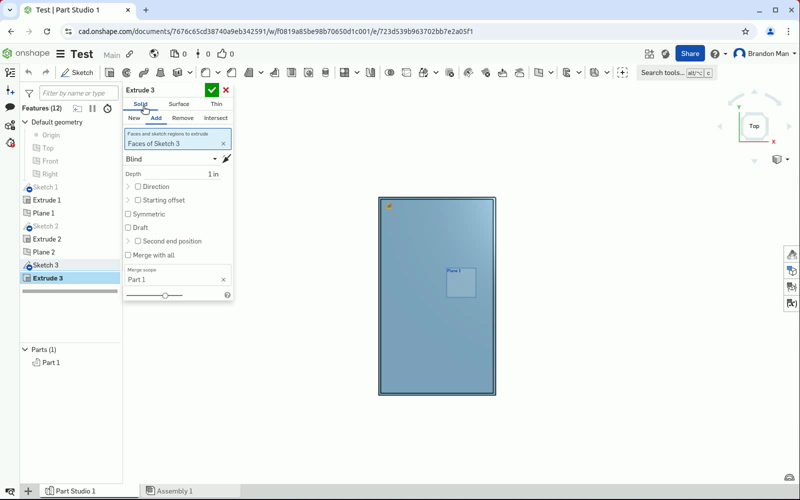
click(143, 106)
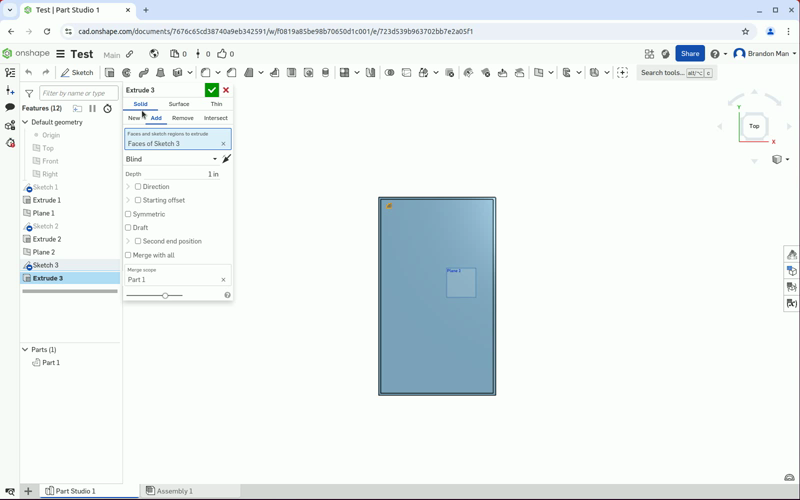
mouse_move(137, 120)
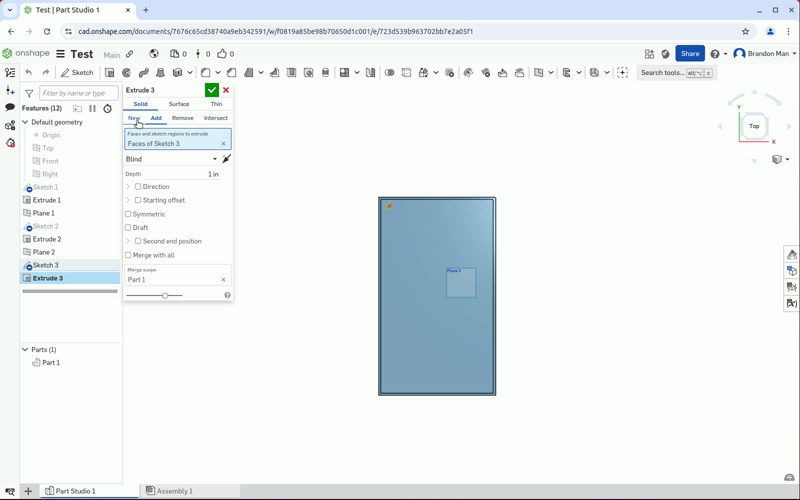
click(137, 120)
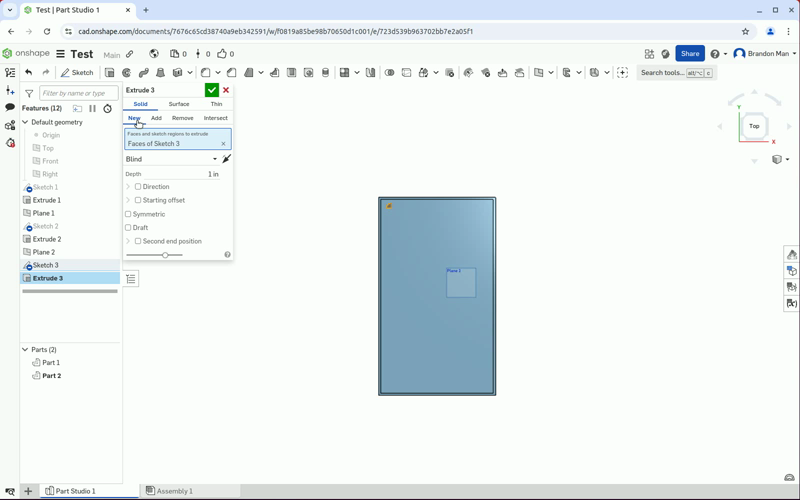
key(tab, 4)
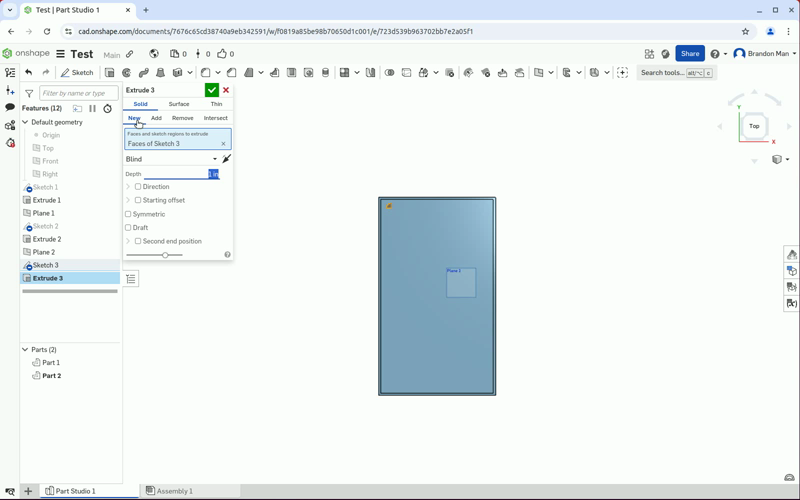
text(2.407)
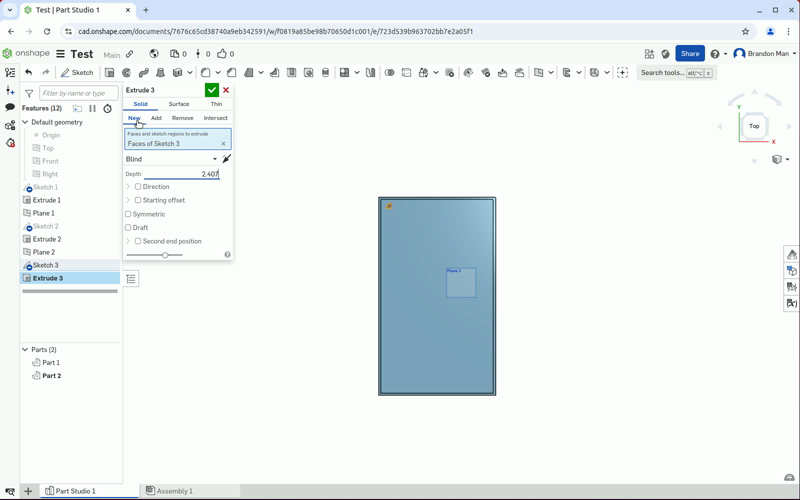
key(enter)
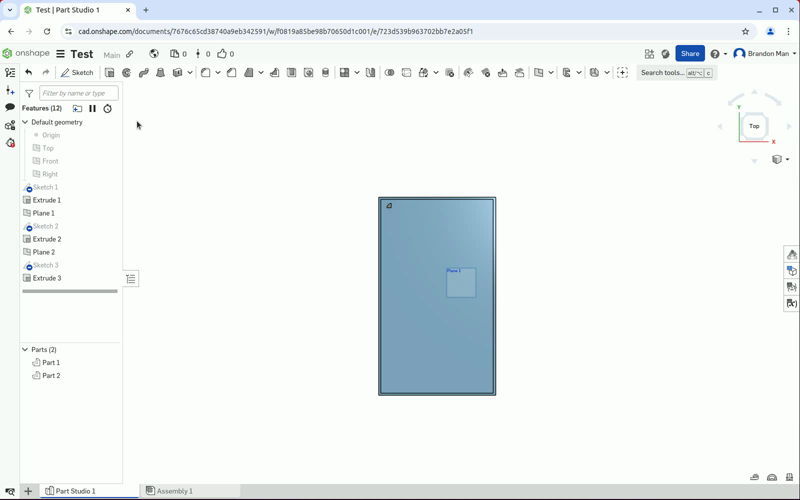
key(shift+h)
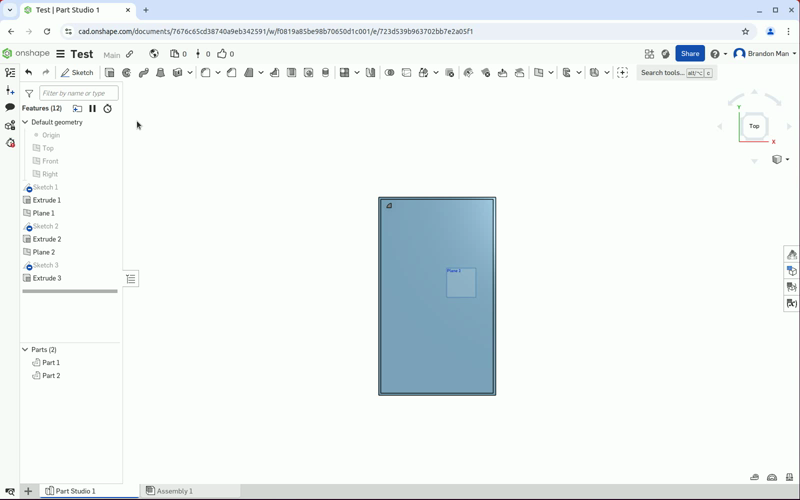
key(shift+h)
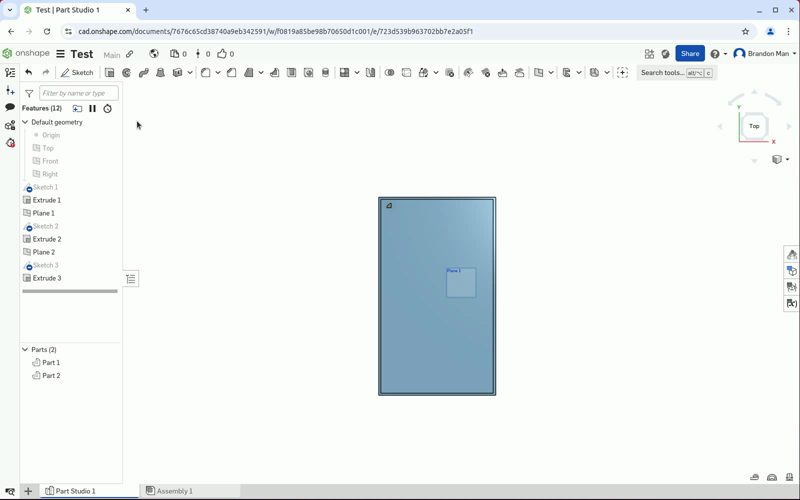
mouse_move(73, 189)
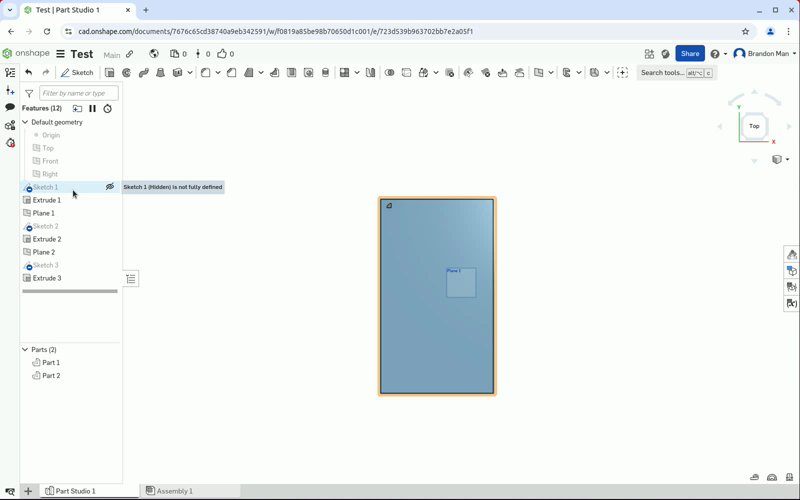
click(73, 189)
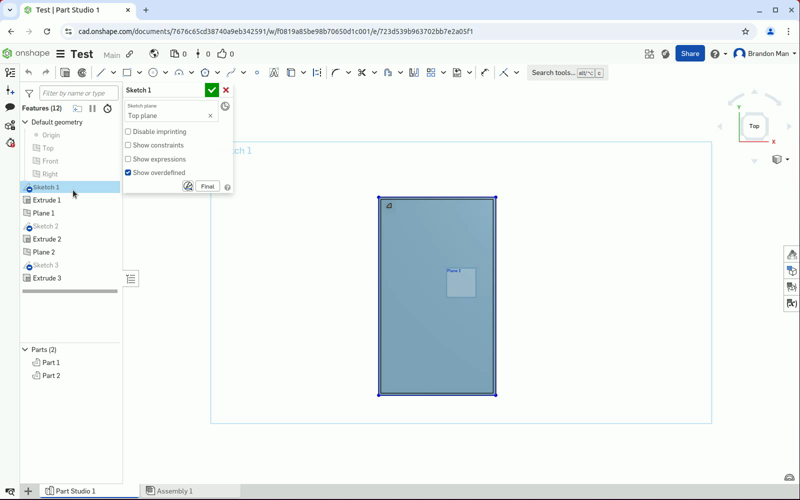
mouse_move(229, 92)
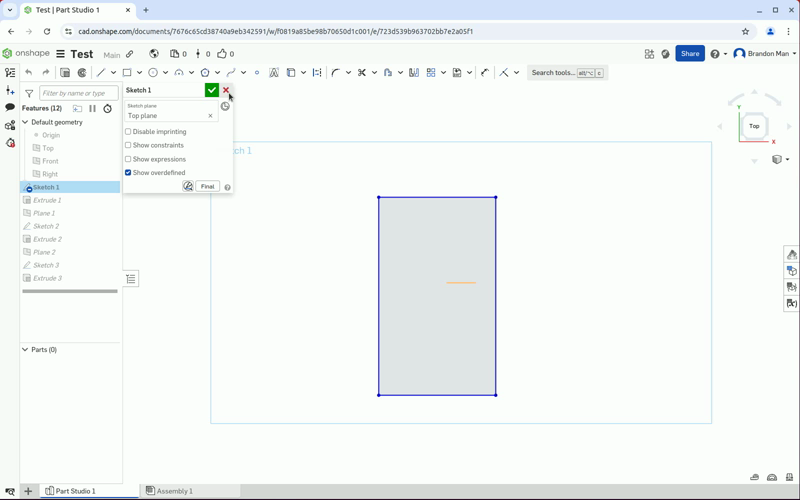
click(229, 92)
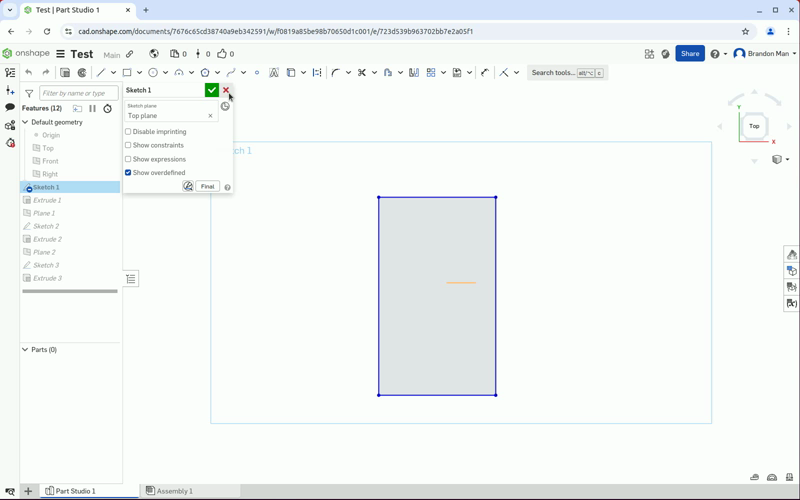
key(shift+s)
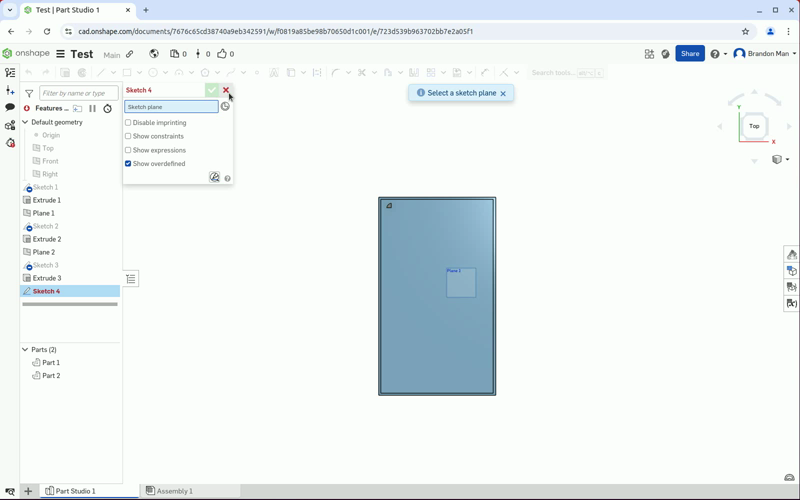
mouse_move(73, 254)
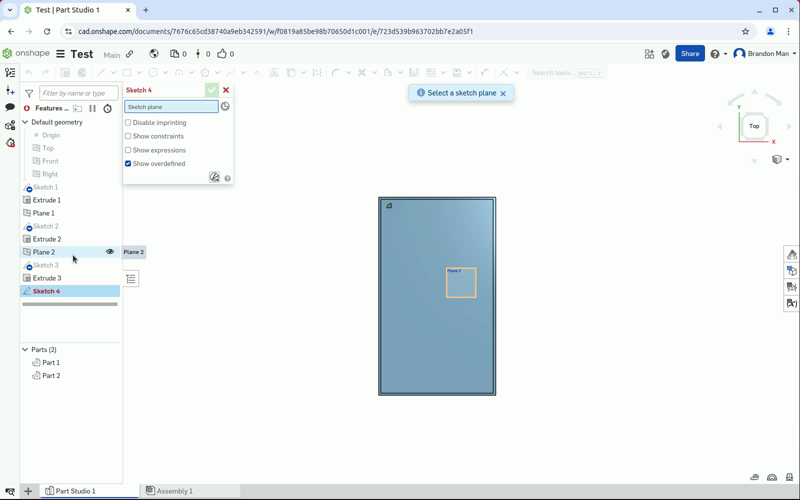
click(73, 254)
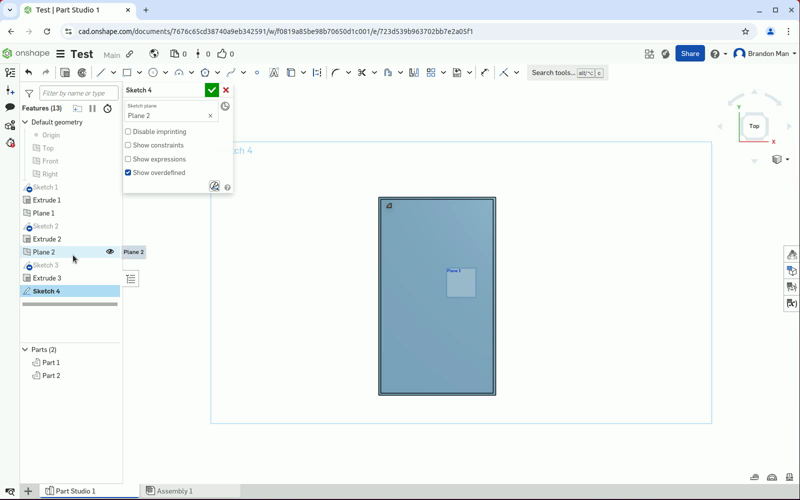
mouse_move(73, 352)
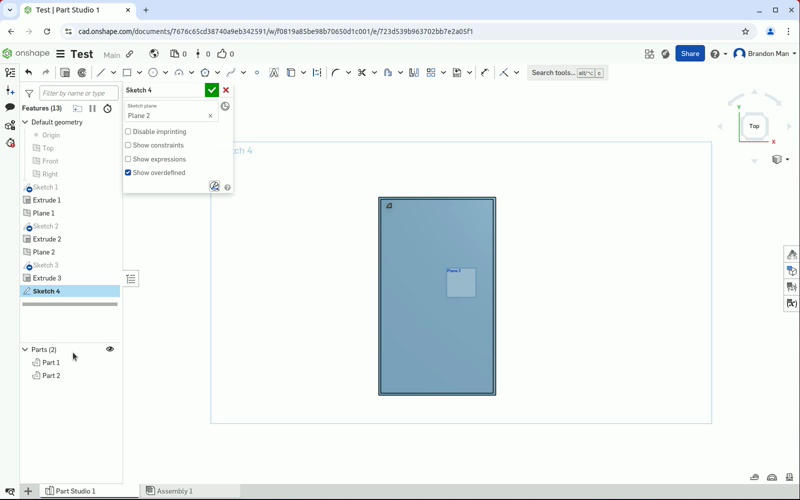
key(y)
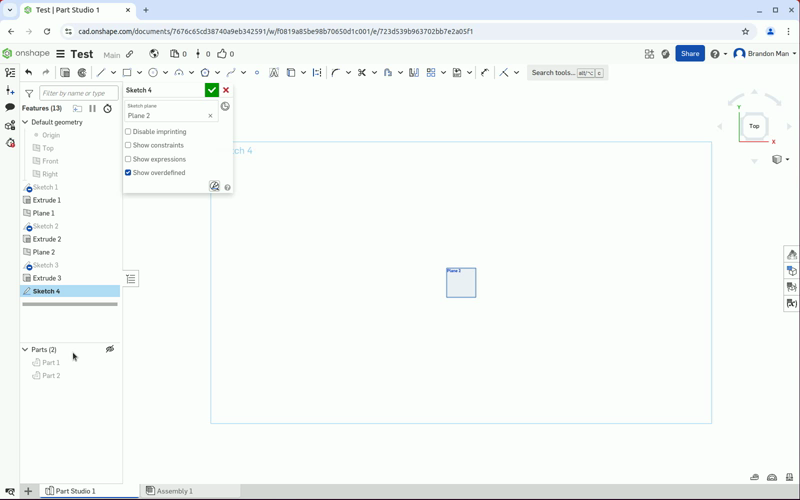
key(a)
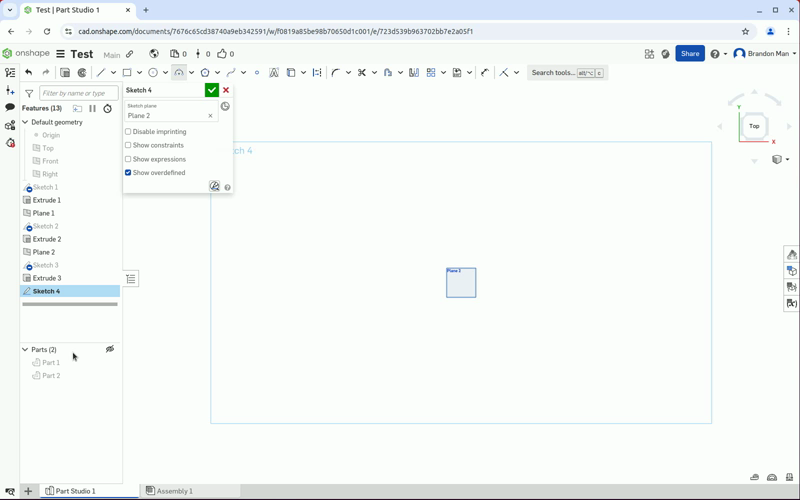
key_down(shift)
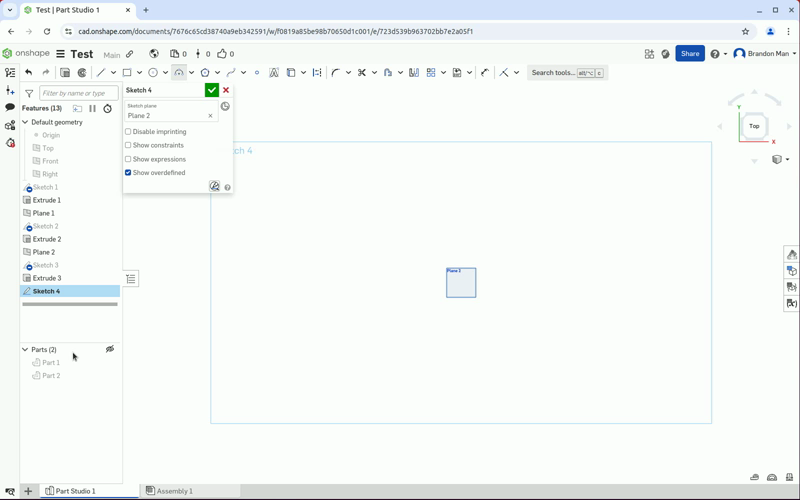
mouse_move(386, 207)
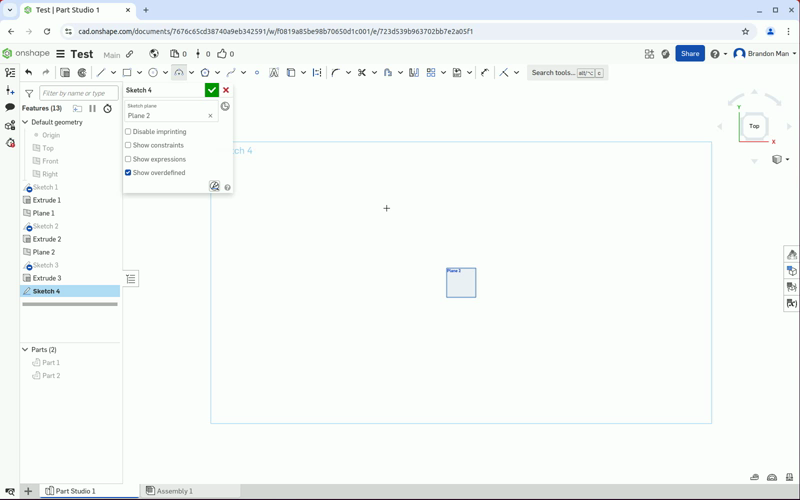
click(386, 207)
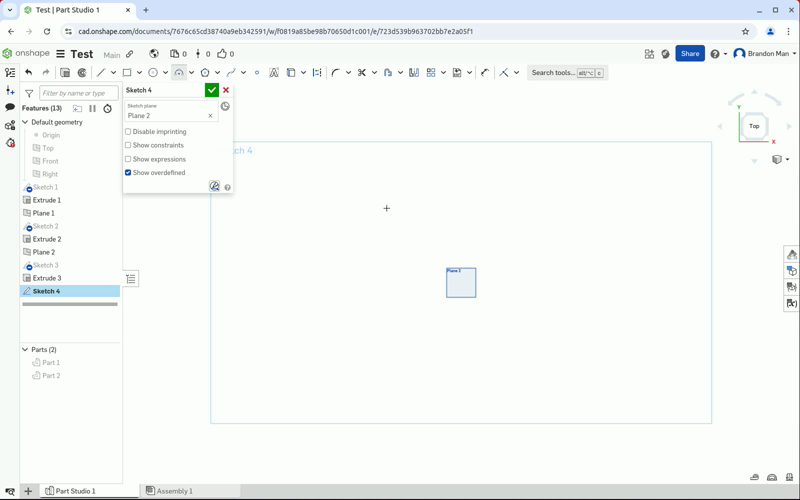
key_up(shift)
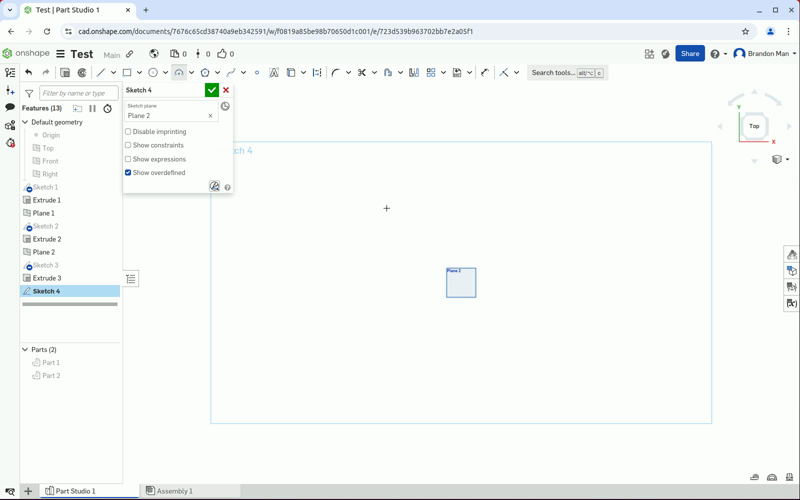
key_down(shift)
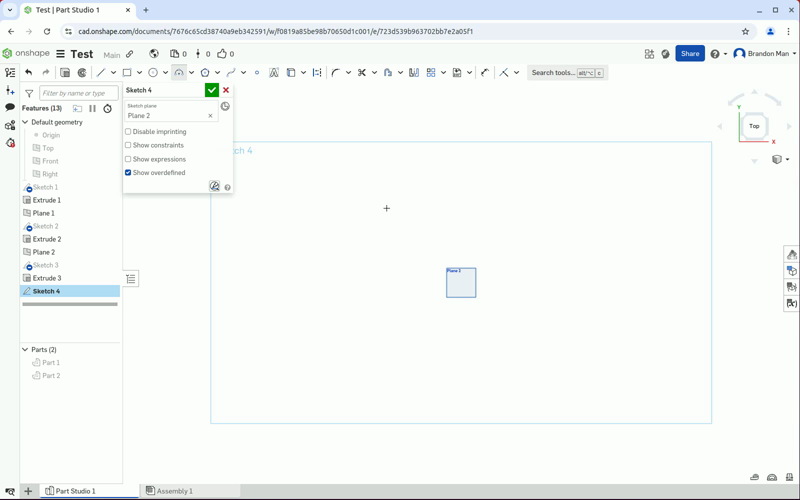
mouse_move(391, 204)
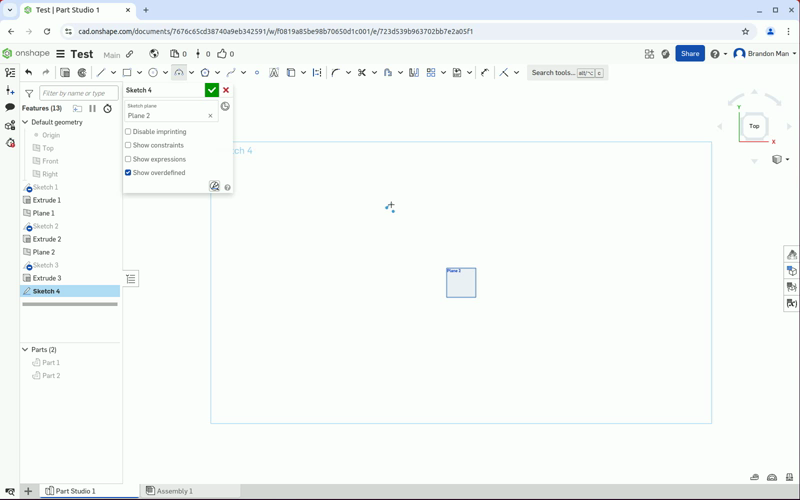
scroll(6)
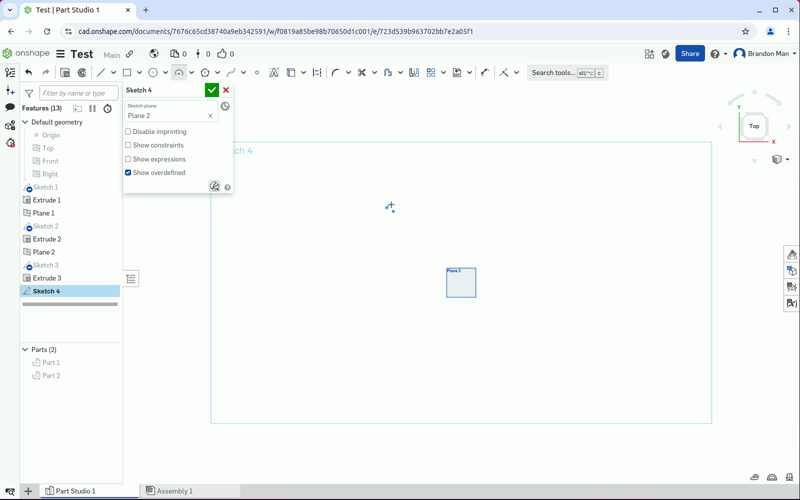
scroll(6)
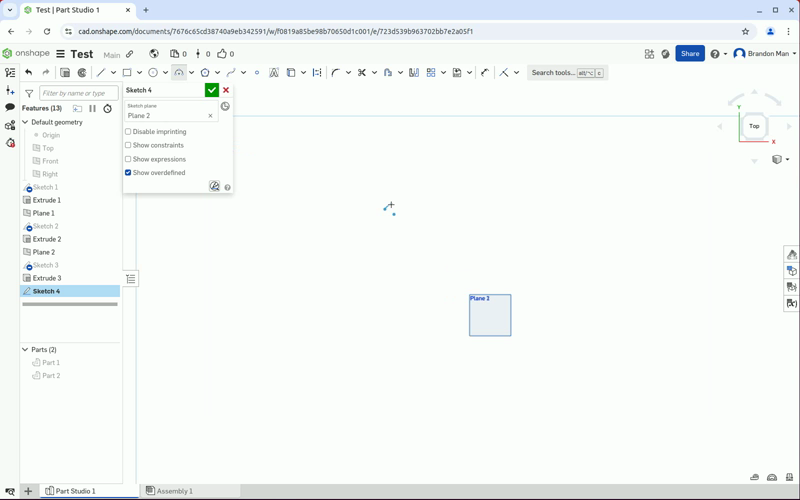
scroll(6)
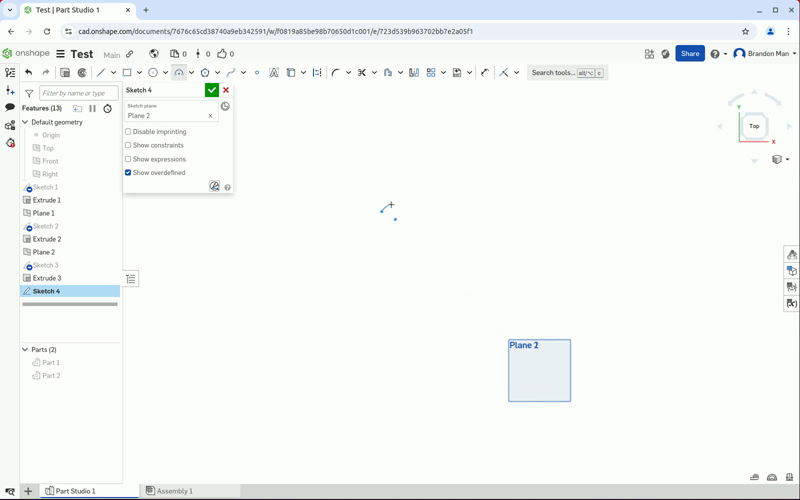
scroll(6)
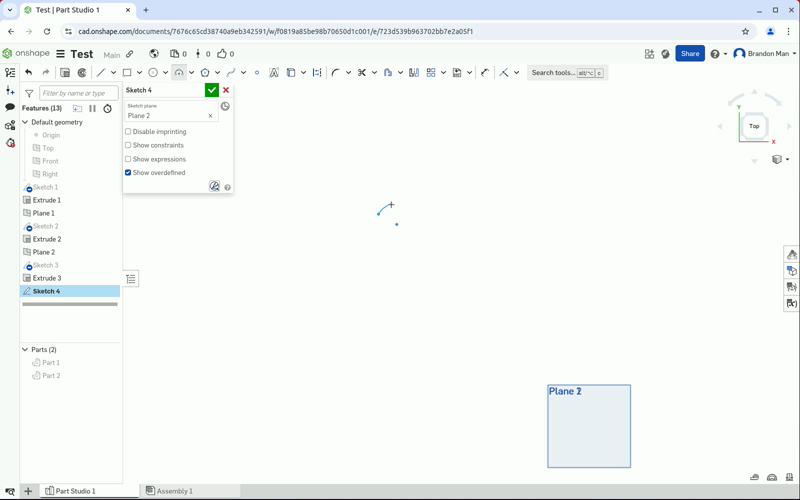
scroll(6)
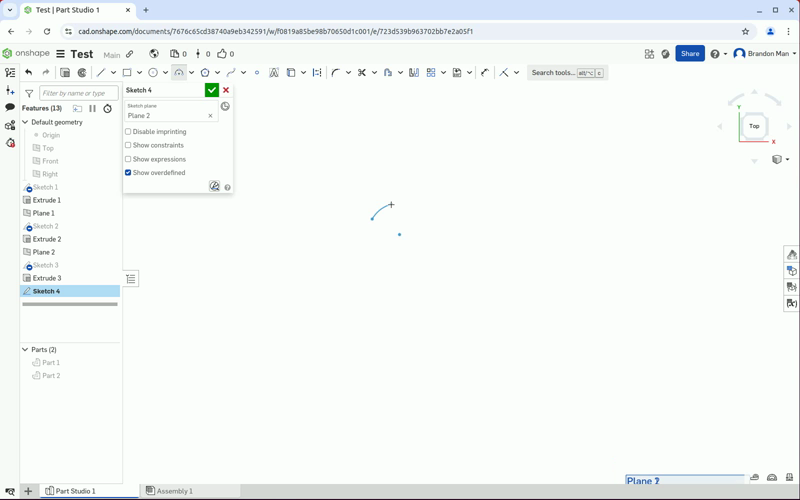
scroll(6)
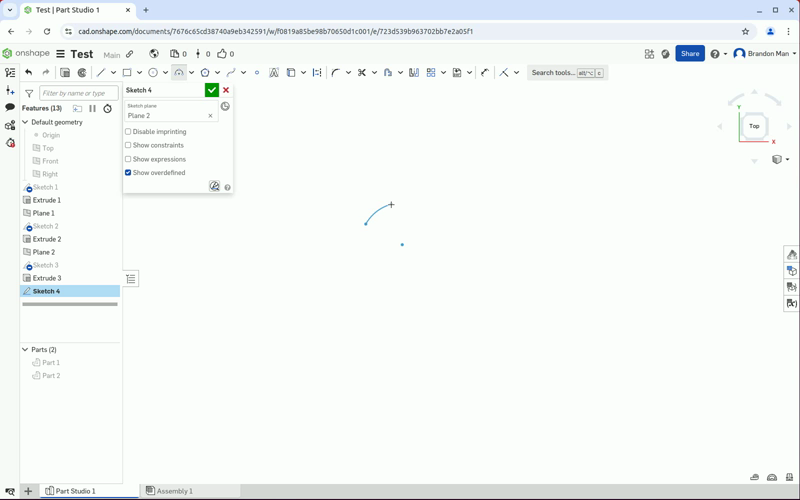
scroll(6)
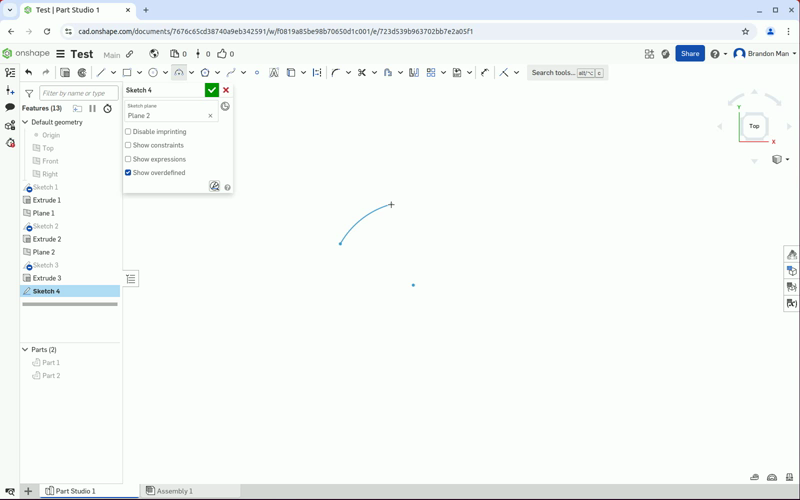
click(391, 204)
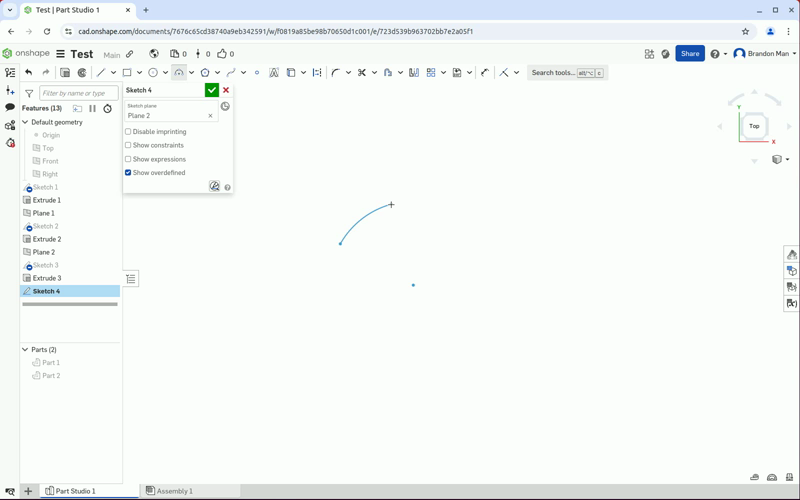
scroll(-6)
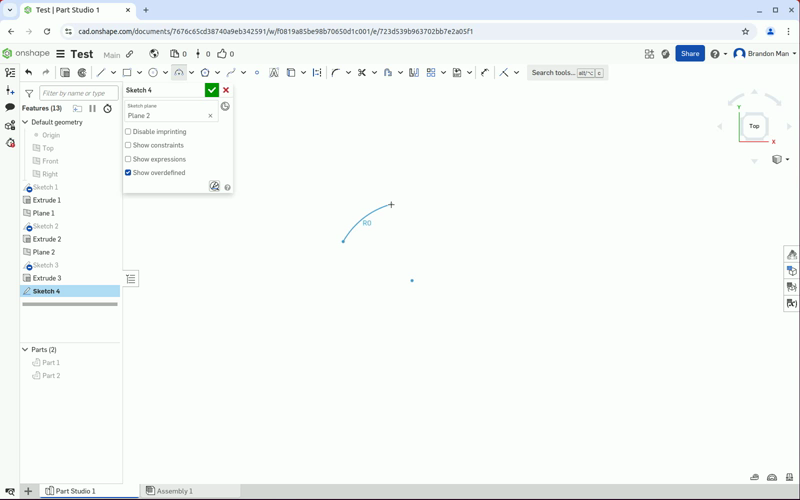
scroll(-6)
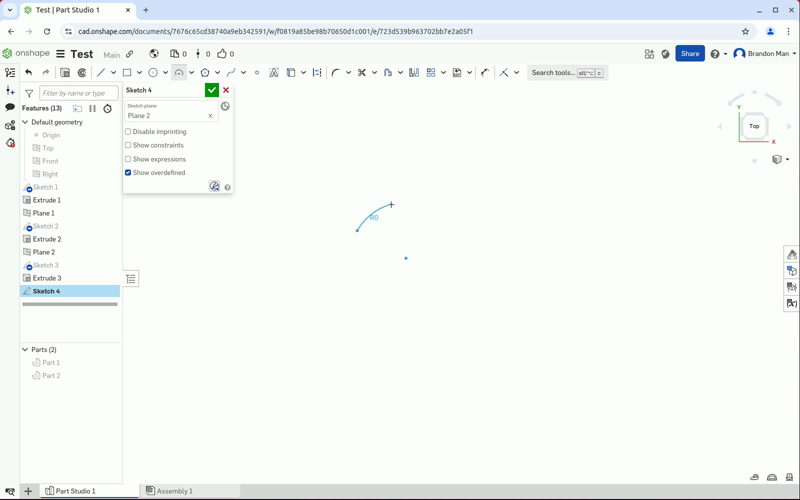
scroll(-6)
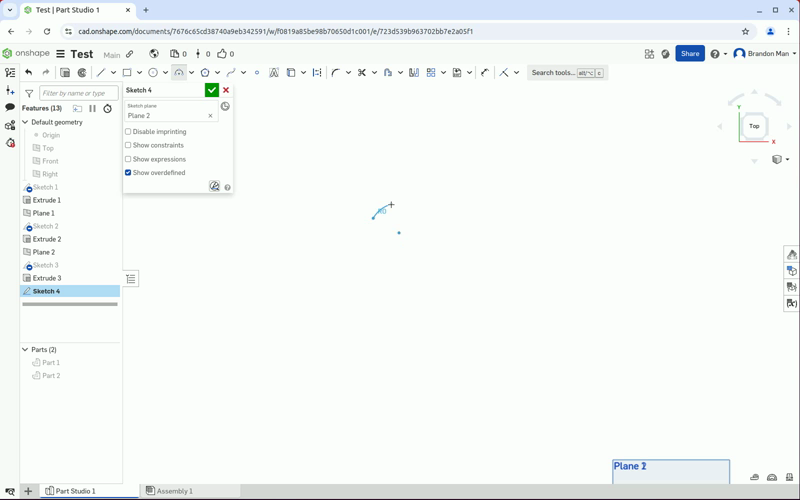
scroll(-6)
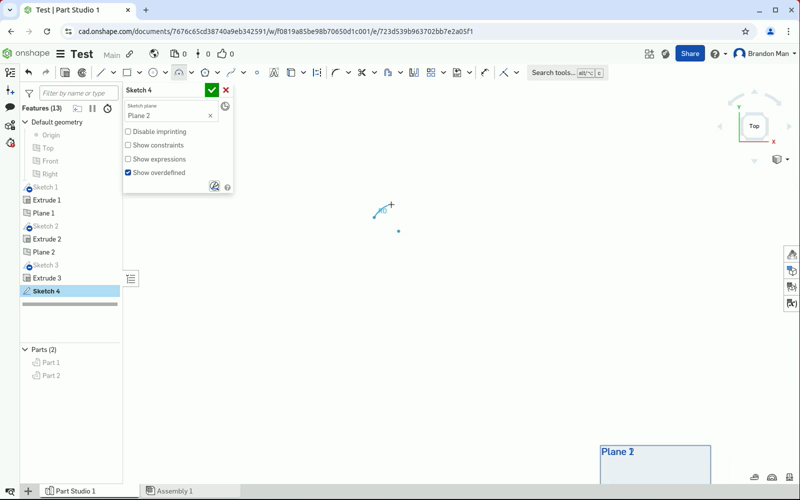
scroll(-6)
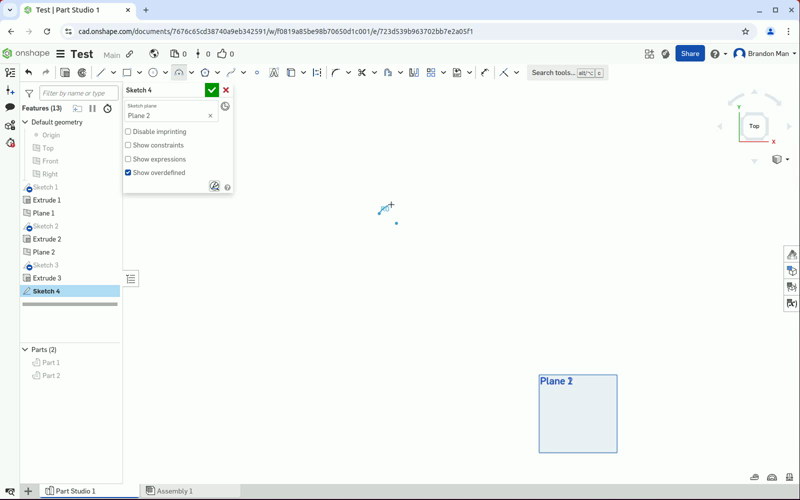
scroll(-6)
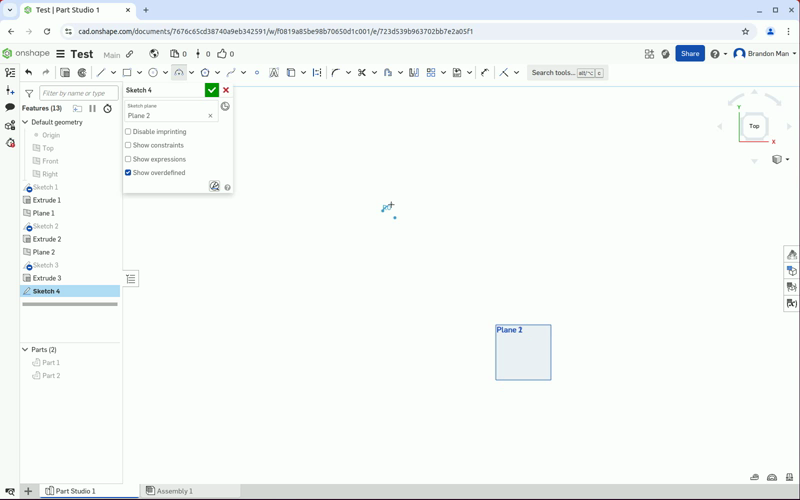
scroll(-6)
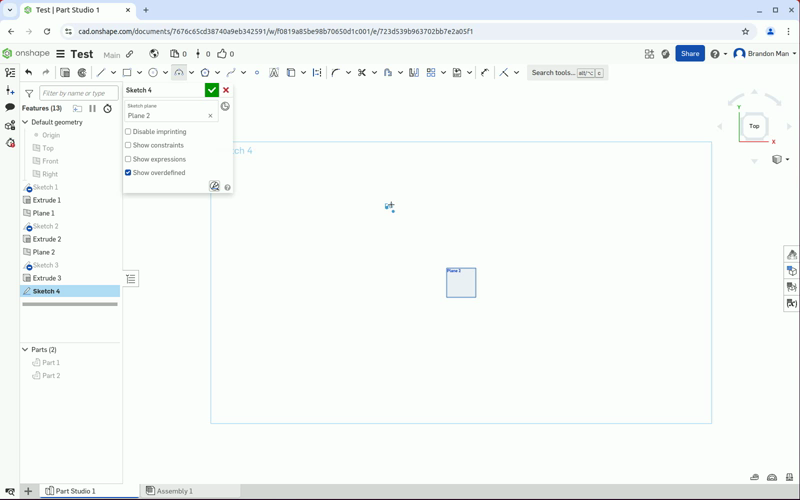
mouse_move(393, 210)
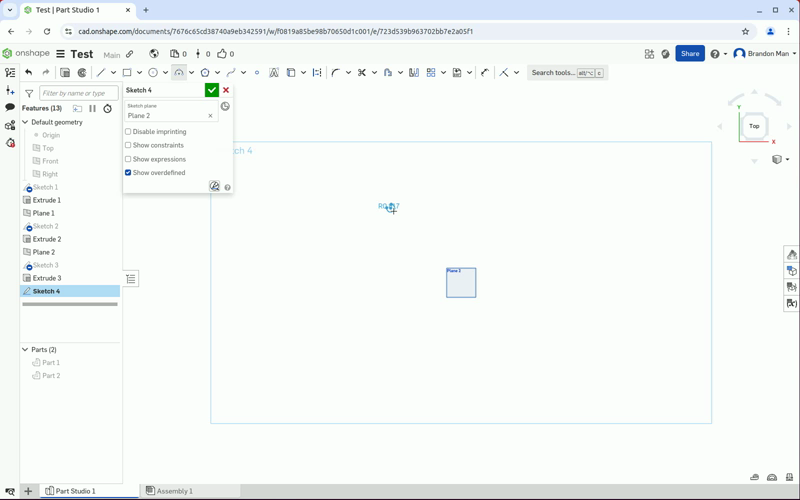
scroll(6)
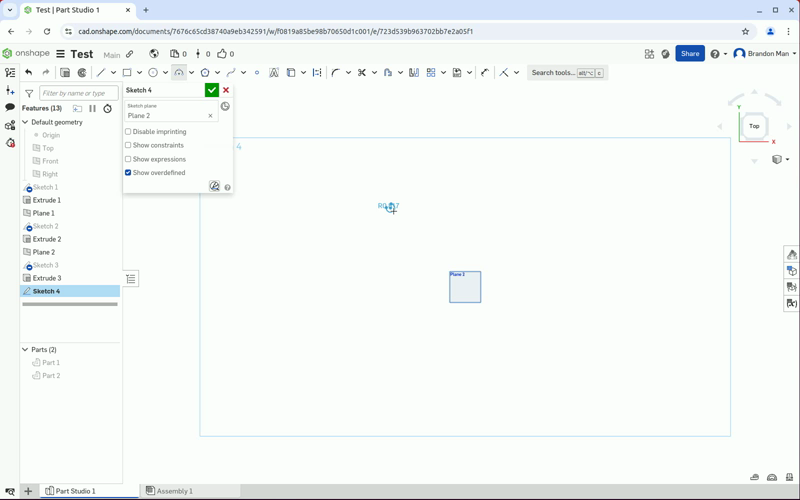
scroll(6)
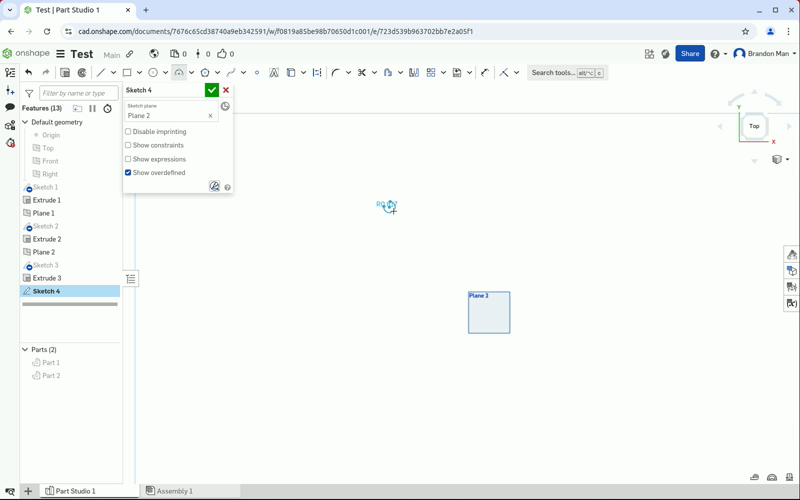
scroll(6)
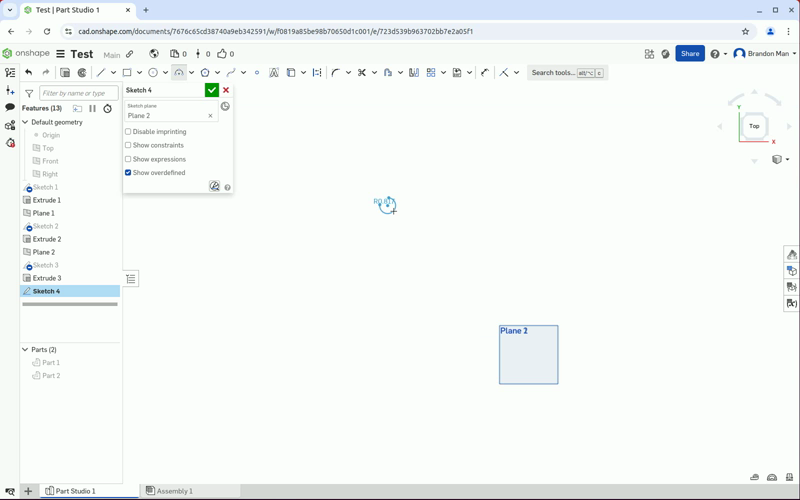
scroll(6)
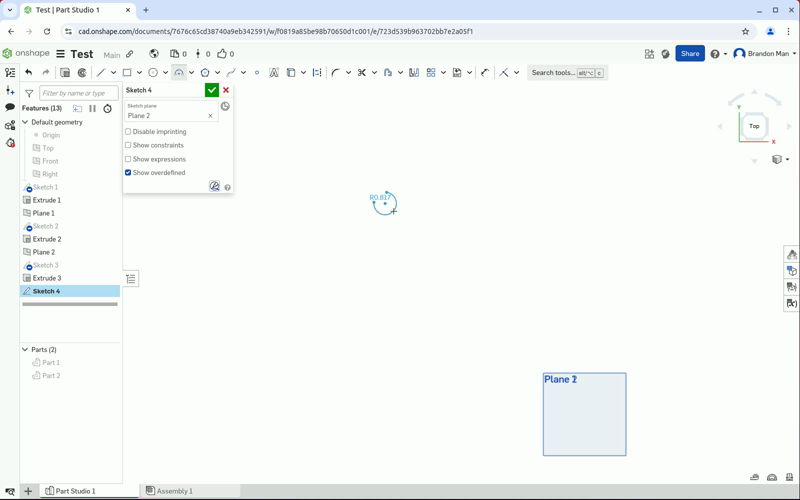
scroll(6)
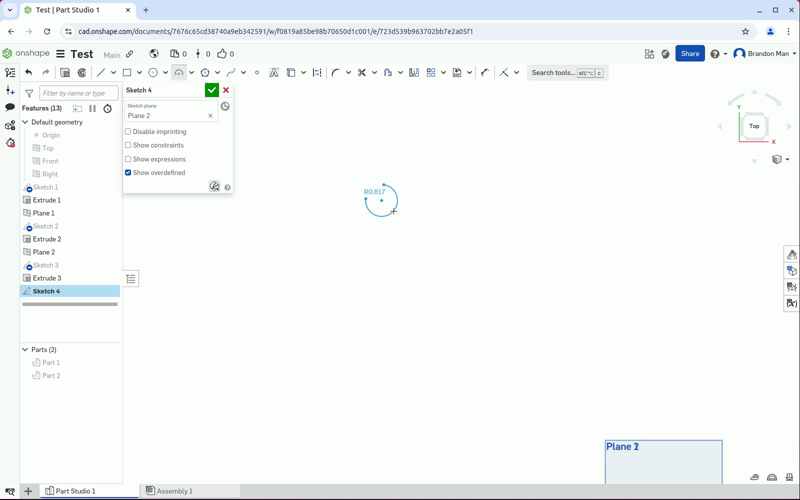
scroll(6)
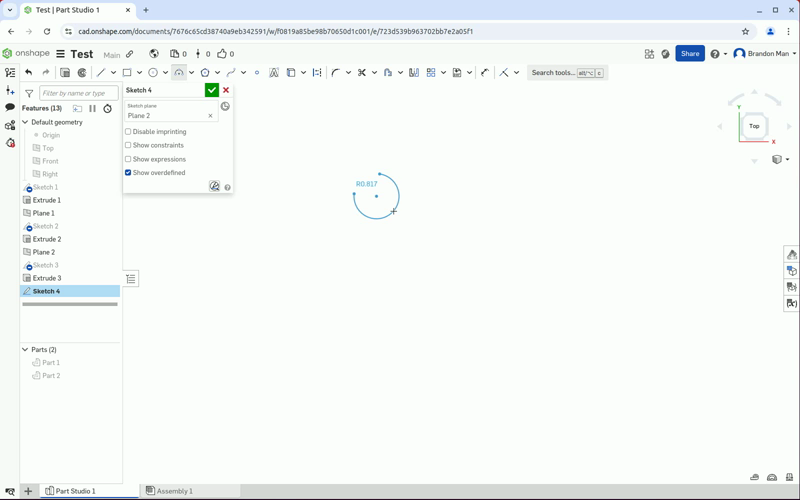
scroll(6)
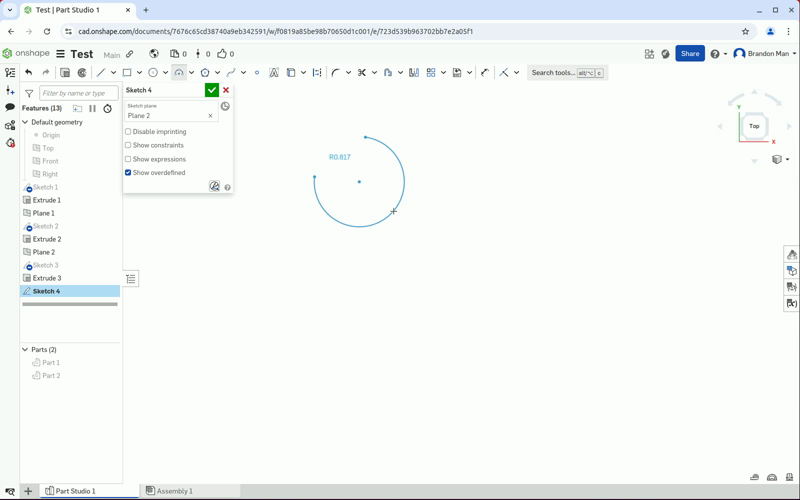
click(393, 210)
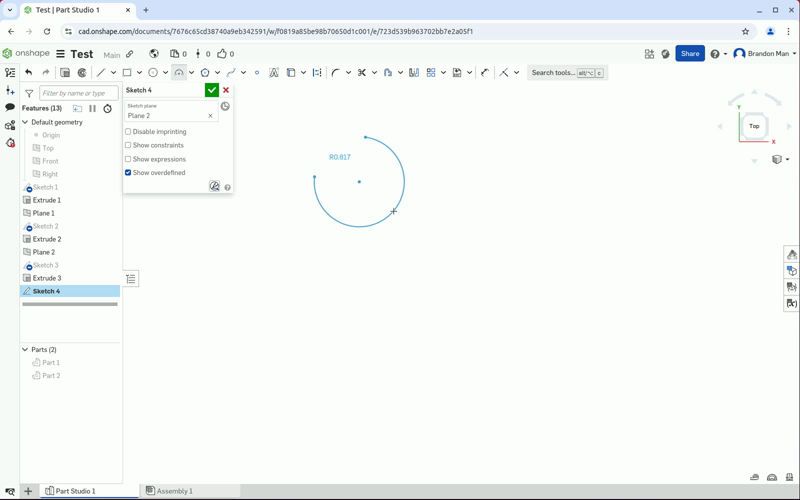
scroll(-6)
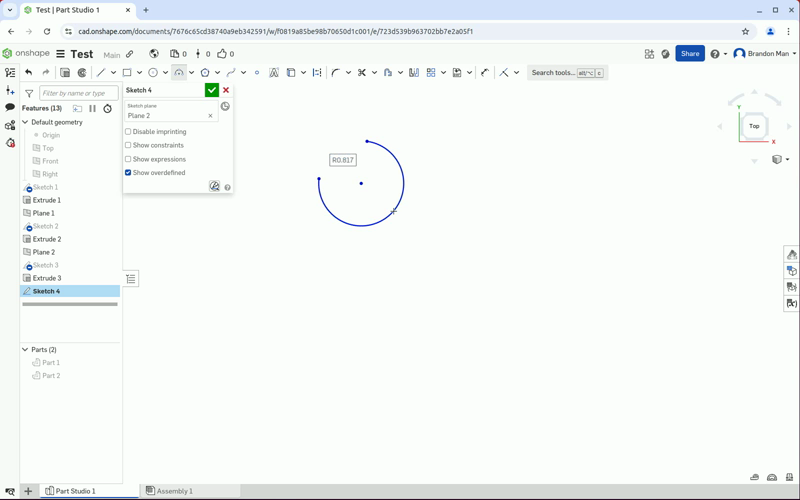
scroll(-6)
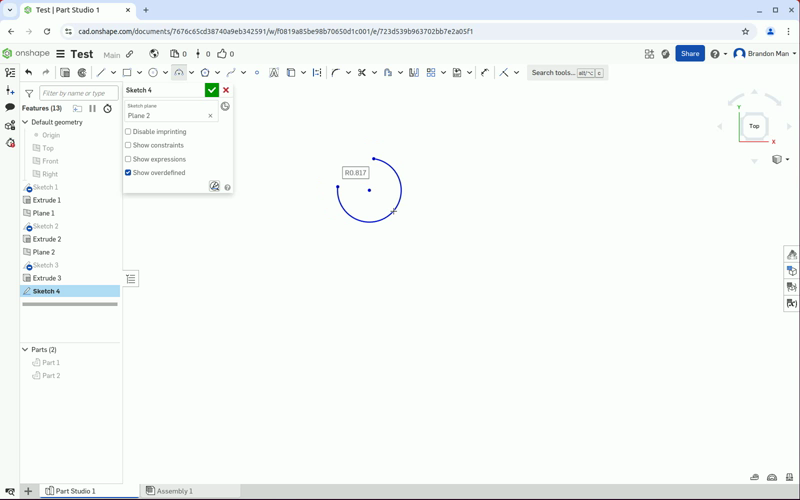
scroll(-6)
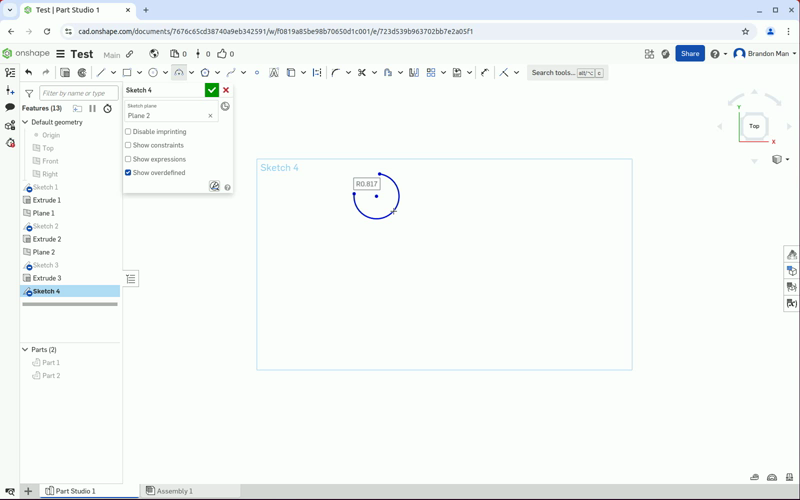
scroll(-6)
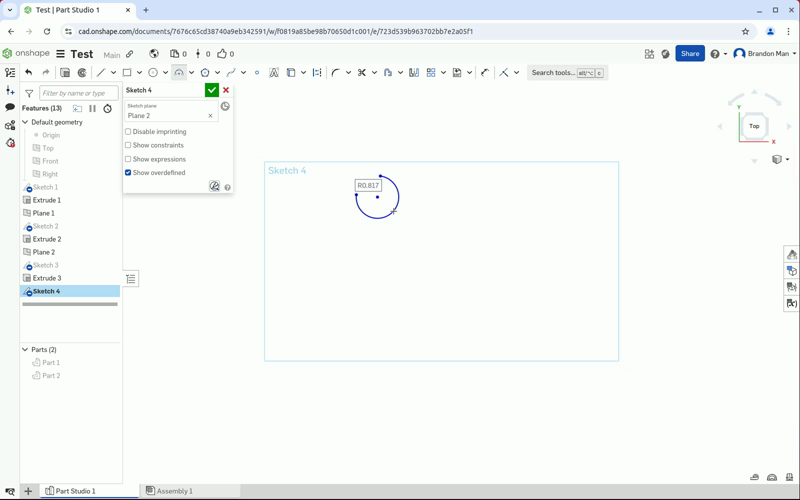
scroll(-6)
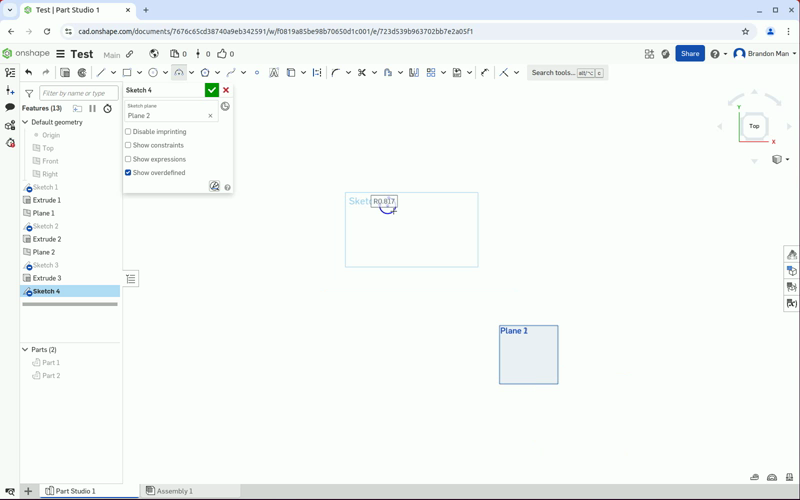
scroll(-6)
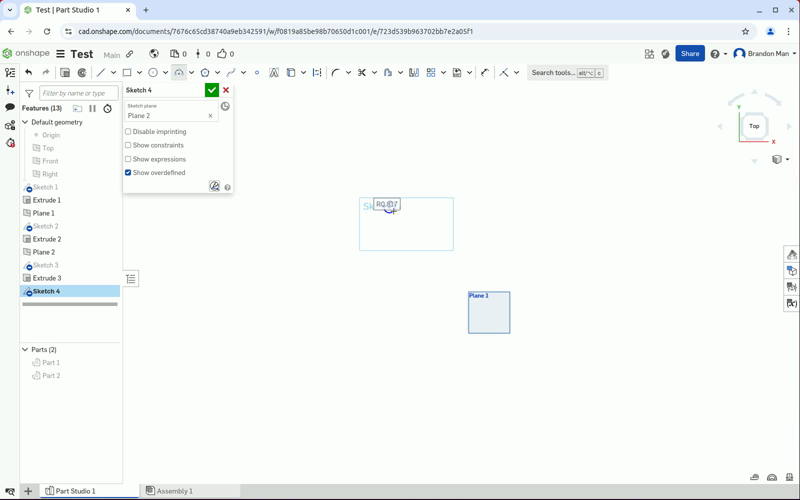
scroll(-6)
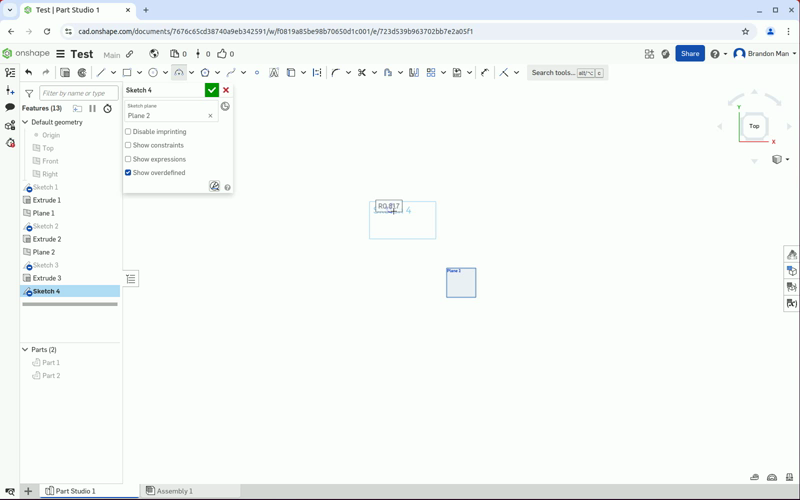
key_up(shift)
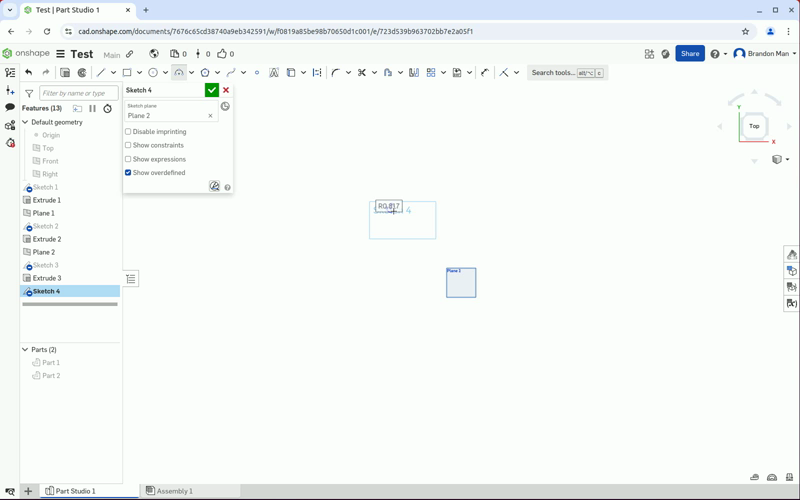
key(esc)
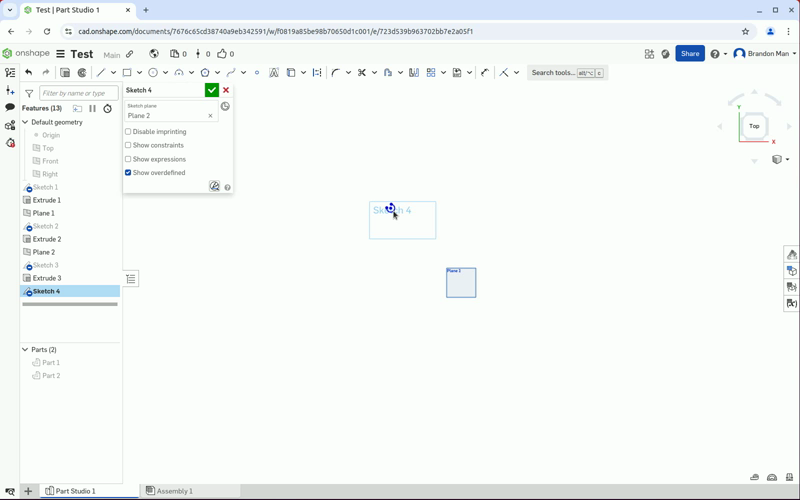
key(l)
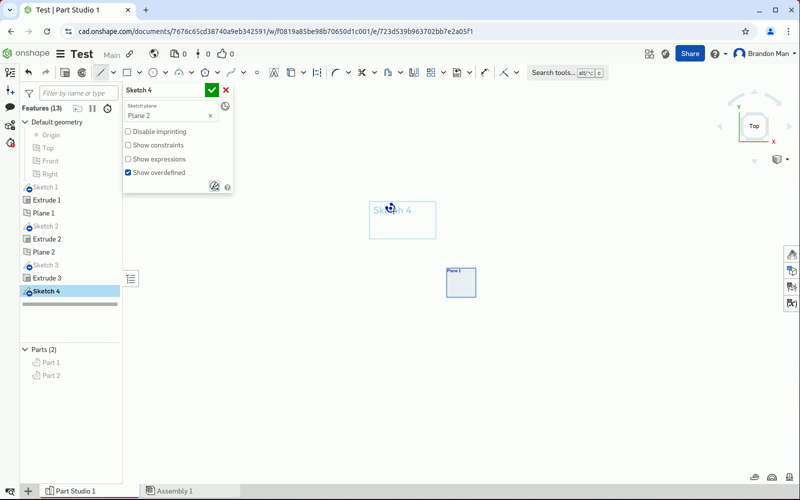
mouse_move(391, 204)
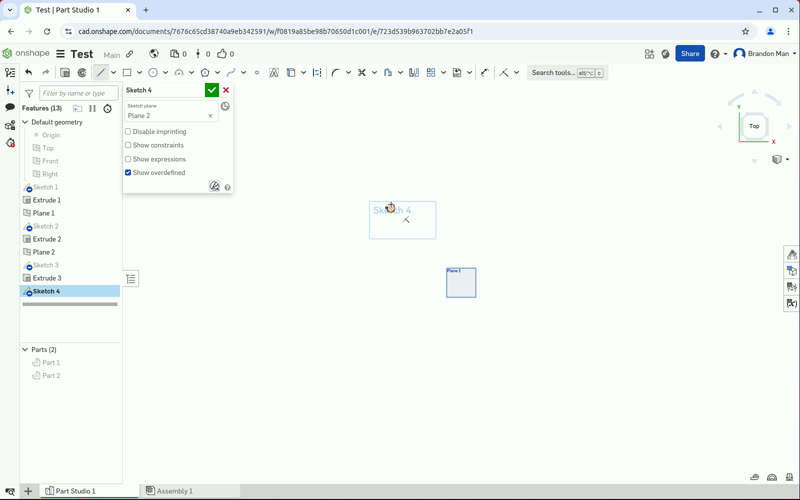
scroll(6)
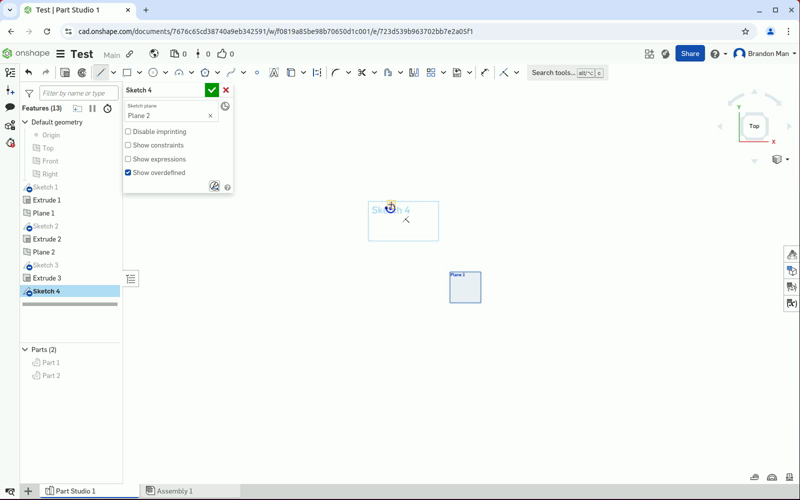
scroll(6)
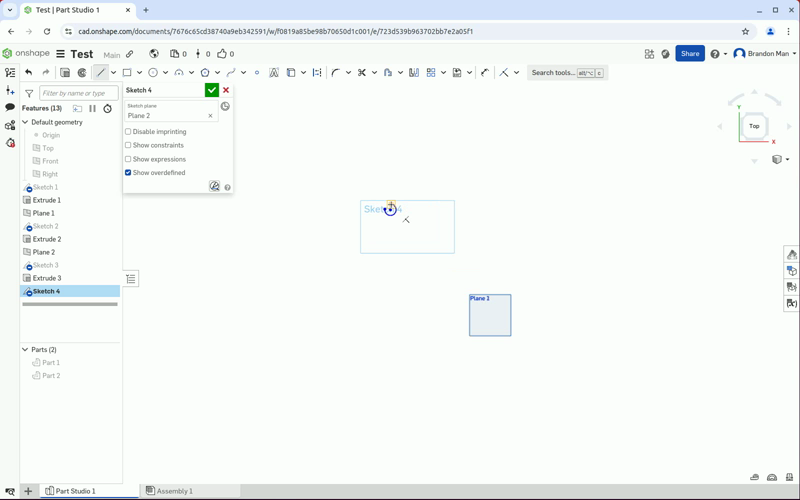
scroll(6)
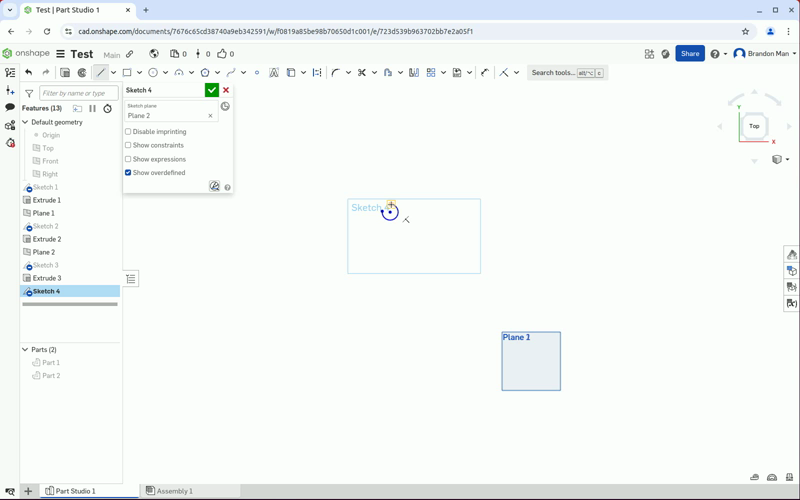
scroll(6)
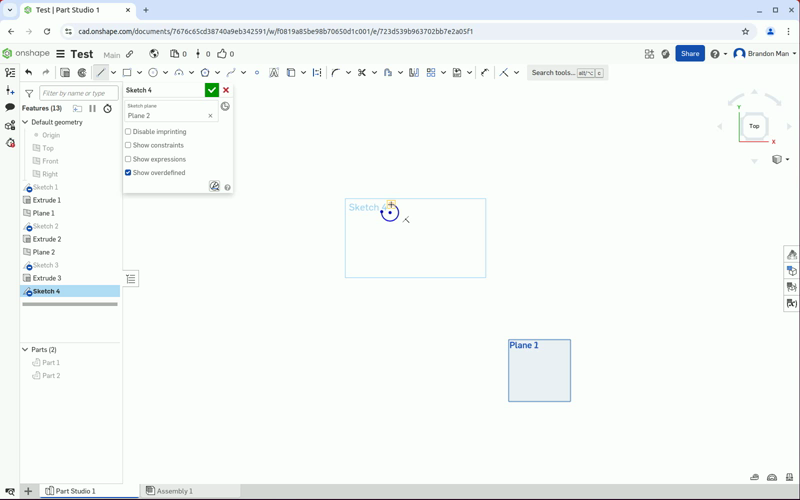
scroll(6)
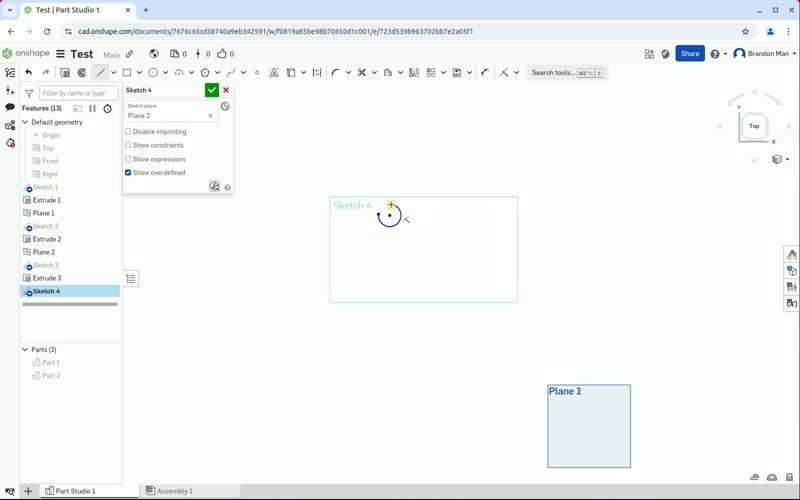
scroll(6)
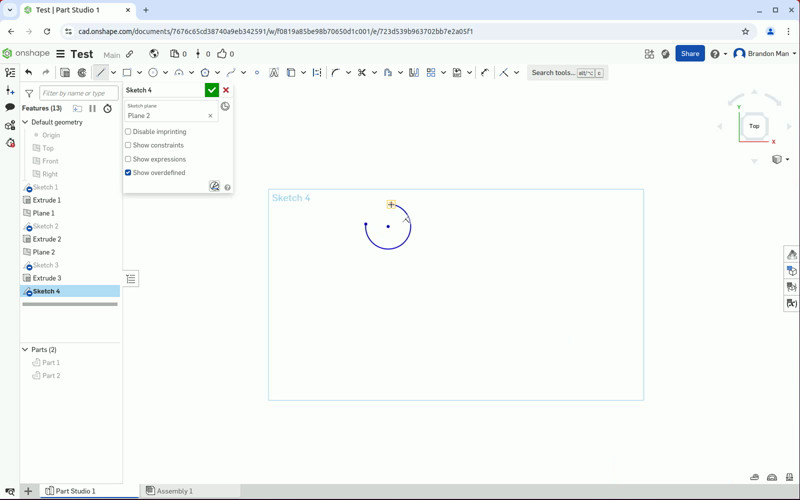
scroll(6)
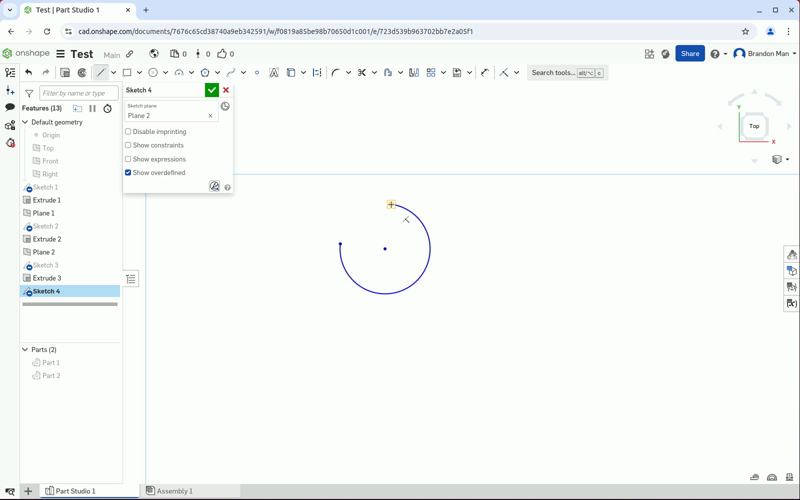
click(391, 204)
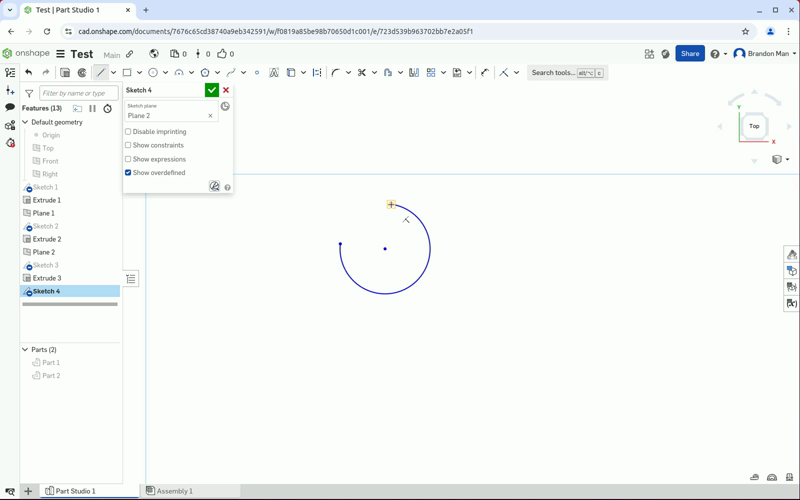
scroll(-6)
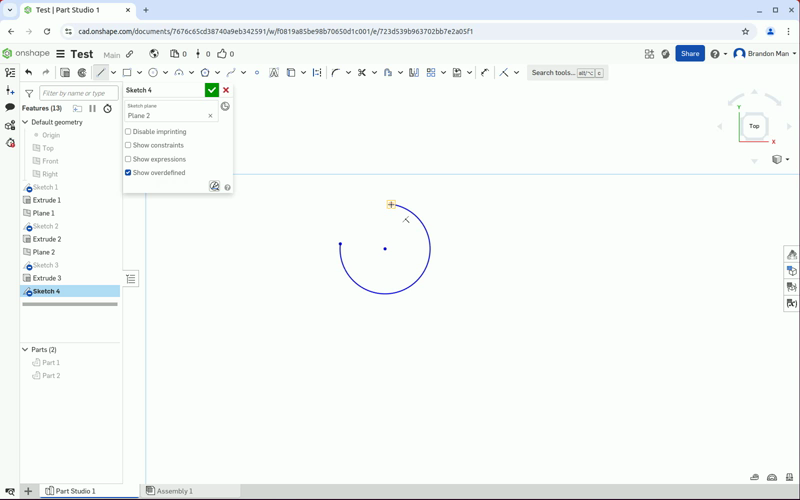
scroll(-6)
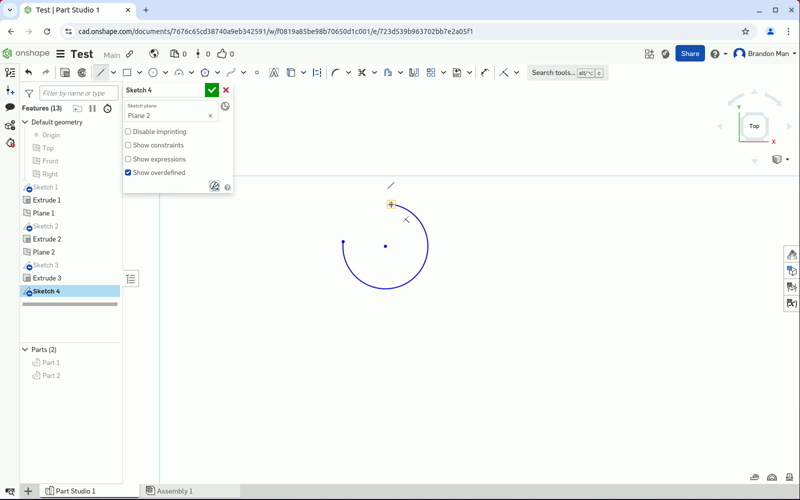
scroll(-6)
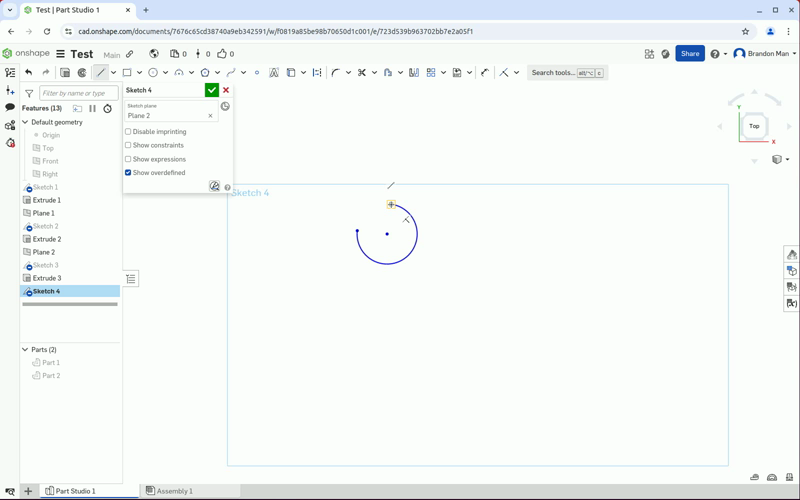
scroll(-6)
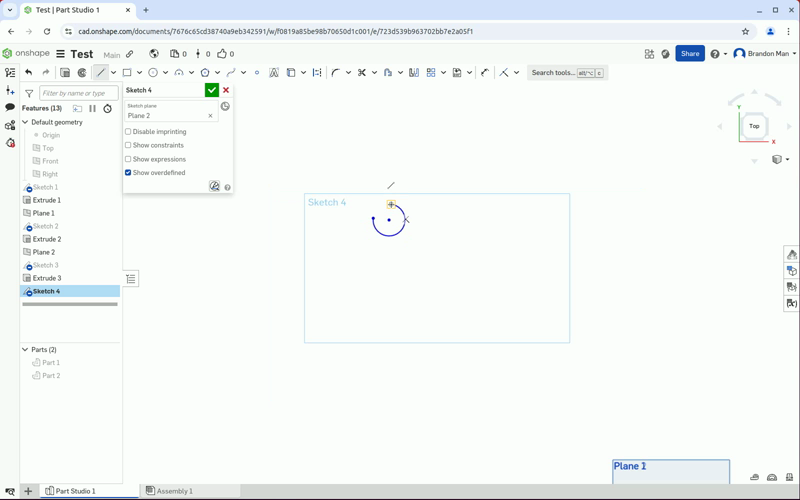
scroll(-6)
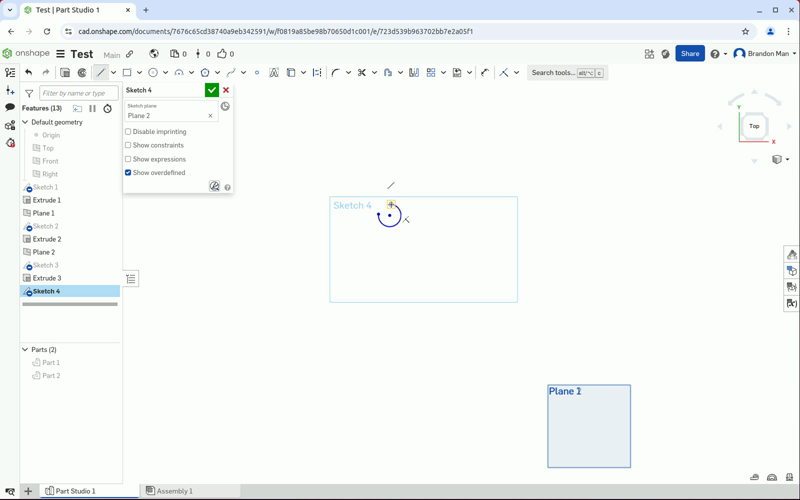
scroll(-6)
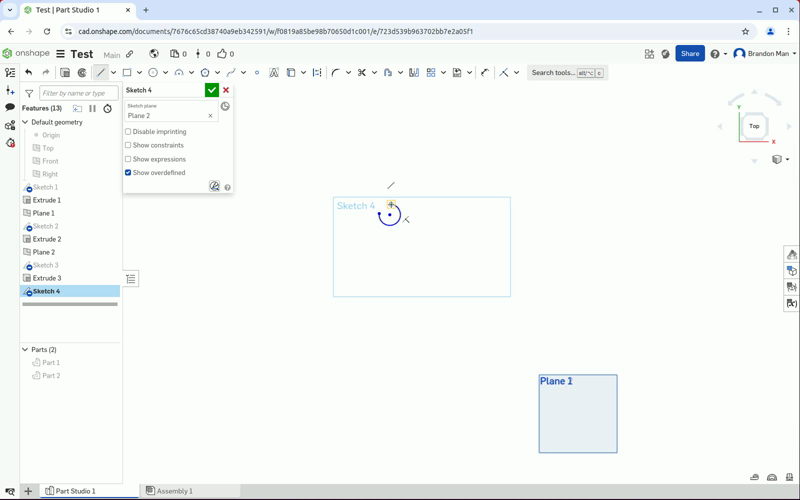
scroll(-6)
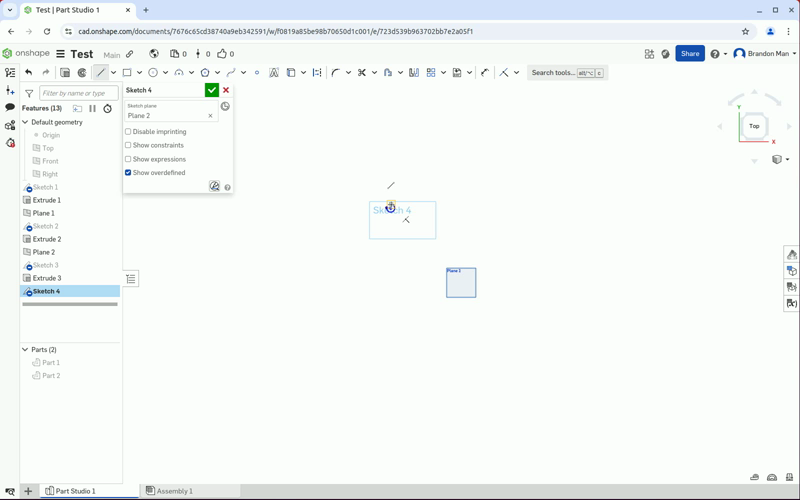
key_down(shift)
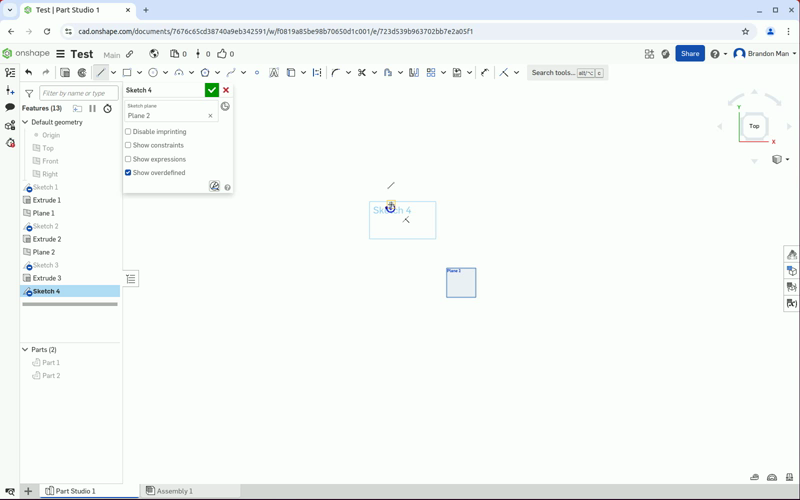
mouse_move(421, 204)
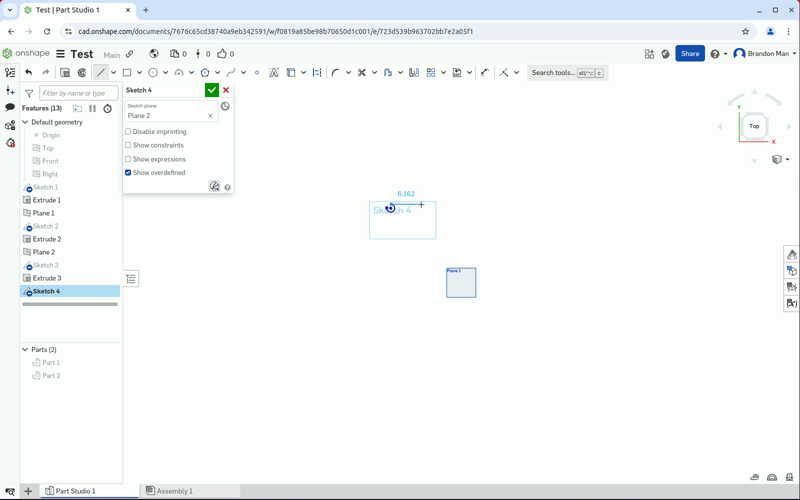
mouse_move(391, 207)
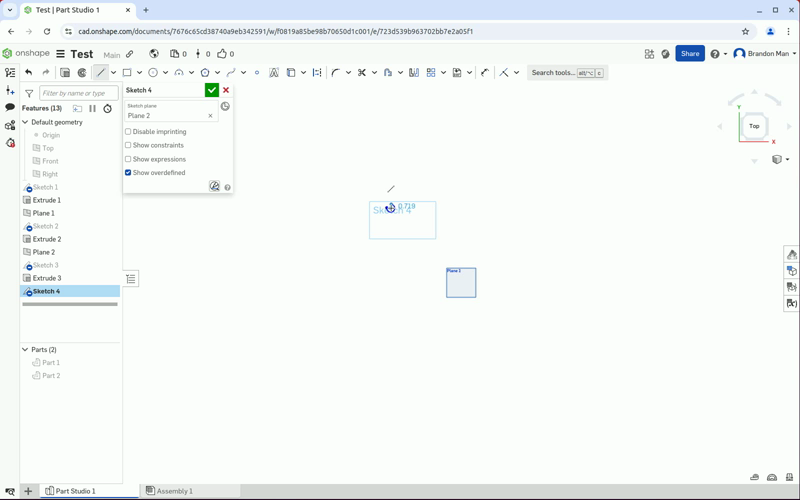
scroll(6)
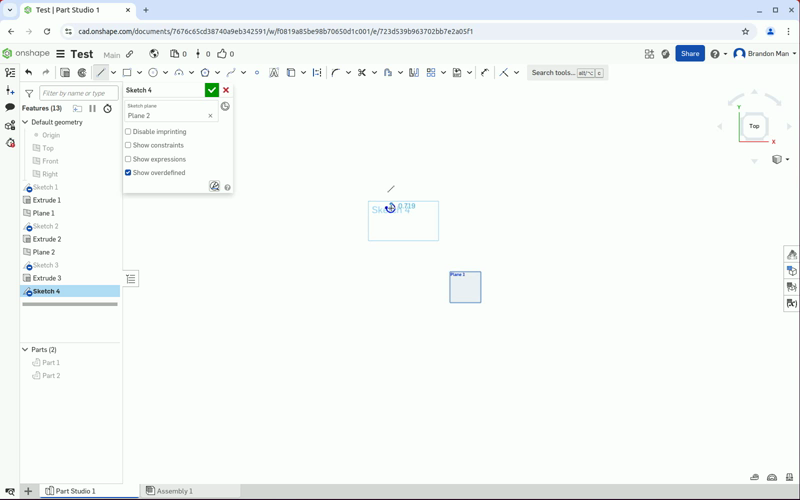
scroll(6)
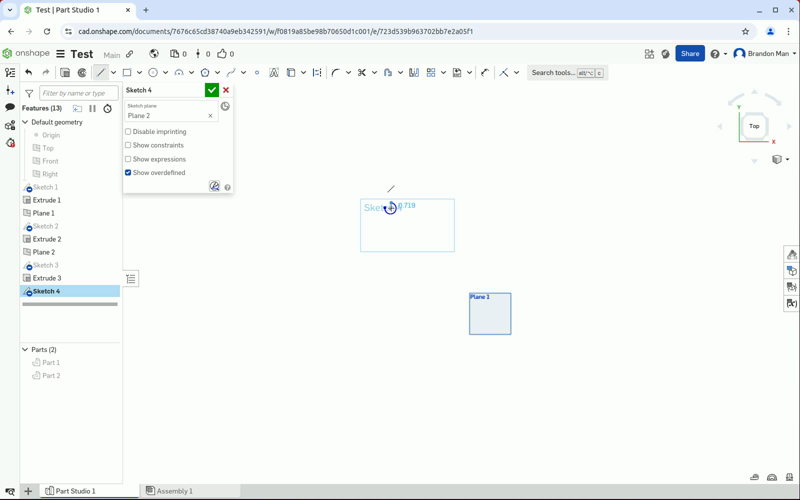
scroll(6)
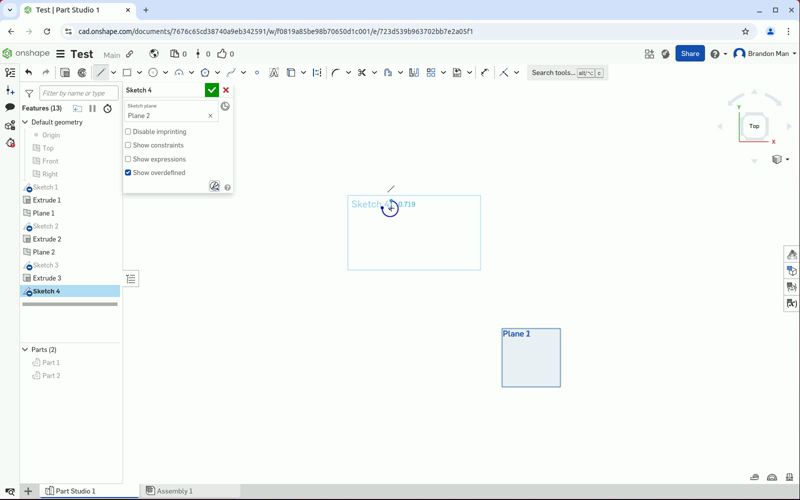
scroll(6)
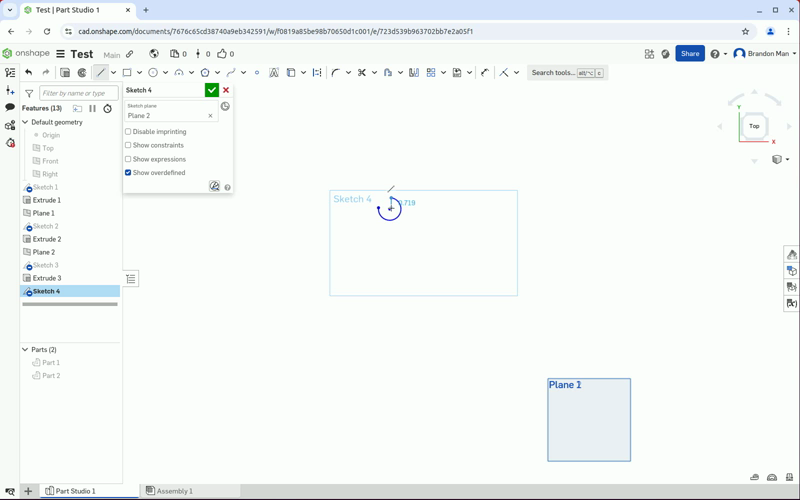
scroll(6)
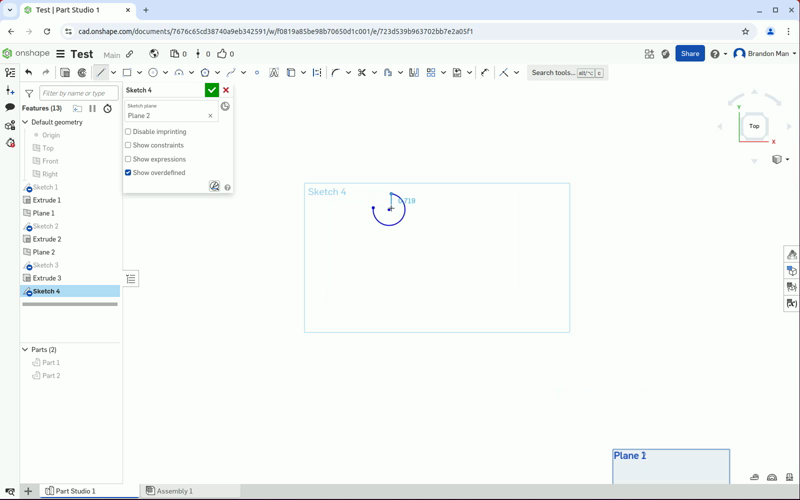
scroll(6)
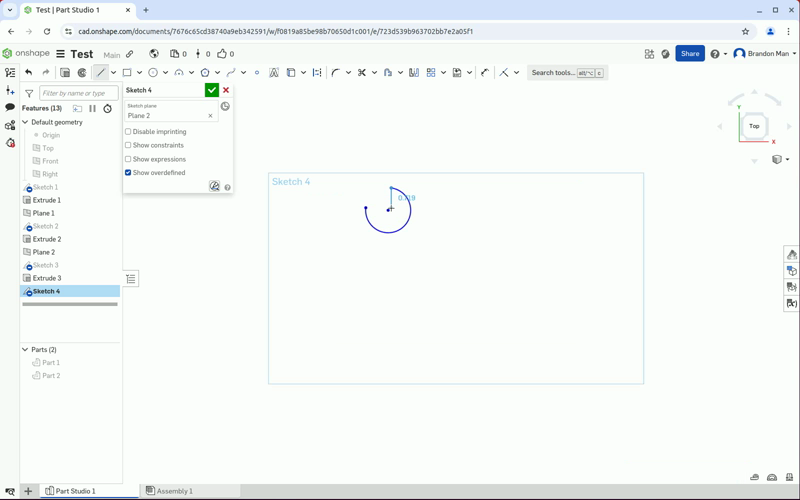
scroll(6)
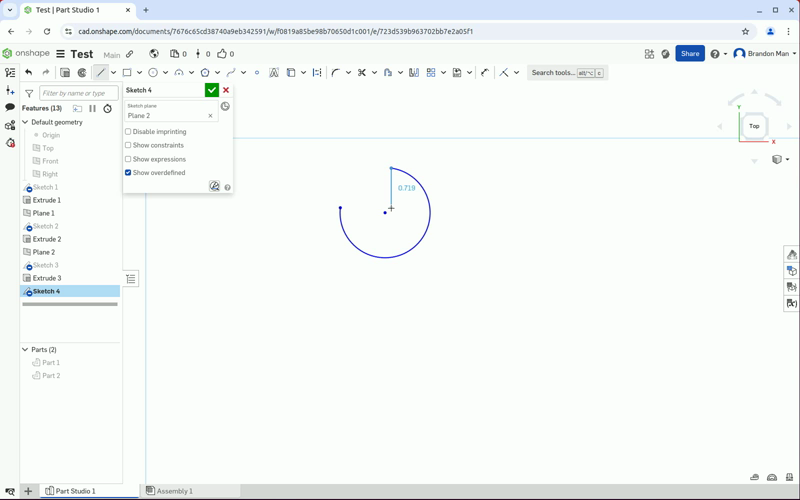
click(391, 207)
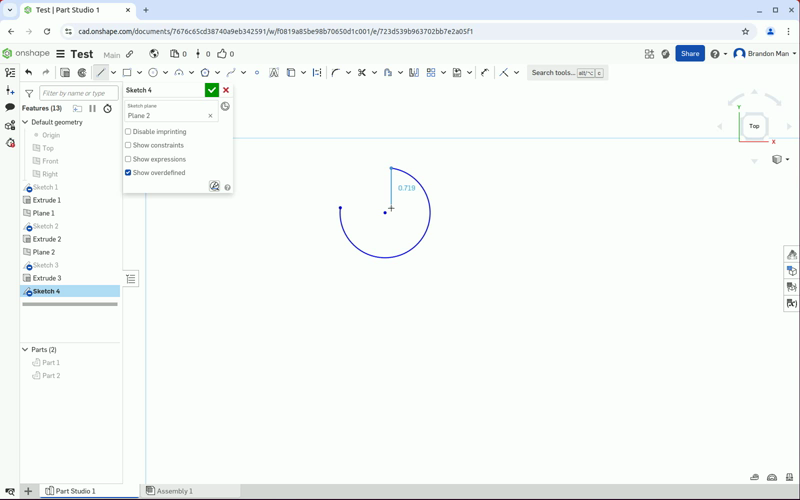
scroll(-6)
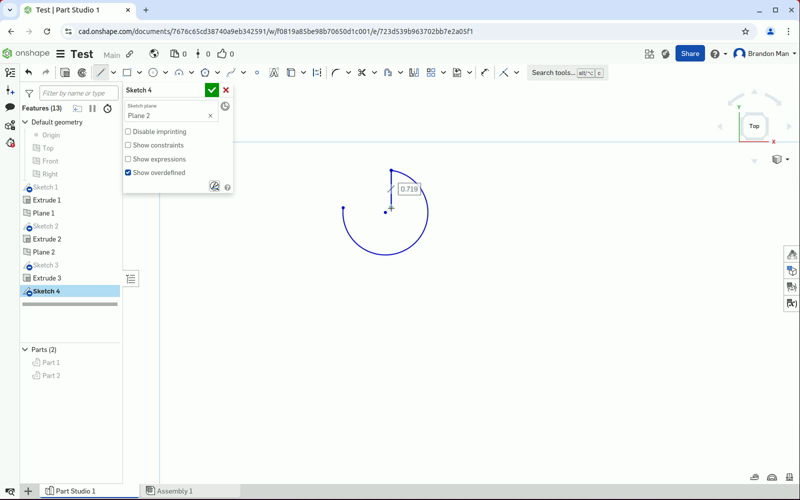
scroll(-6)
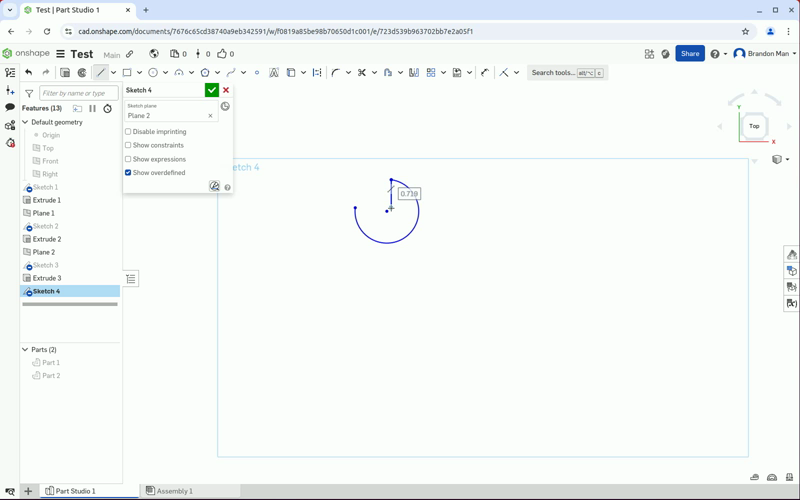
scroll(-6)
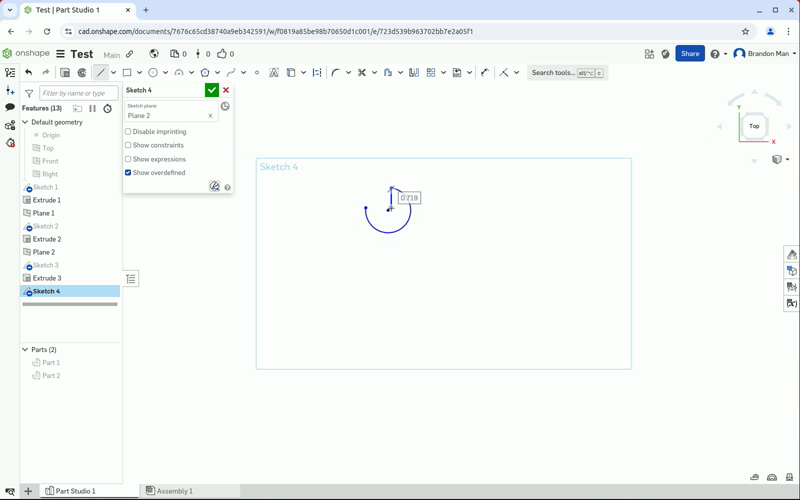
scroll(-6)
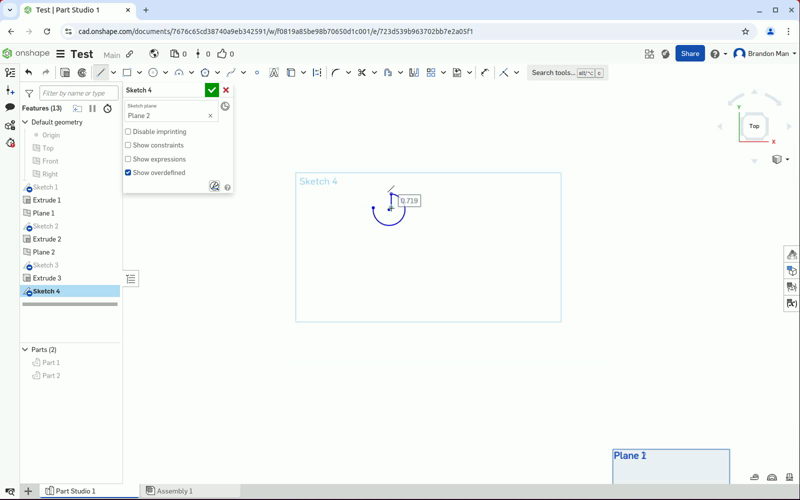
scroll(-6)
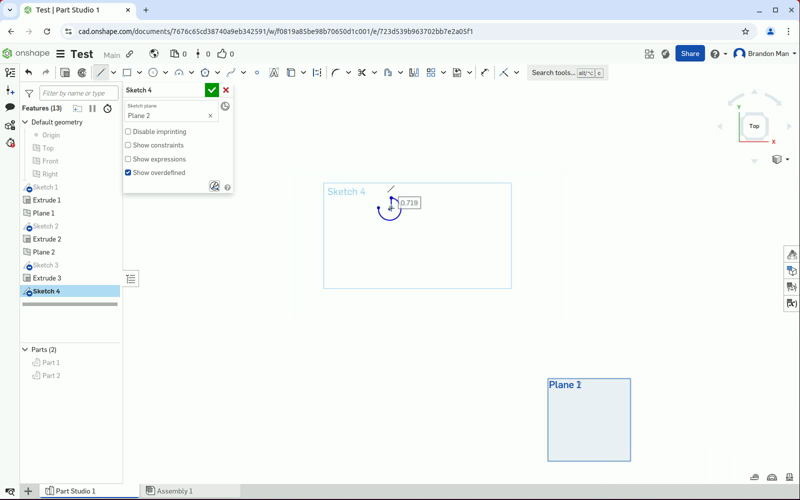
scroll(-6)
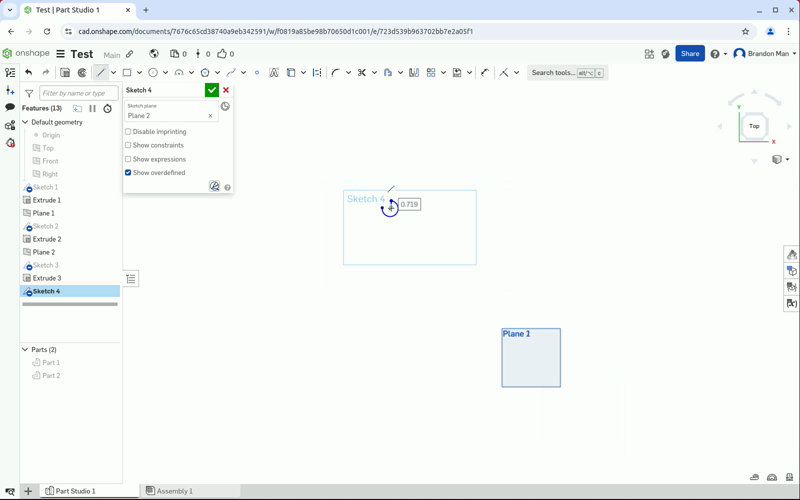
scroll(-6)
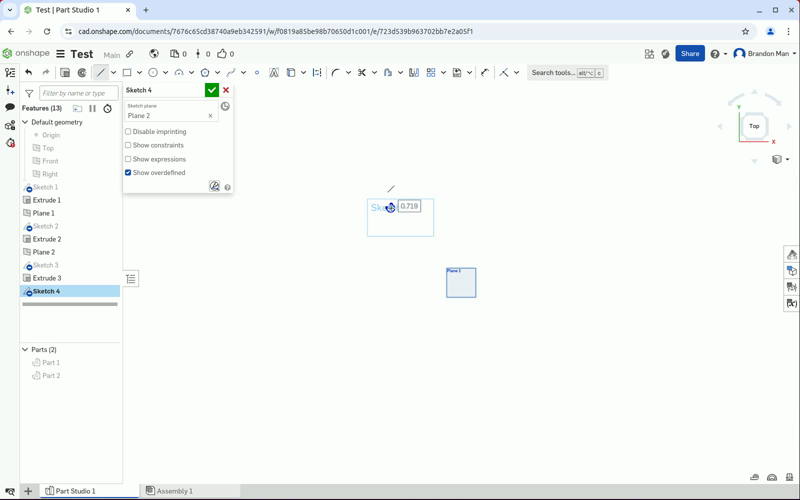
key_up(shift)
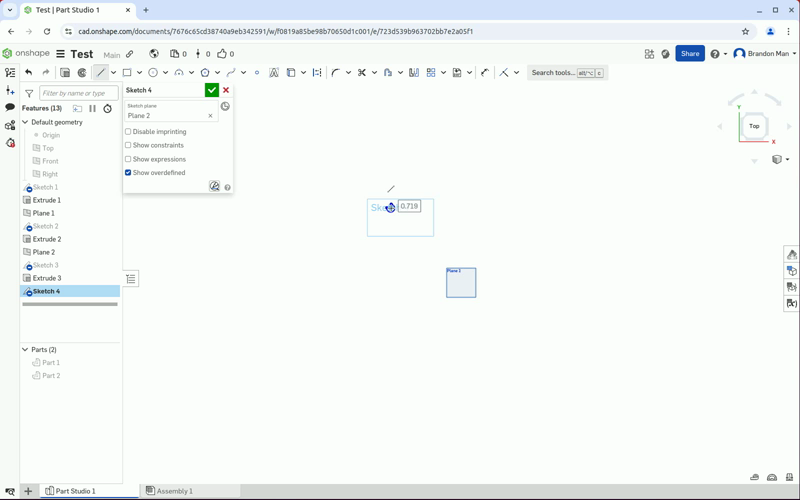
mouse_move(421, 207)
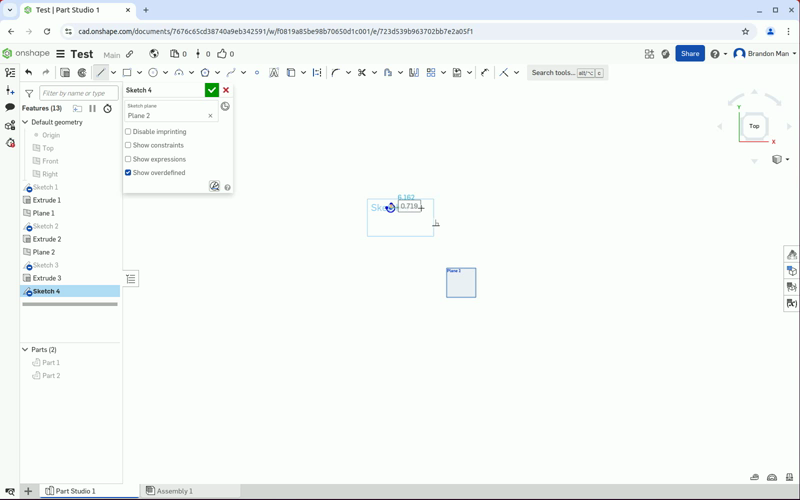
key_down(shift)
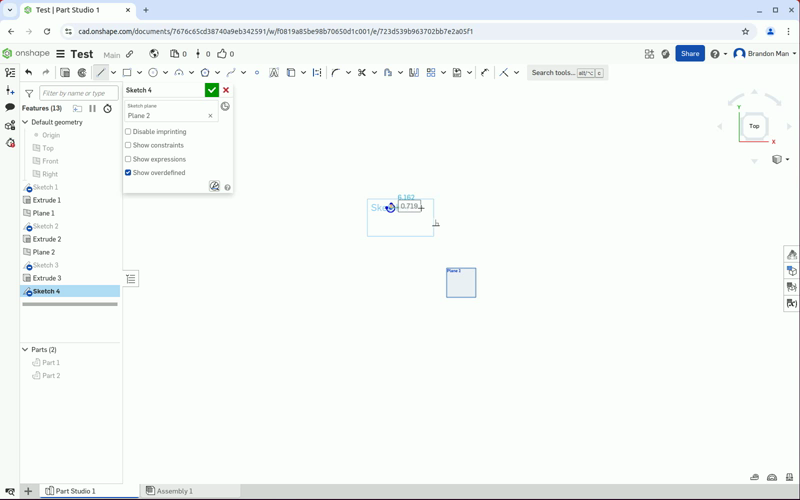
mouse_move(386, 207)
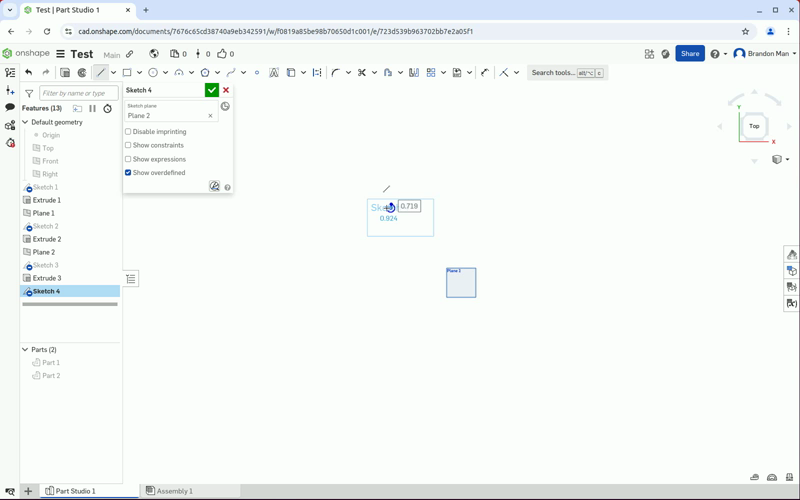
scroll(6)
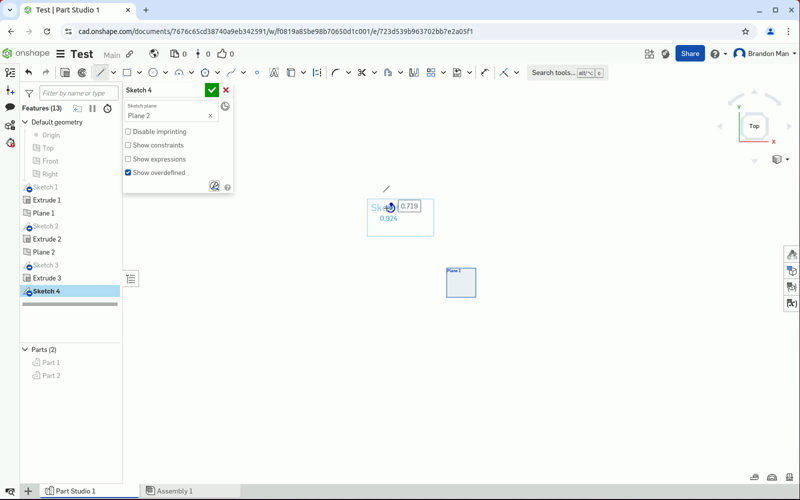
scroll(6)
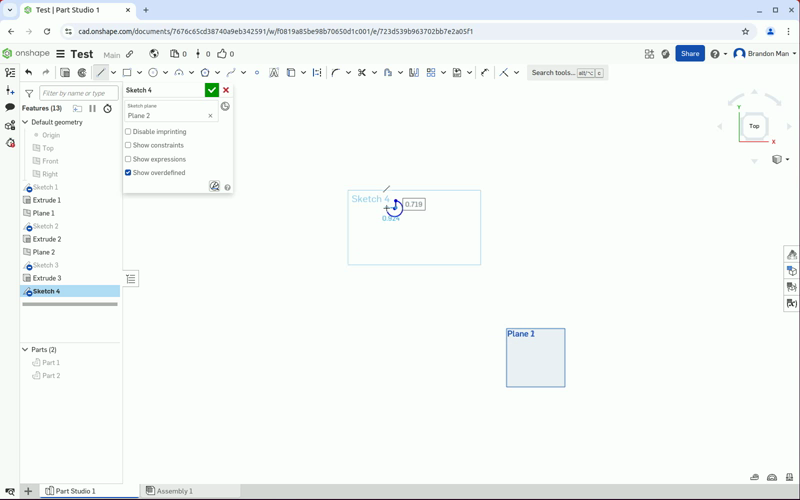
scroll(6)
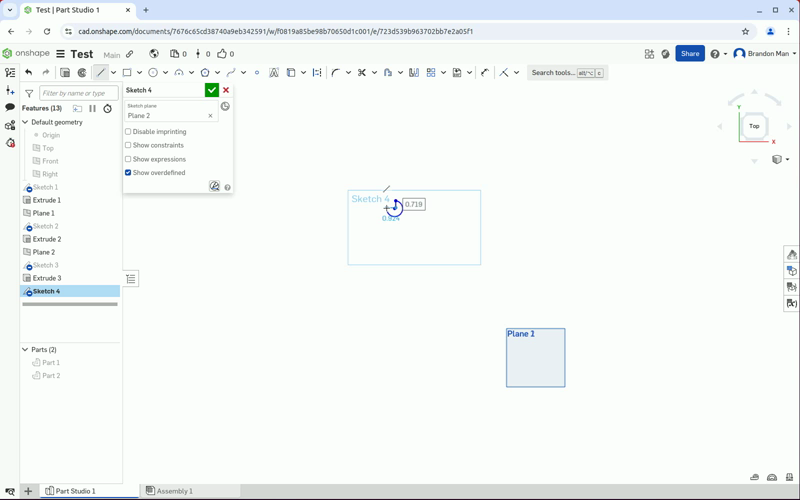
scroll(6)
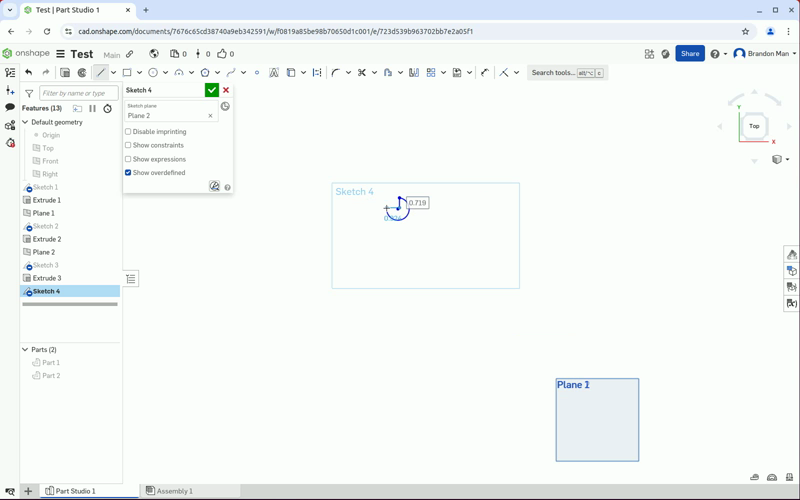
scroll(6)
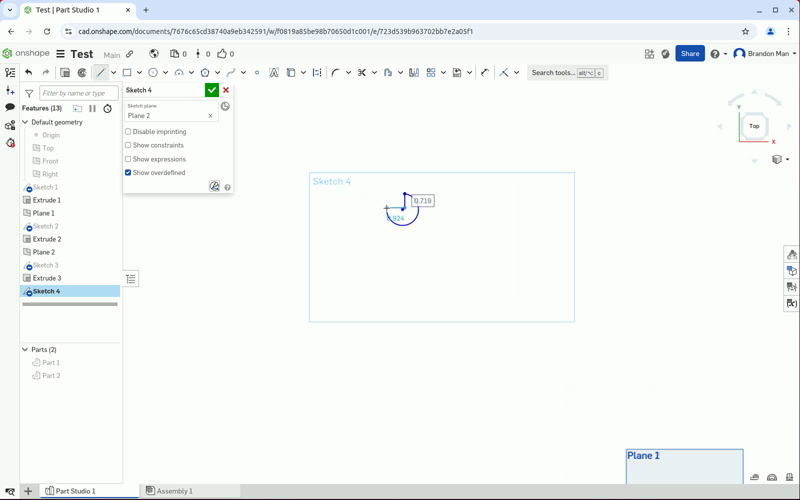
scroll(6)
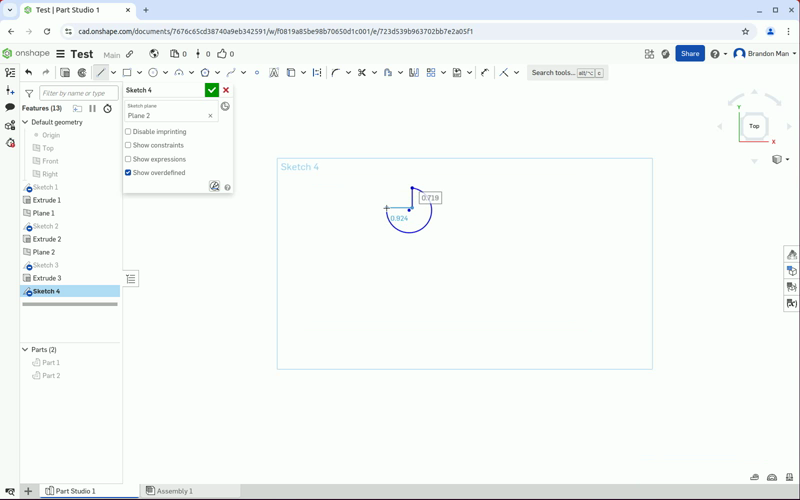
scroll(6)
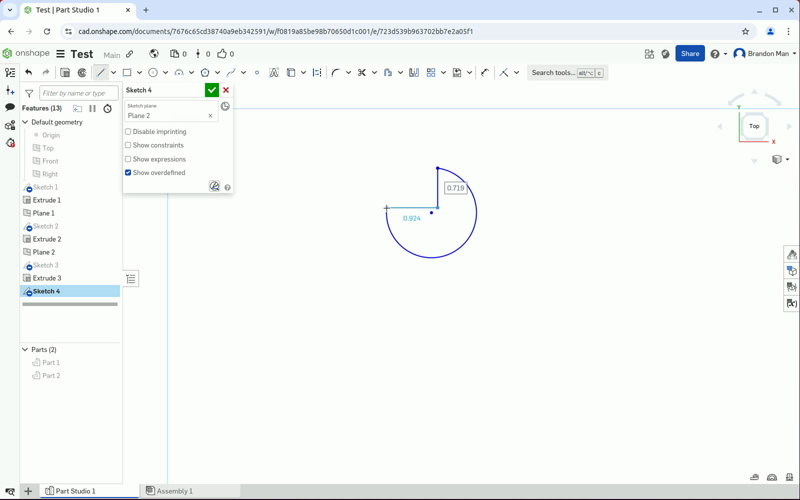
key_up(shift)
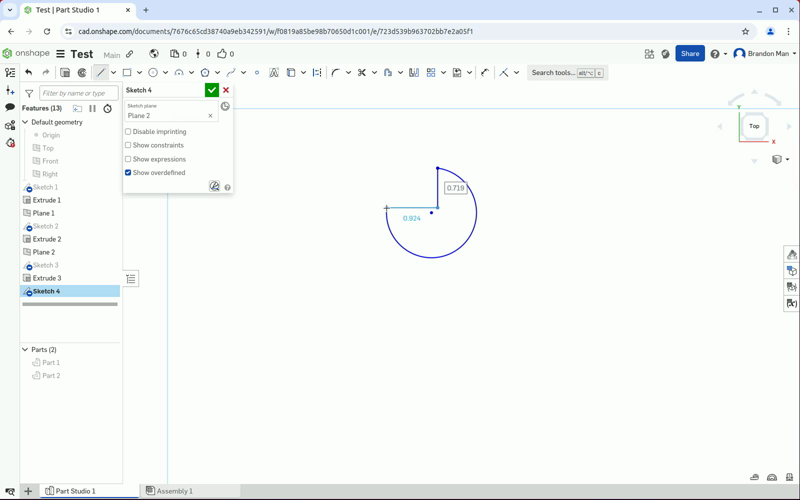
click(386, 207)
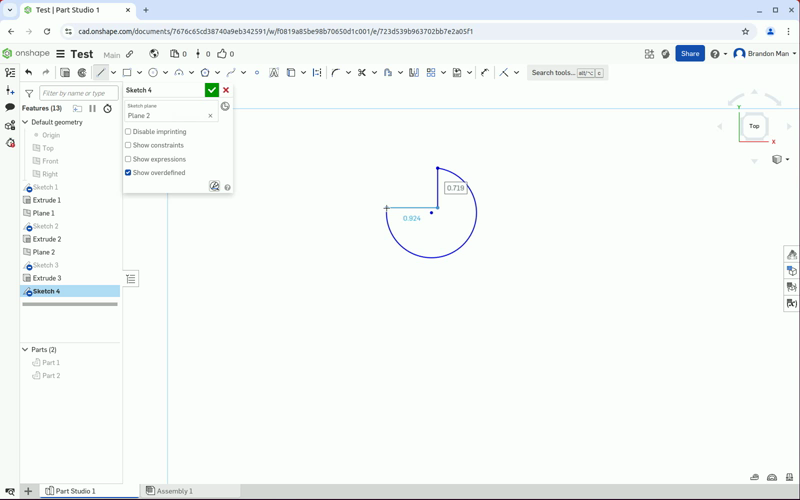
scroll(-6)
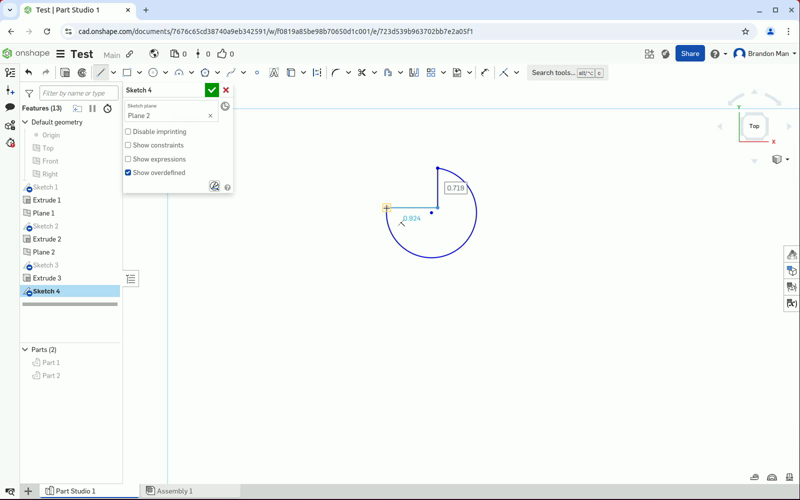
scroll(-6)
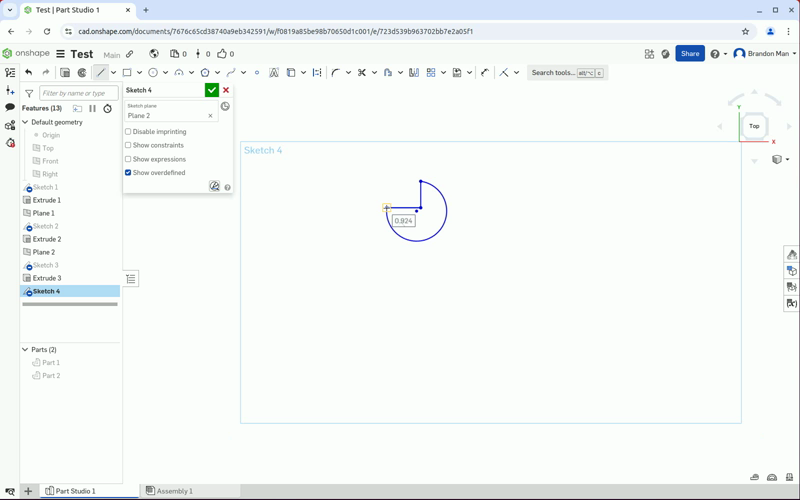
scroll(-6)
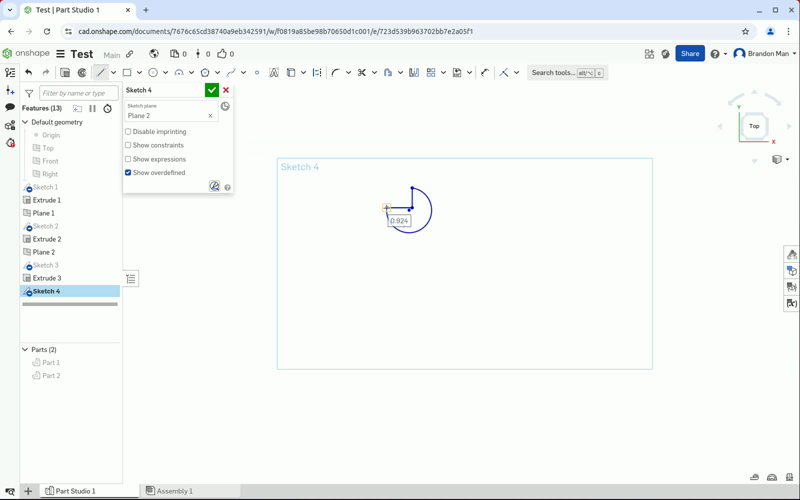
scroll(-6)
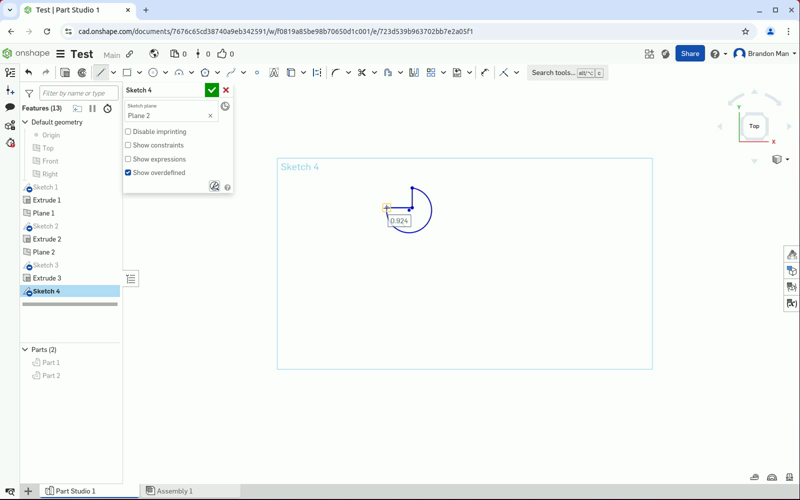
scroll(-6)
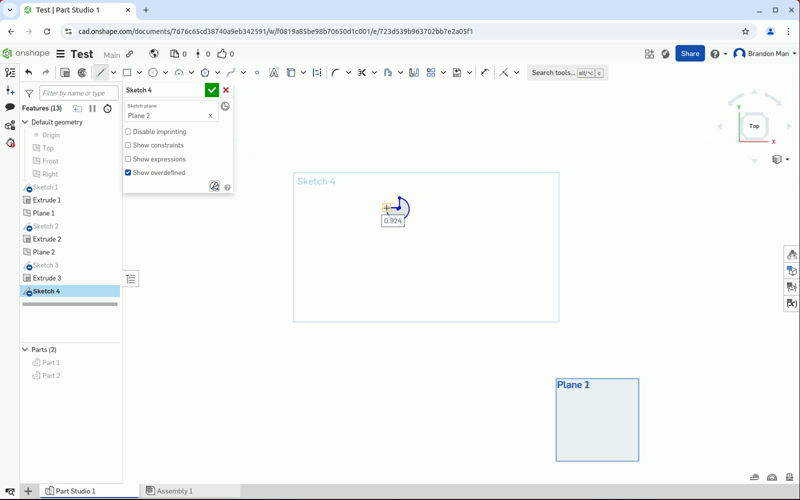
scroll(-6)
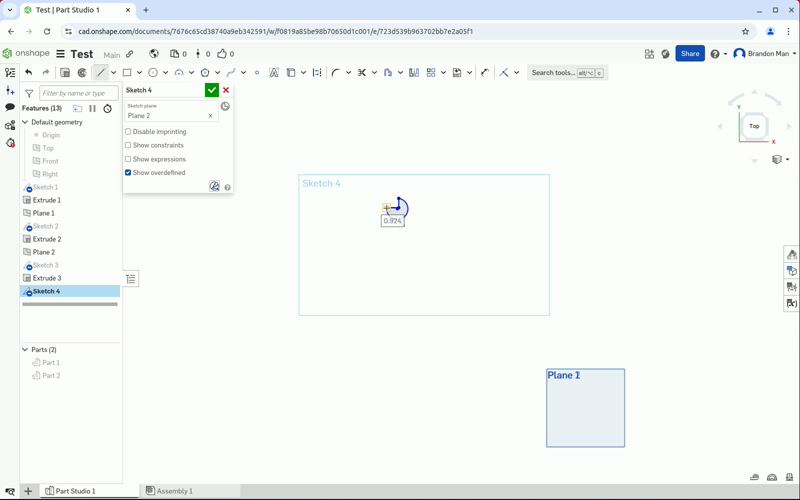
scroll(-6)
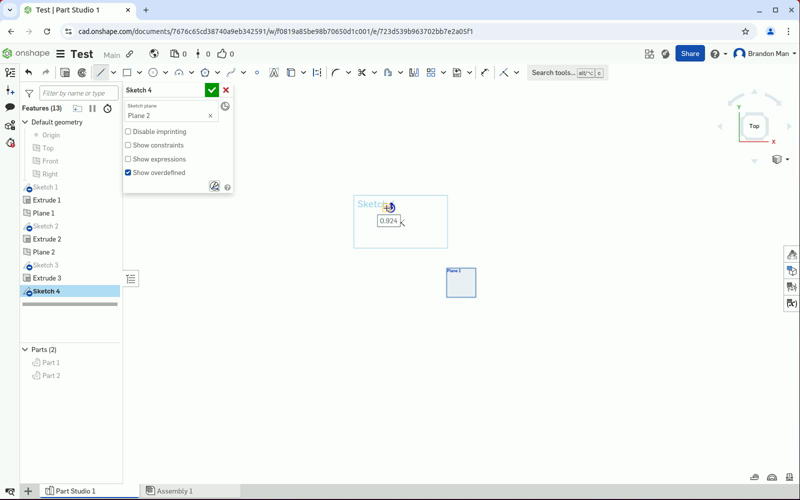
key(esc)
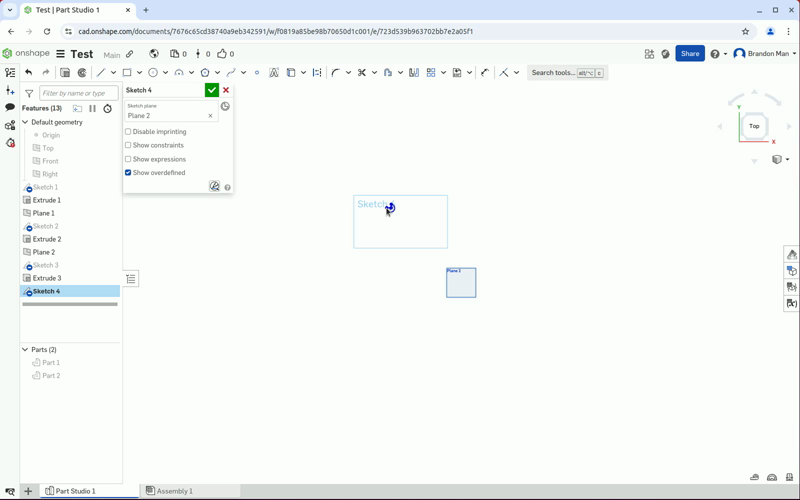
mouse_move(392, 209)
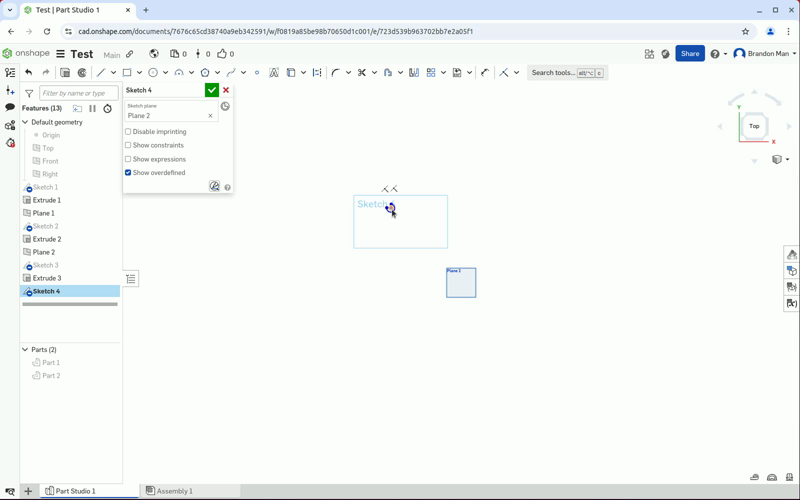
scroll(6)
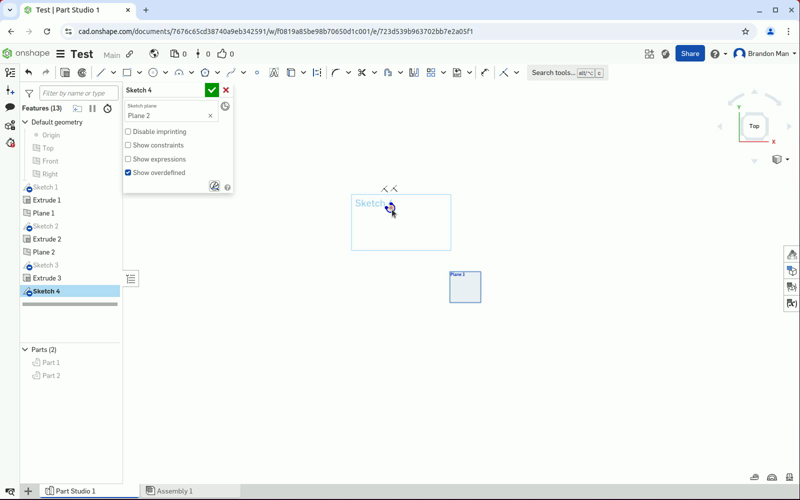
scroll(6)
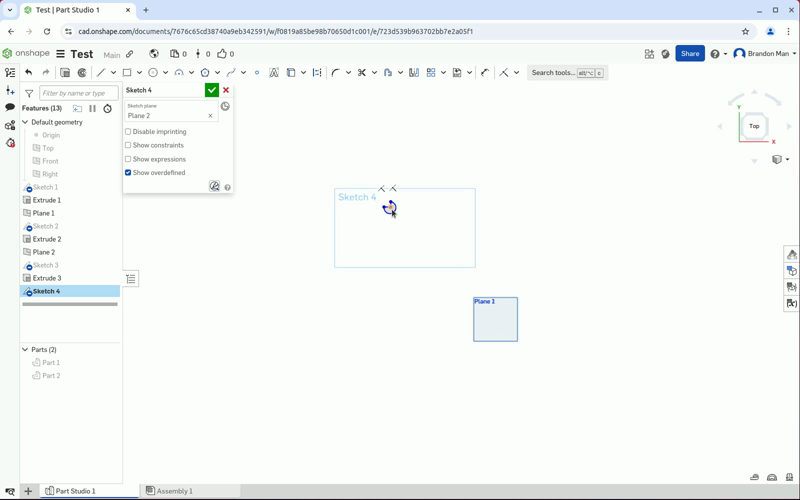
scroll(6)
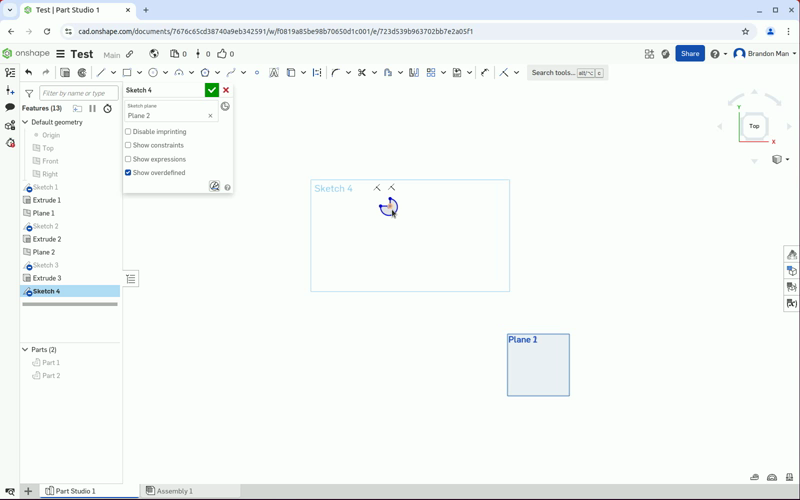
scroll(6)
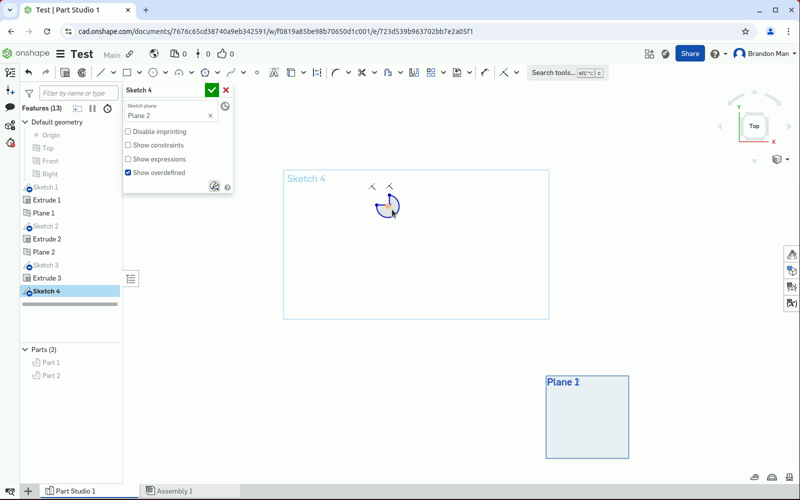
scroll(6)
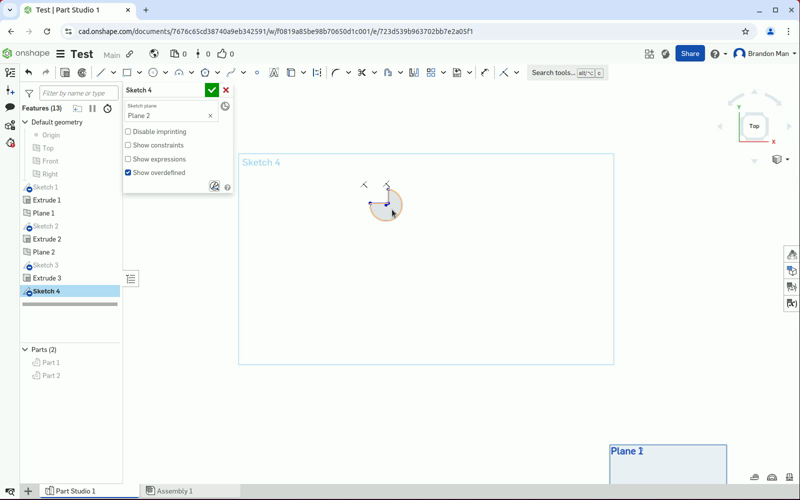
scroll(6)
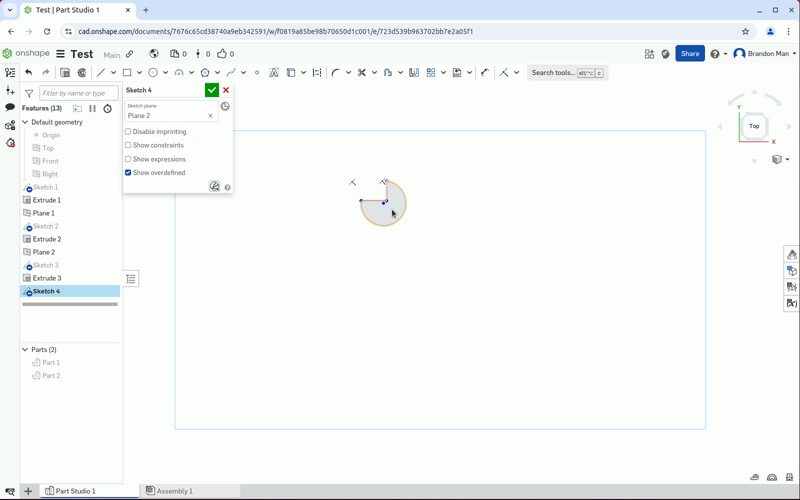
scroll(6)
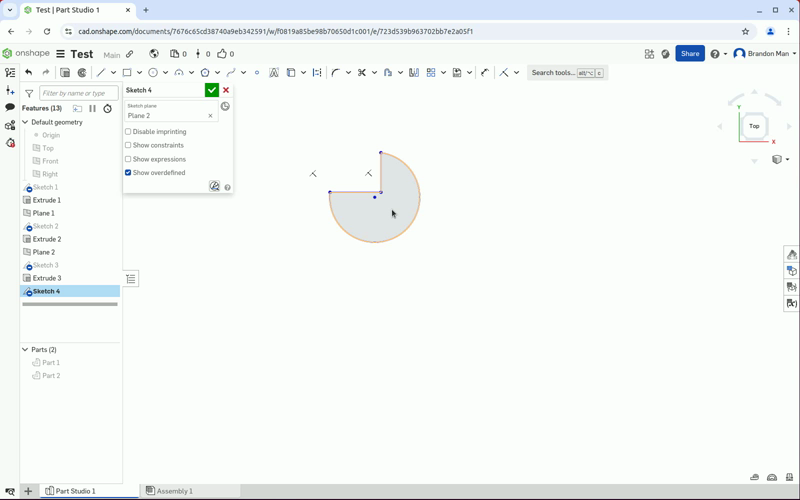
click(392, 209)
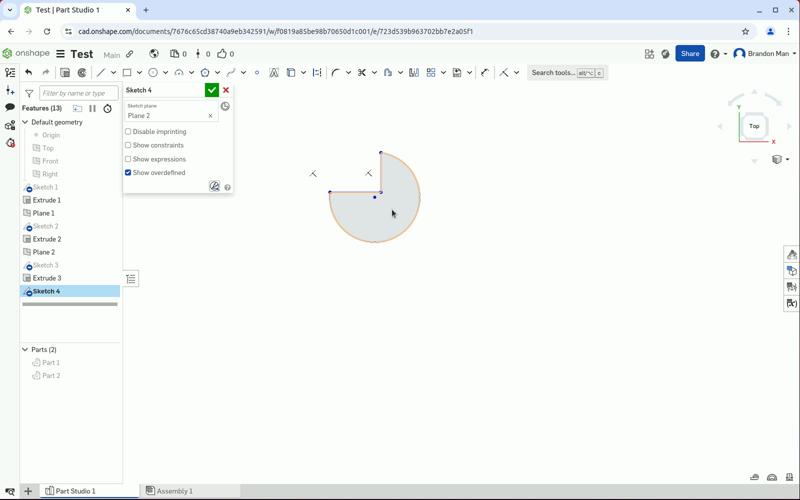
scroll(-6)
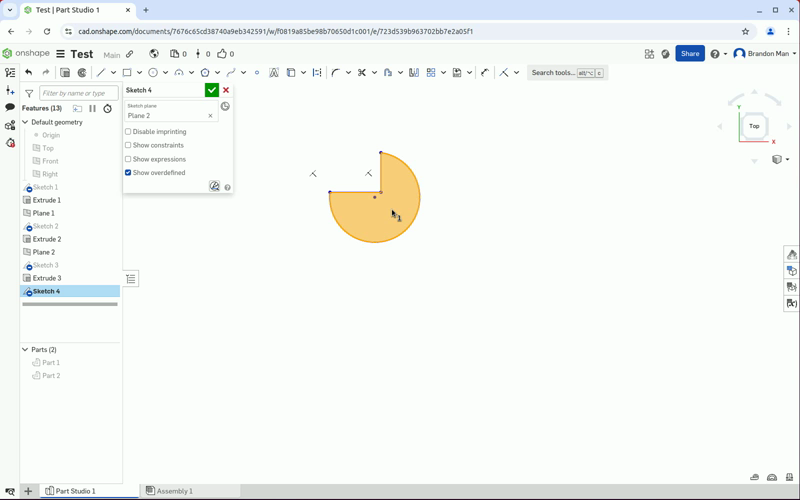
scroll(-6)
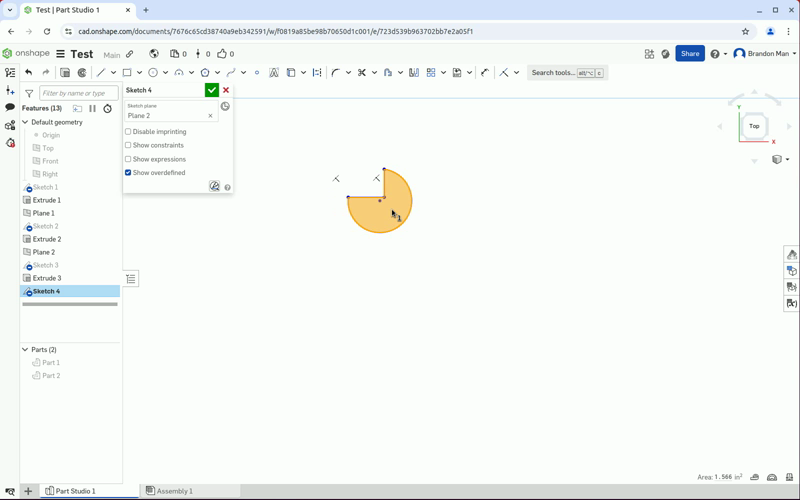
scroll(-6)
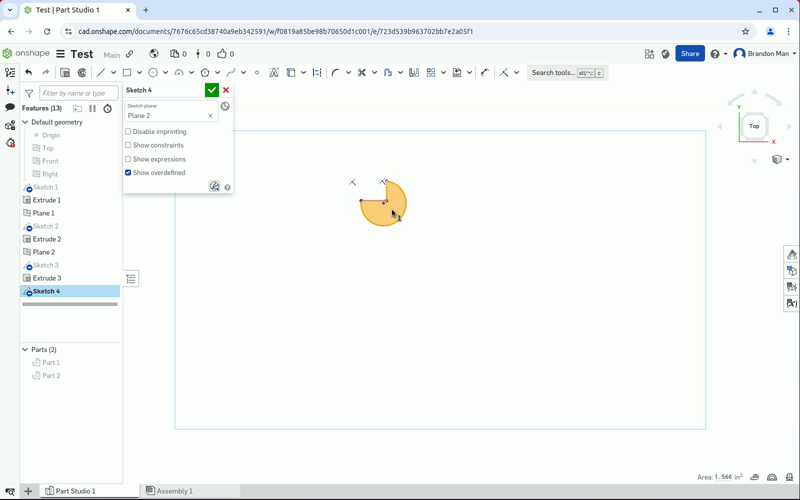
scroll(-6)
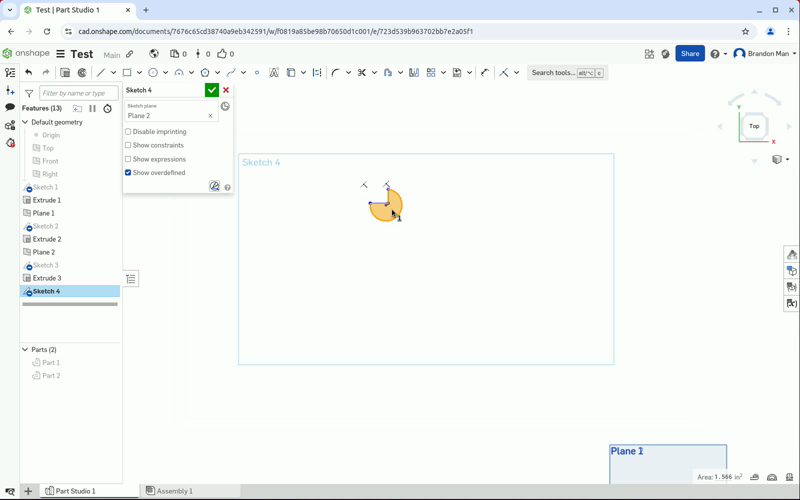
scroll(-6)
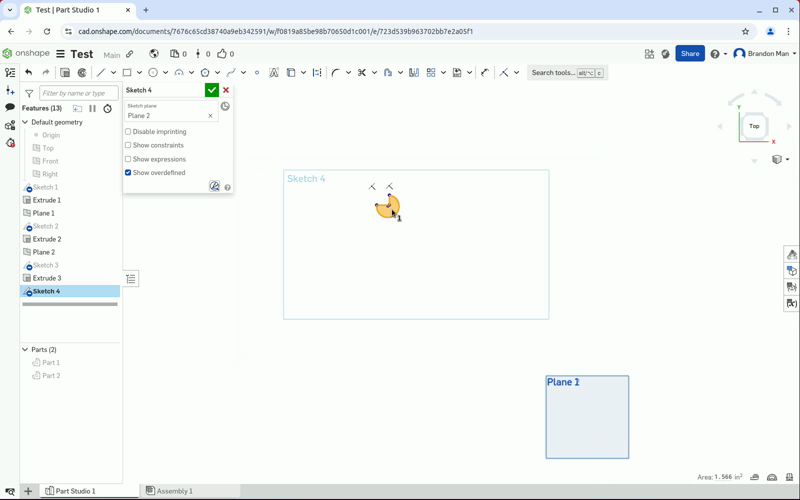
scroll(-6)
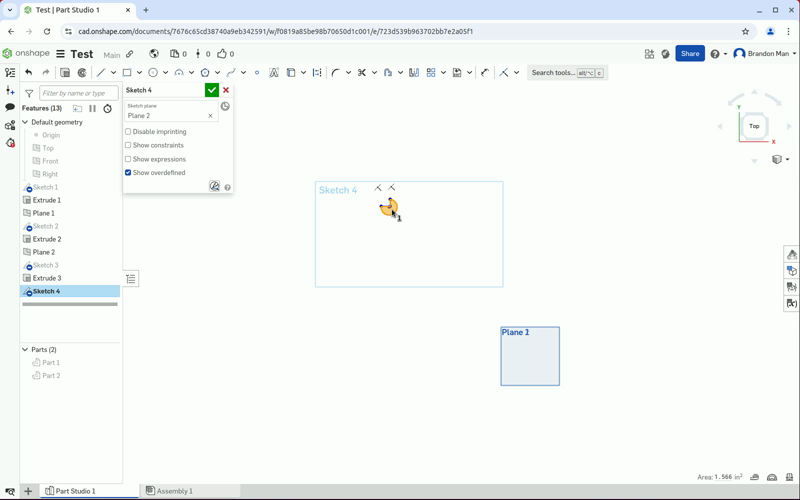
scroll(-6)
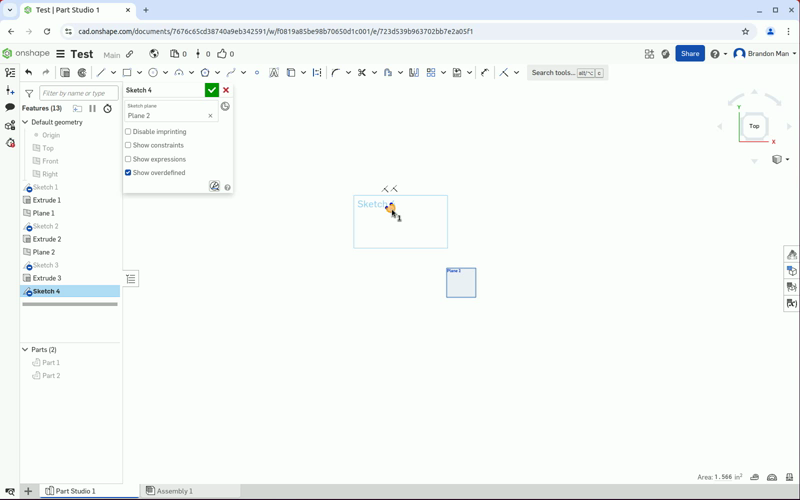
mouse_move(73, 352)
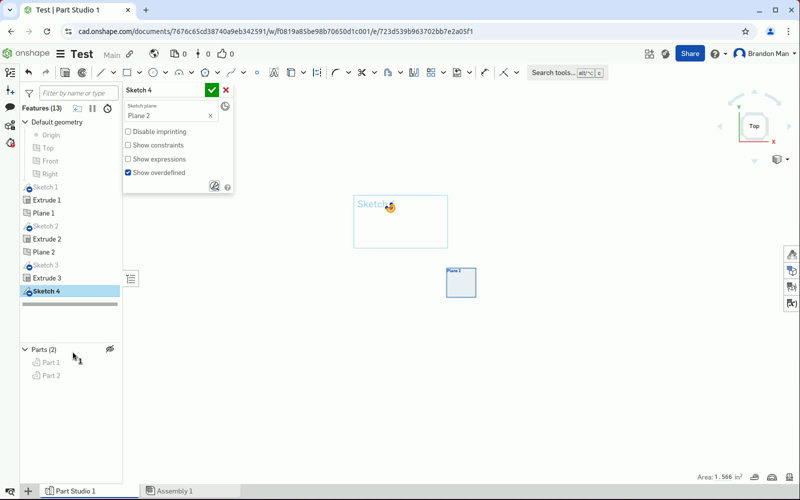
key(shift+y)
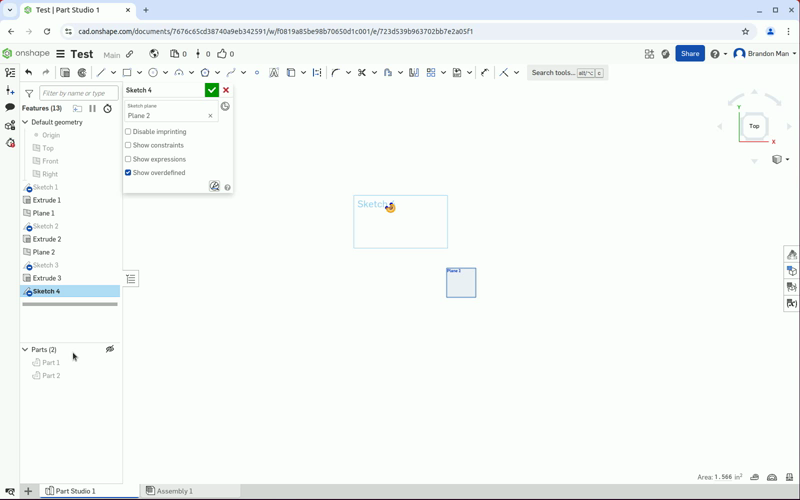
key(shift+e)
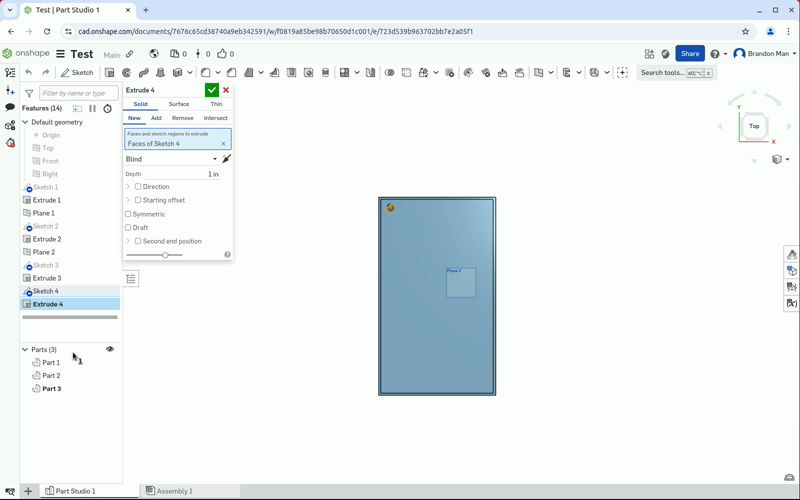
mouse_move(143, 106)
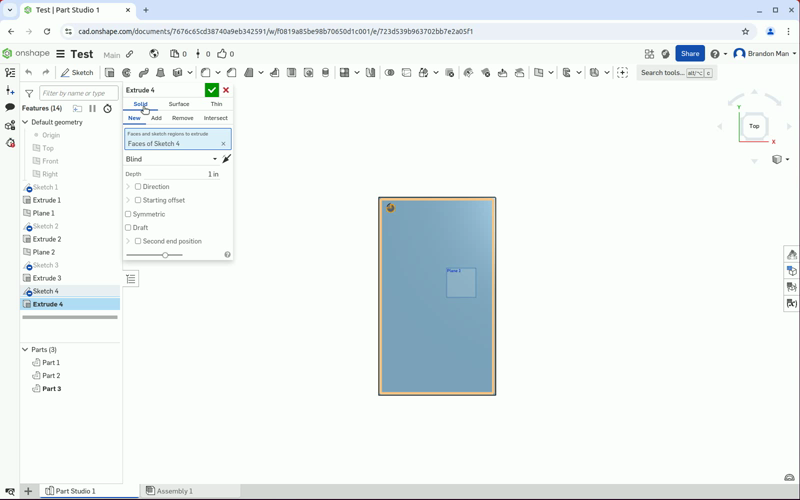
click(143, 106)
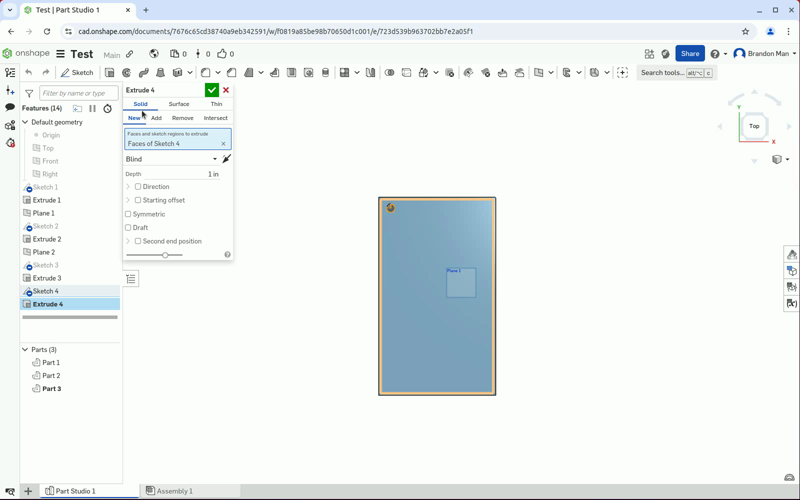
mouse_move(137, 120)
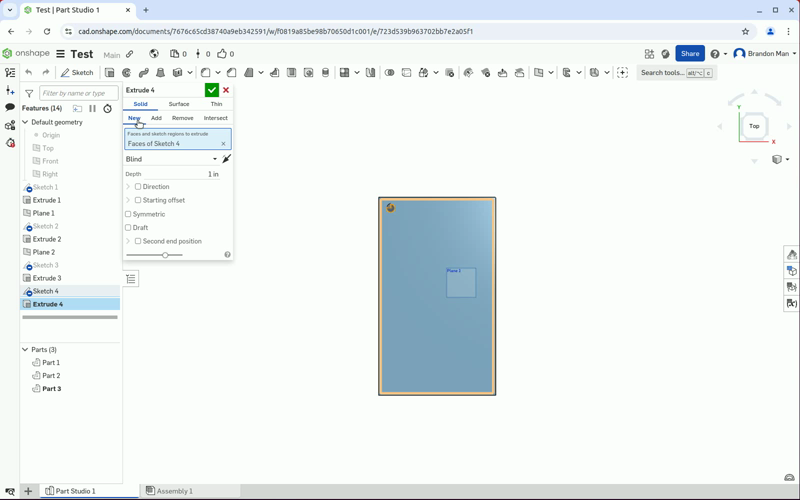
click(137, 120)
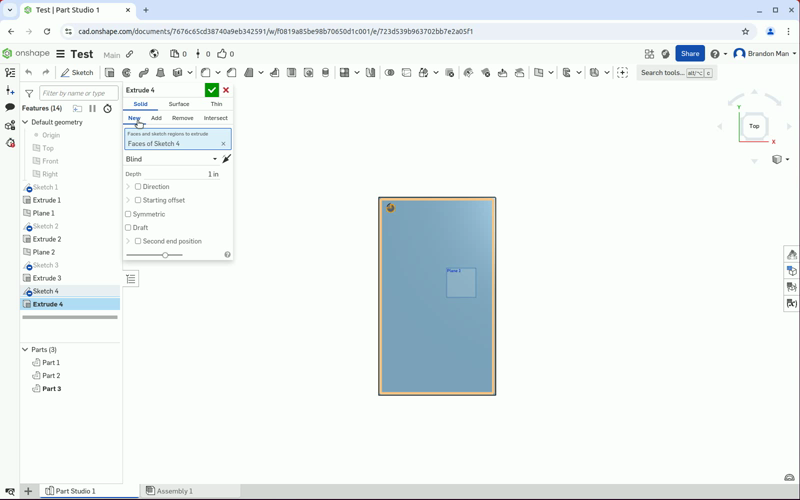
key(tab, 4)
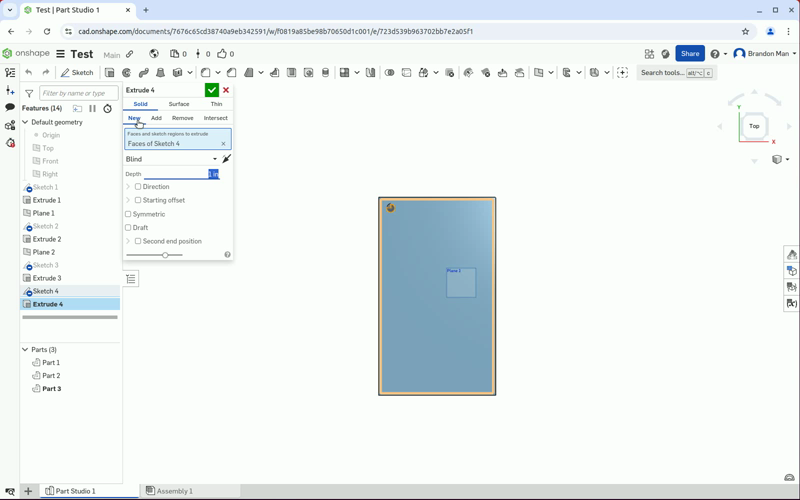
text(2.407)
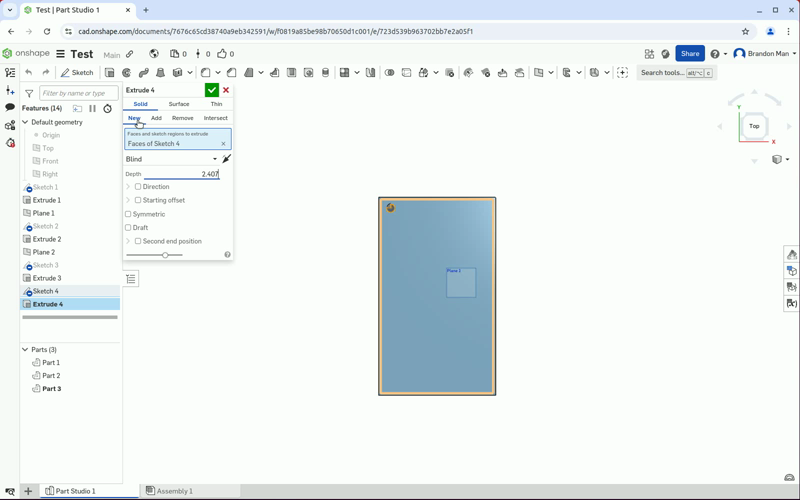
key(enter)
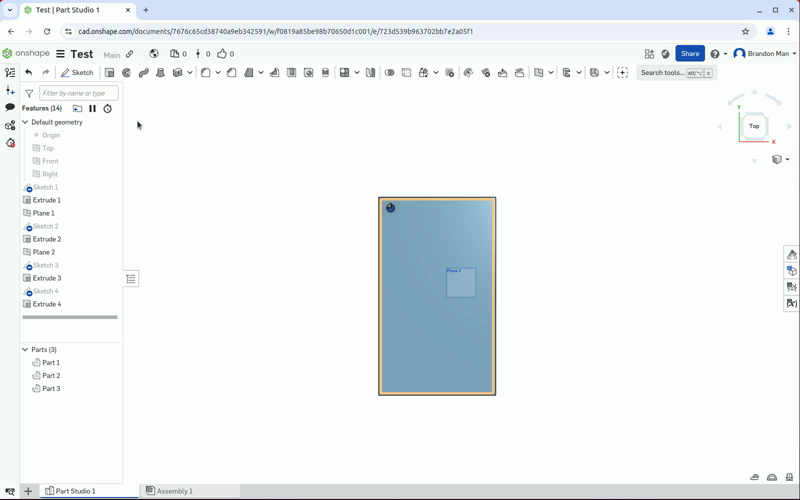
key(shift+h)
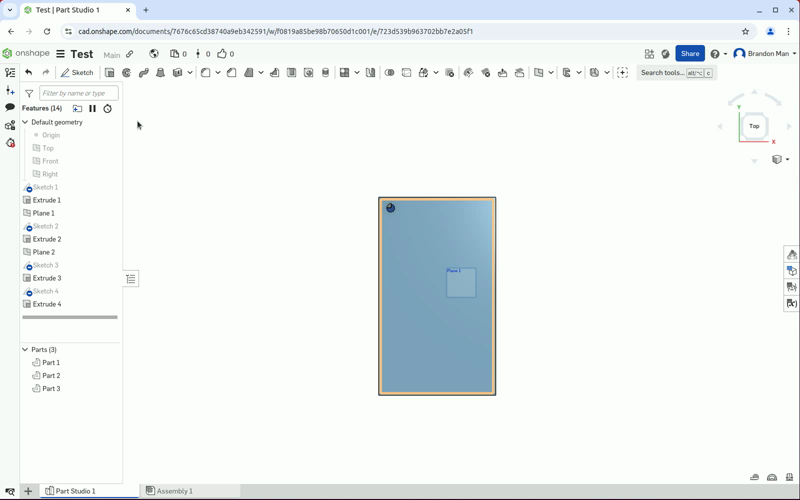
key(shift+h)
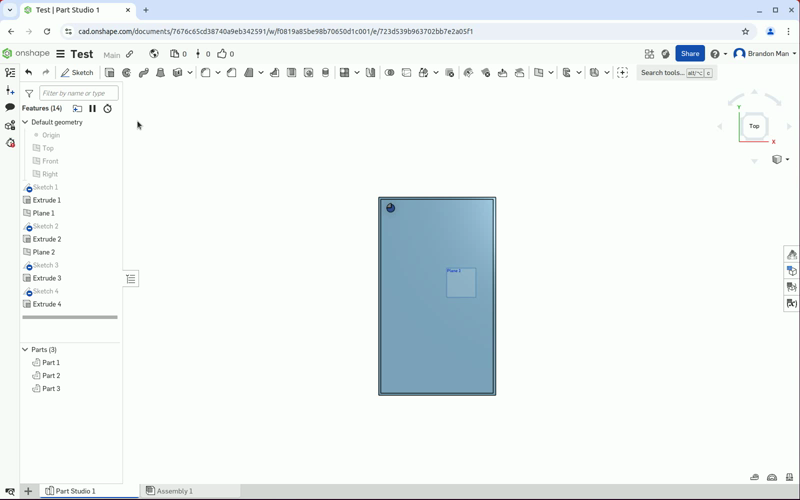
mouse_move(73, 189)
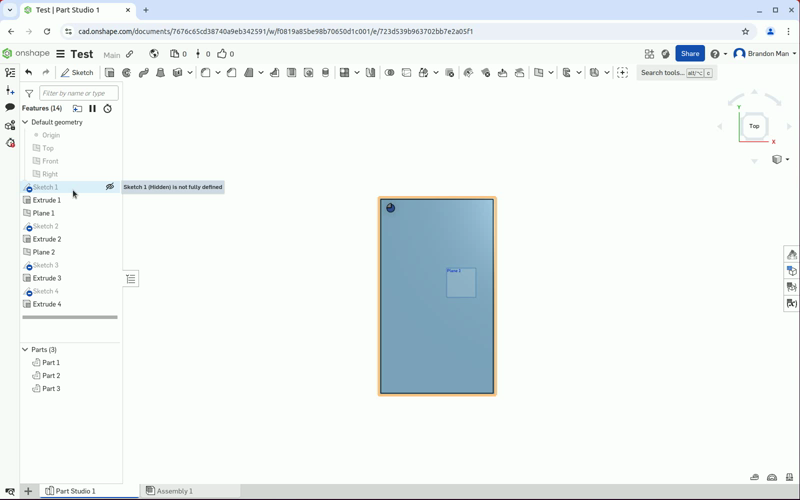
click(73, 189)
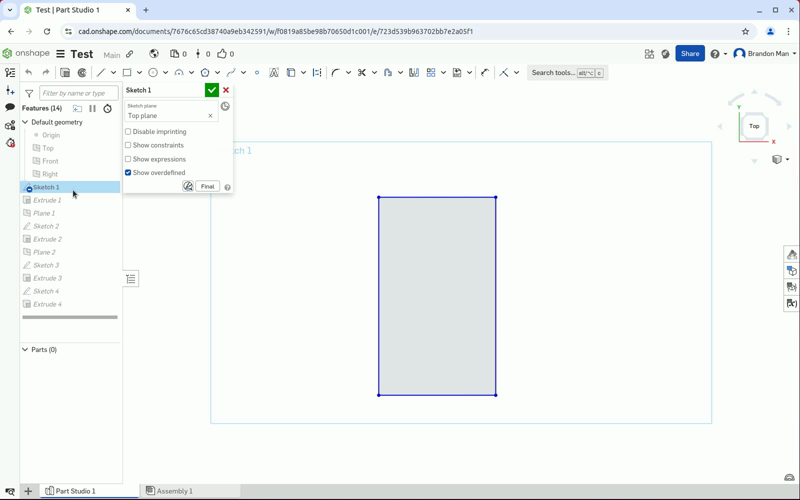
mouse_move(229, 92)
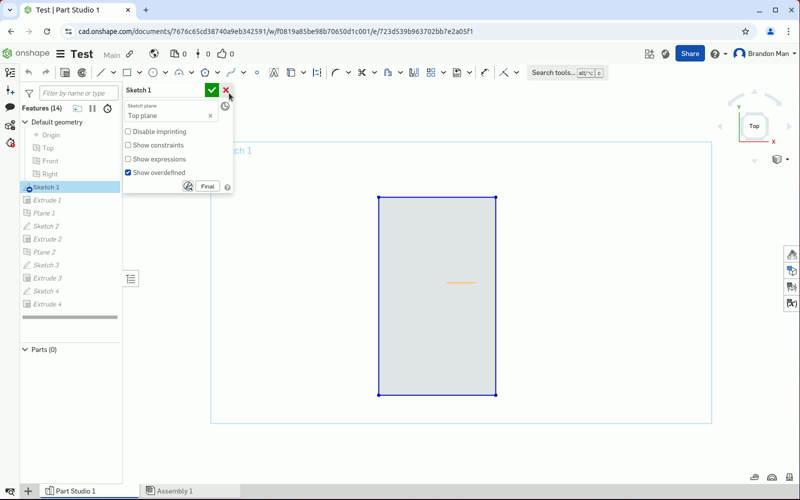
click(229, 92)
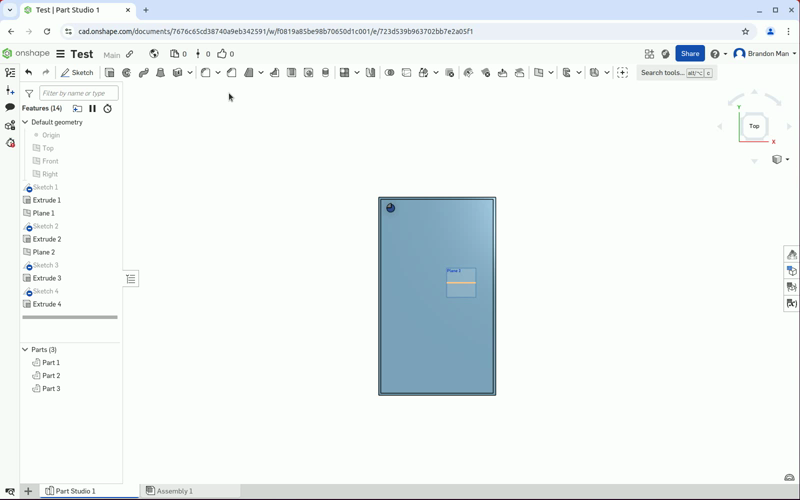
mouse_move(541, 75)
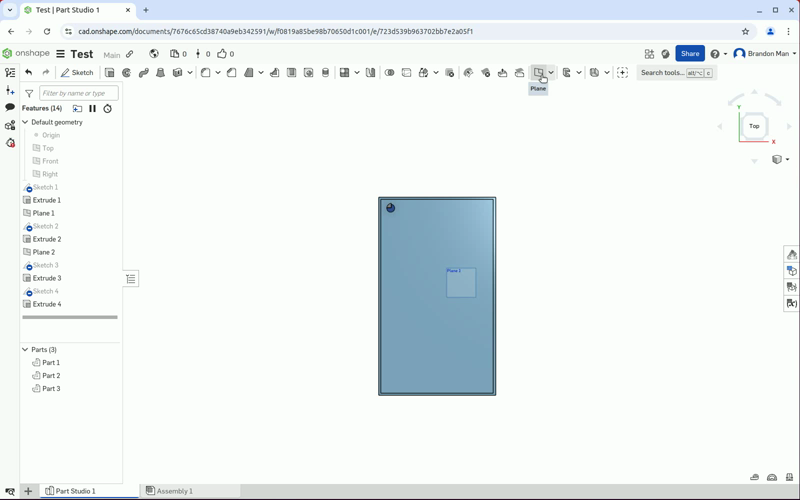
click(541, 75)
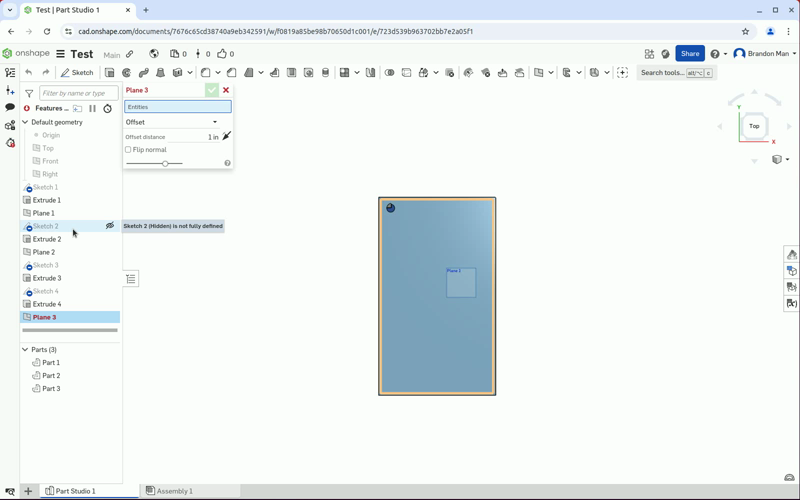
scroll(3)
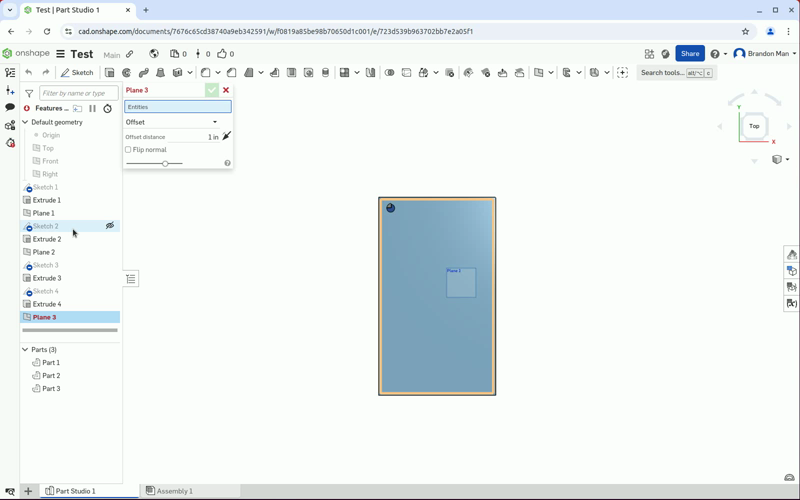
mouse_move(73, 150)
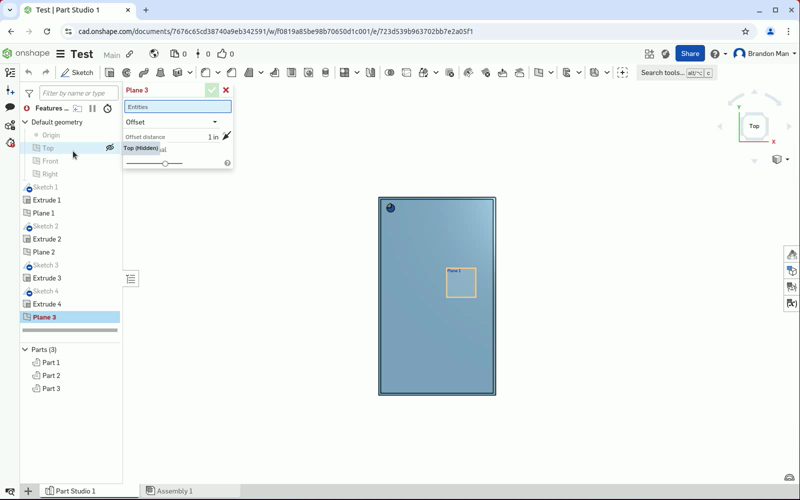
click(73, 150)
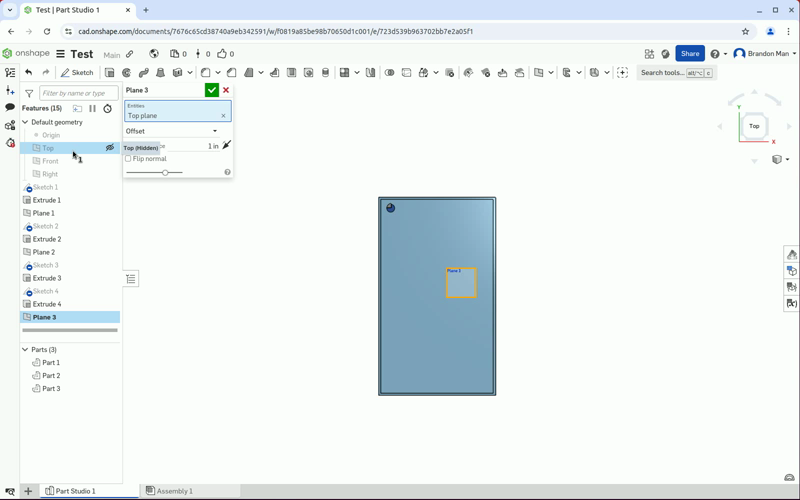
key(tab, 2)
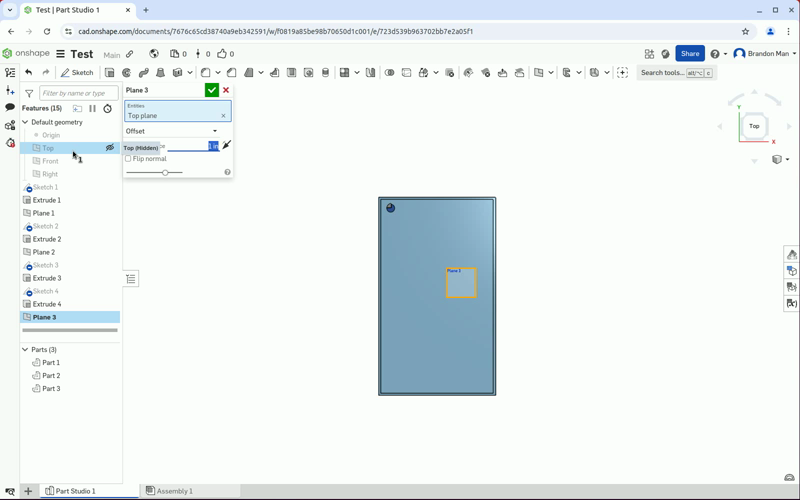
text(3.358)
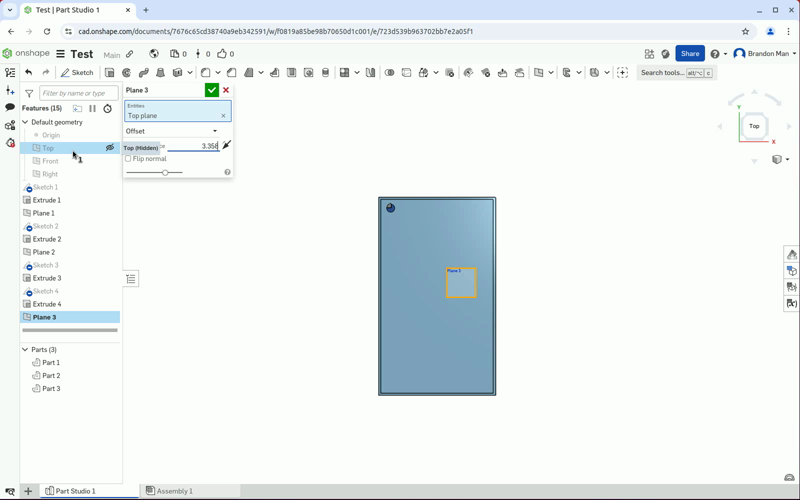
key(enter, 2)
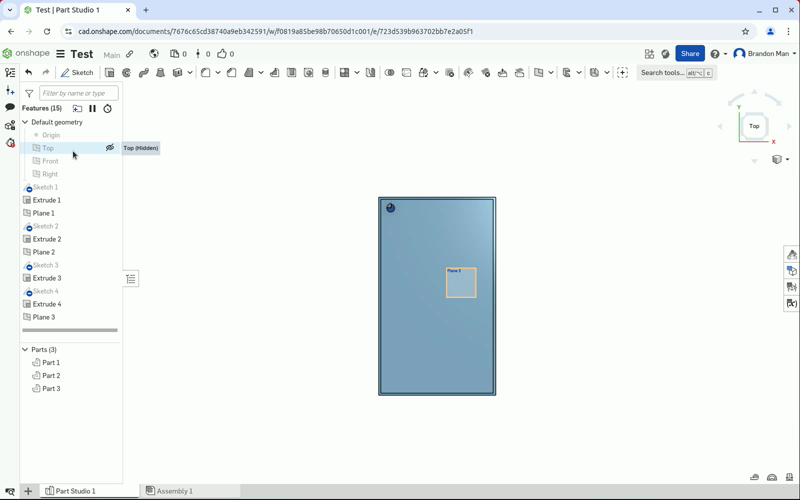
key(shift+s)
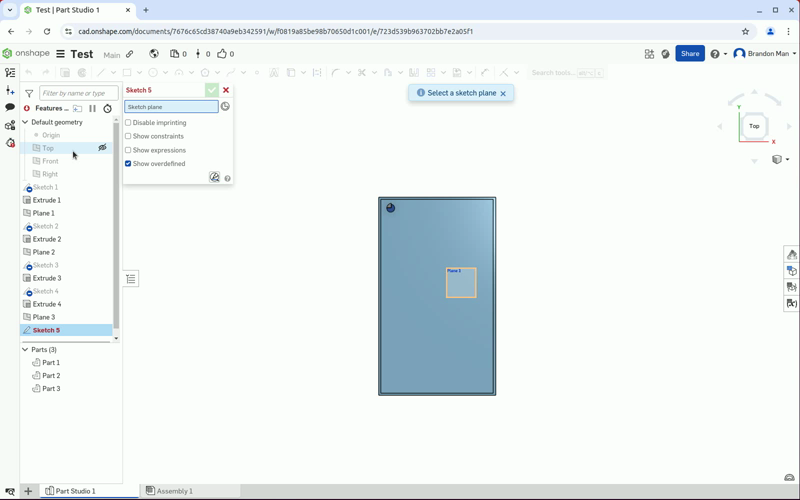
mouse_move(69, 319)
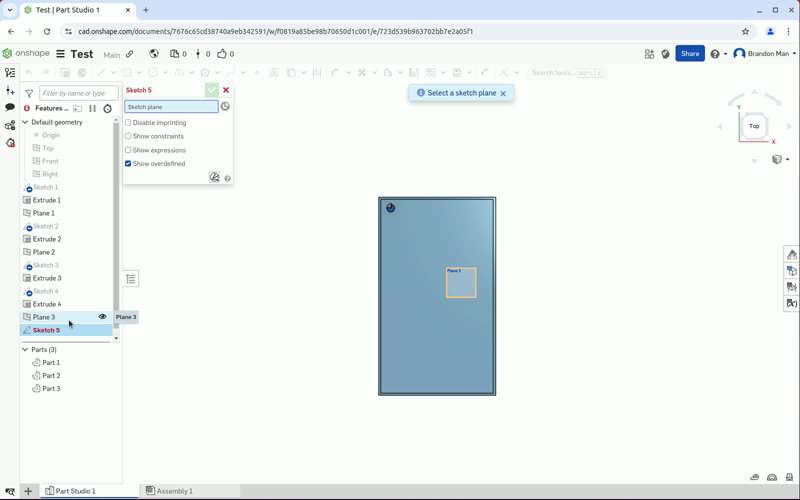
click(69, 319)
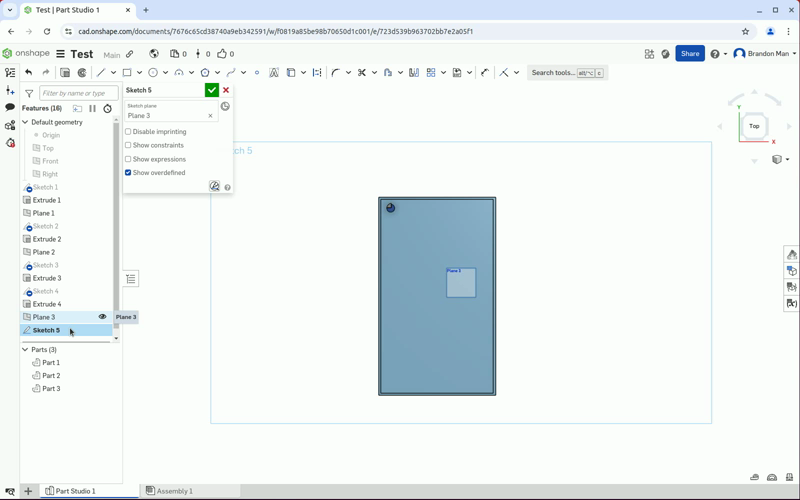
mouse_move(73, 352)
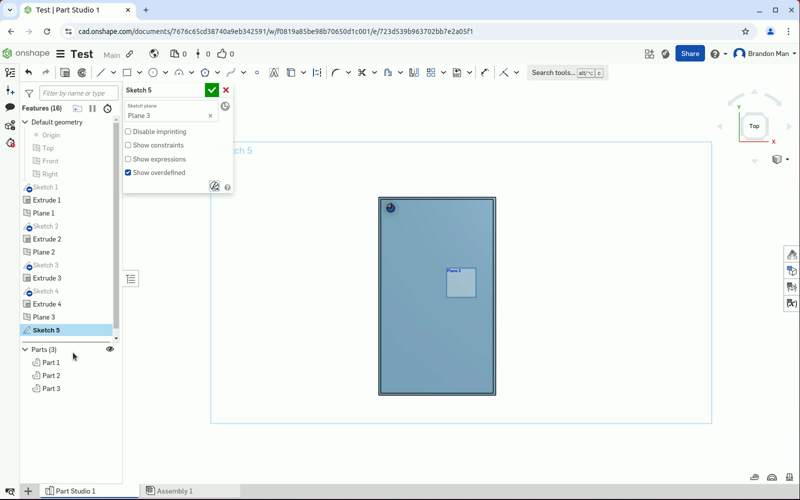
key(y)
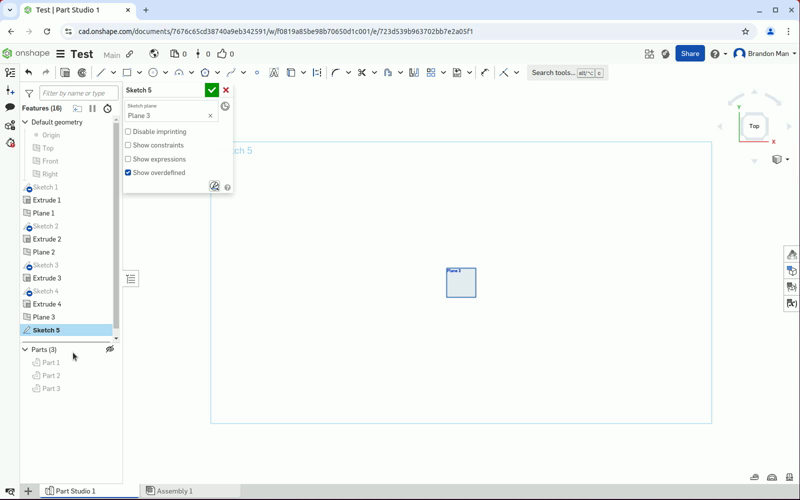
key(c)
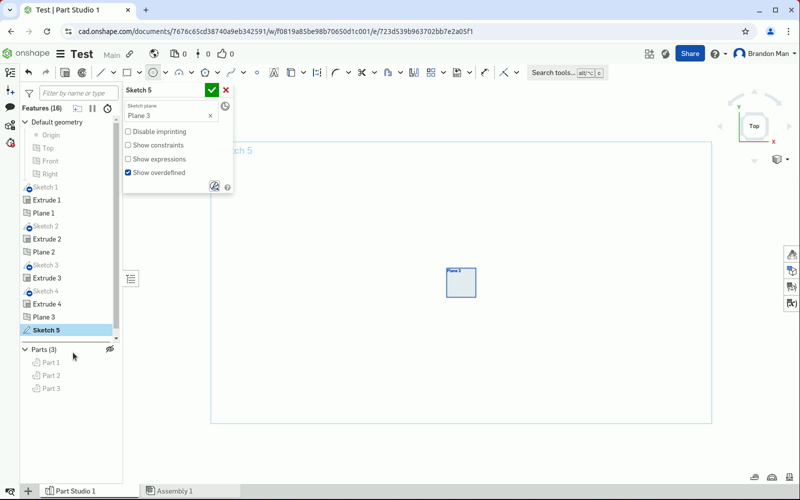
key_down(shift)
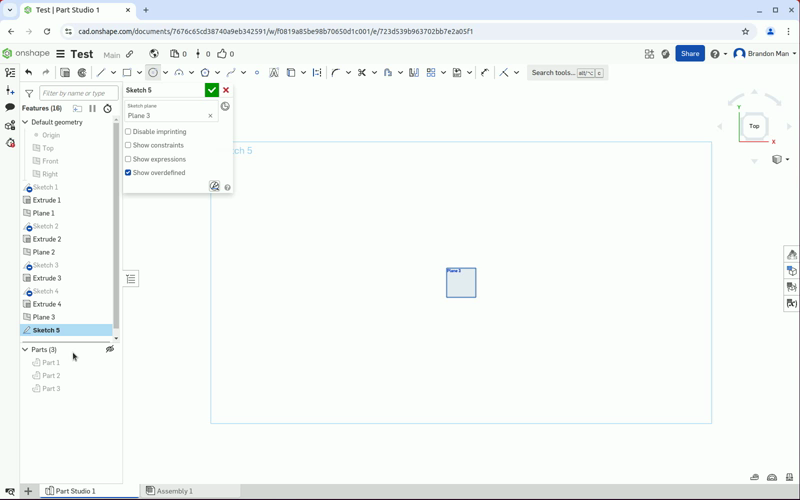
mouse_move(390, 207)
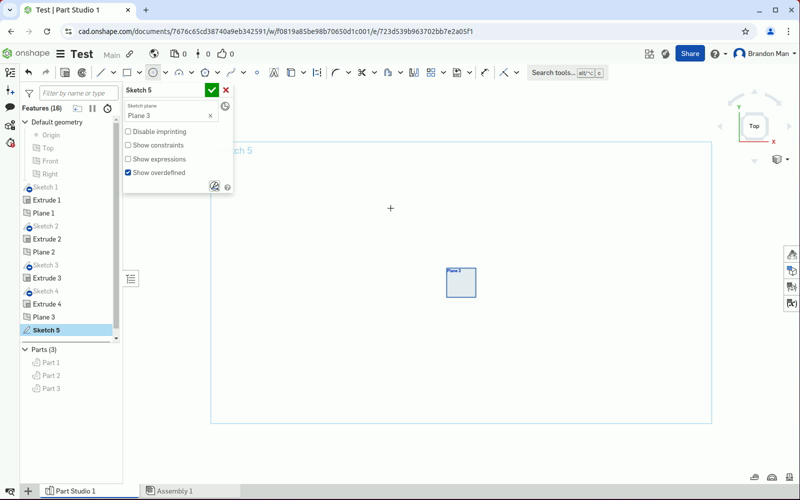
click(390, 207)
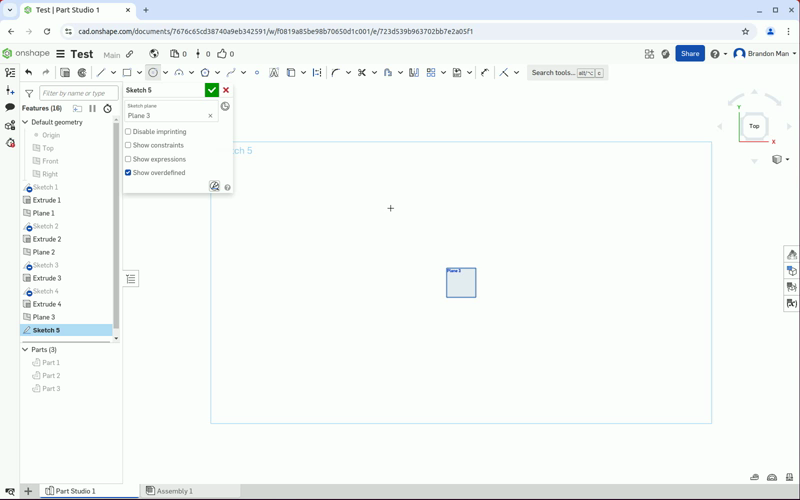
key_up(shift)
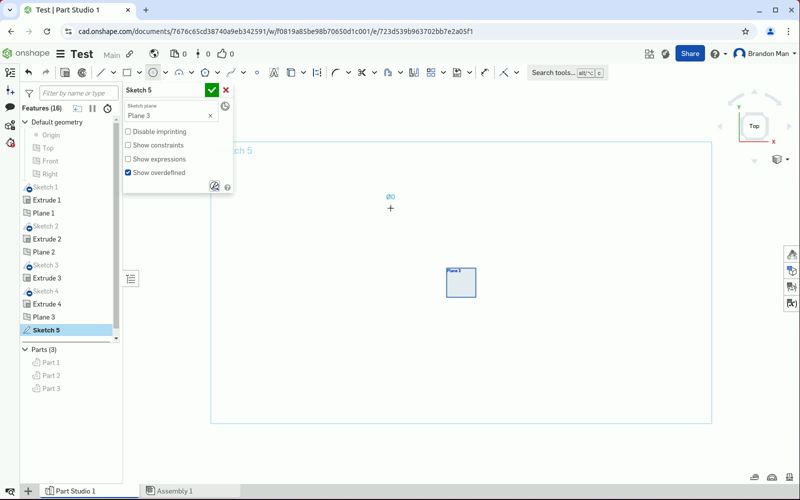
mouse_move(392, 207)
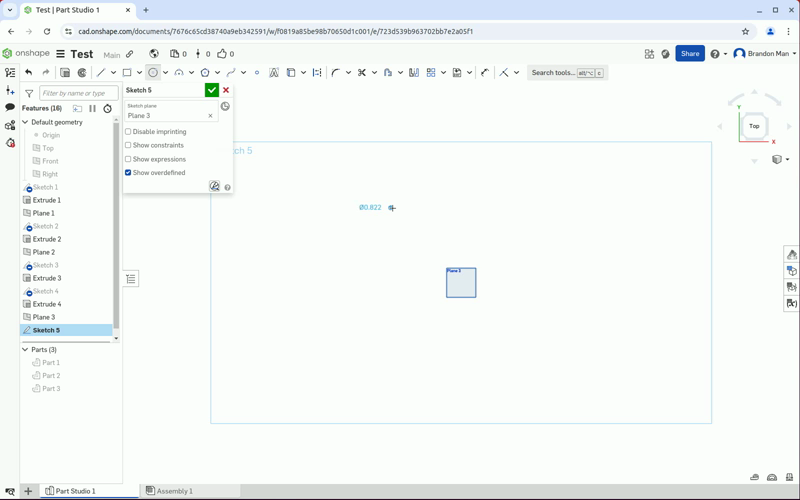
scroll(6)
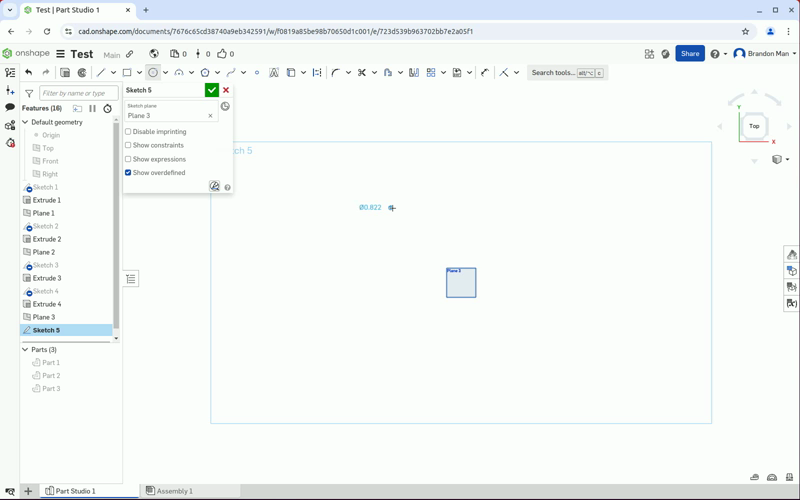
scroll(6)
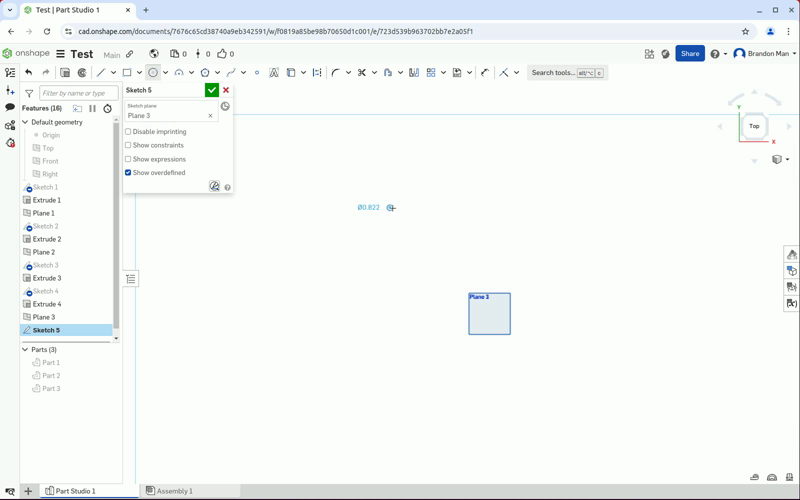
scroll(6)
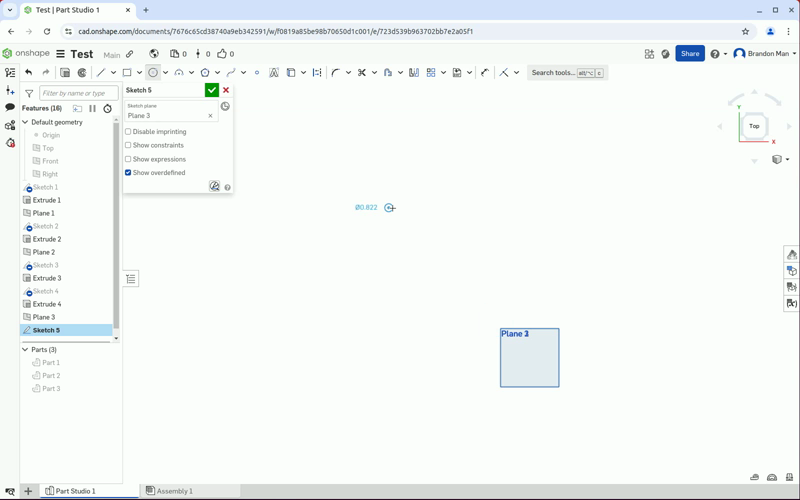
scroll(6)
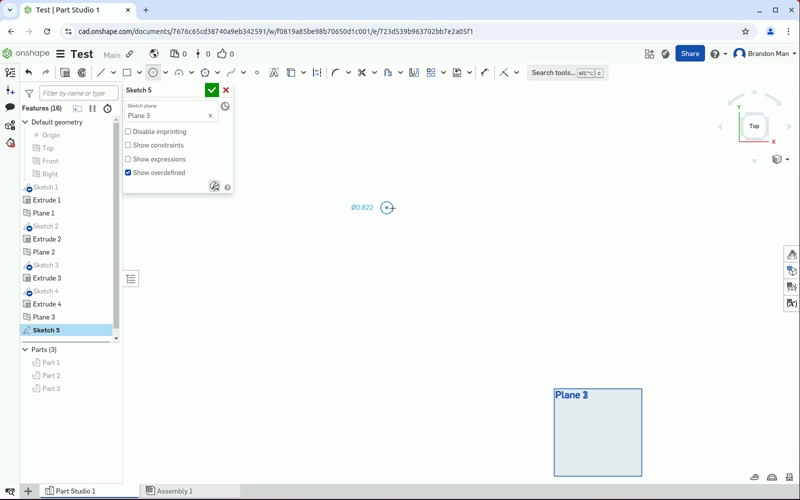
scroll(6)
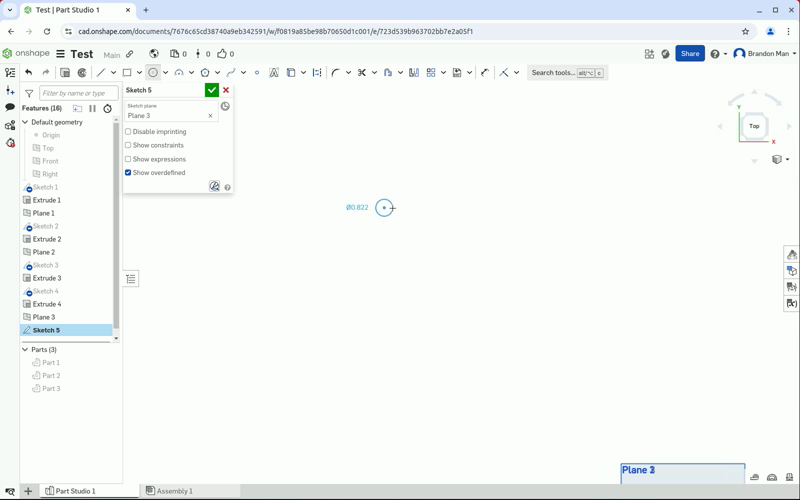
scroll(6)
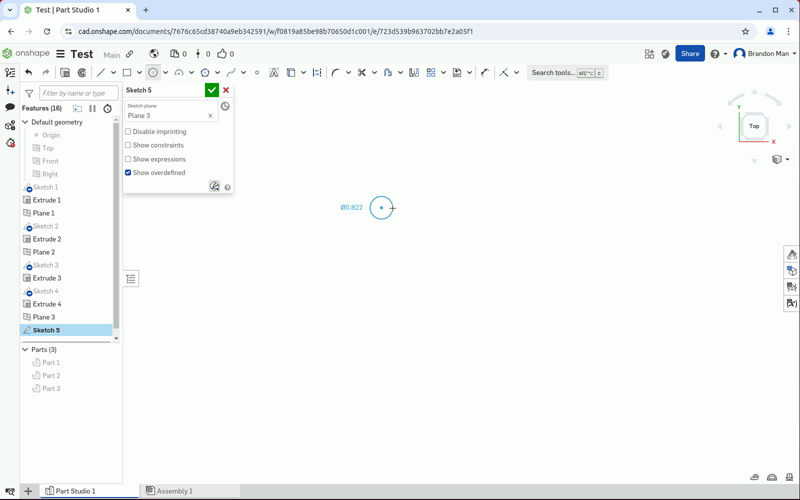
scroll(6)
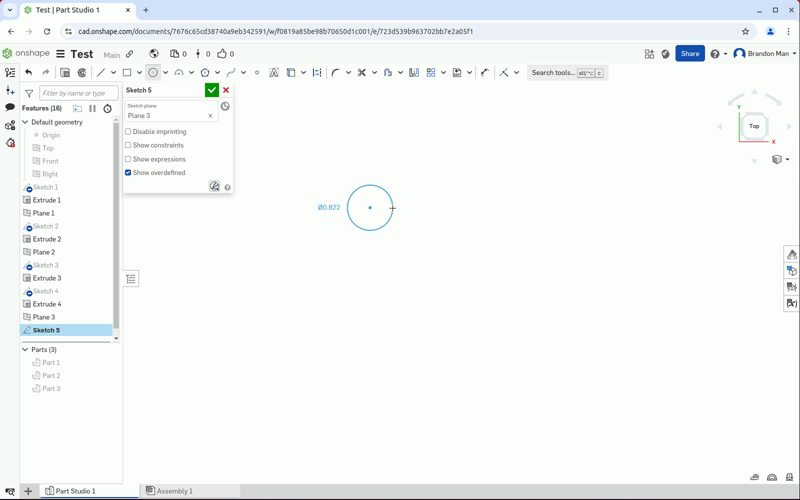
click(392, 207)
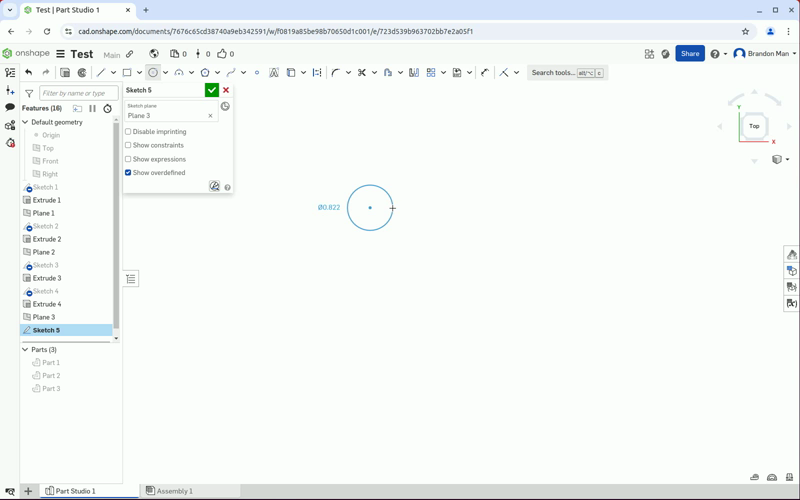
scroll(-6)
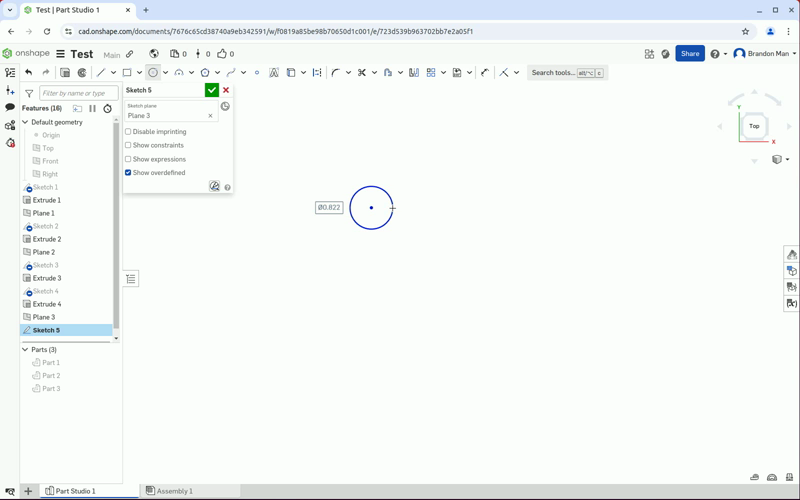
scroll(-6)
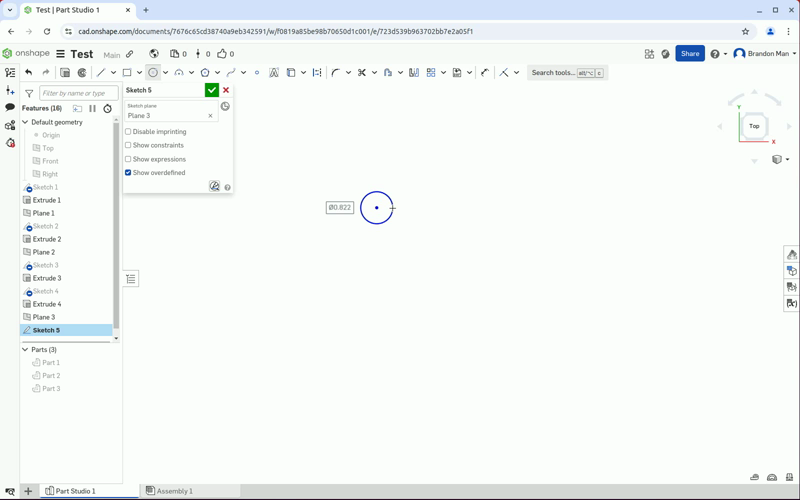
scroll(-6)
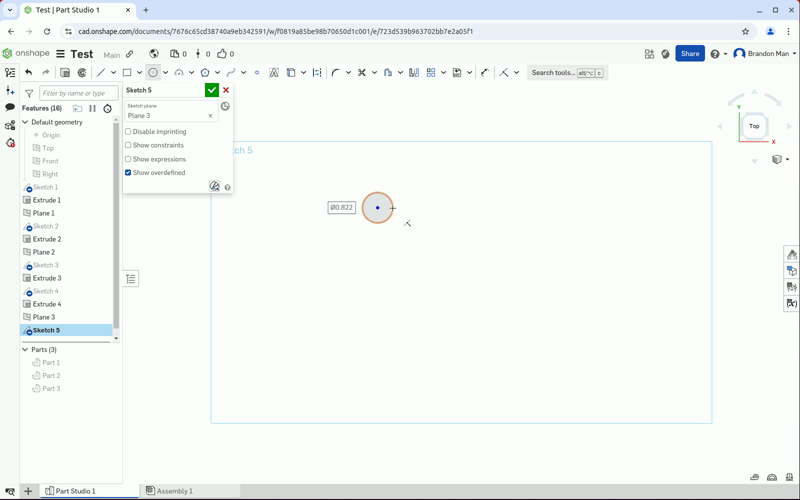
scroll(-6)
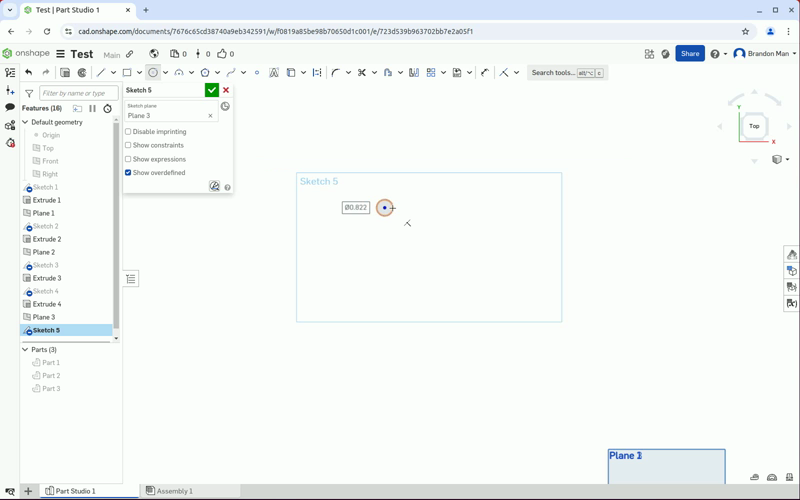
scroll(-6)
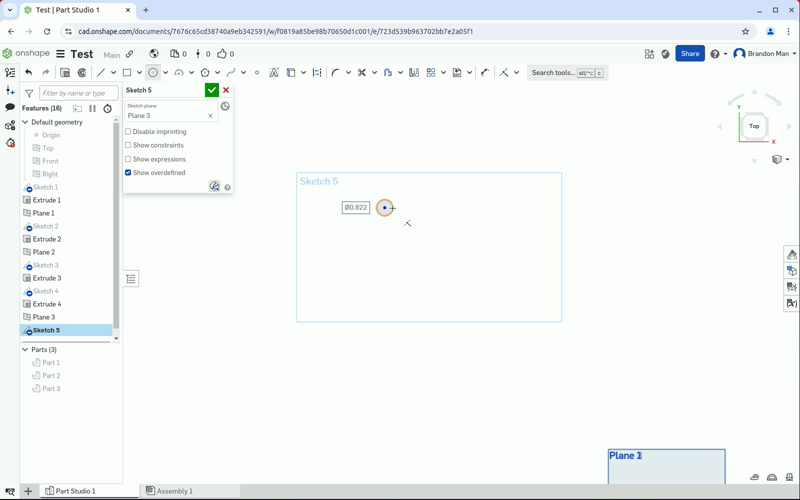
scroll(-6)
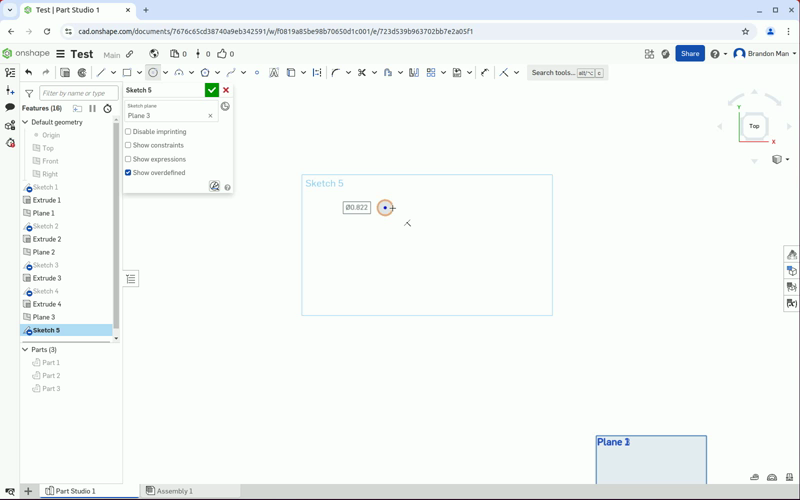
scroll(-6)
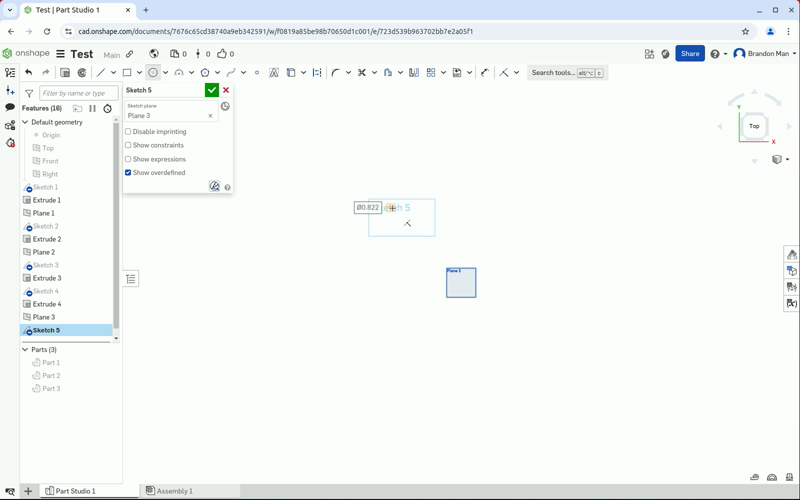
key(esc)
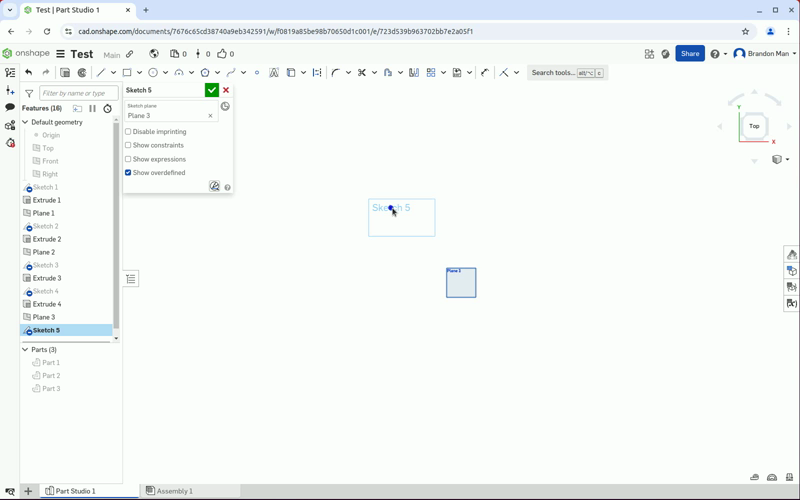
mouse_move(389, 207)
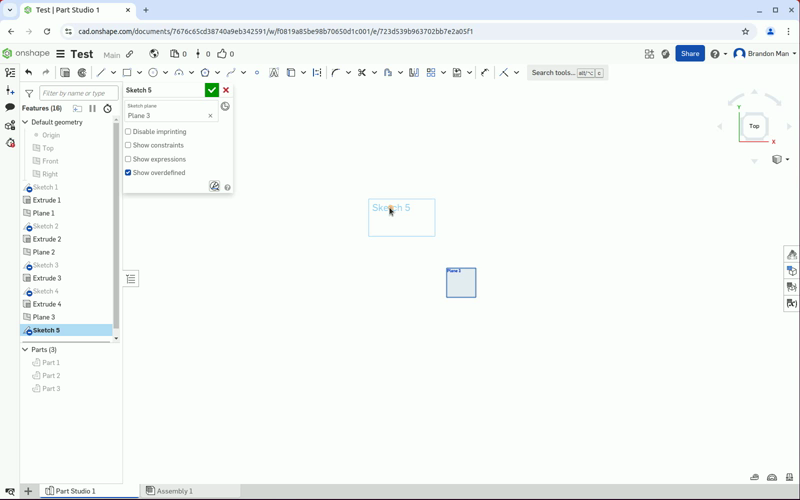
scroll(6)
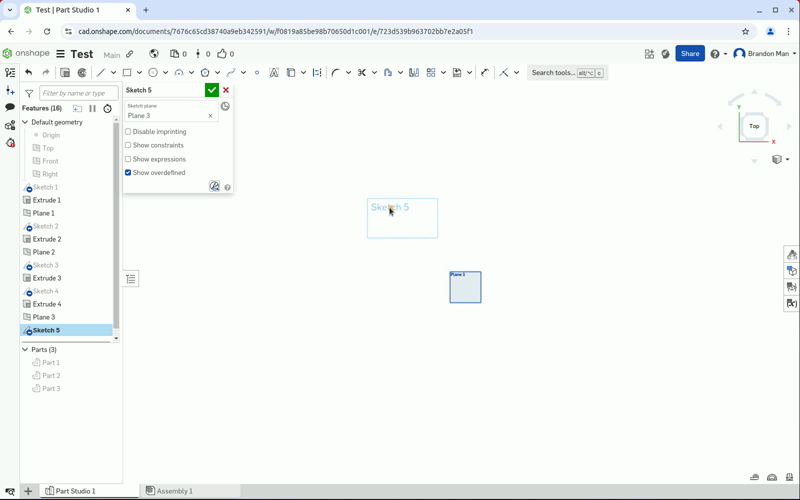
scroll(6)
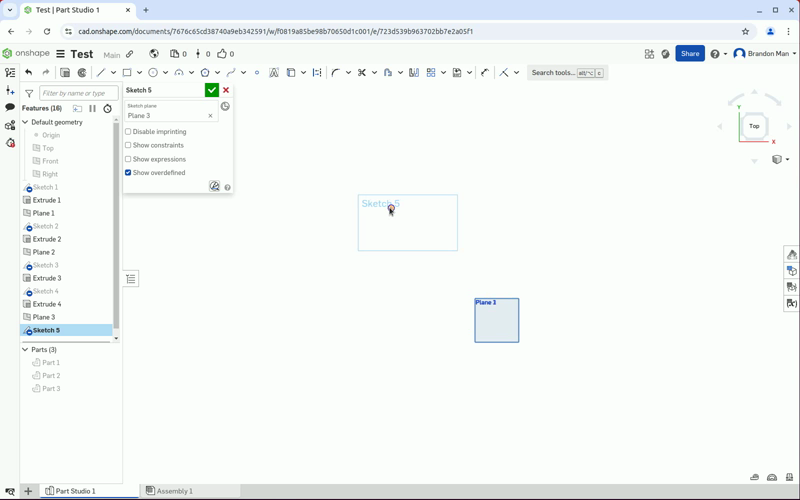
scroll(6)
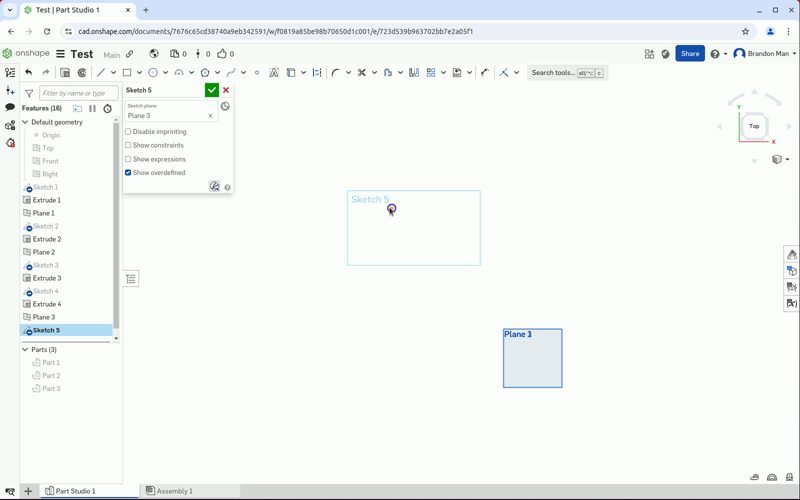
scroll(6)
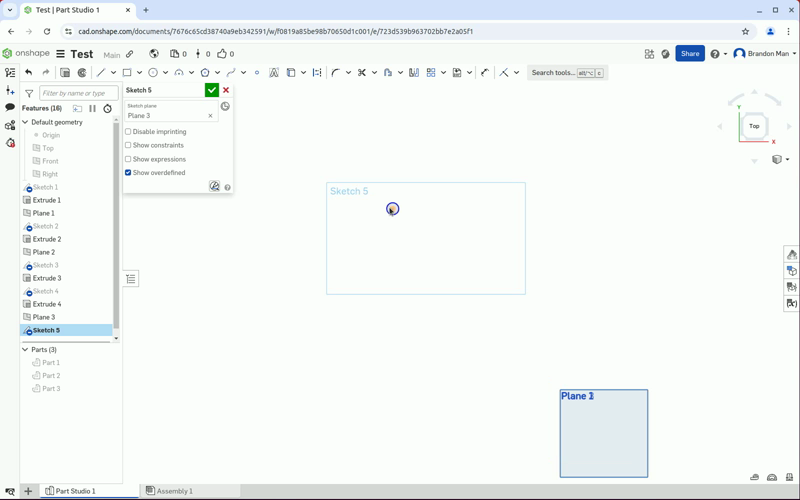
scroll(6)
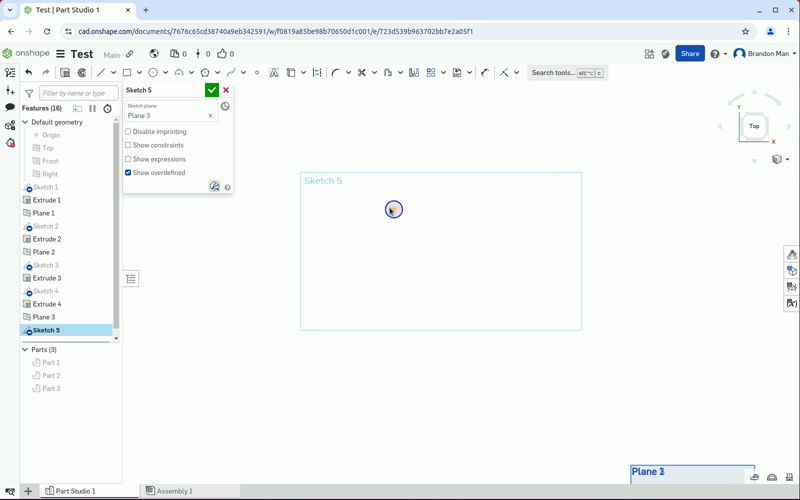
scroll(6)
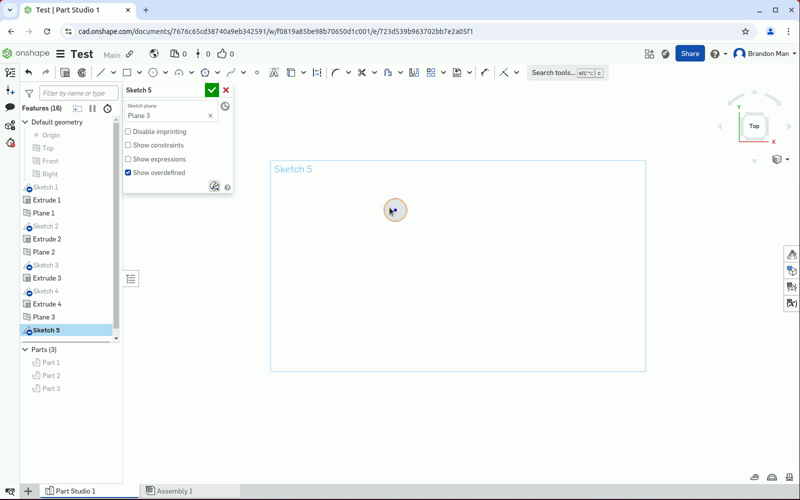
scroll(6)
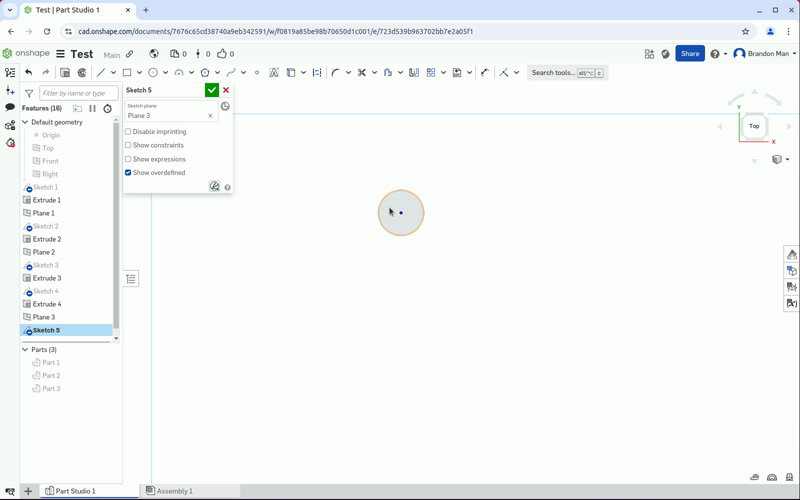
click(389, 207)
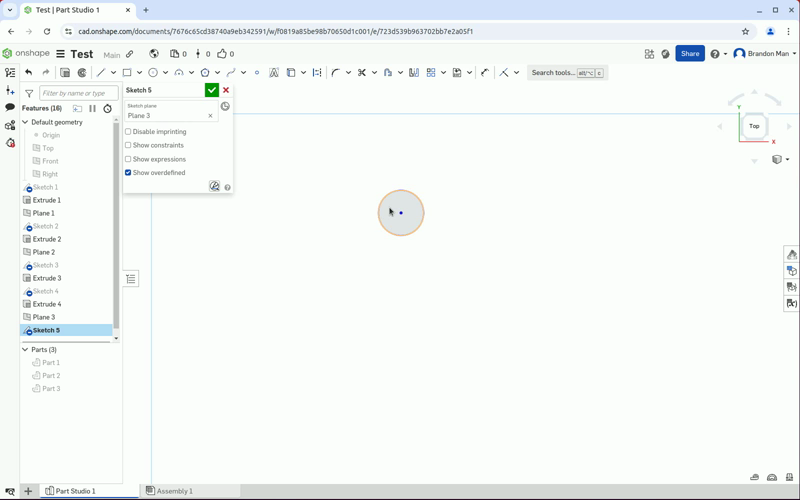
scroll(-6)
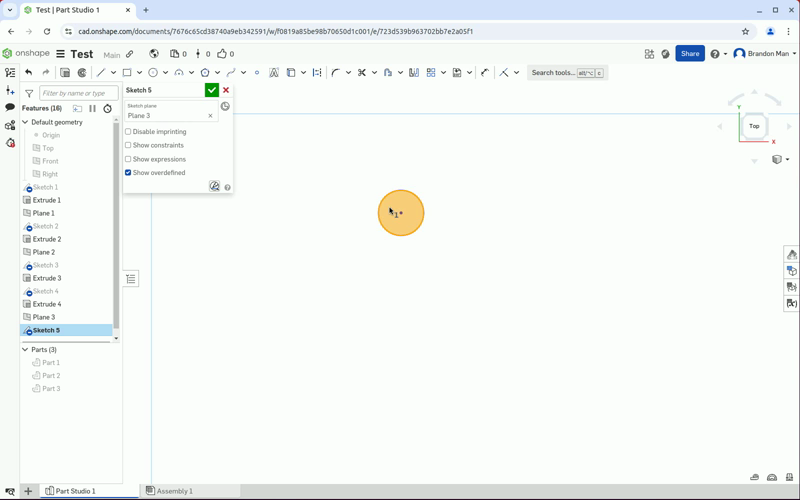
scroll(-6)
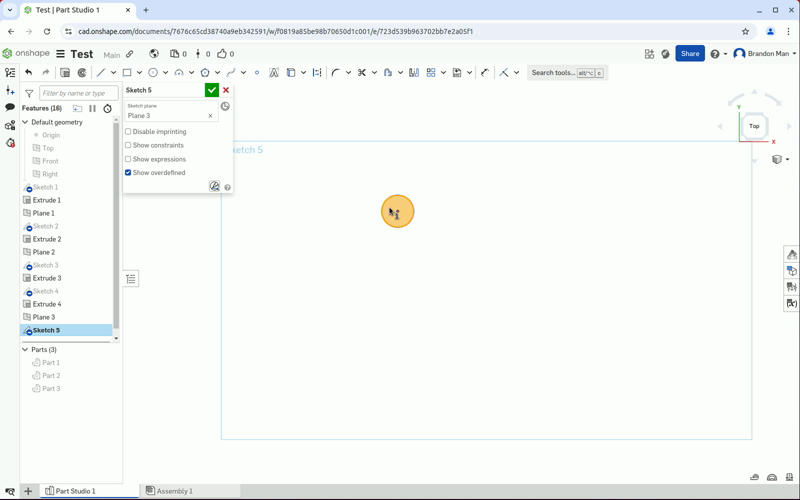
scroll(-6)
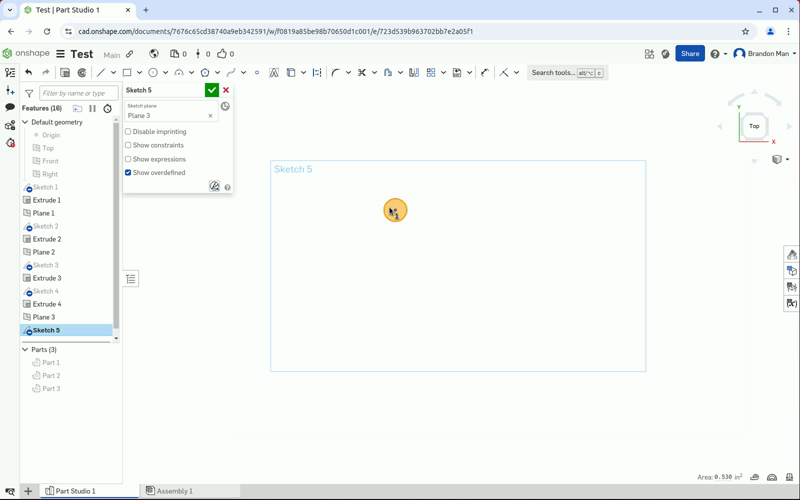
scroll(-6)
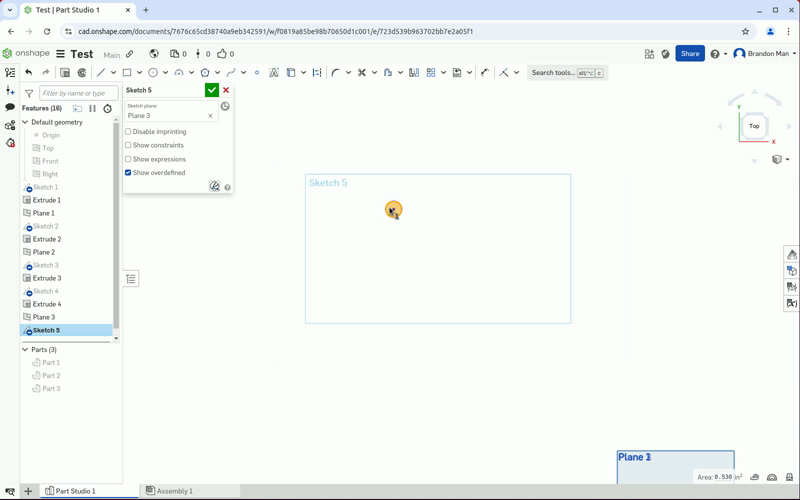
scroll(-6)
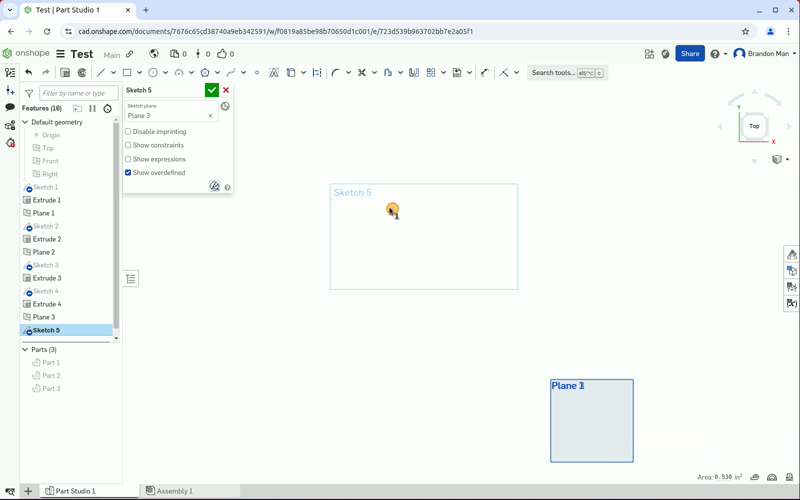
scroll(-6)
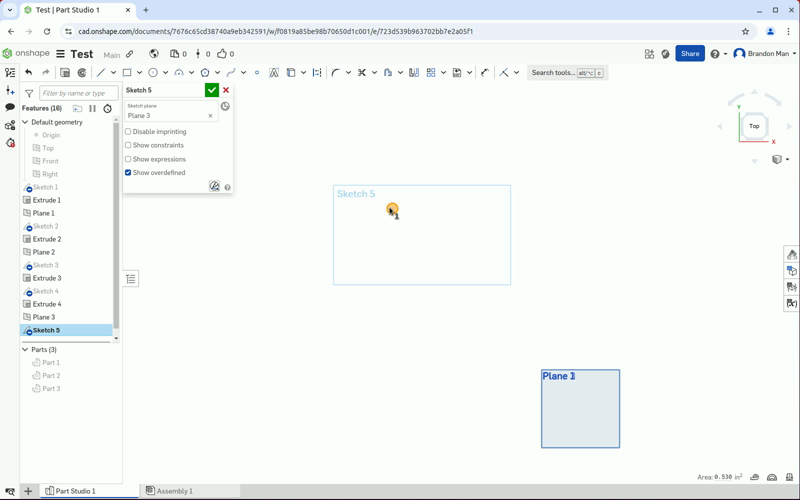
scroll(-6)
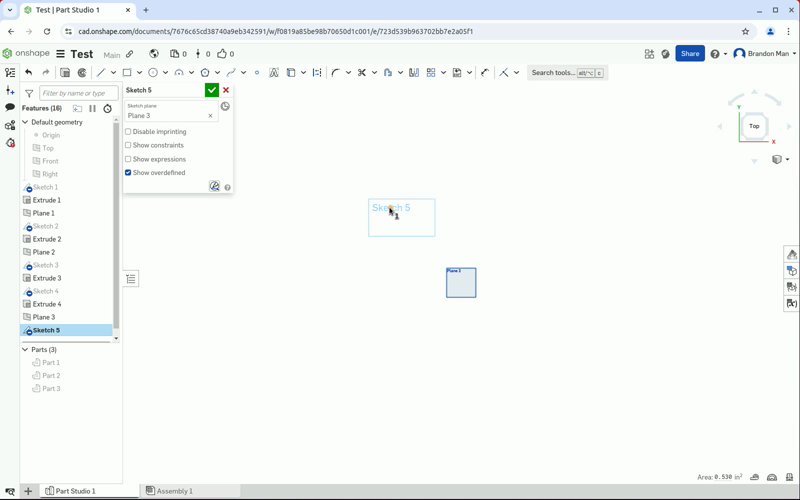
mouse_move(73, 352)
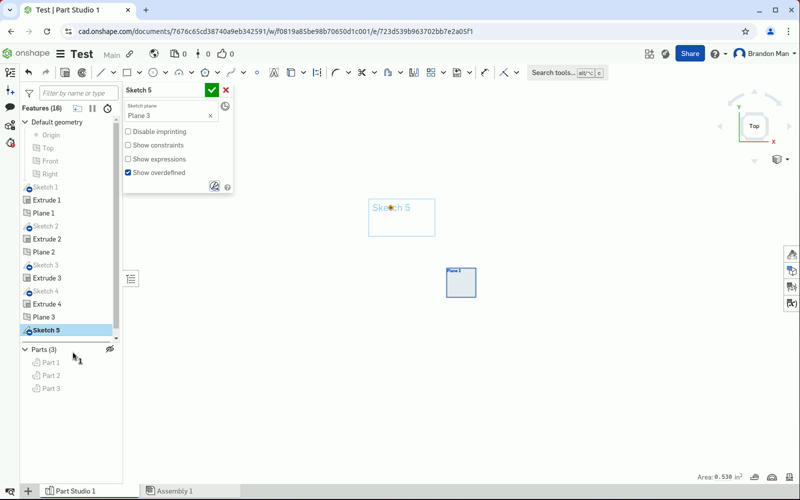
key(shift+y)
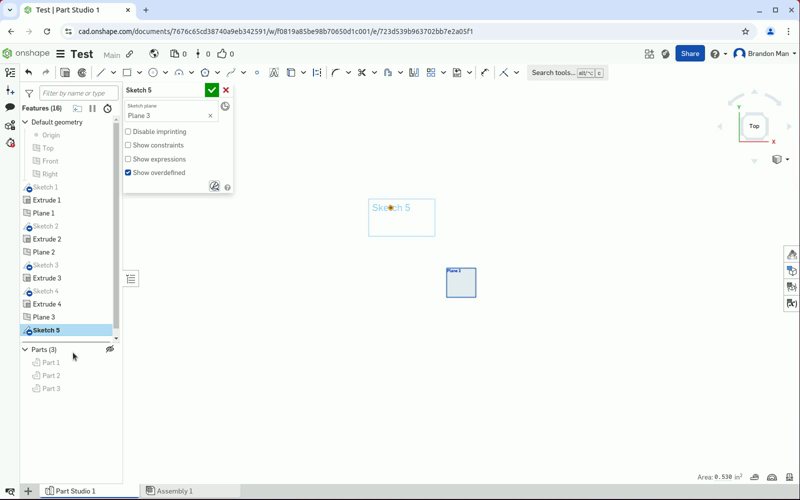
key(shift+e)
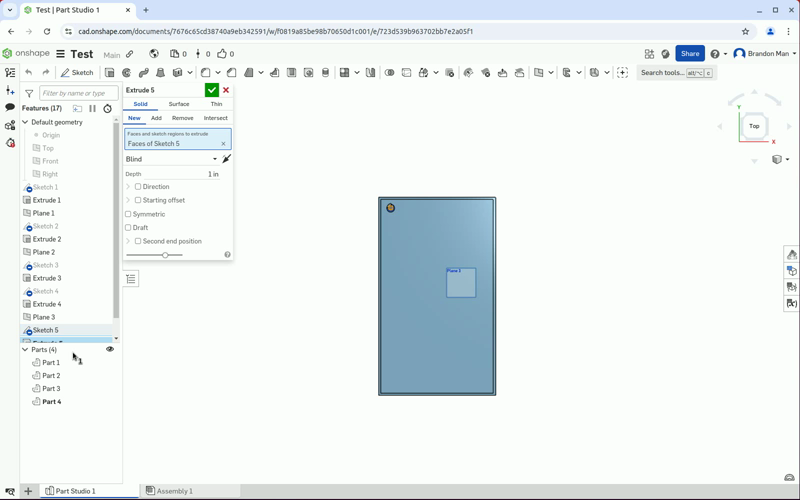
mouse_move(143, 106)
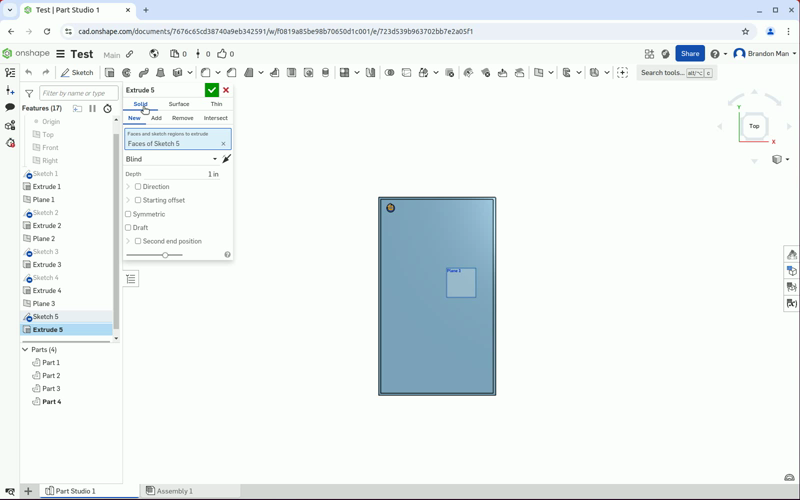
click(143, 106)
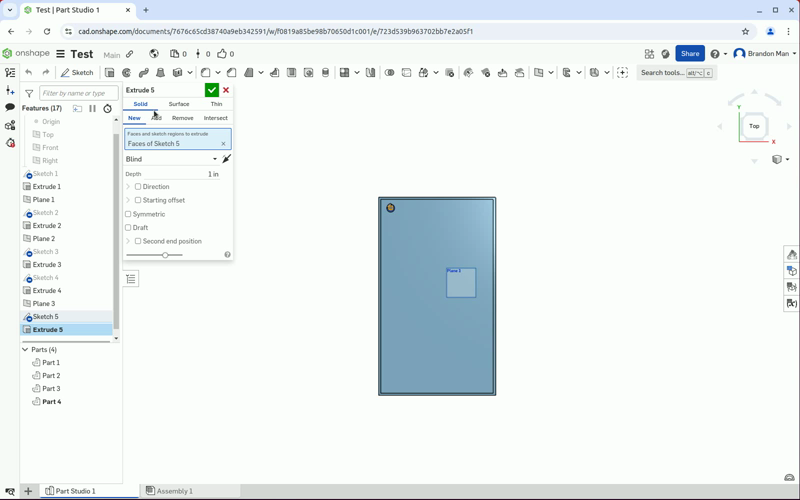
mouse_move(186, 120)
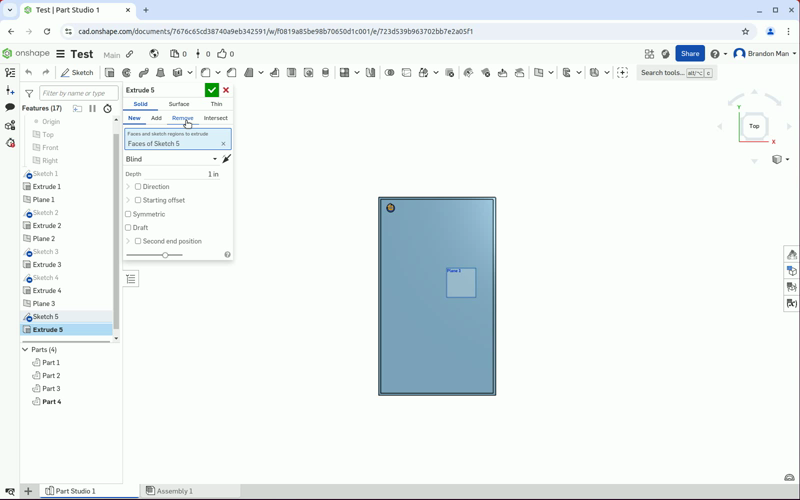
click(186, 120)
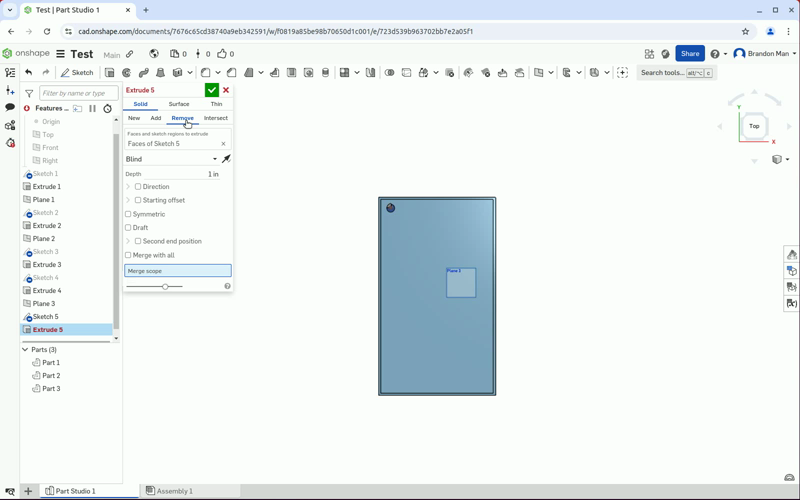
key(tab, 4)
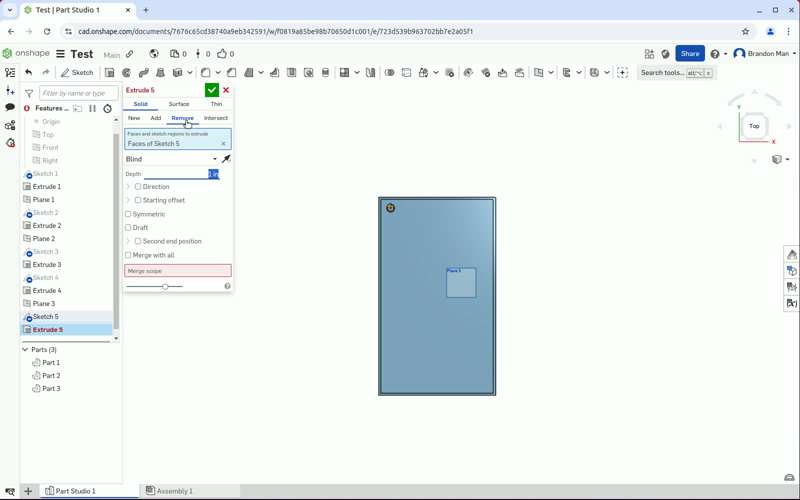
text(2.407)
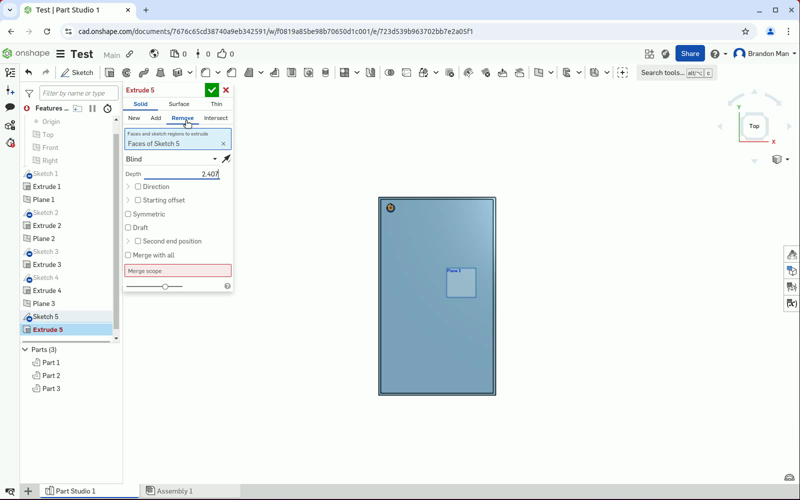
key(tab, 6)
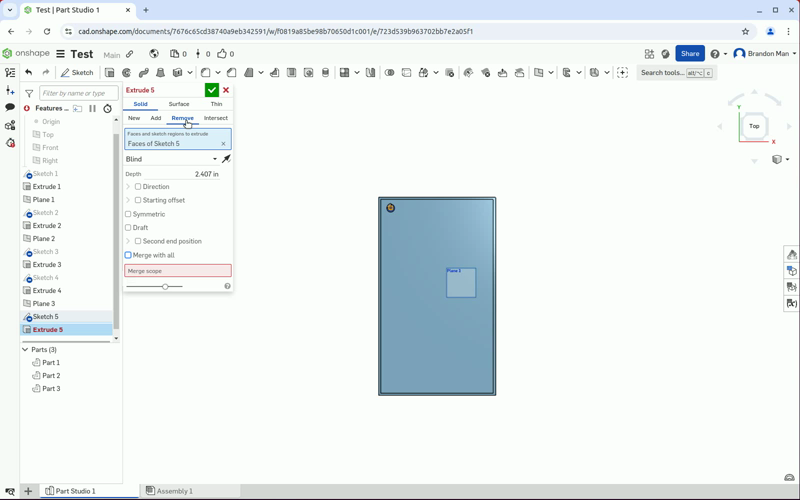
key(space)
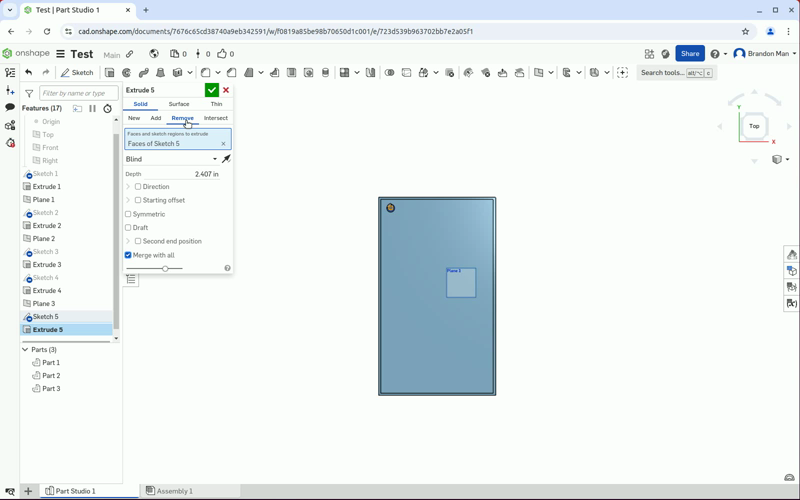
key(enter)
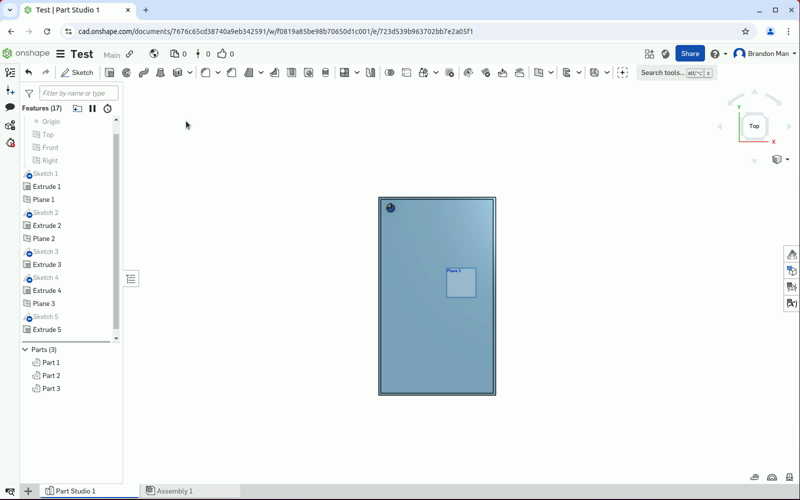
key(shift+h)
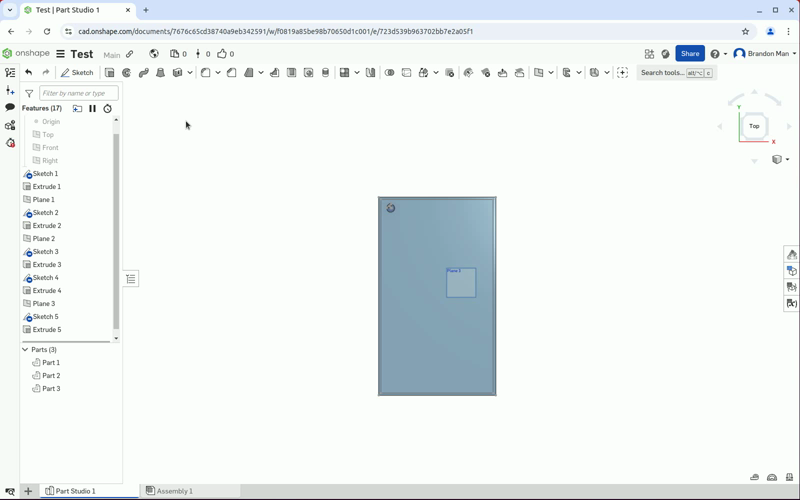
key(shift+h)
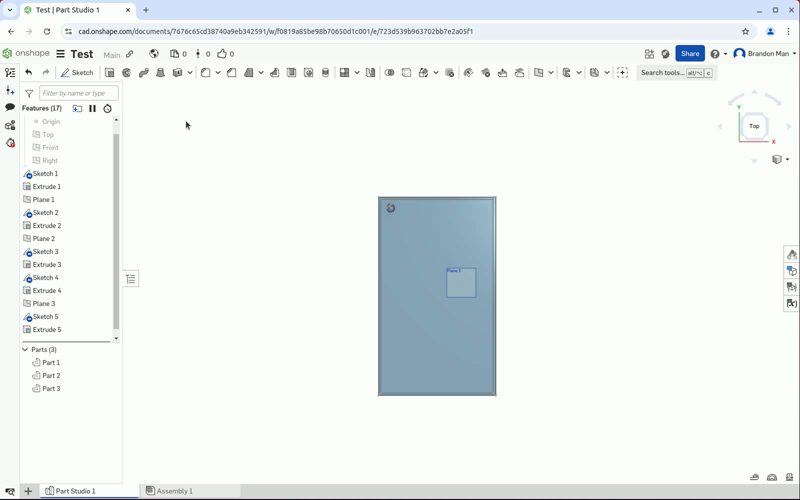
key(shift+7)
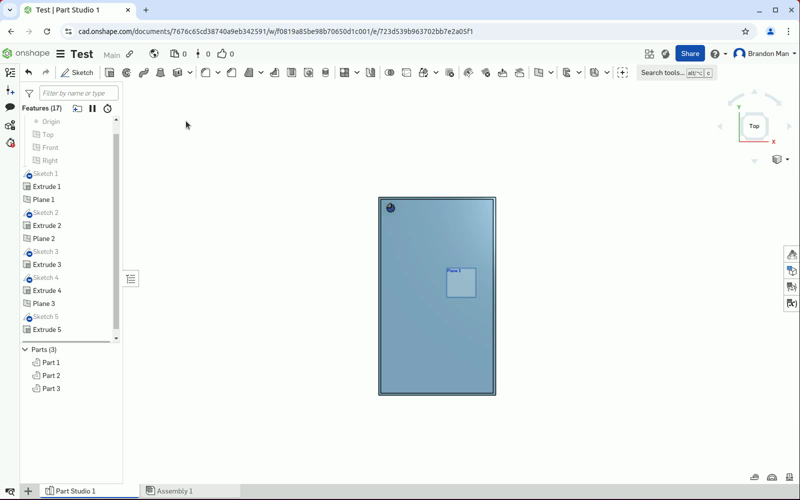
key(up, 3)
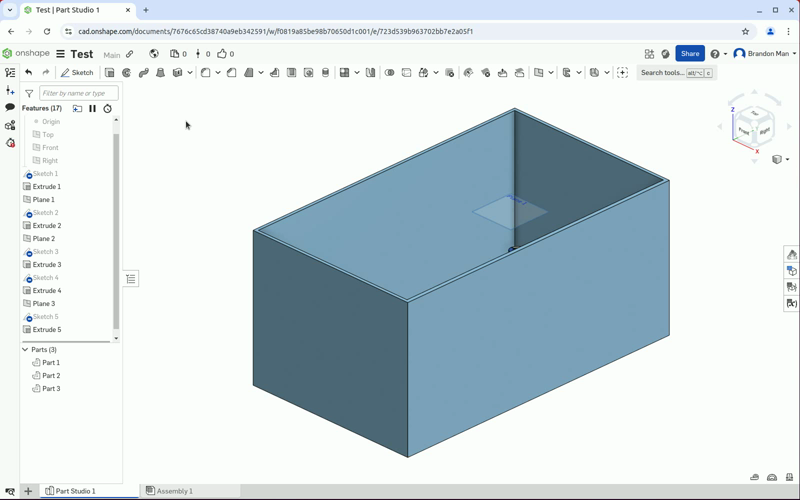
key(left, 3)
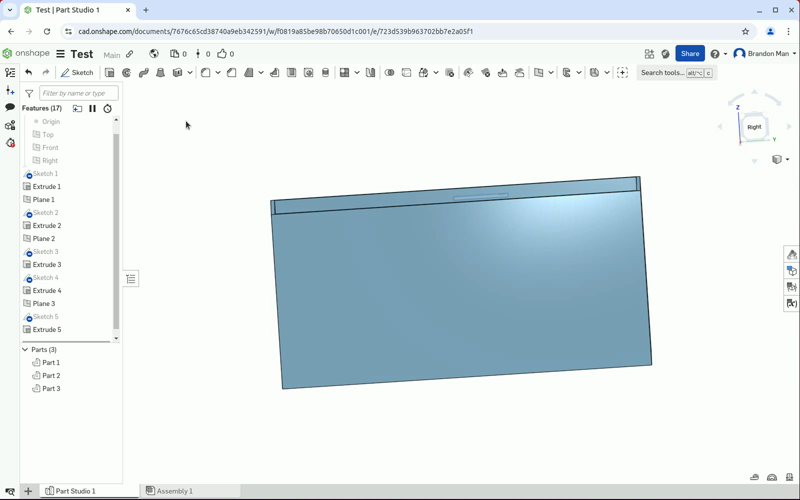
key(right, 3)
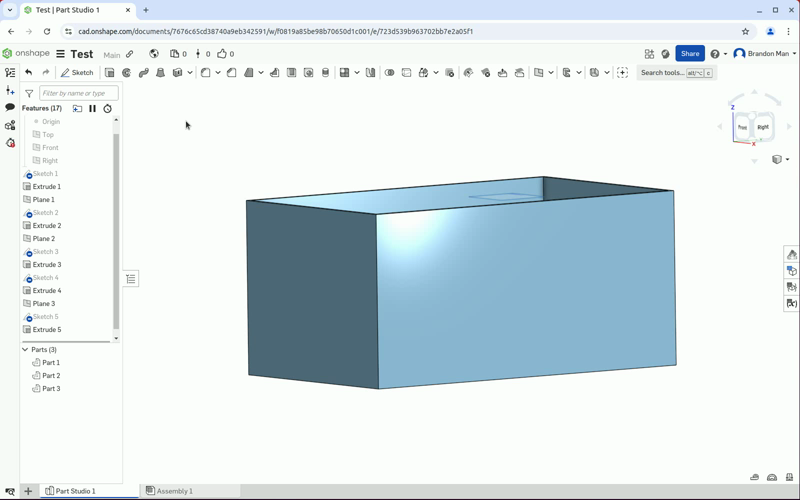
key(down, 3)
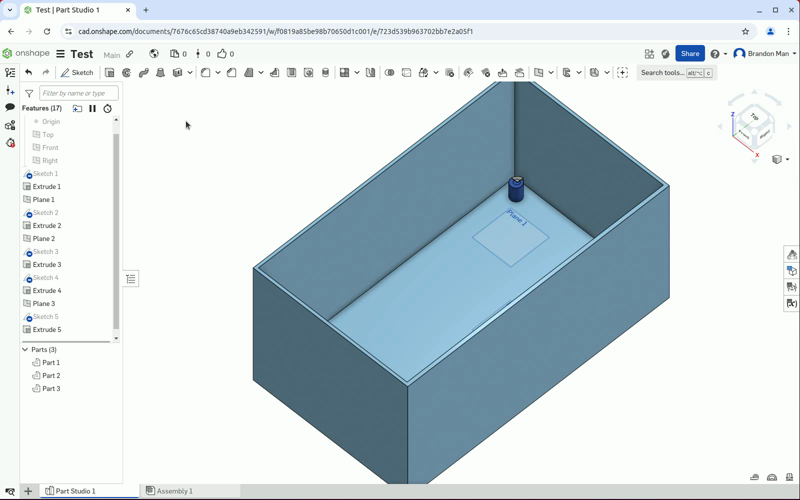
mouse_move(69, 176)
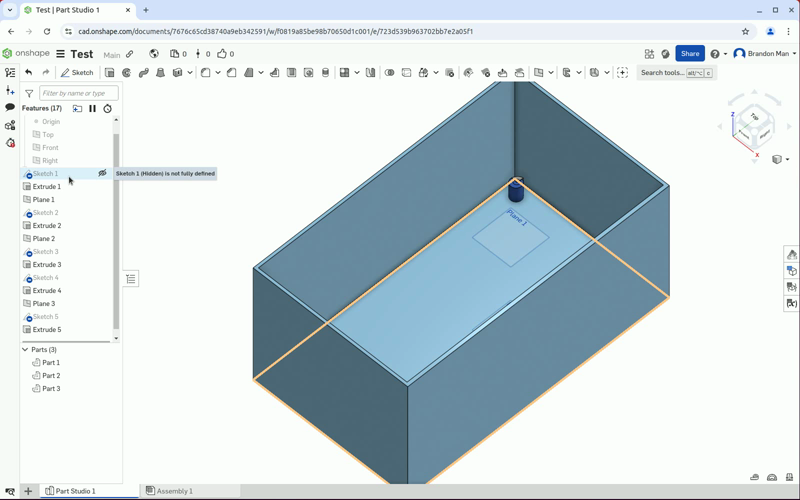
click(69, 176)